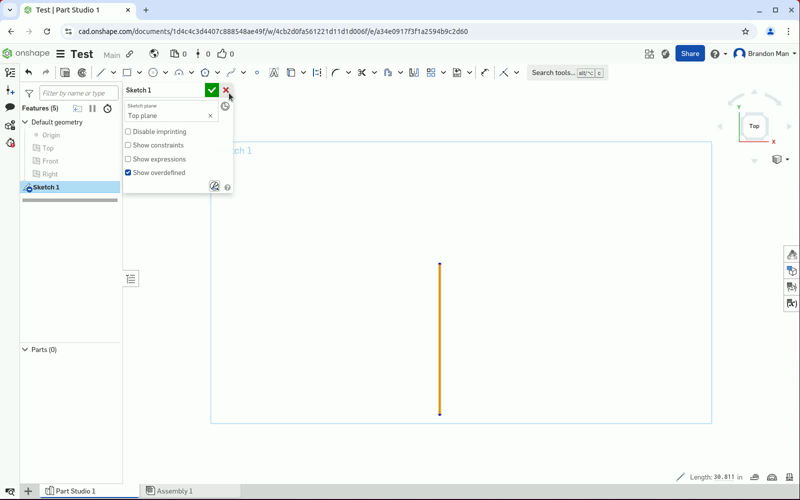
key(shift+h)
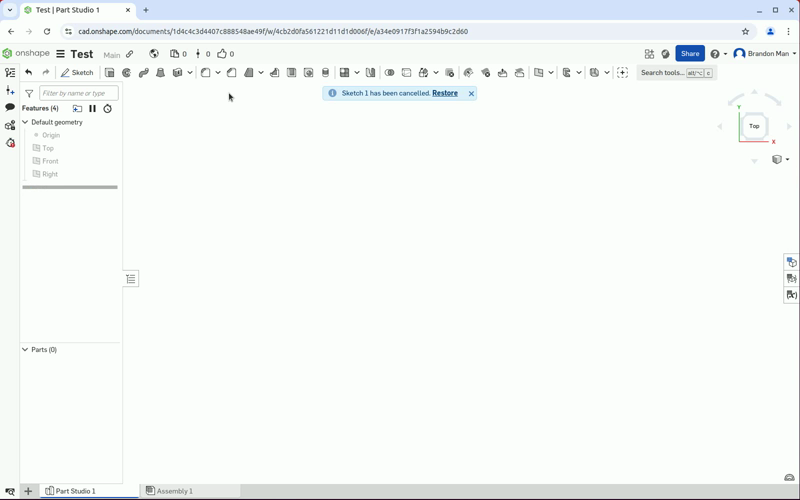
mouse_move(73, 352)
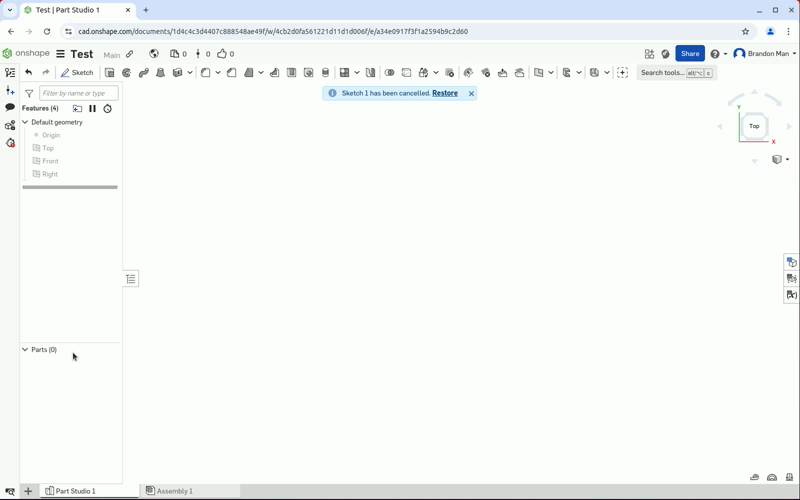
key(y)
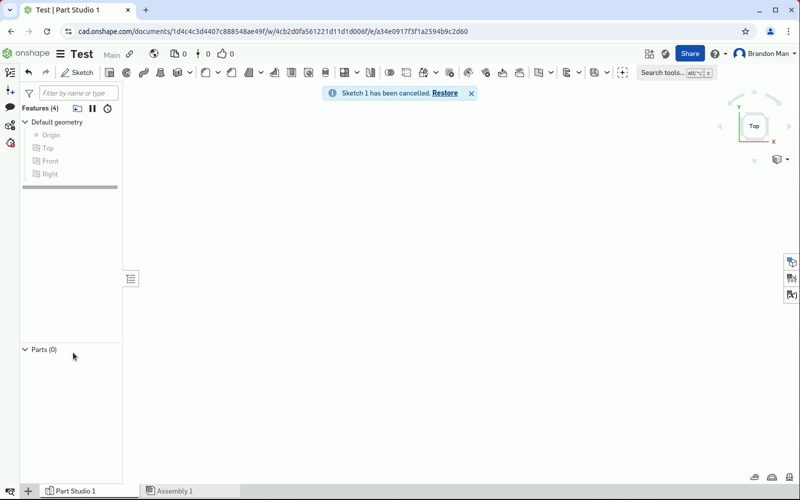
key(shift+p)
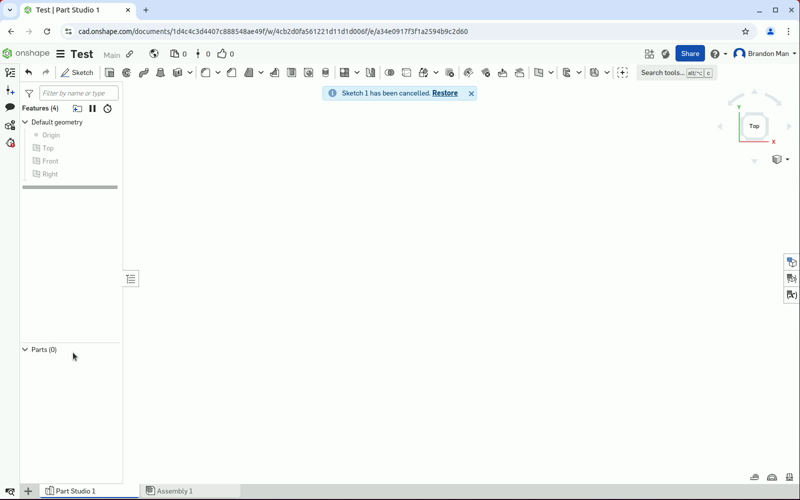
key(space)
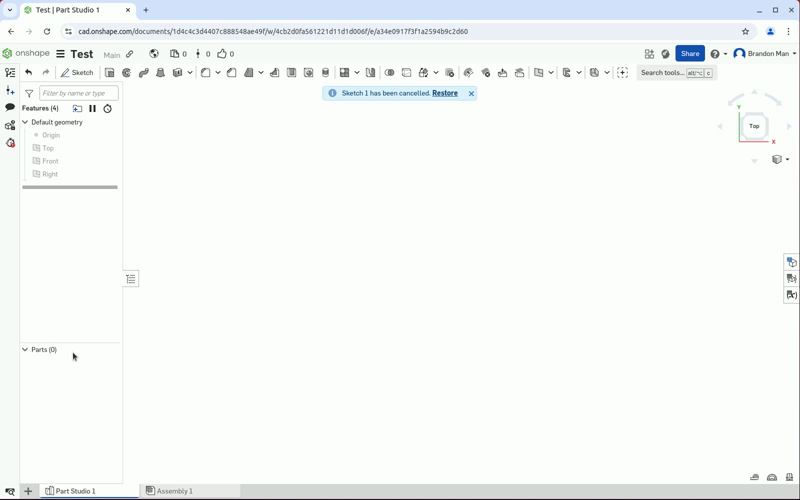
key_down(shift)
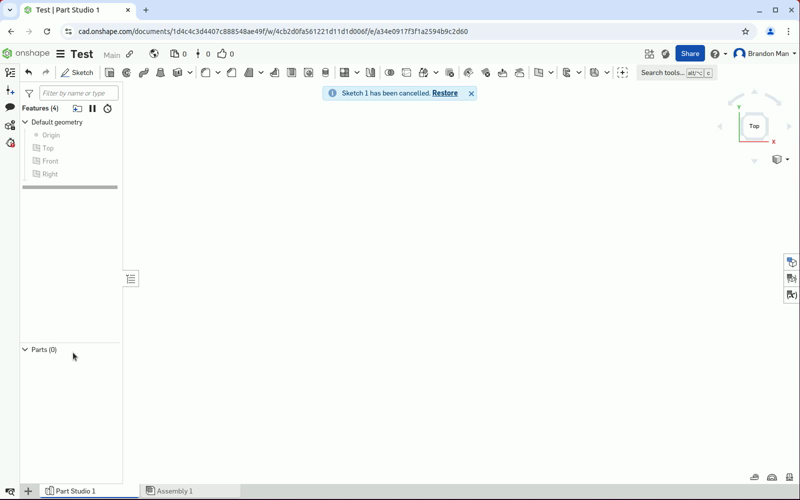
key(up)
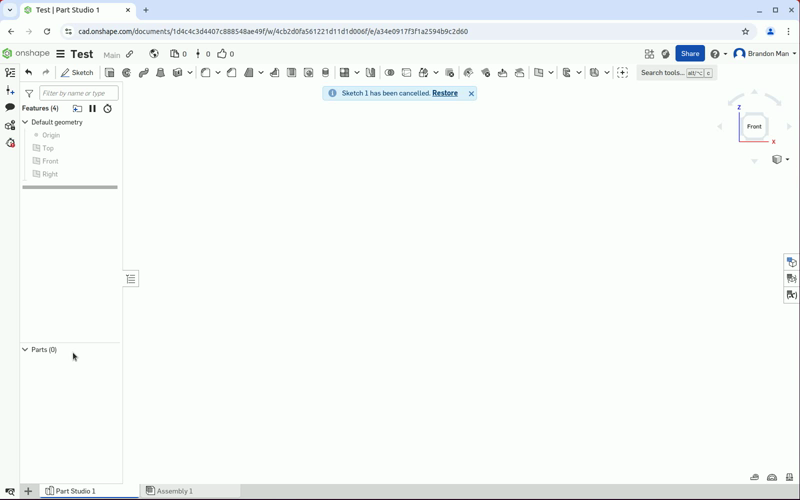
key_up(shift)
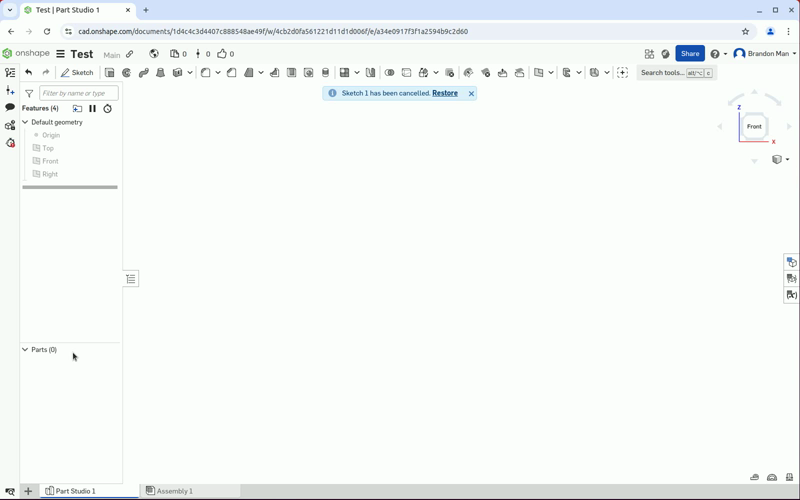
mouse_move(73, 352)
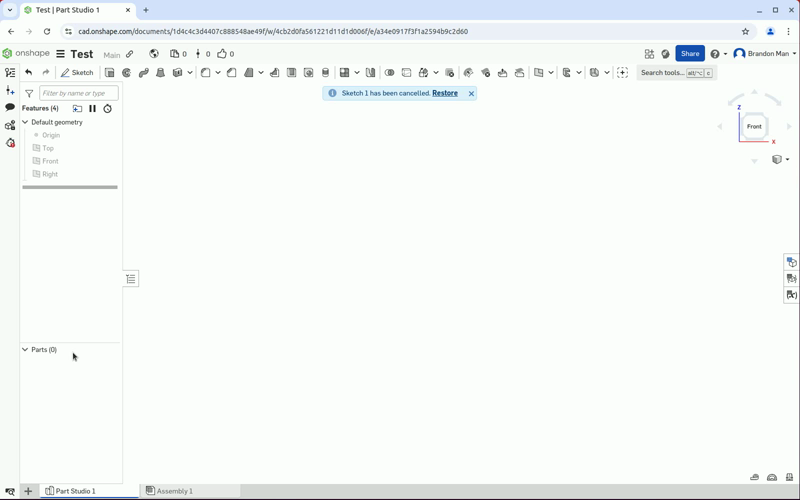
key(shift+y)
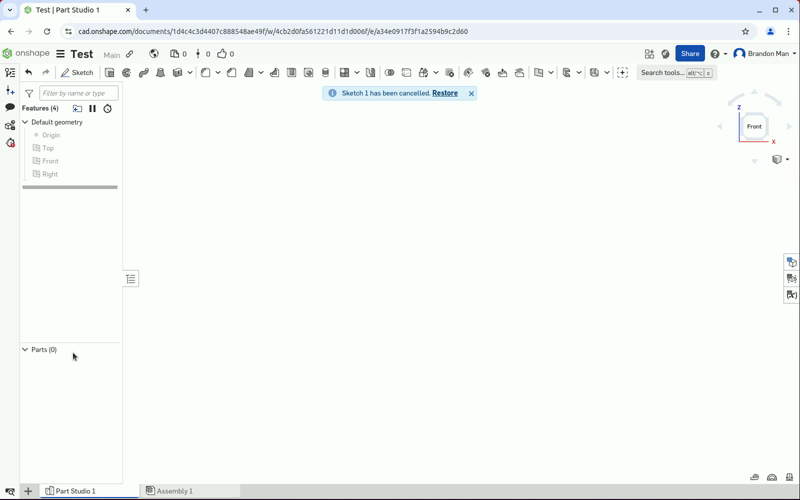
key(shift+s)
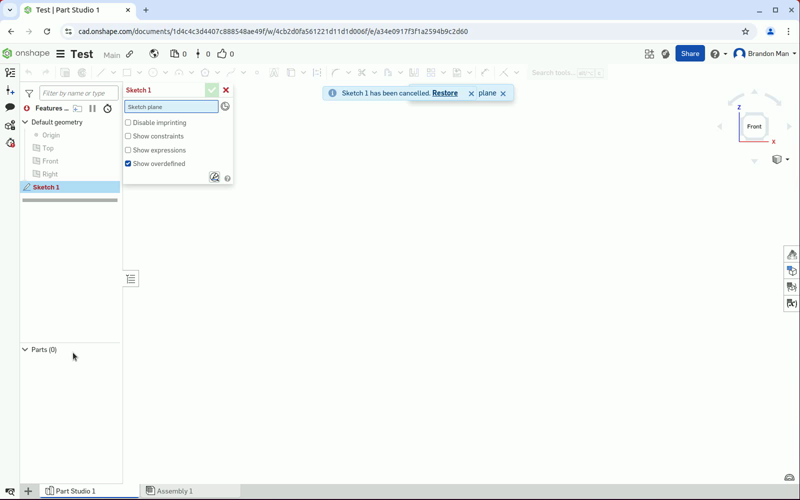
mouse_move(73, 163)
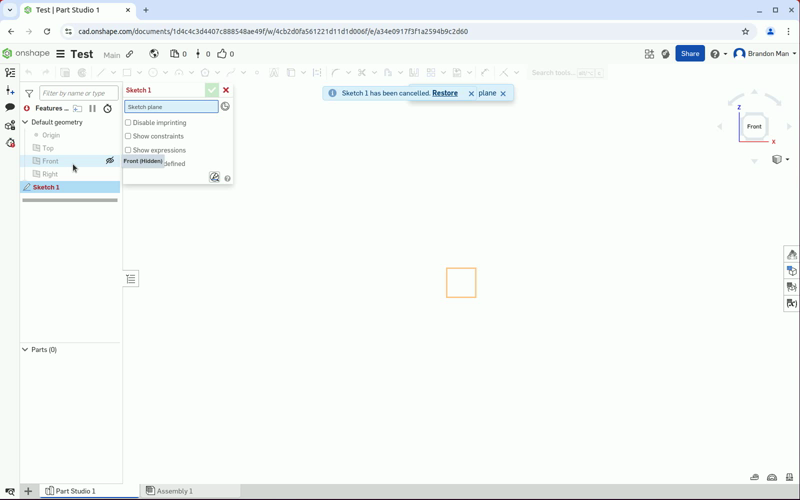
click(73, 163)
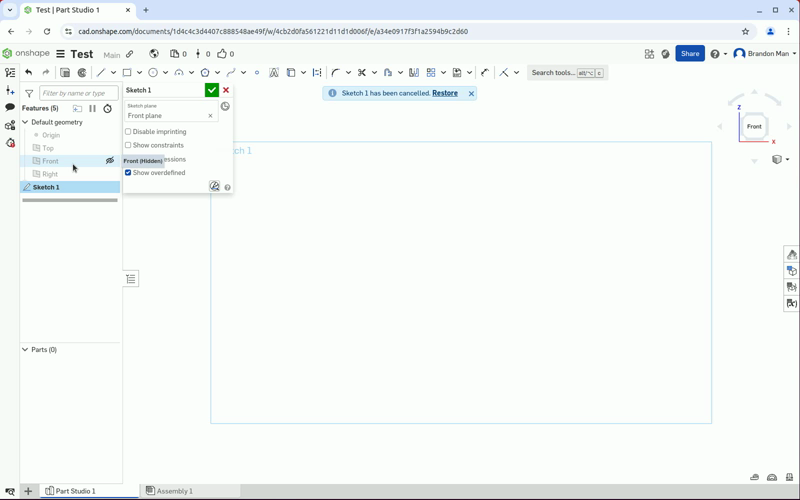
mouse_move(73, 352)
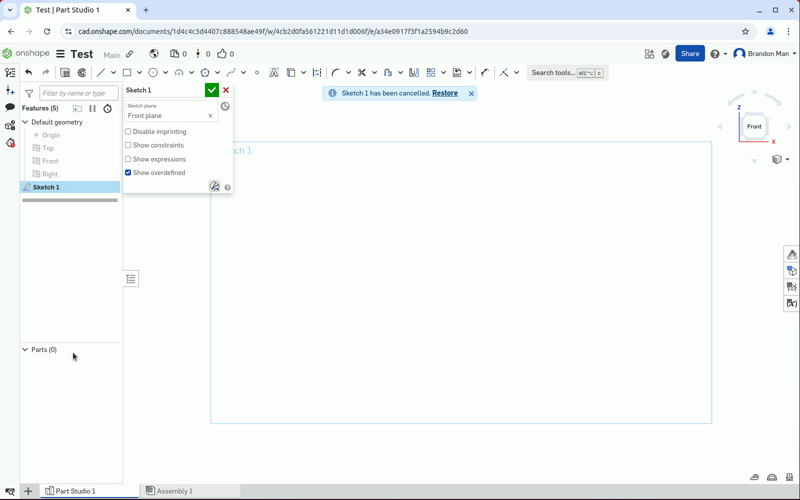
key(y)
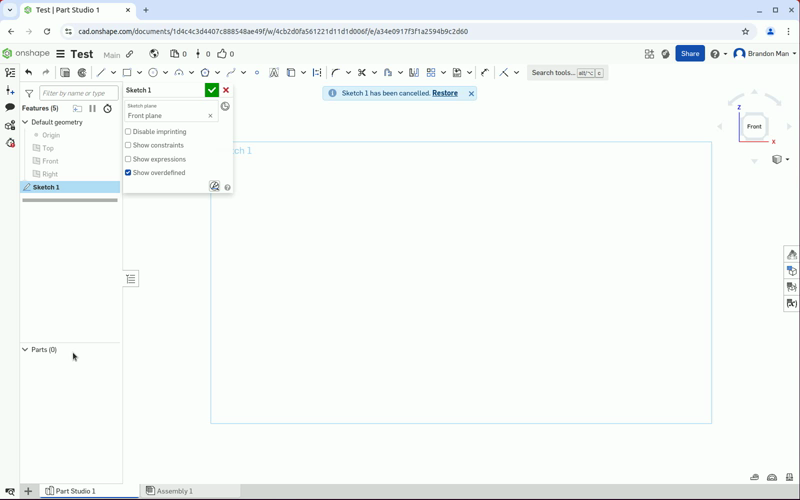
key(l)
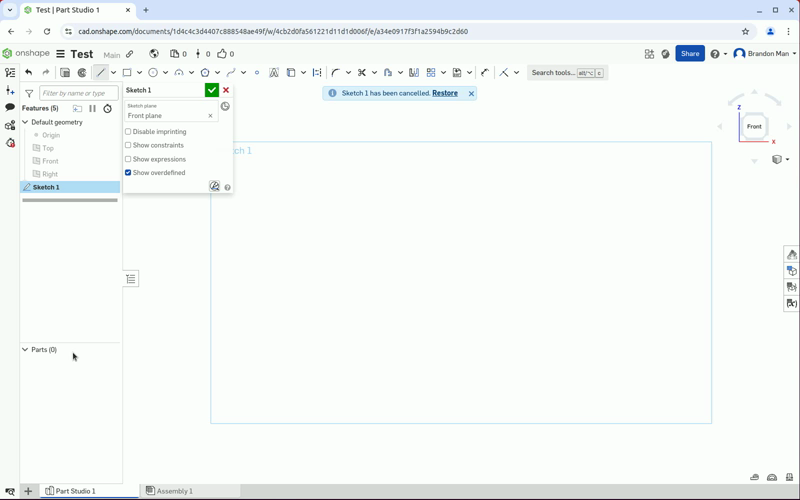
key_down(shift)
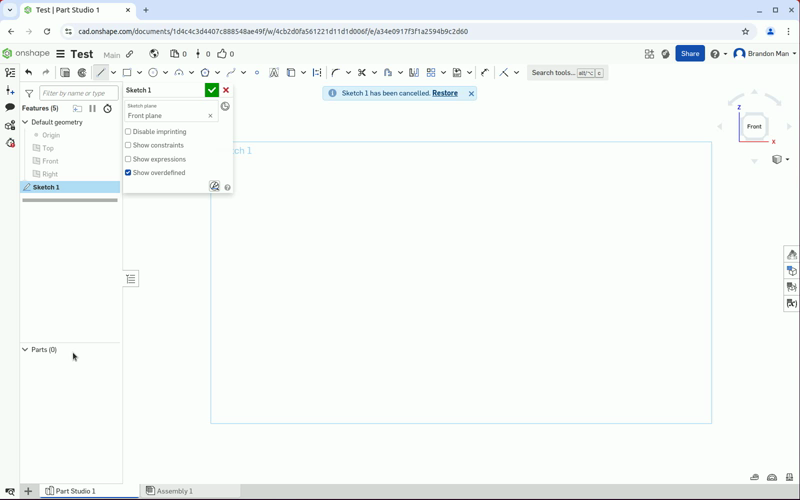
mouse_move(454, 267)
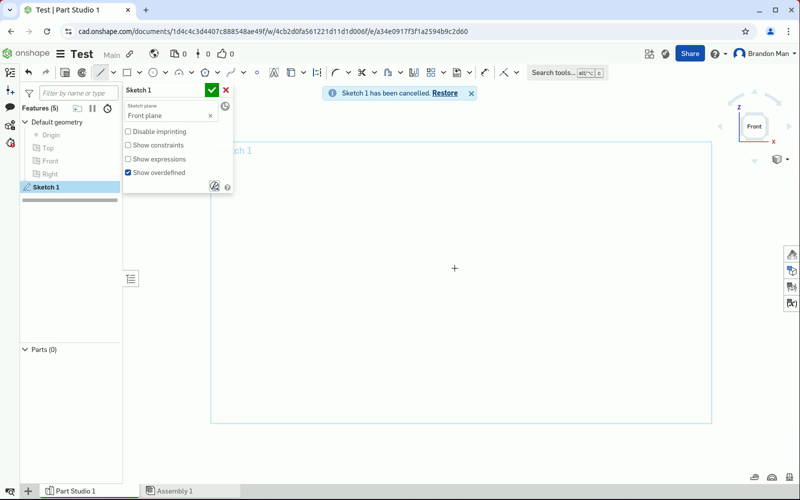
click(454, 267)
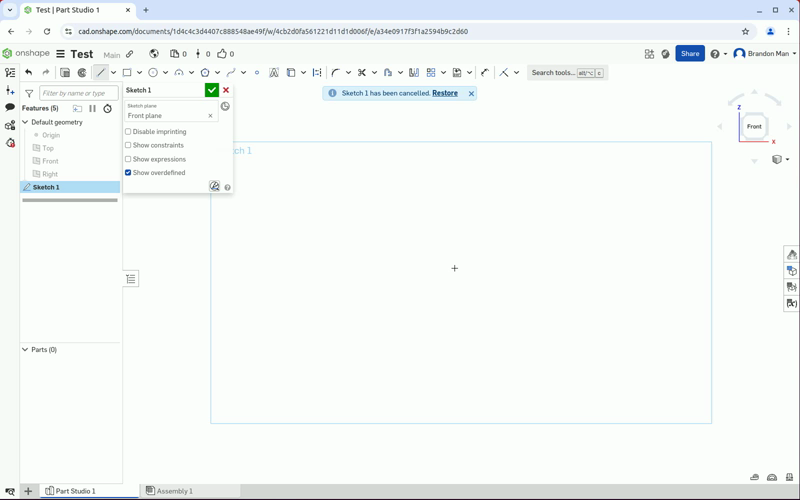
key_up(shift)
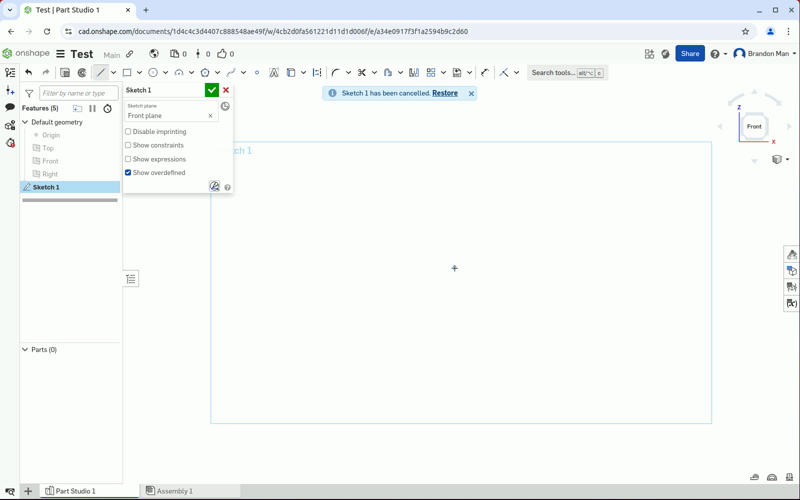
key_down(shift)
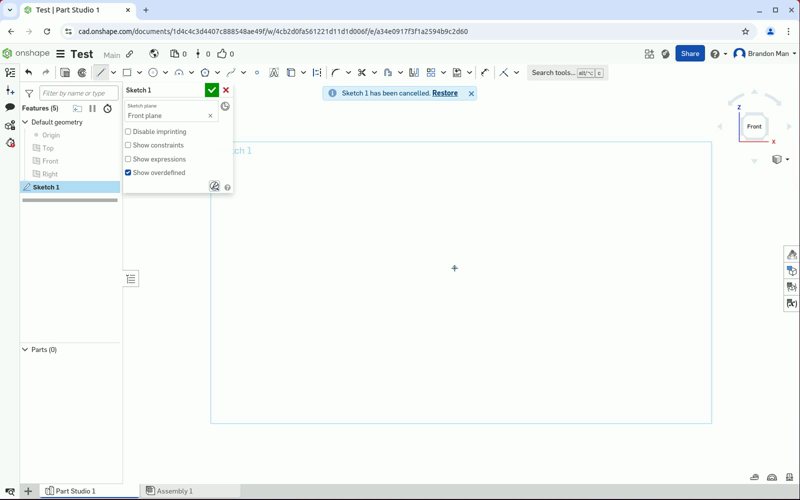
mouse_move(484, 267)
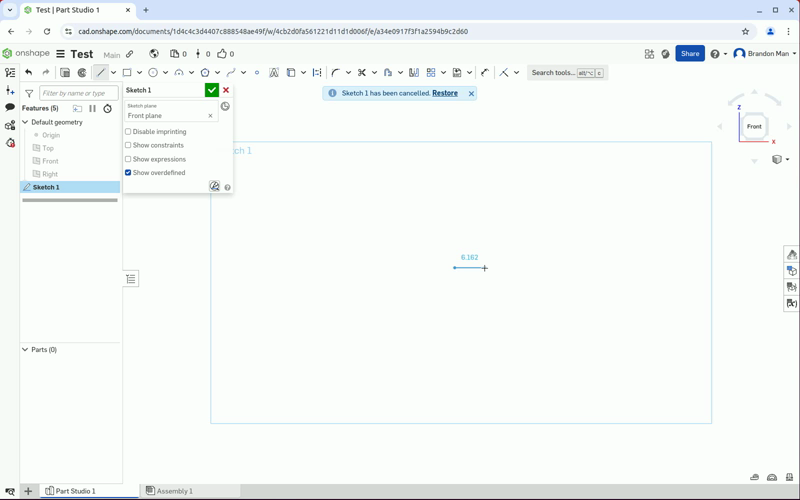
mouse_move(470, 267)
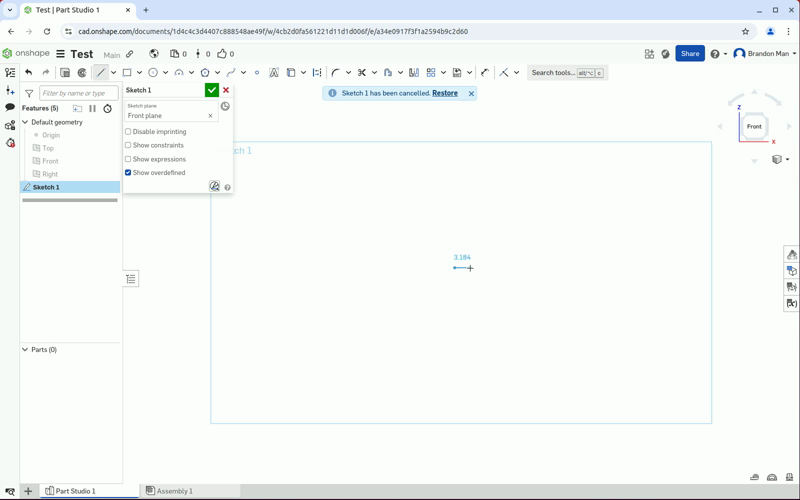
click(470, 267)
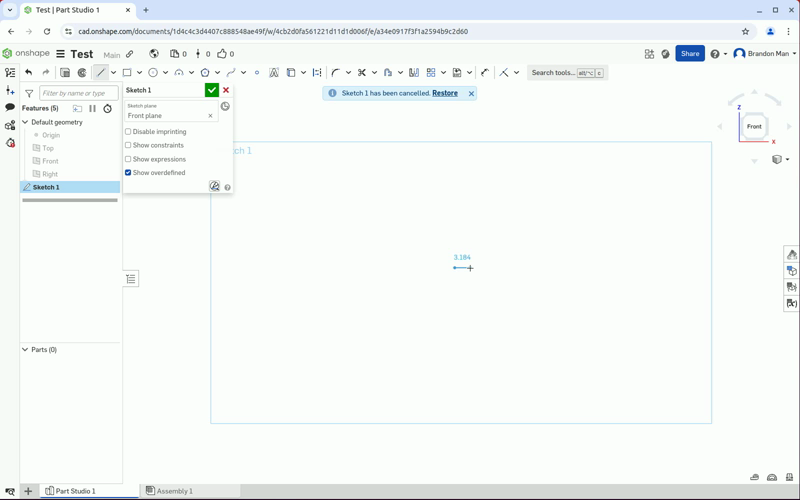
key_up(shift)
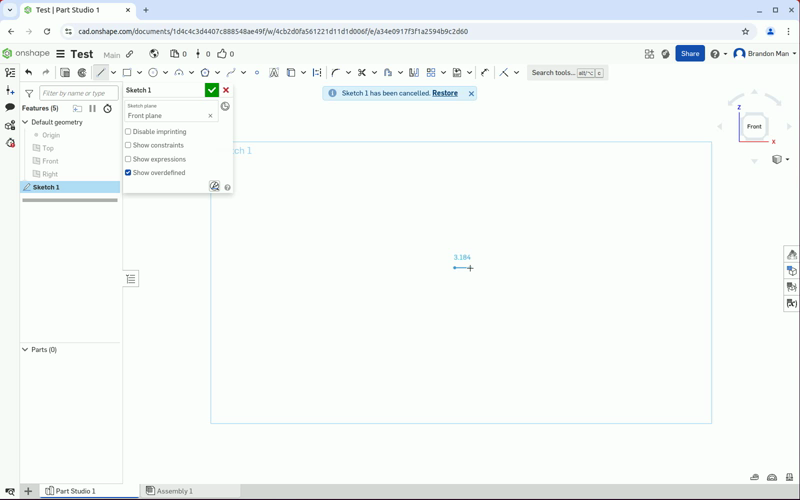
key_down(shift)
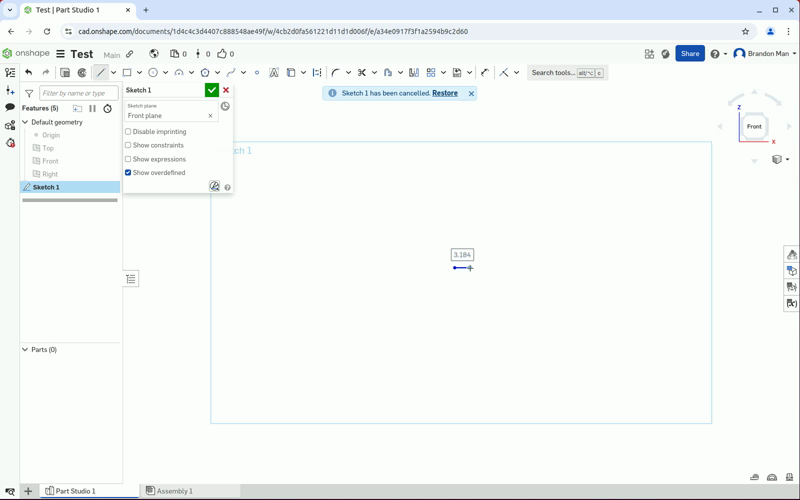
mouse_move(500, 267)
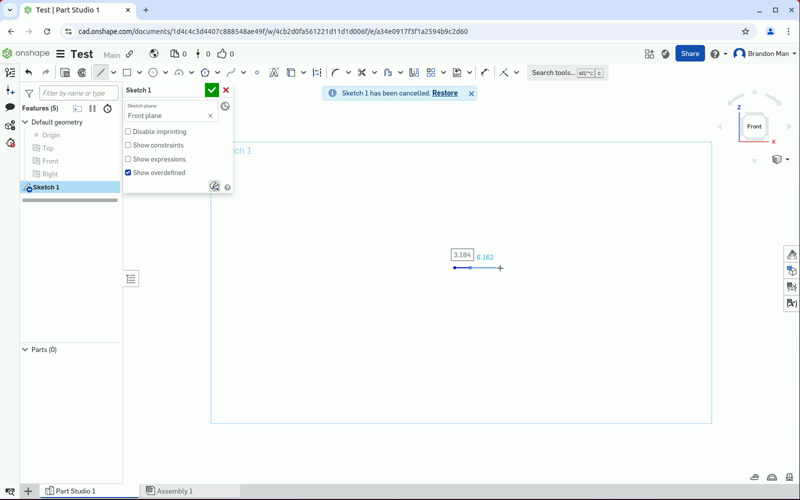
mouse_move(470, 258)
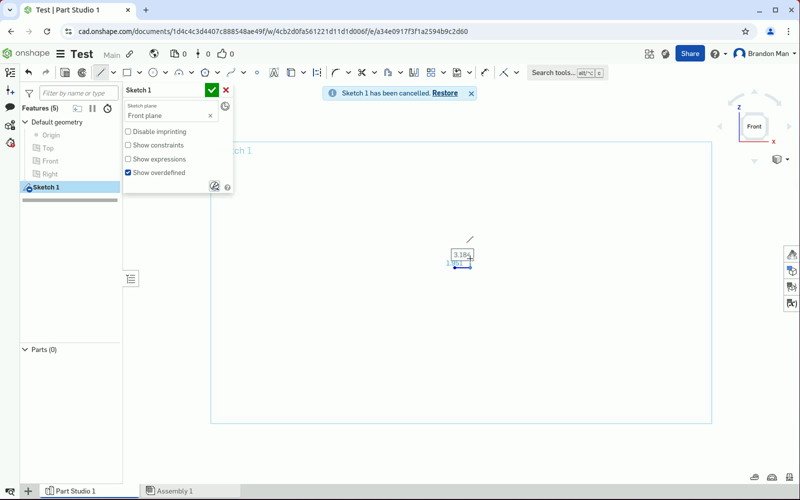
click(470, 258)
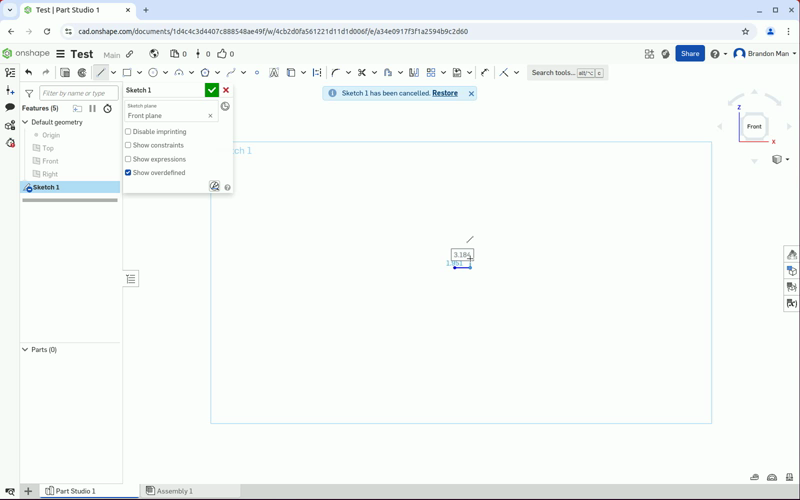
key_up(shift)
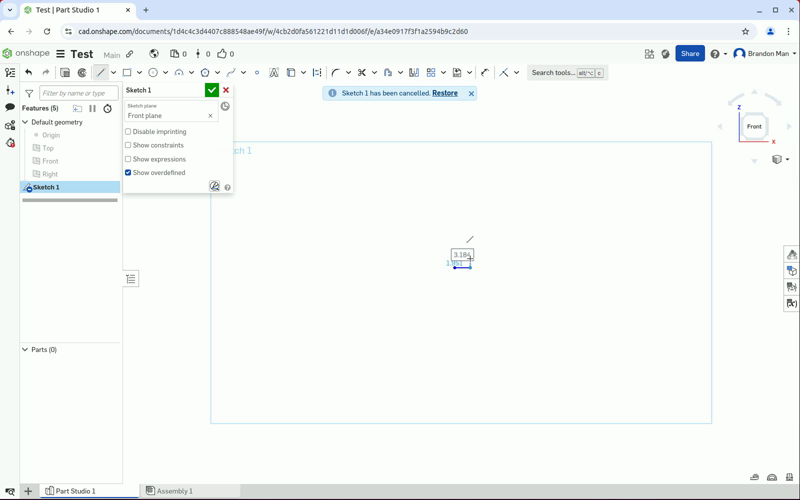
key_down(shift)
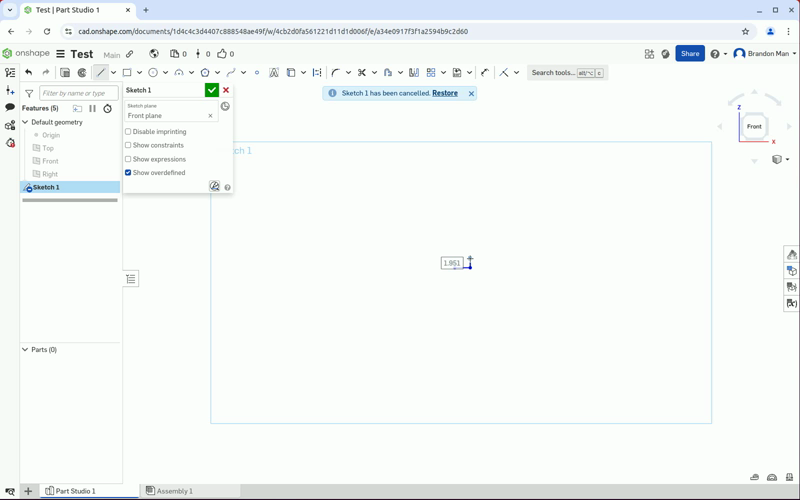
mouse_move(500, 258)
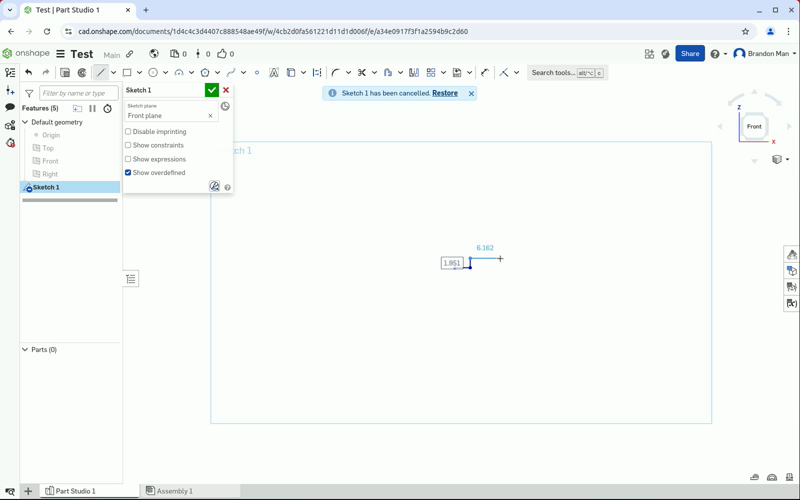
mouse_move(454, 258)
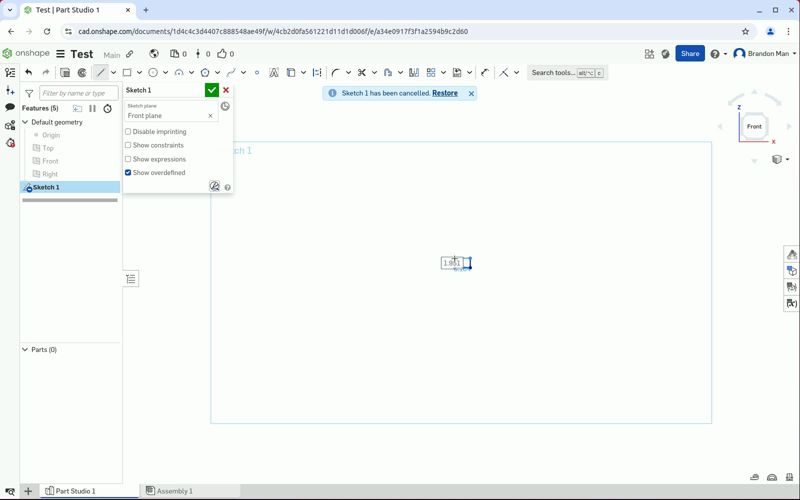
click(454, 258)
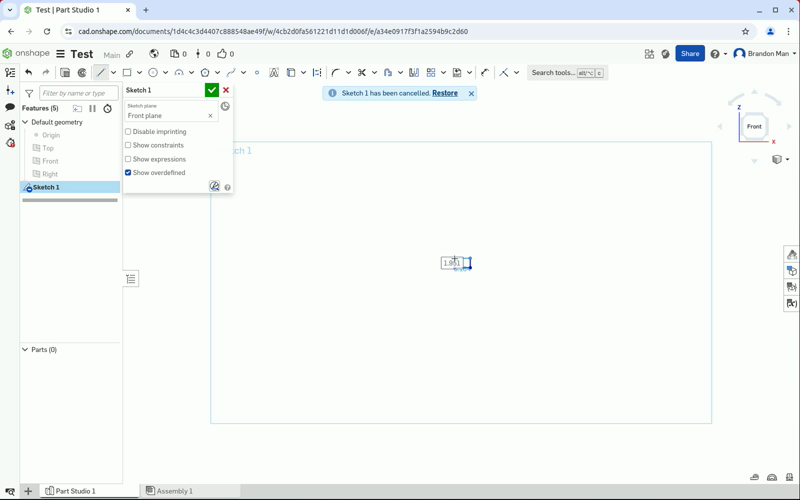
key_up(shift)
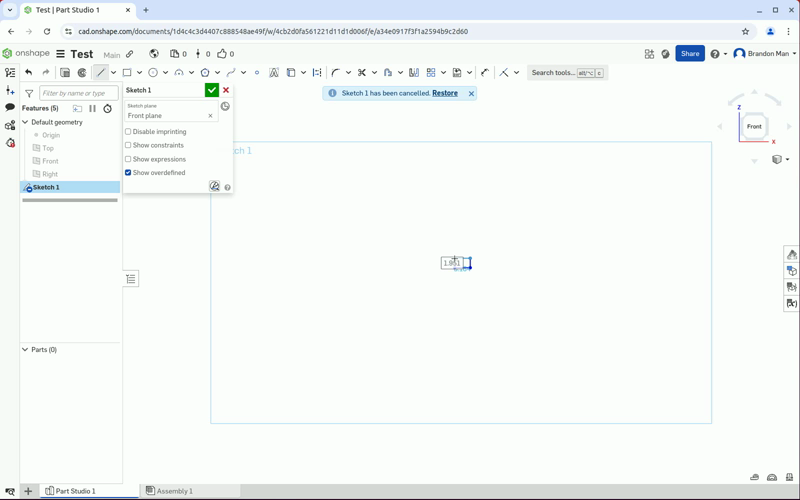
mouse_move(484, 258)
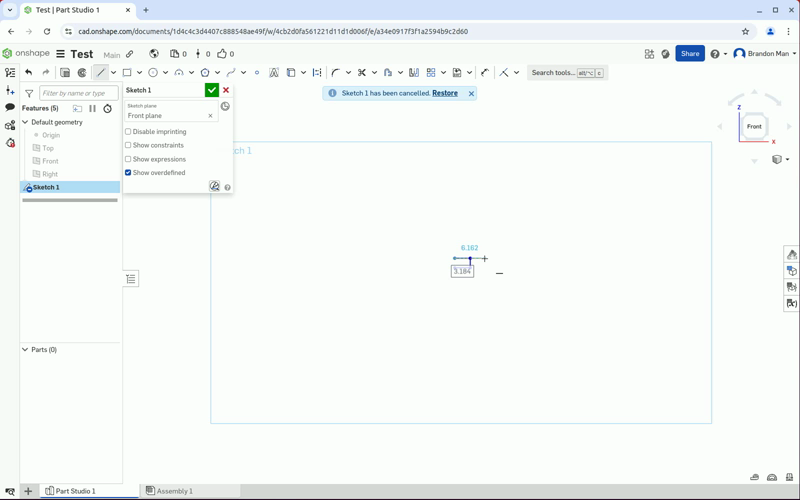
key_down(shift)
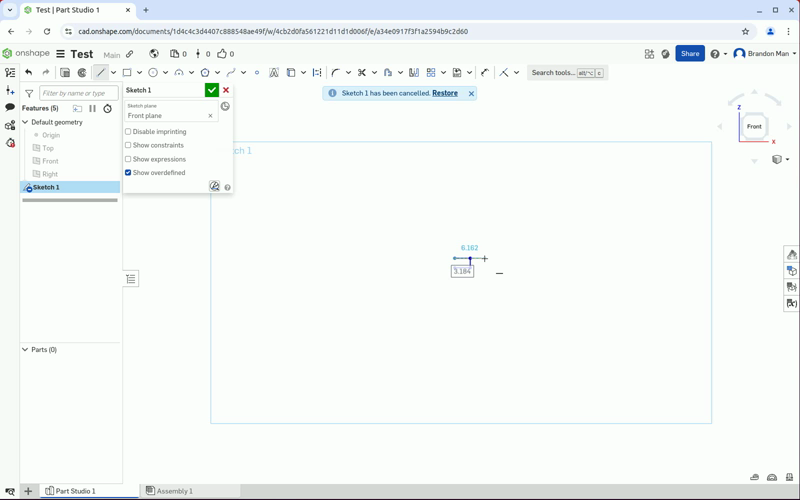
mouse_move(454, 267)
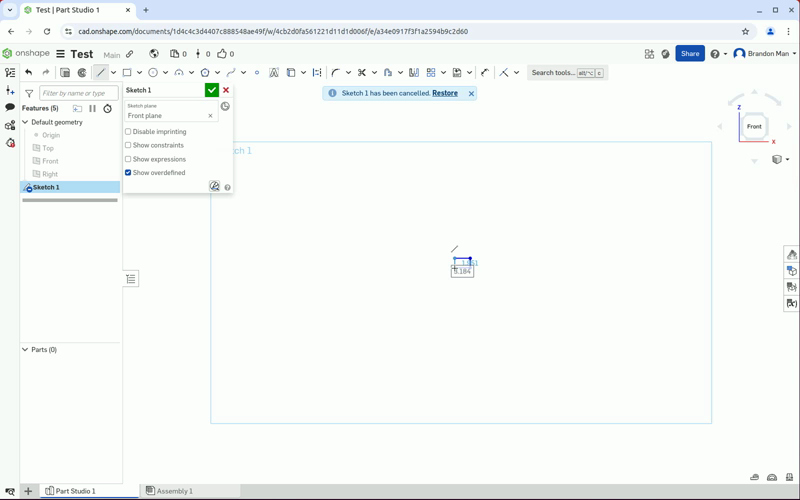
key_up(shift)
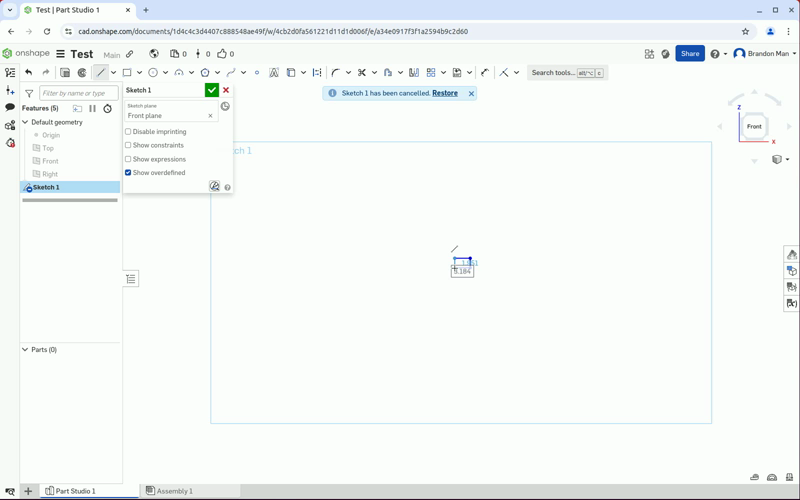
click(454, 267)
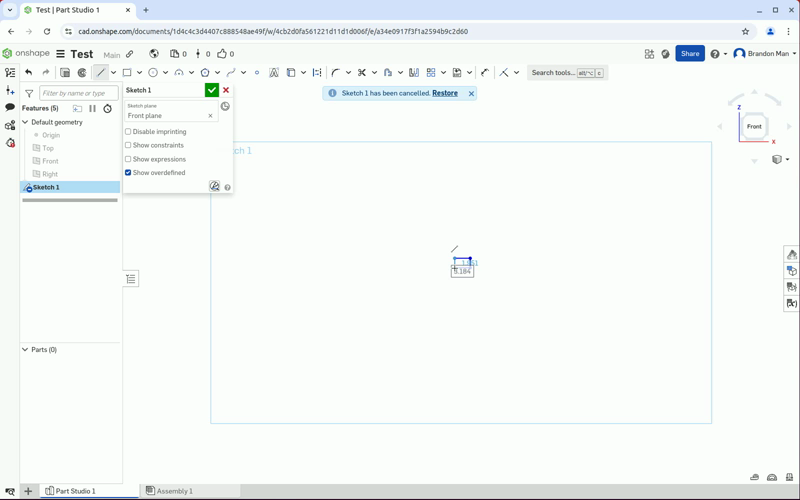
key(esc)
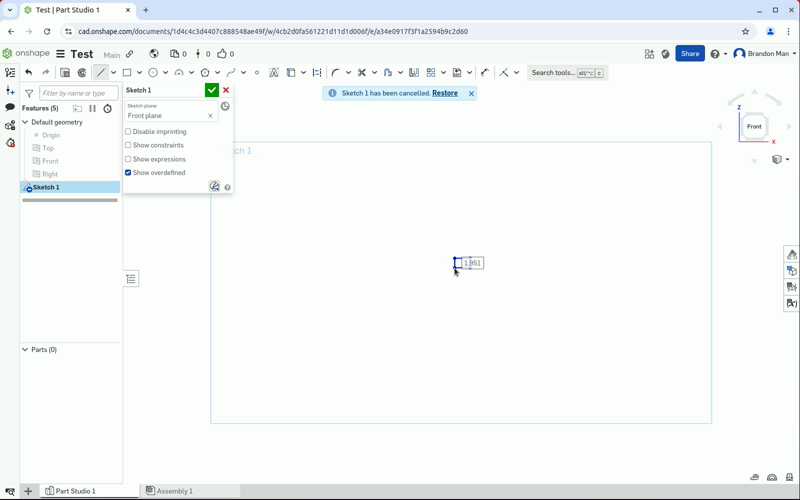
mouse_move(456, 262)
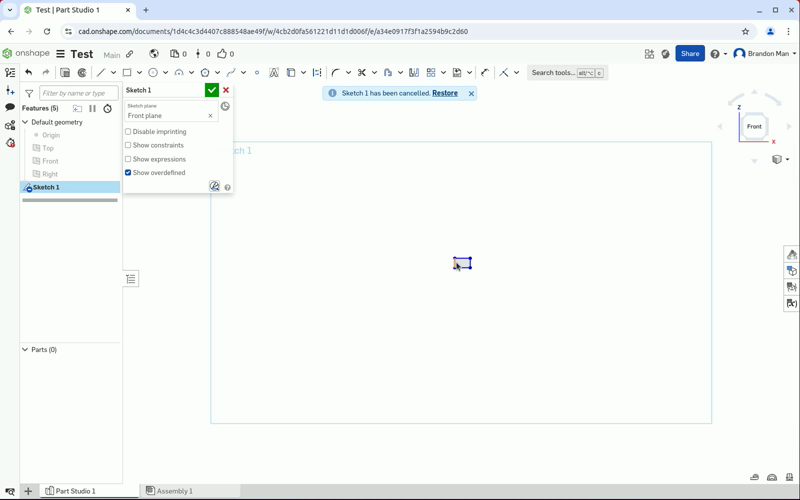
scroll(6)
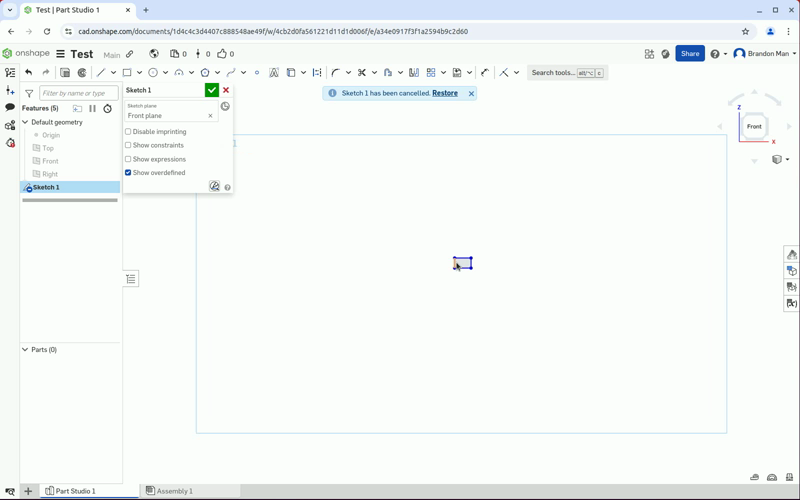
scroll(6)
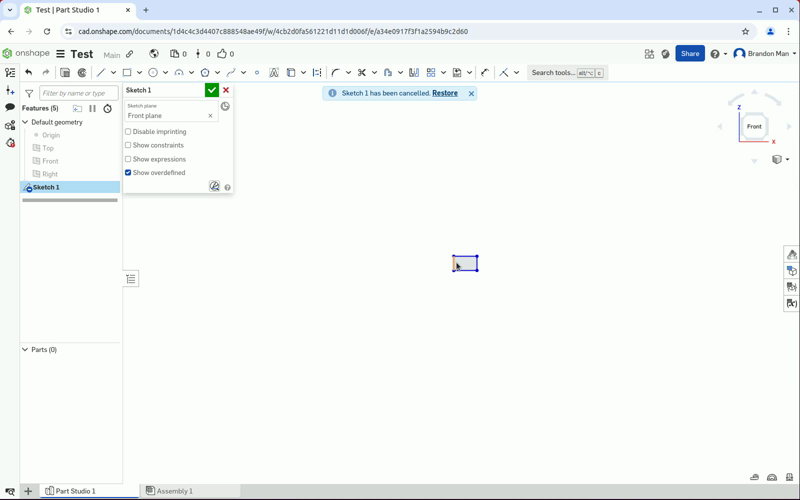
scroll(6)
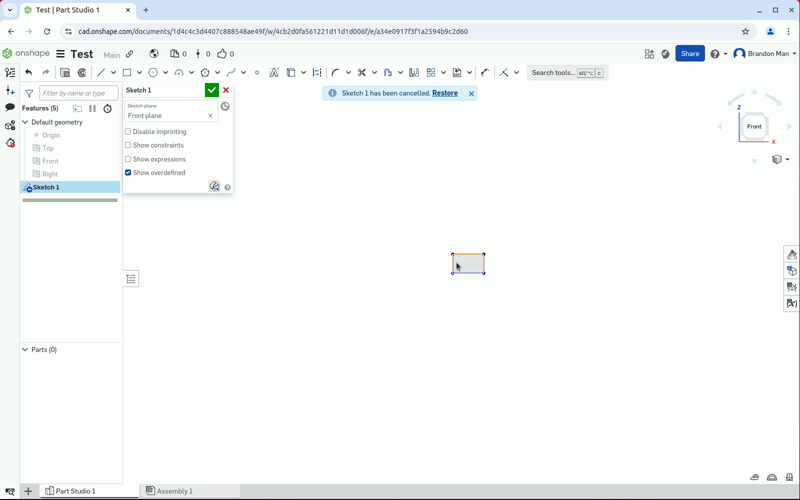
scroll(6)
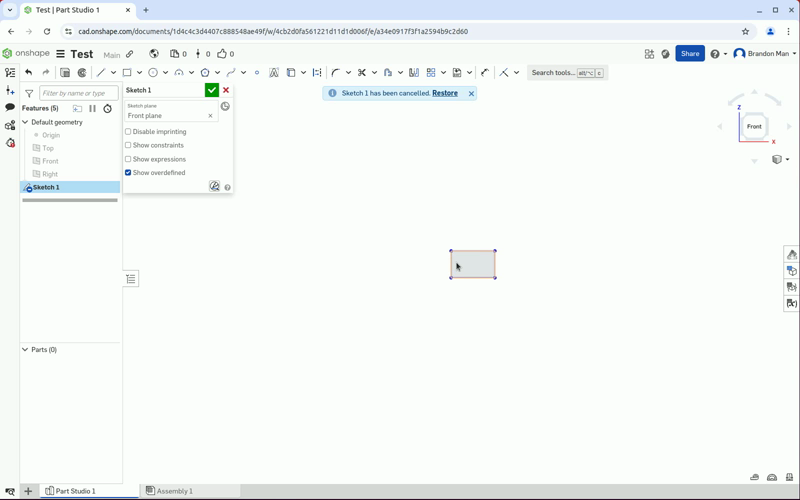
scroll(6)
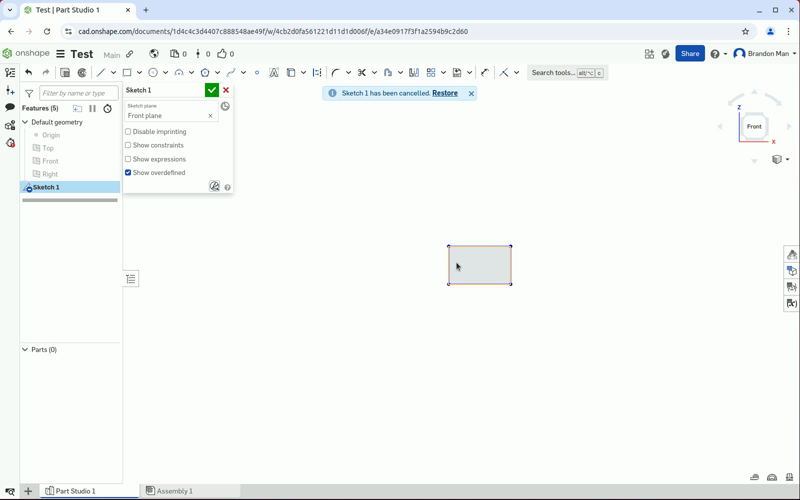
scroll(6)
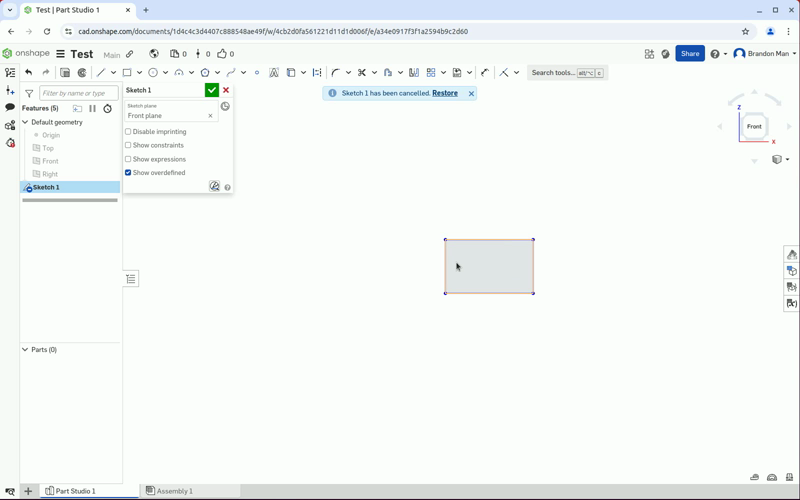
scroll(6)
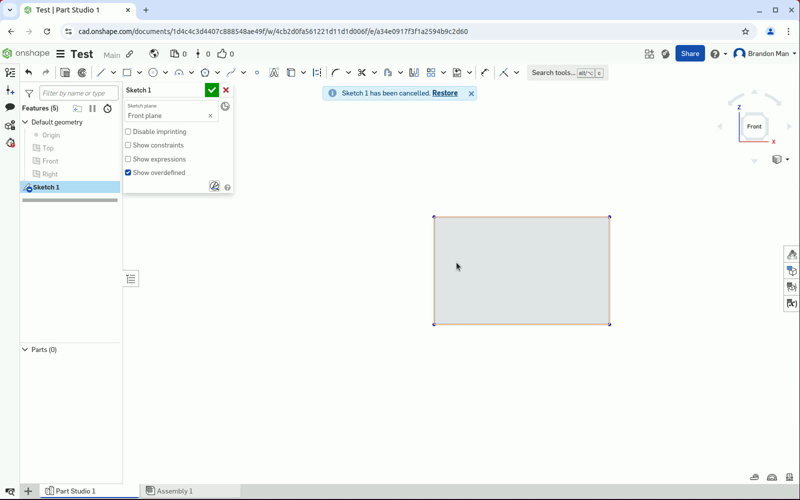
click(456, 262)
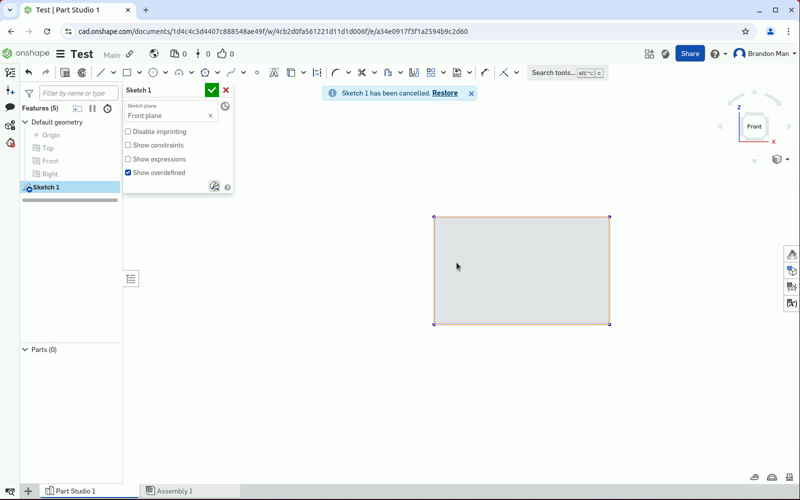
scroll(-6)
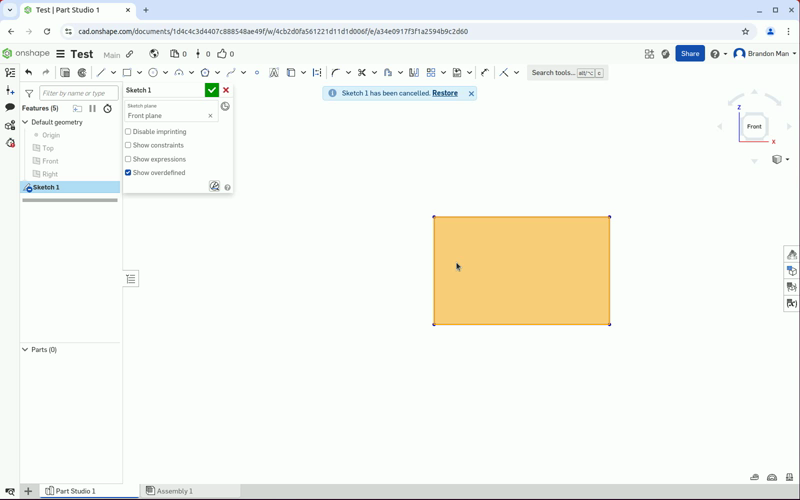
scroll(-6)
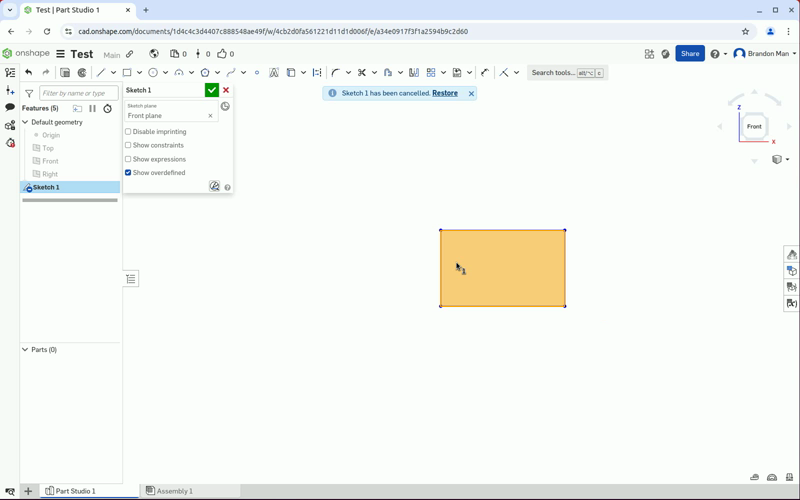
scroll(-6)
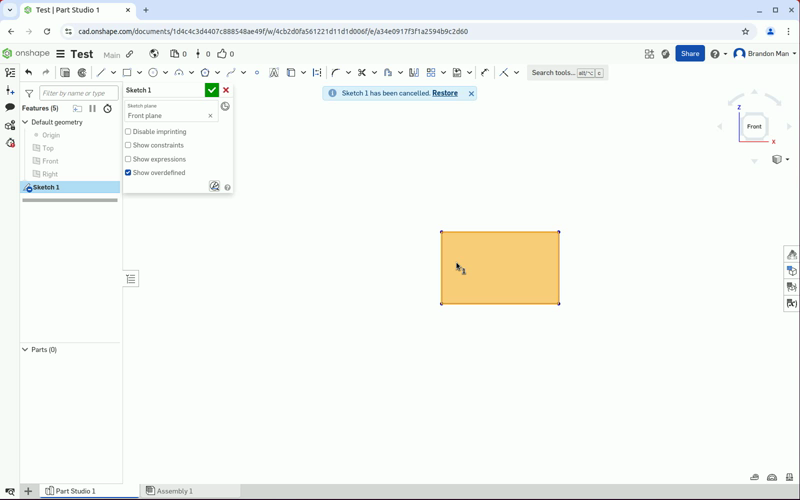
scroll(-6)
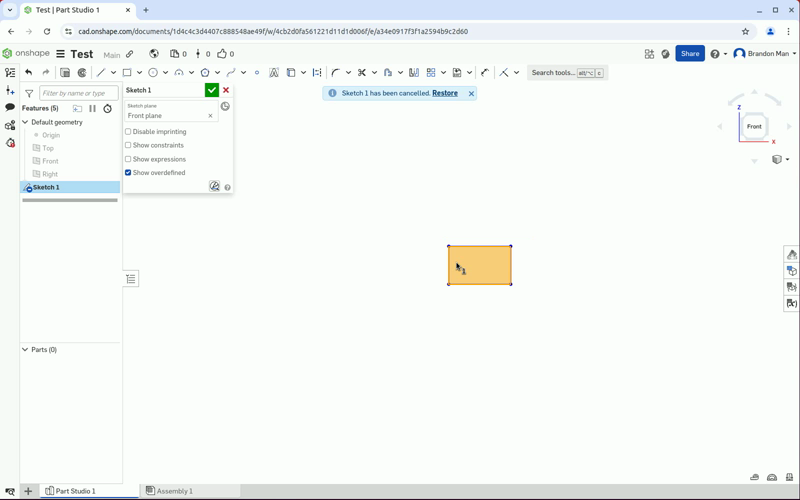
scroll(-6)
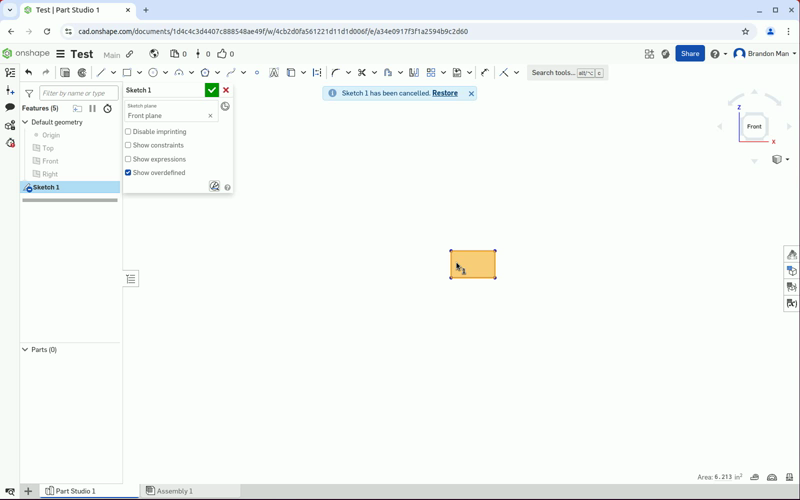
scroll(-6)
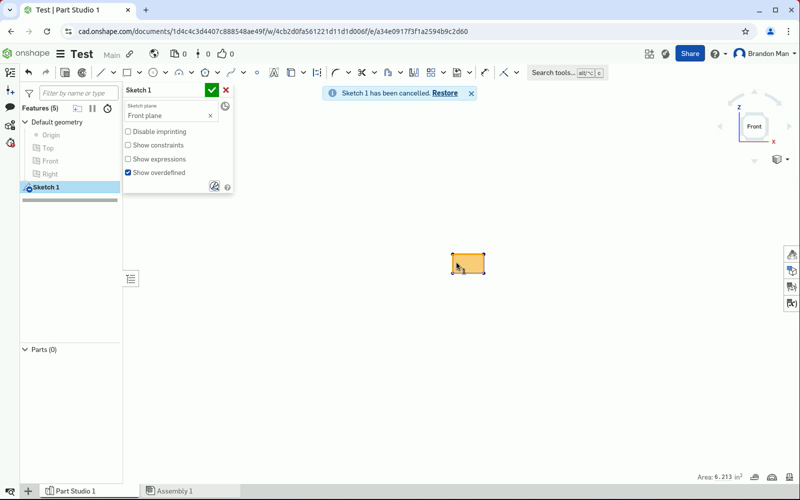
scroll(-6)
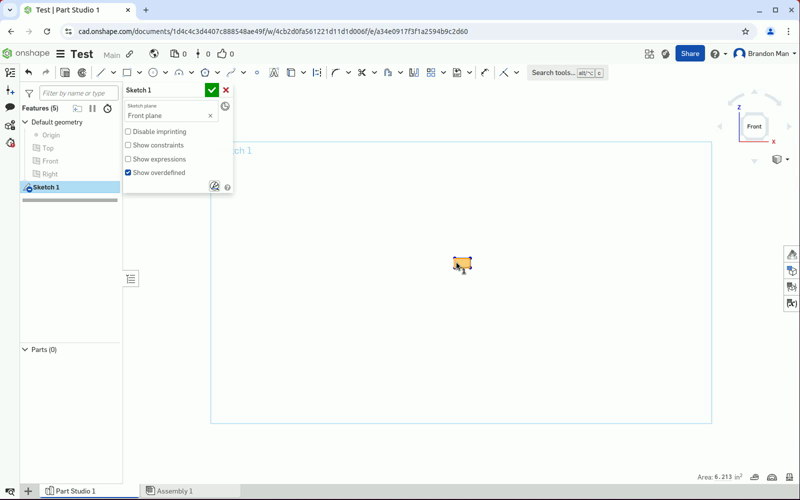
mouse_move(73, 352)
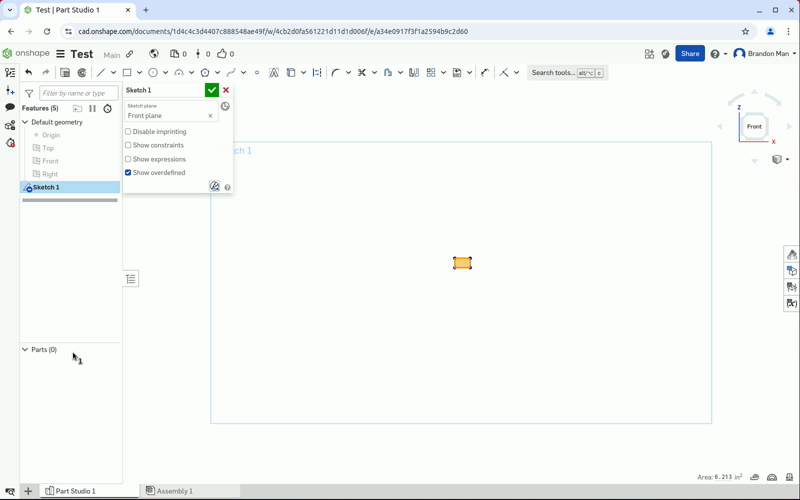
key(shift+y)
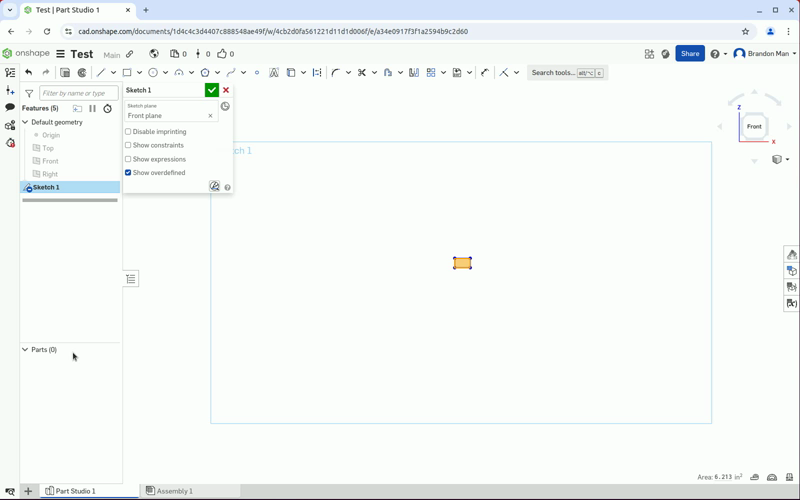
key(shift+e)
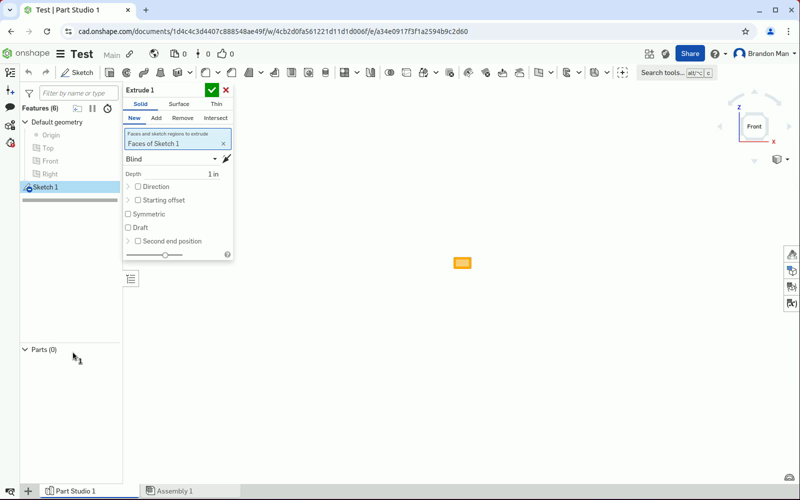
mouse_move(143, 106)
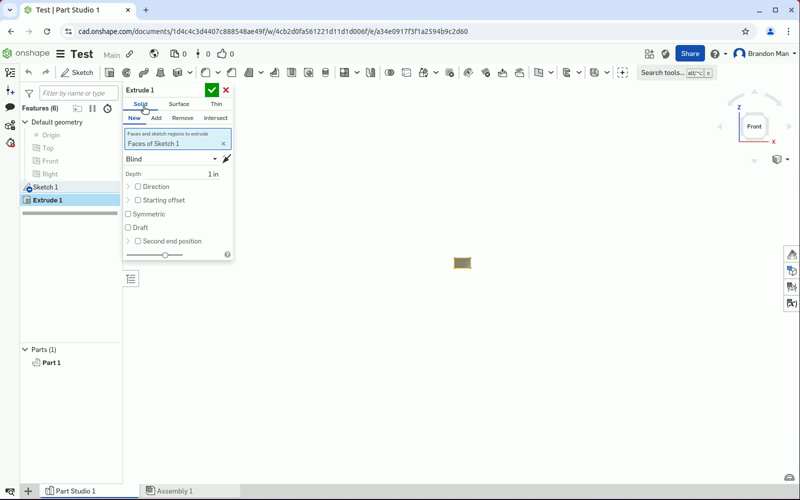
click(143, 106)
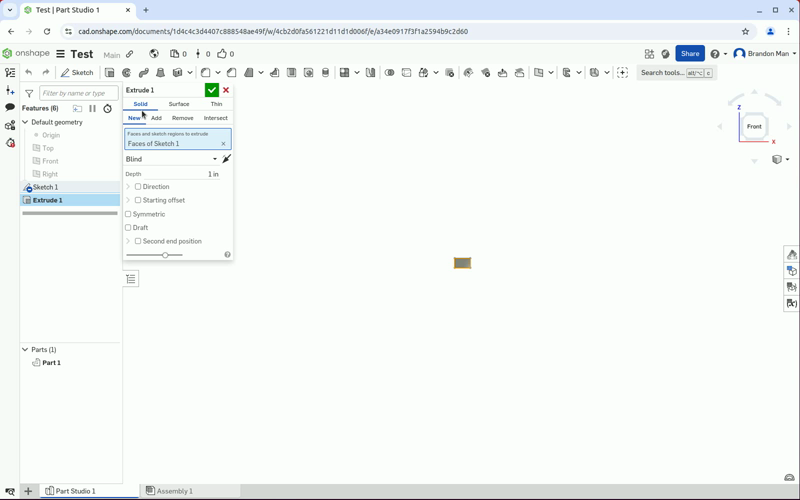
mouse_move(137, 120)
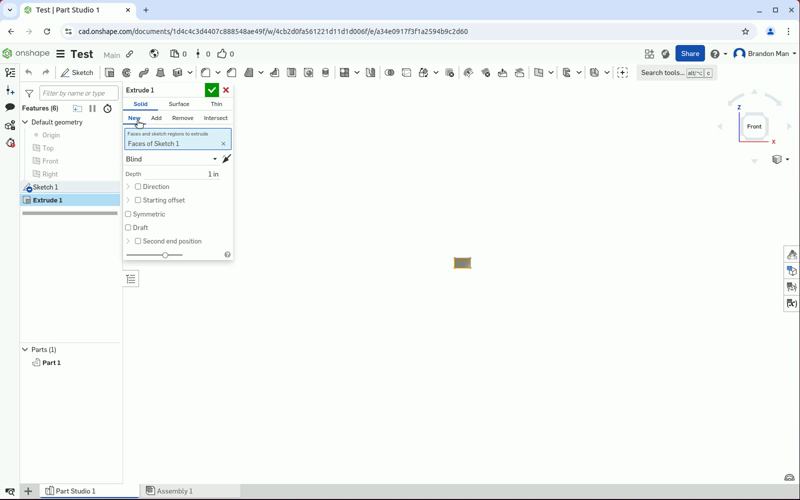
click(137, 120)
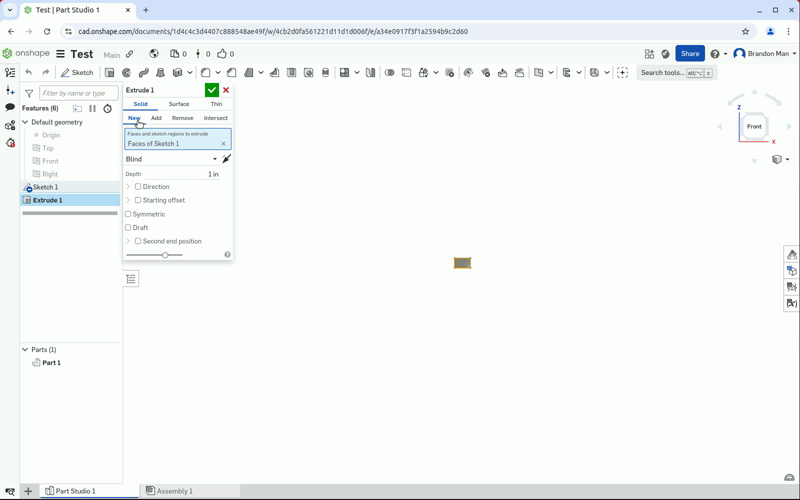
key(tab, 4)
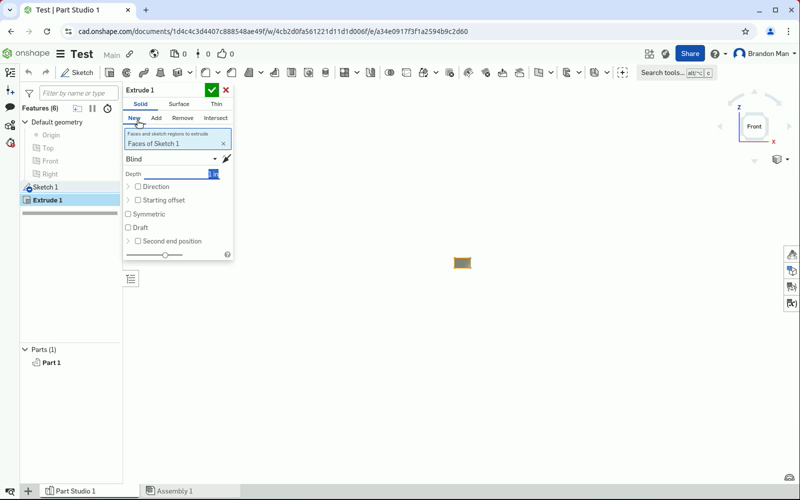
text(1.444)
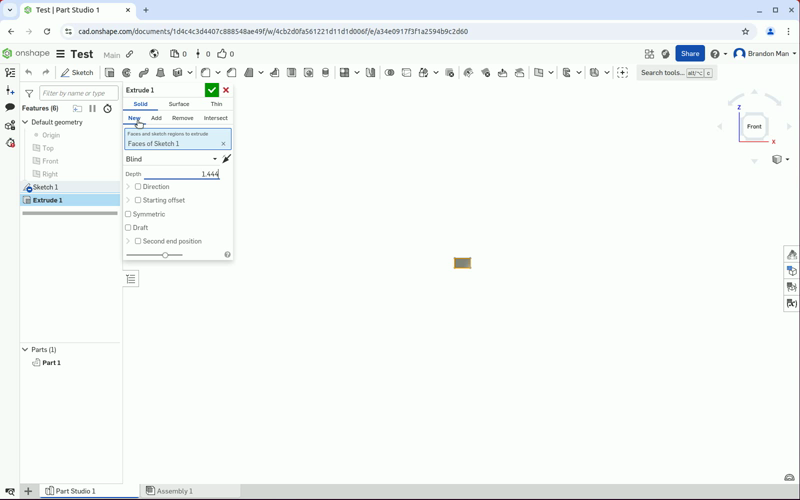
key(enter)
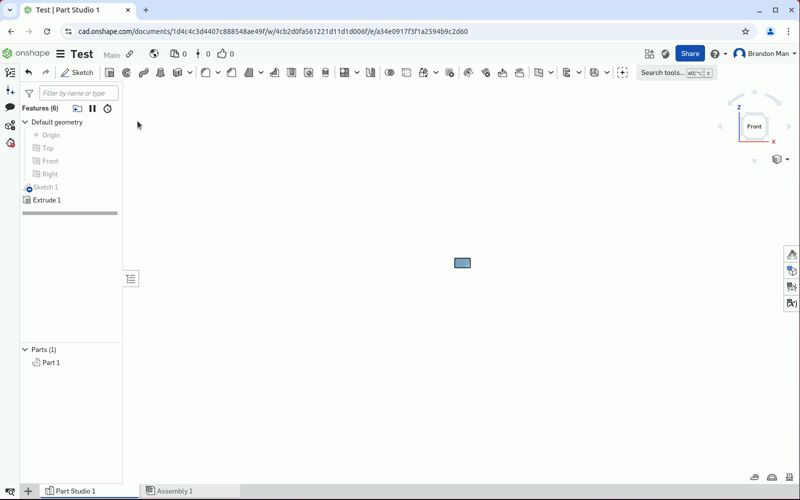
key(shift+h)
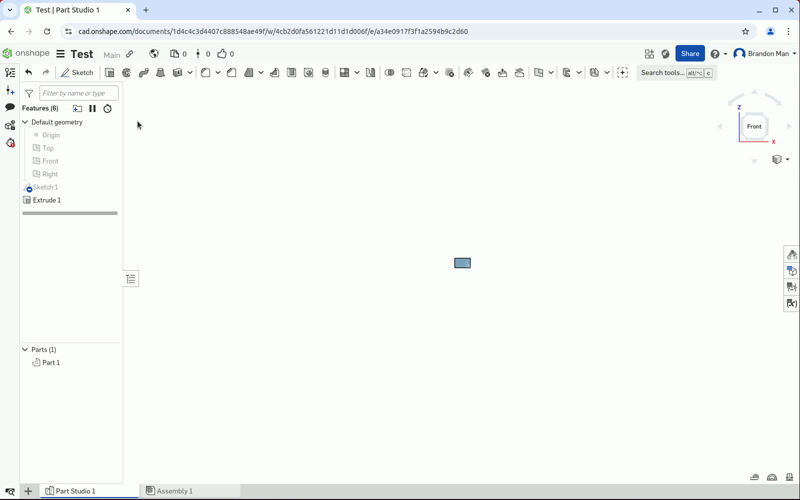
key(shift+h)
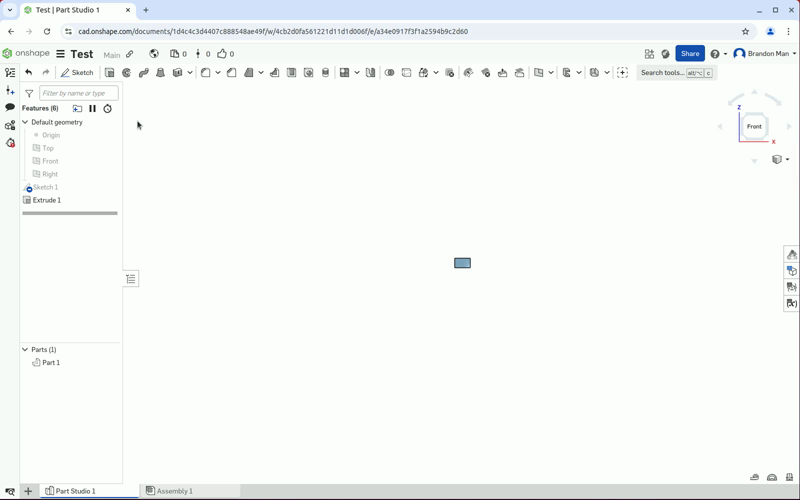
mouse_move(73, 189)
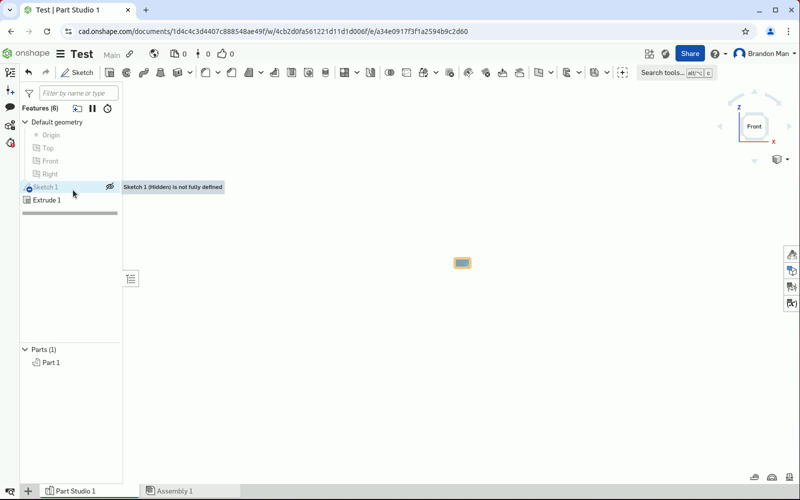
click(73, 189)
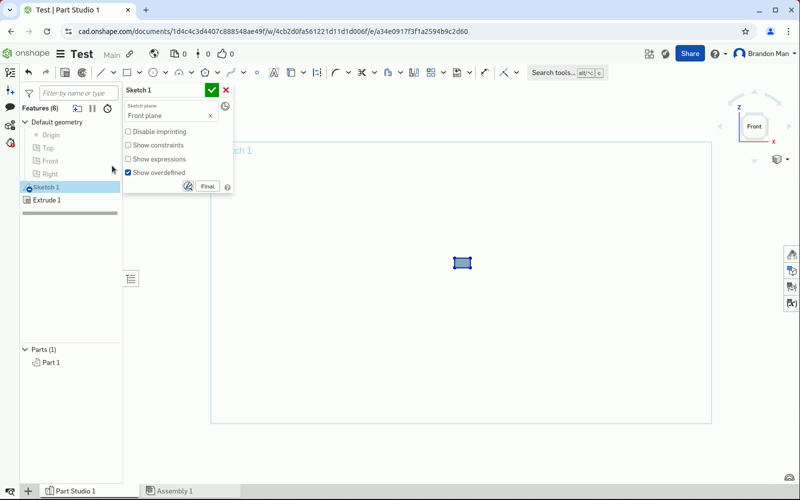
mouse_move(229, 92)
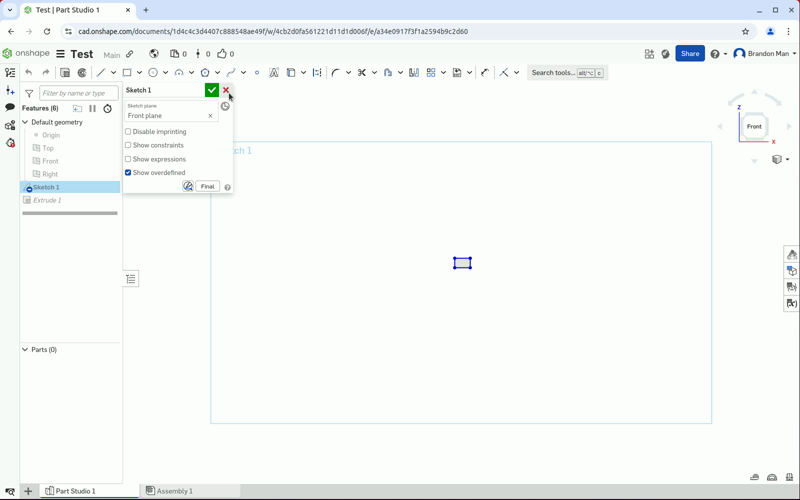
click(229, 92)
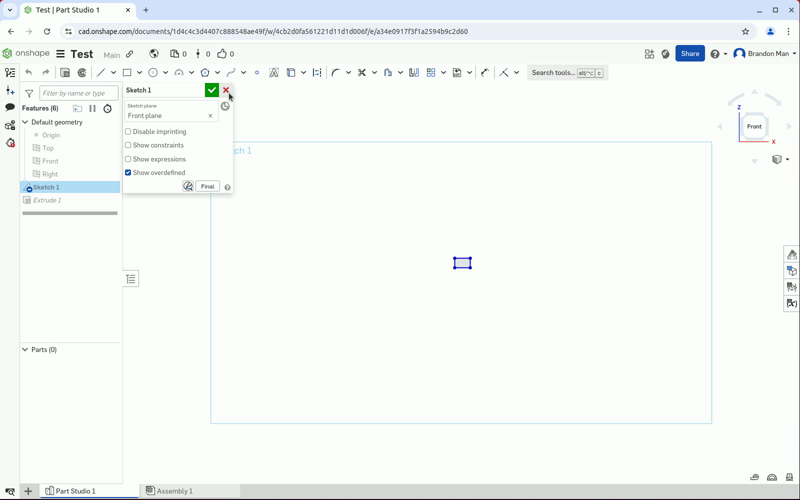
key(shift+s)
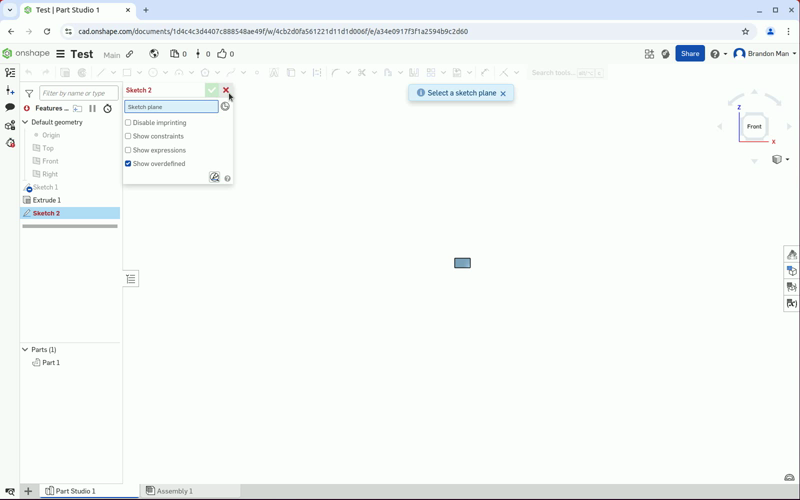
mouse_move(73, 163)
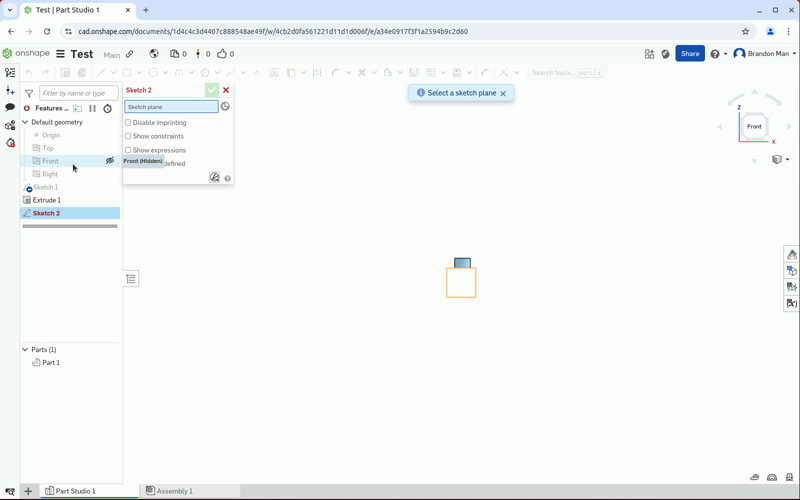
click(73, 163)
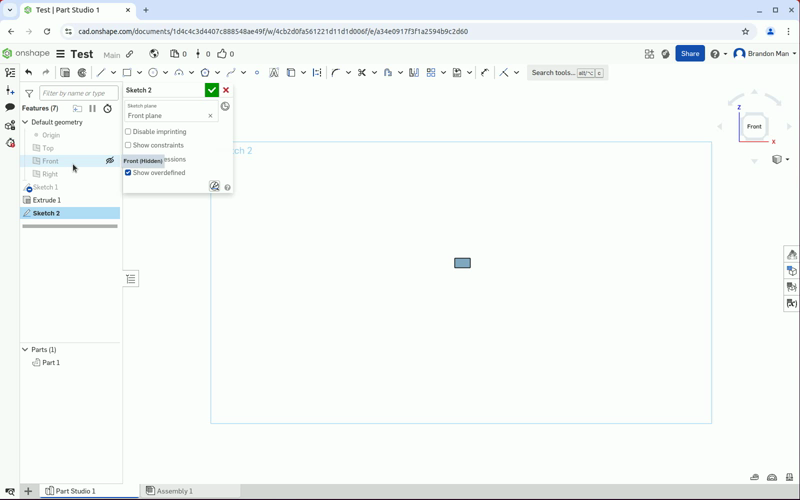
mouse_move(73, 352)
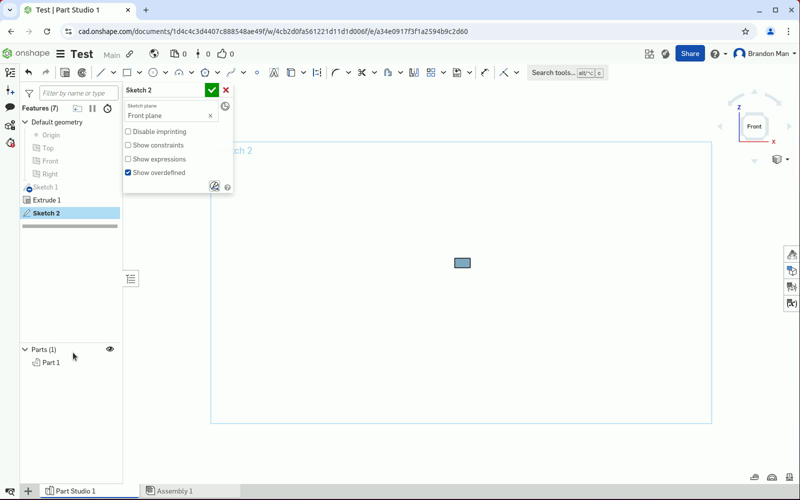
key(y)
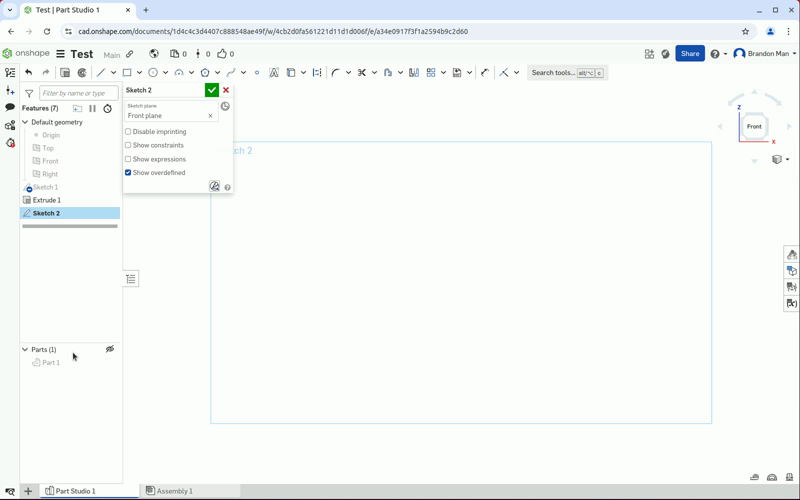
key(l)
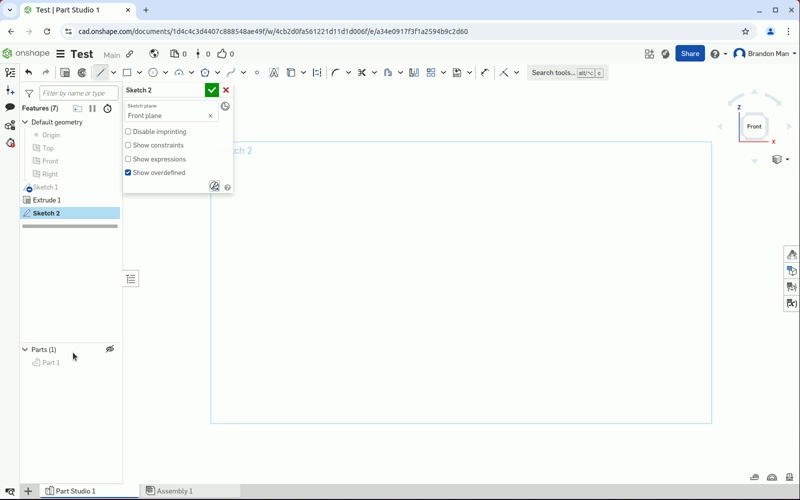
key_down(shift)
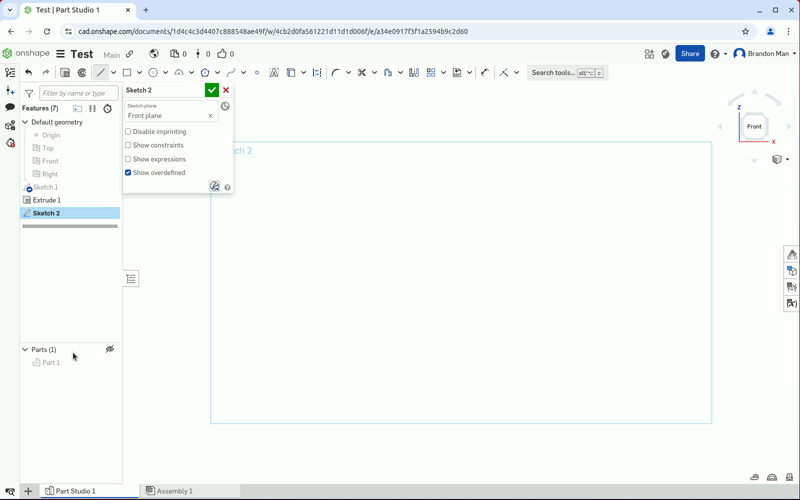
mouse_move(460, 258)
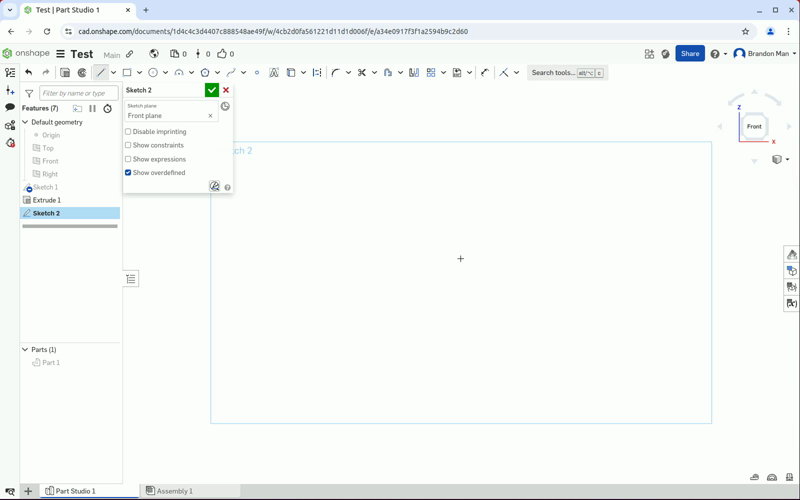
click(460, 258)
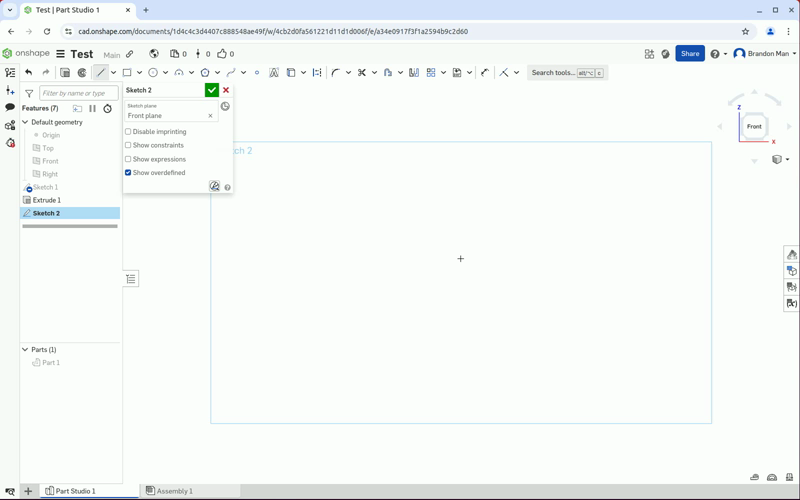
key_up(shift)
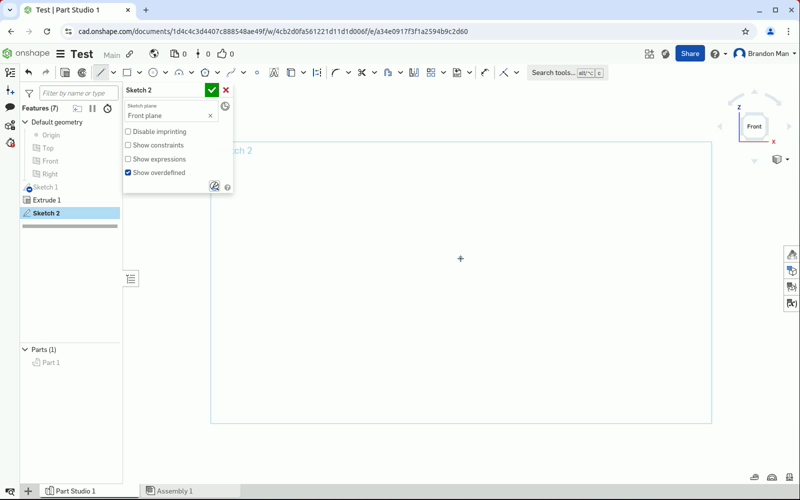
key_down(shift)
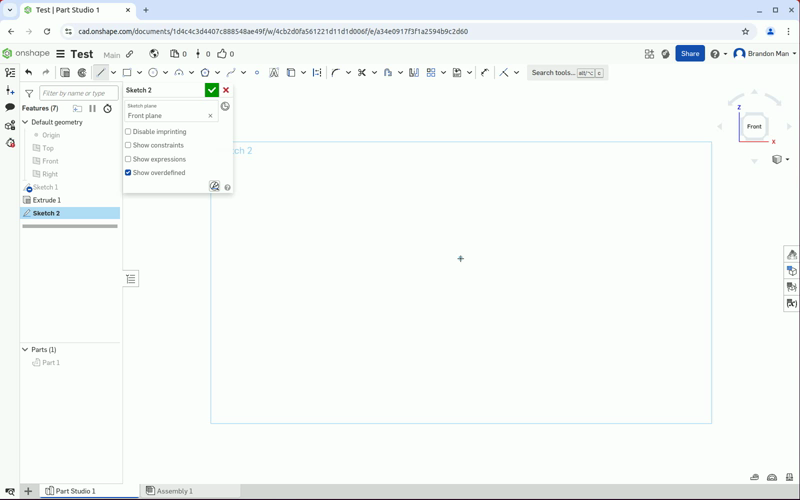
mouse_move(490, 258)
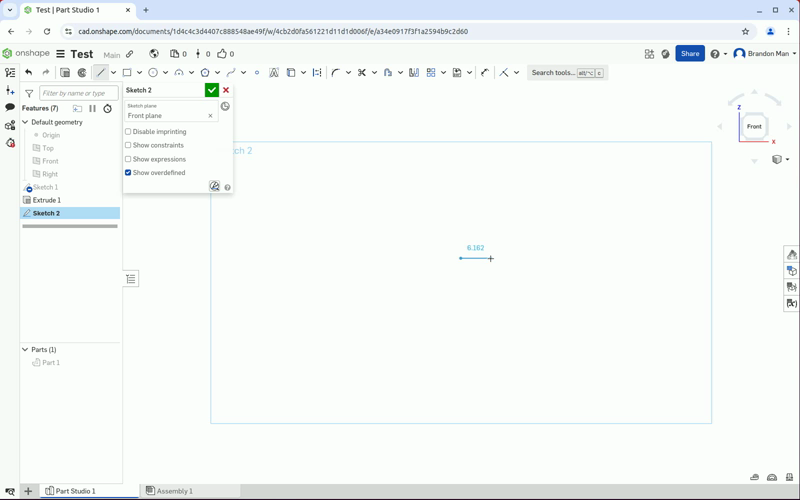
mouse_move(465, 258)
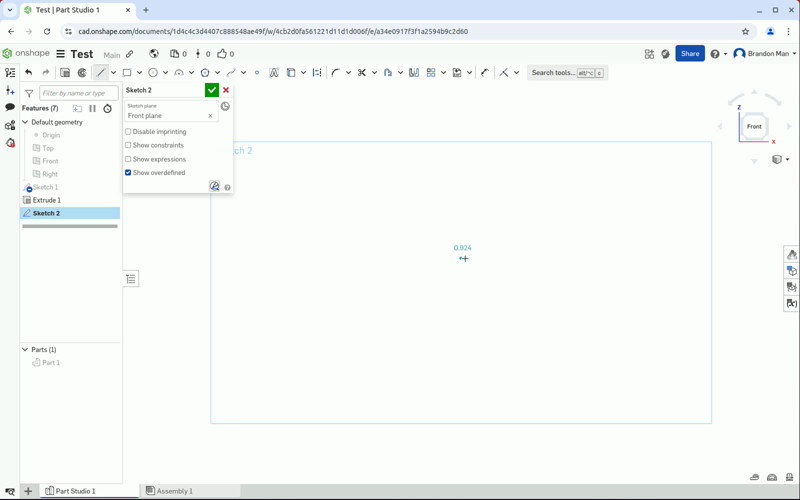
scroll(6)
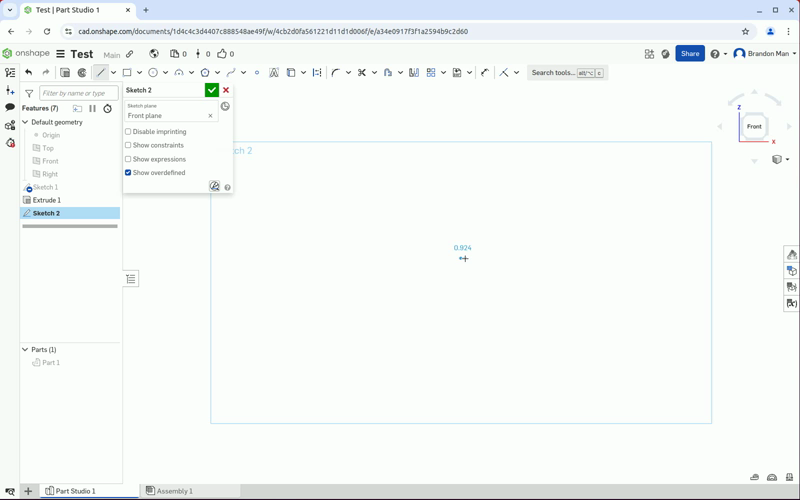
scroll(6)
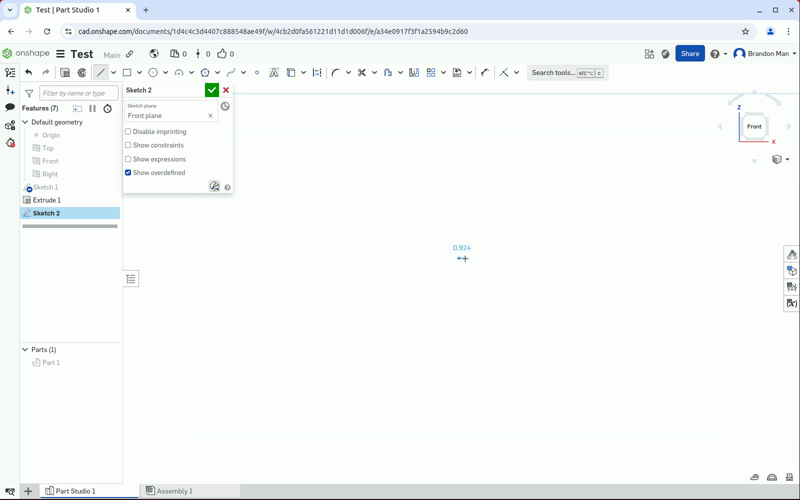
scroll(6)
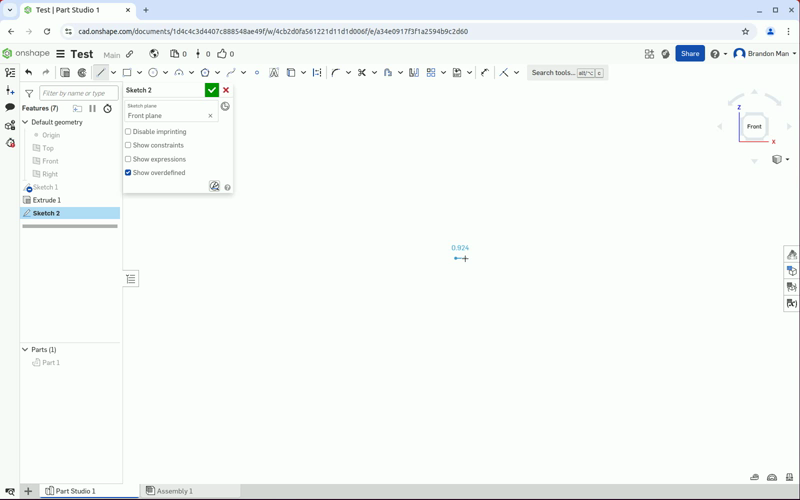
scroll(6)
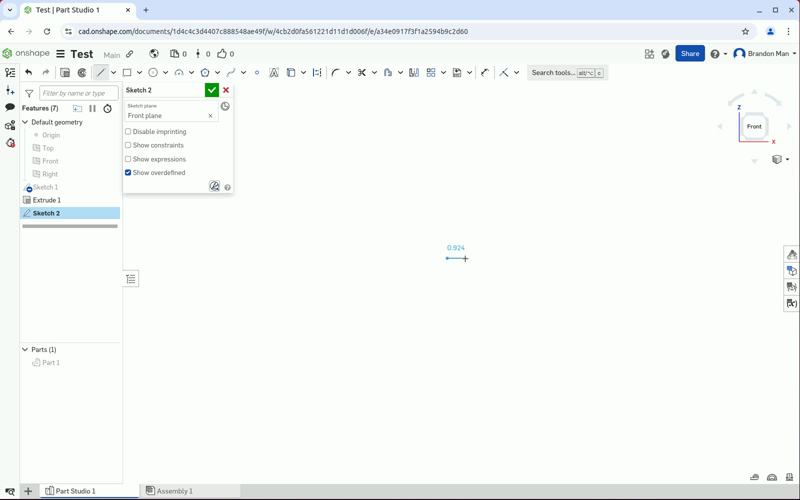
scroll(6)
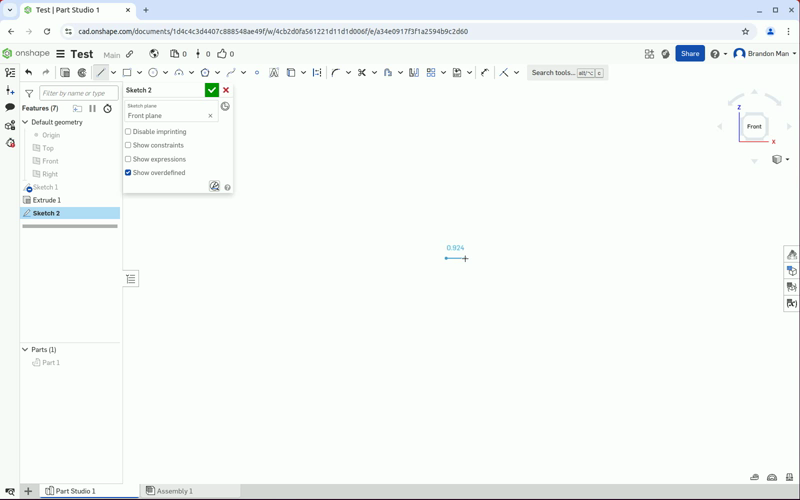
scroll(6)
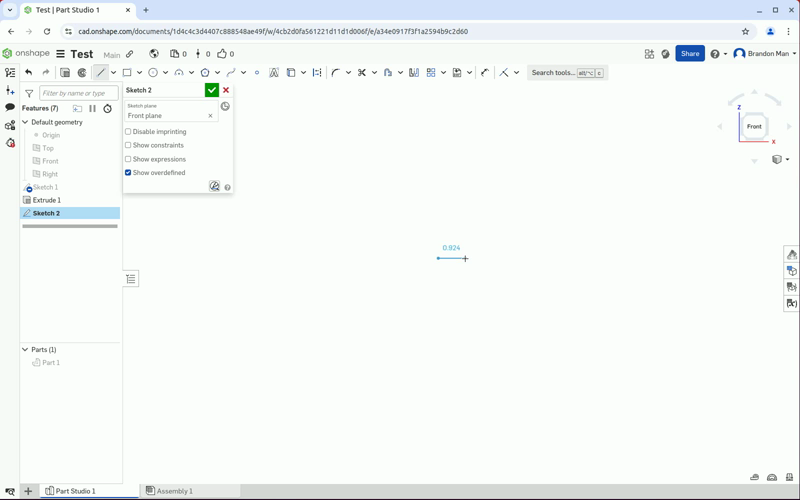
scroll(6)
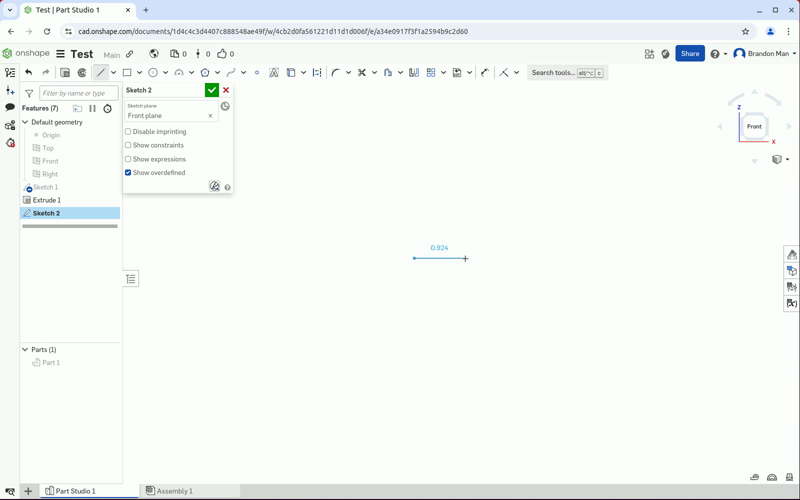
click(465, 258)
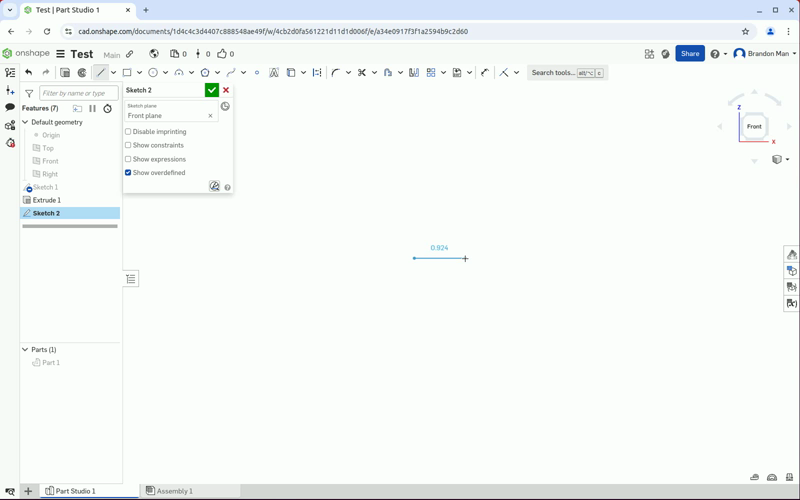
scroll(-6)
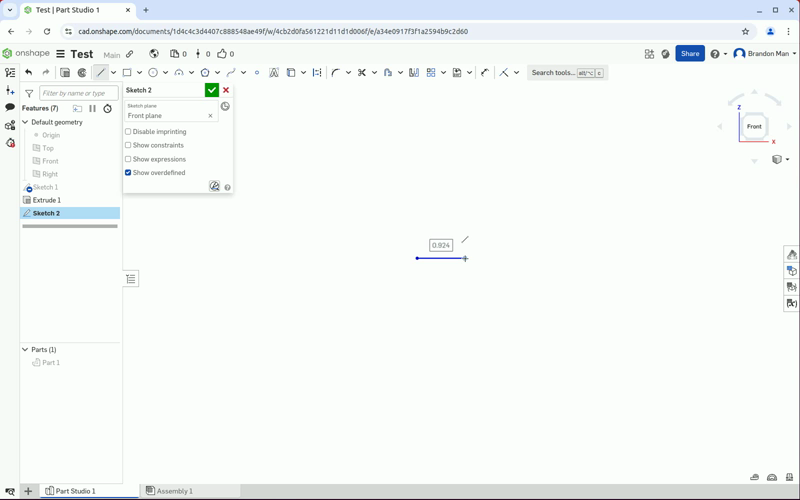
scroll(-6)
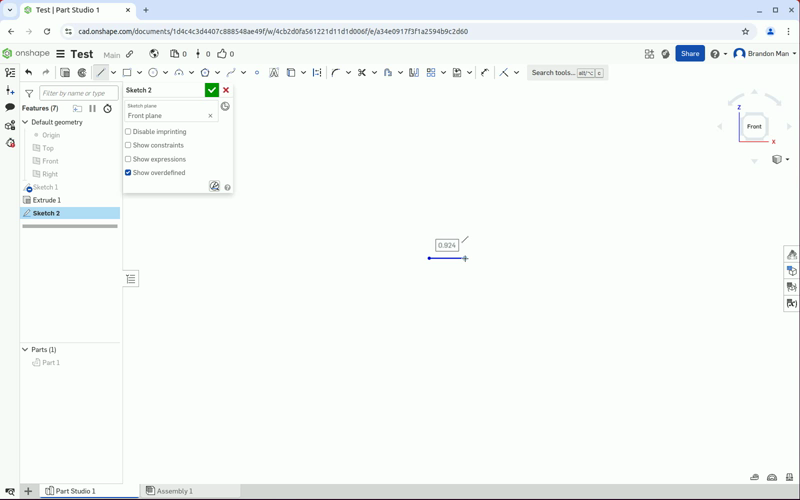
scroll(-6)
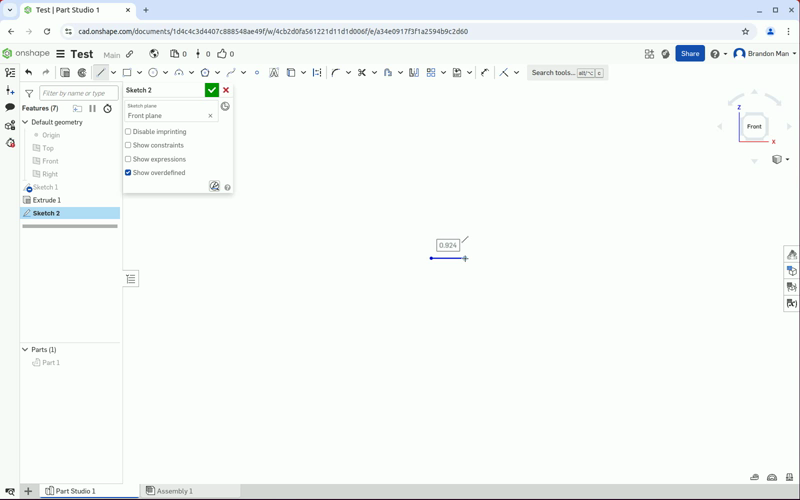
scroll(-6)
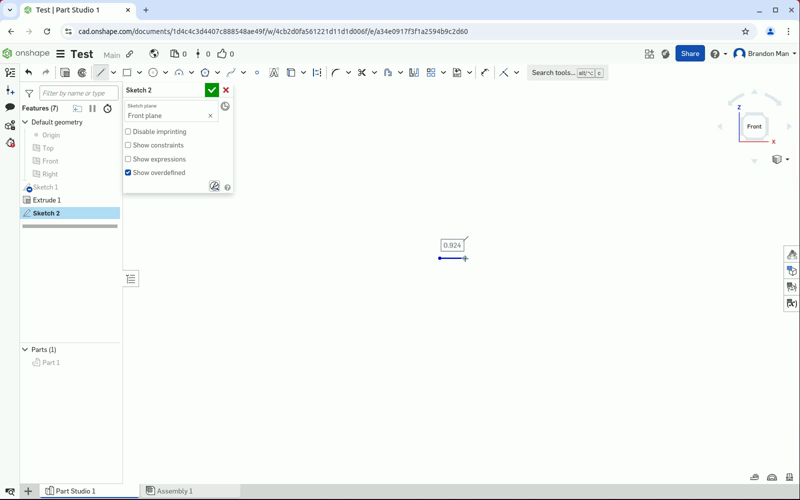
scroll(-6)
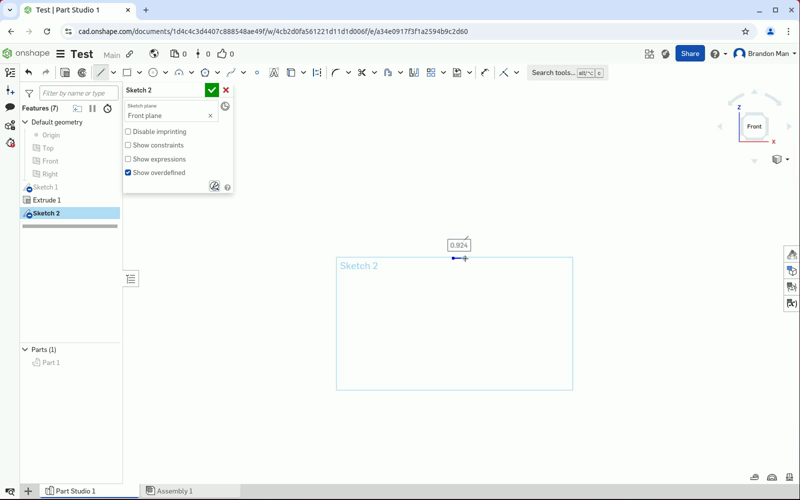
scroll(-6)
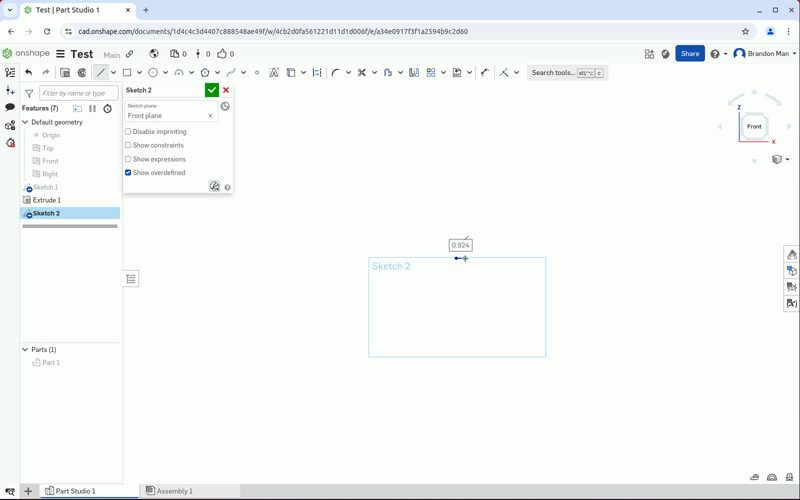
scroll(-6)
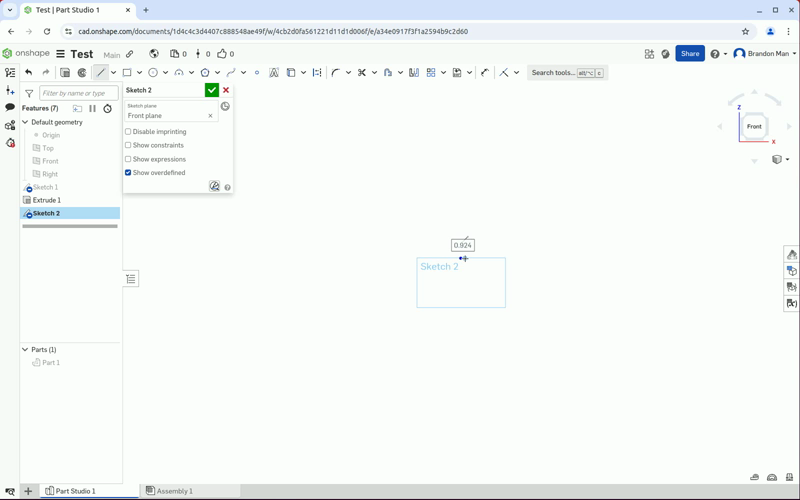
key_up(shift)
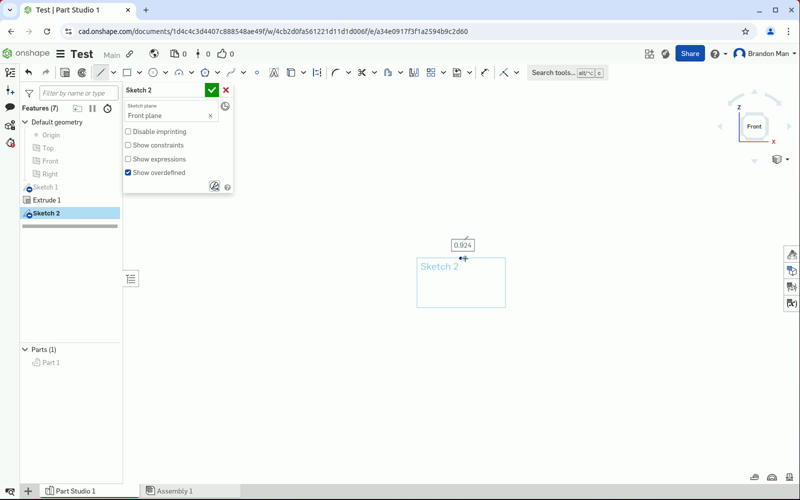
key_down(shift)
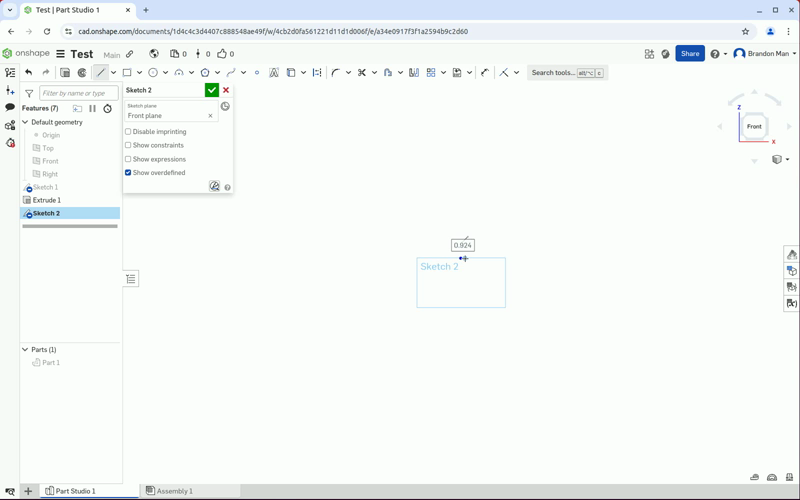
mouse_move(495, 258)
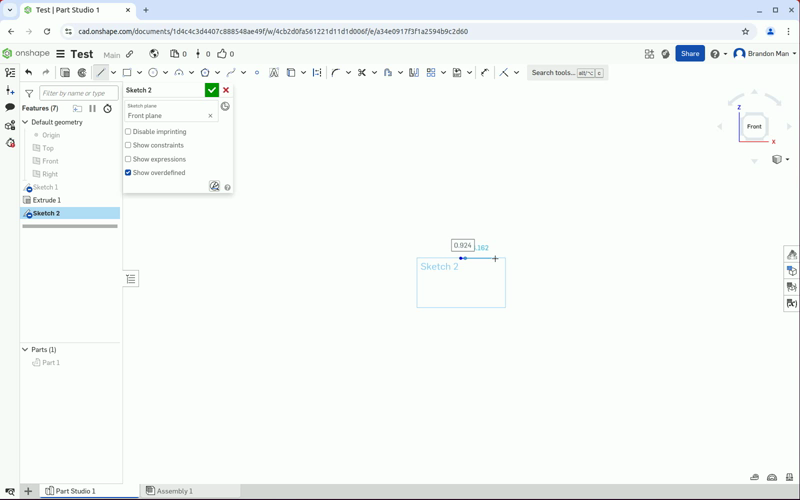
mouse_move(466, 206)
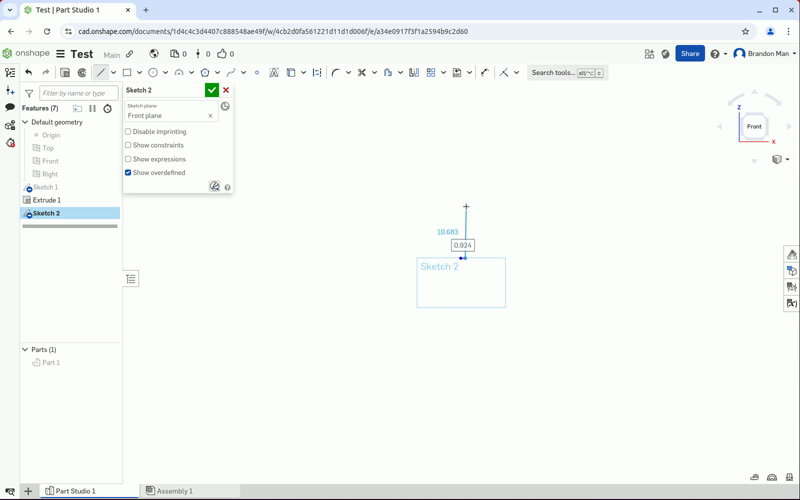
click(466, 206)
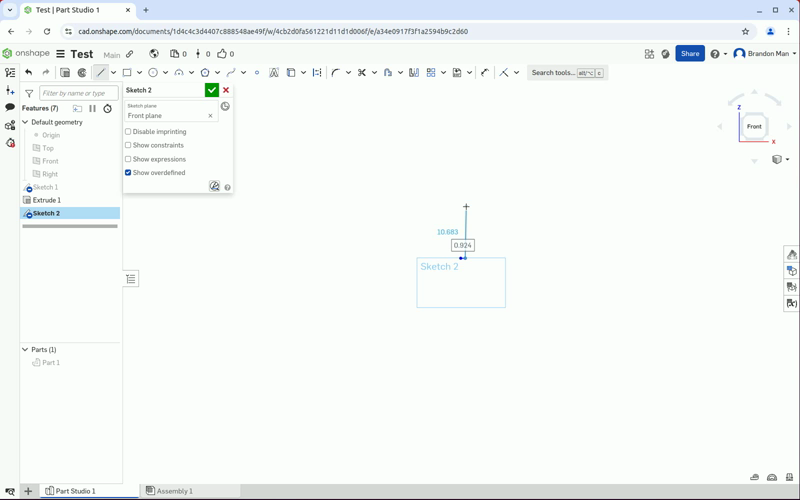
key_up(shift)
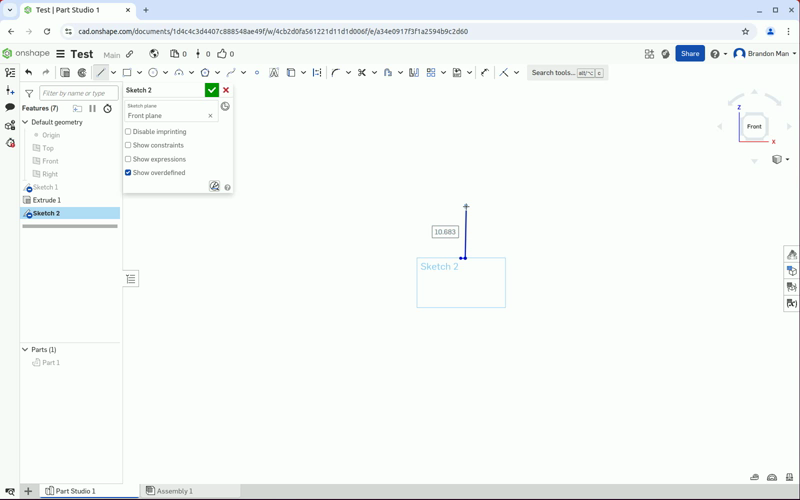
key_down(shift)
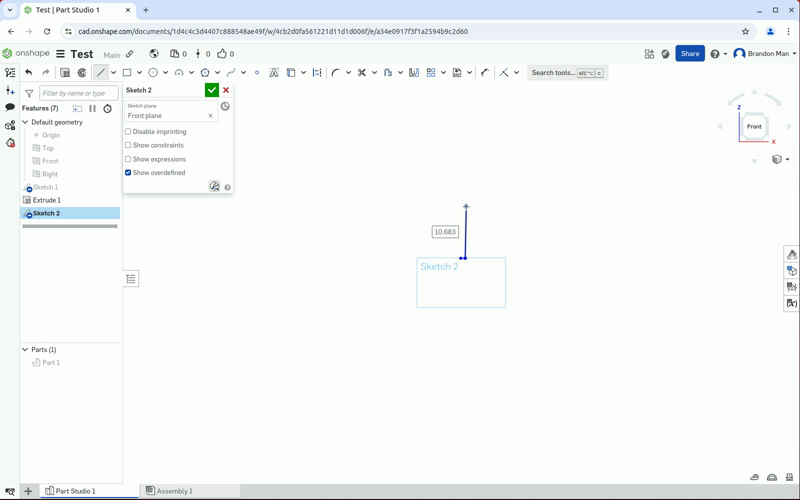
mouse_move(496, 206)
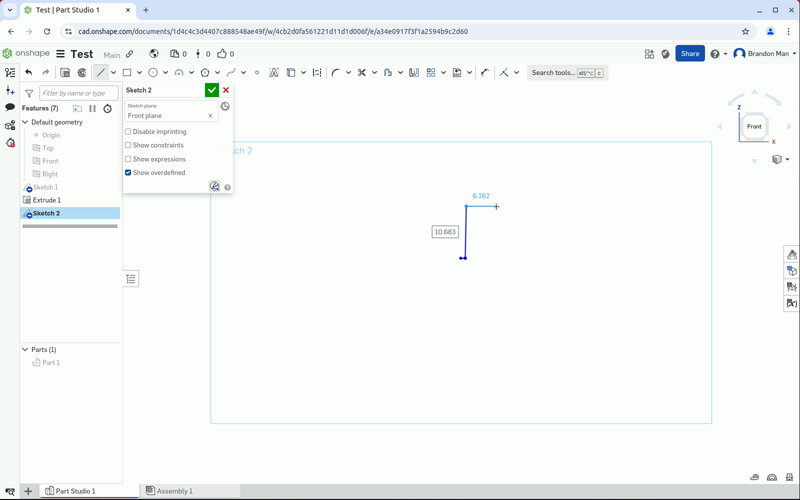
mouse_move(461, 206)
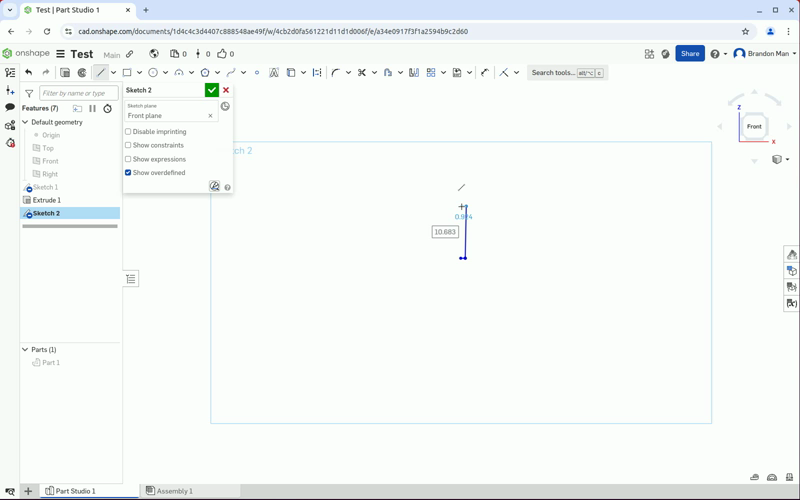
scroll(6)
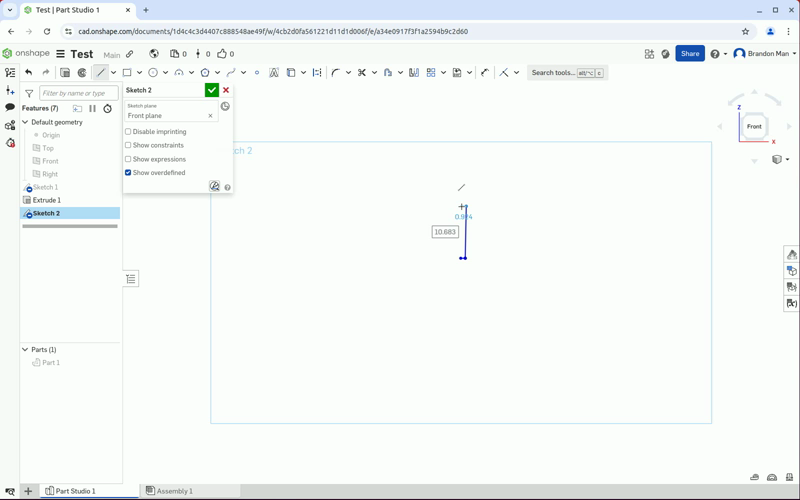
scroll(6)
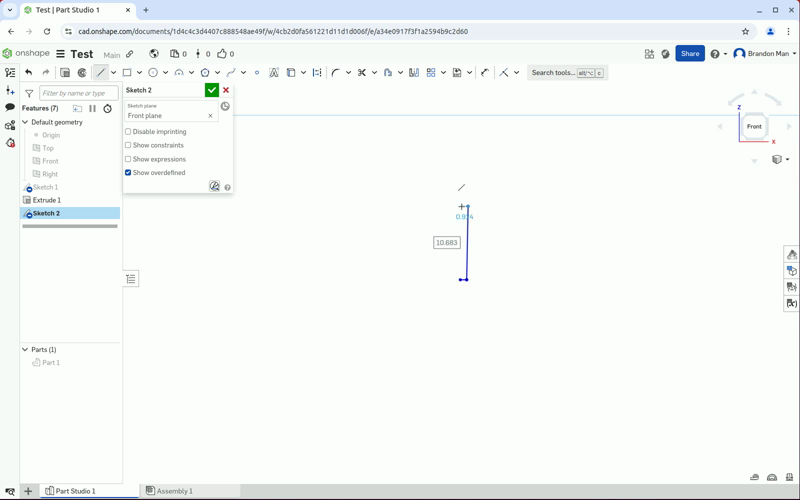
scroll(6)
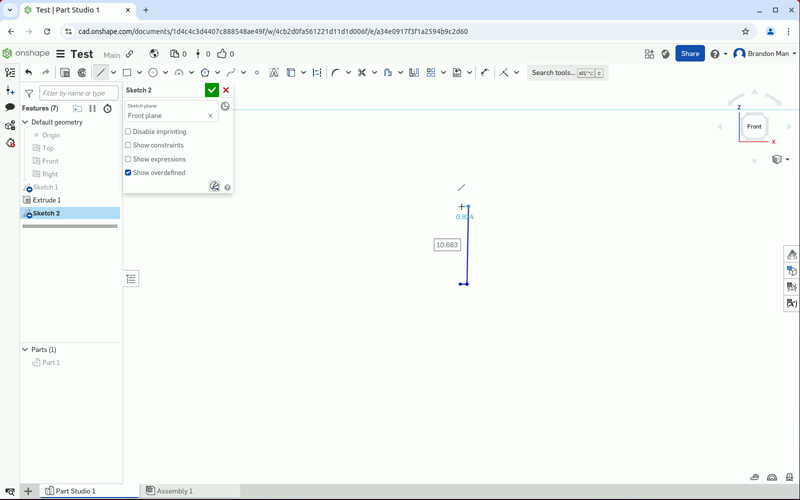
scroll(6)
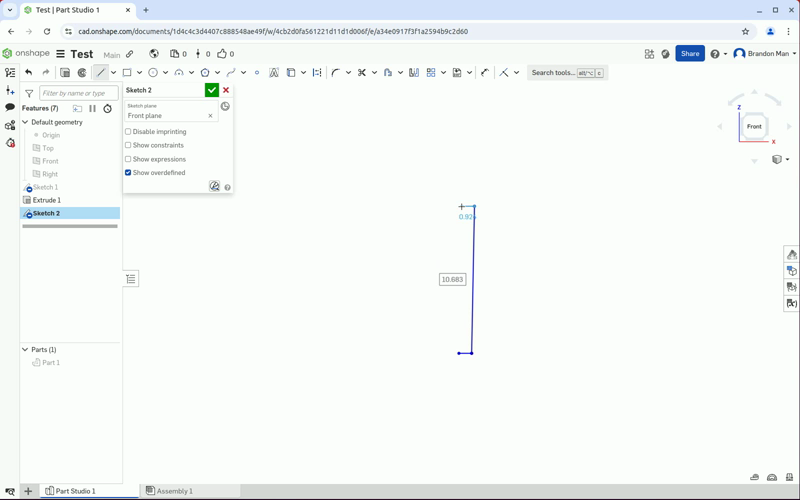
scroll(6)
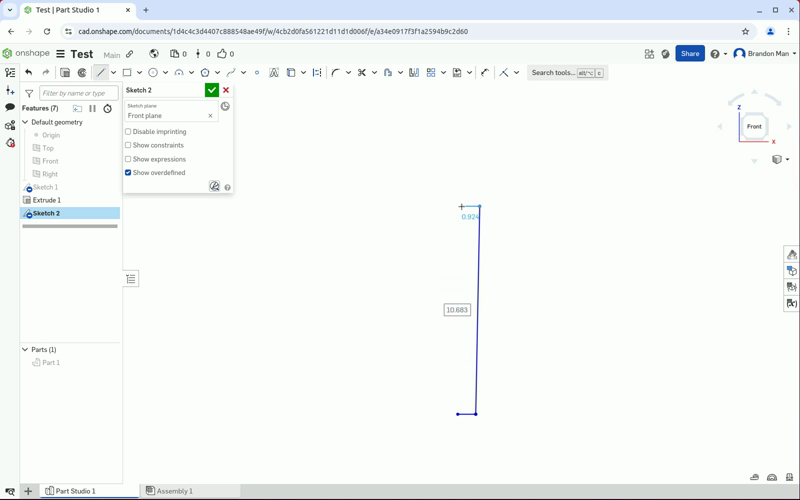
scroll(6)
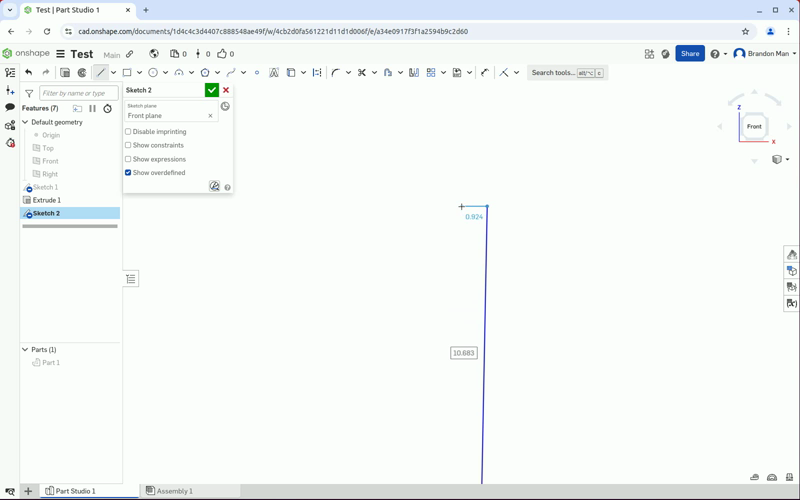
scroll(6)
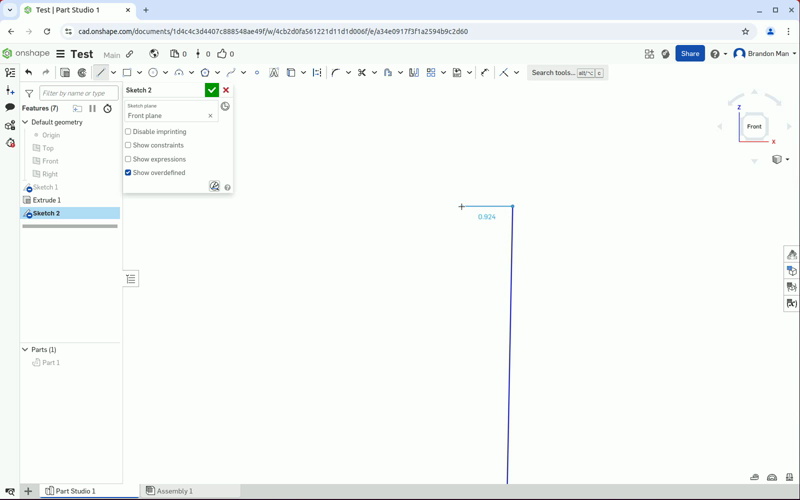
click(461, 206)
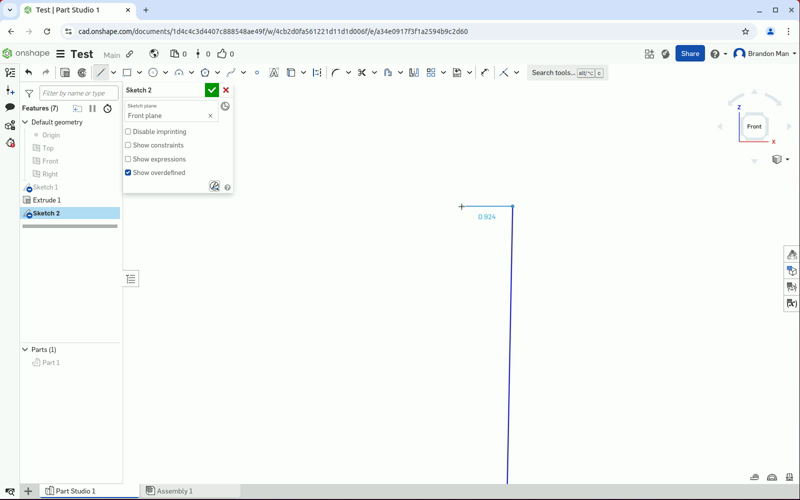
scroll(-6)
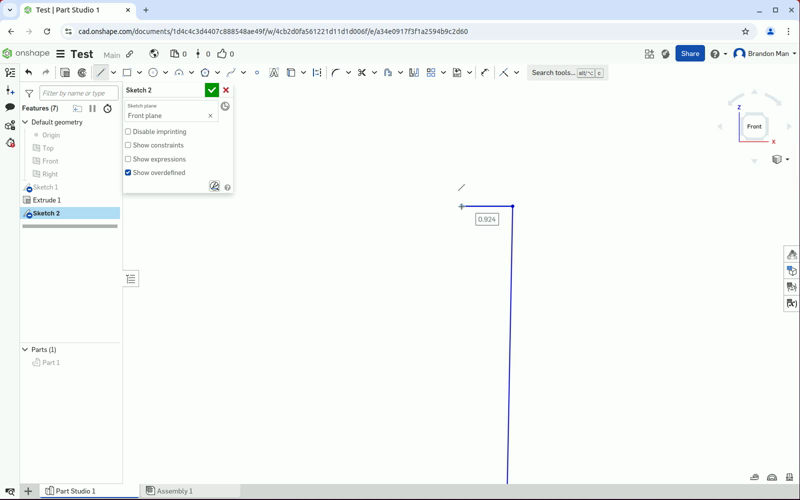
scroll(-6)
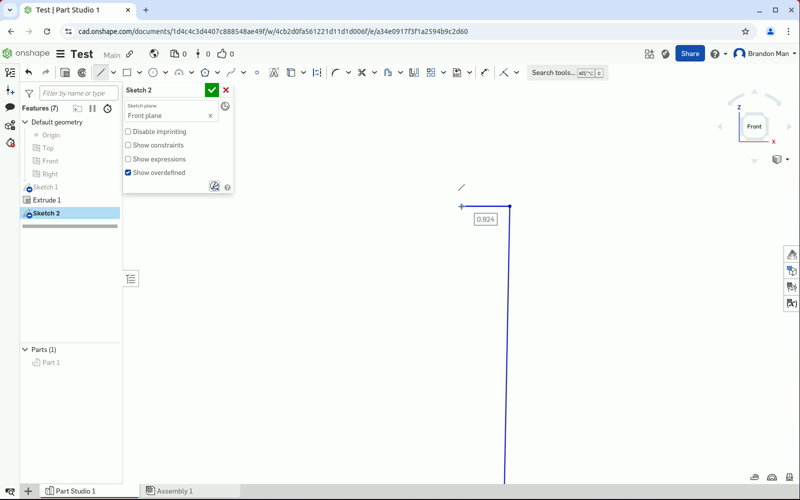
scroll(-6)
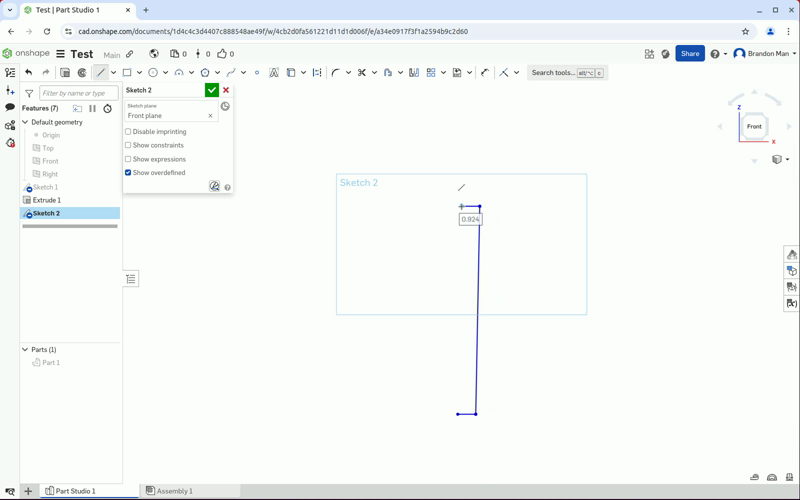
scroll(-6)
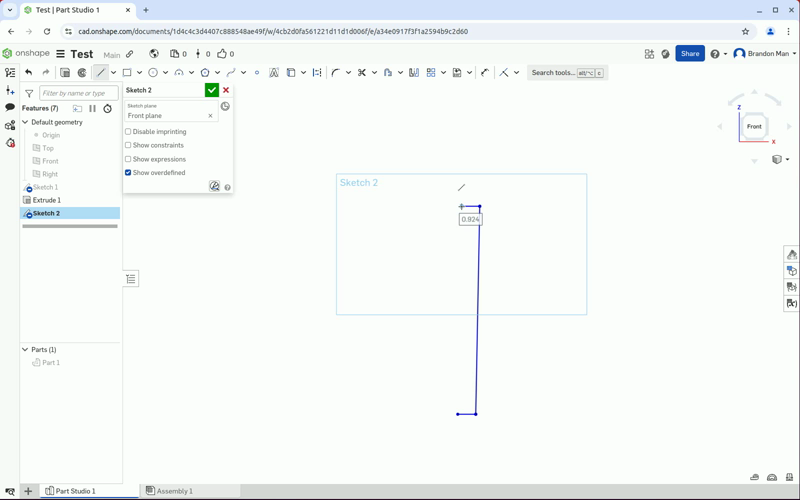
scroll(-6)
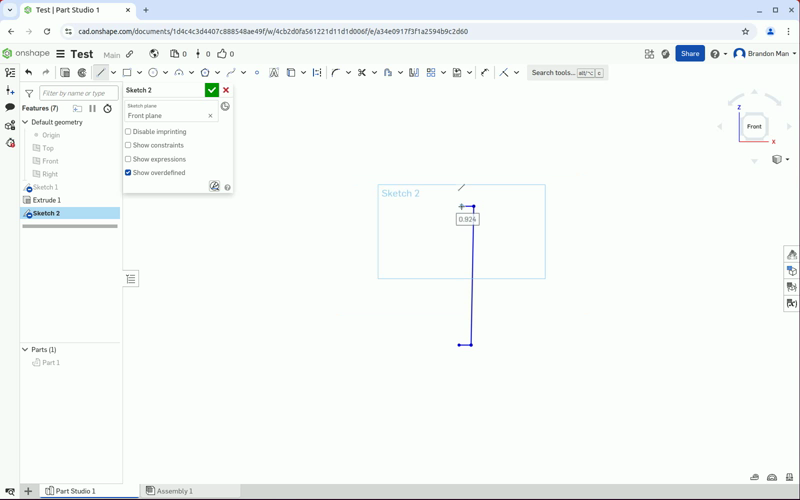
scroll(-6)
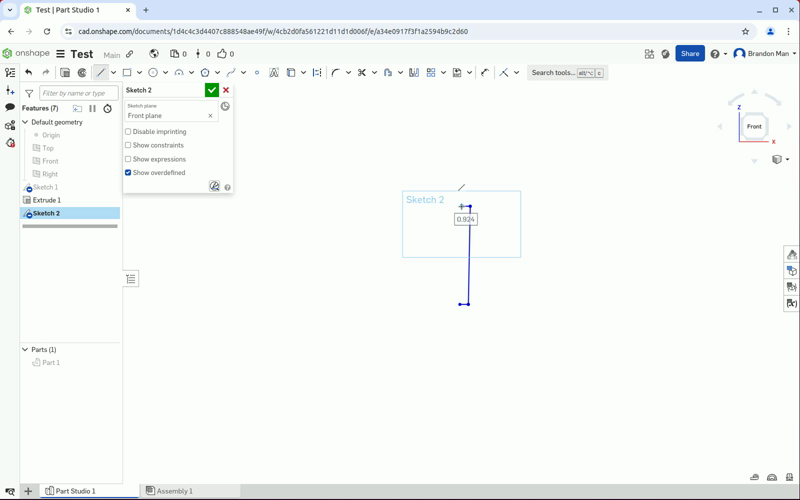
scroll(-6)
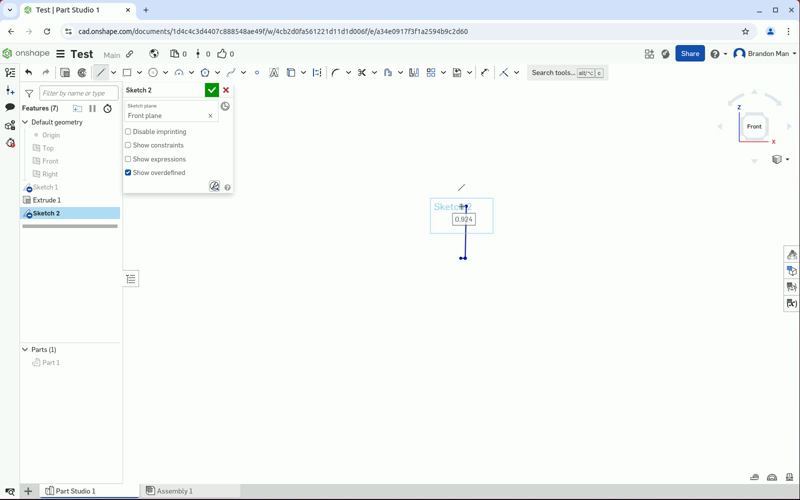
key_up(shift)
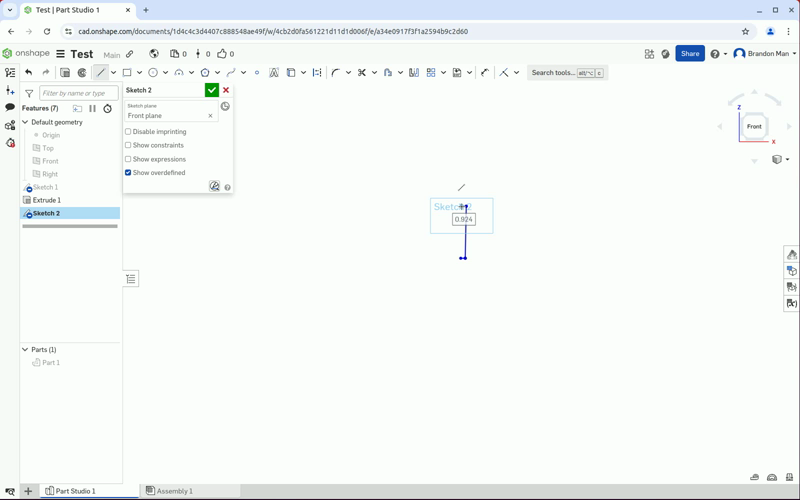
mouse_move(492, 206)
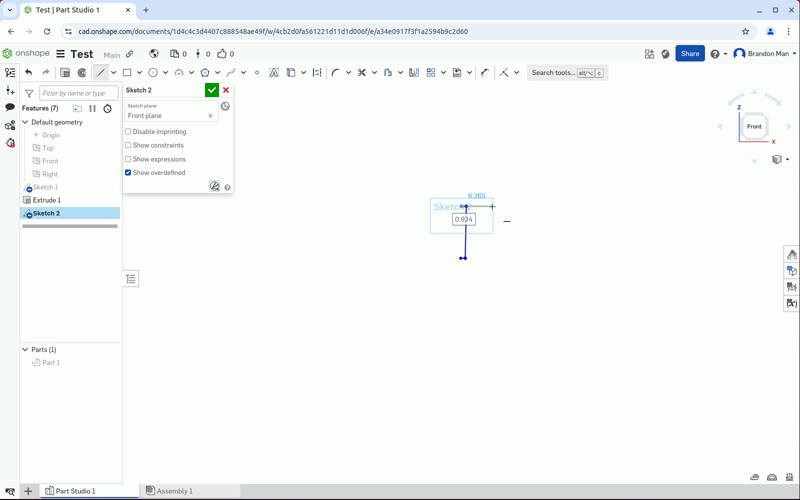
key_down(shift)
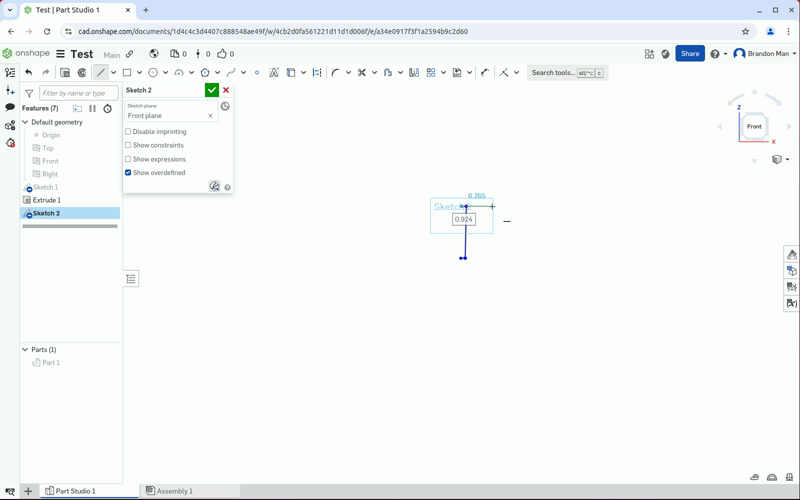
mouse_move(460, 258)
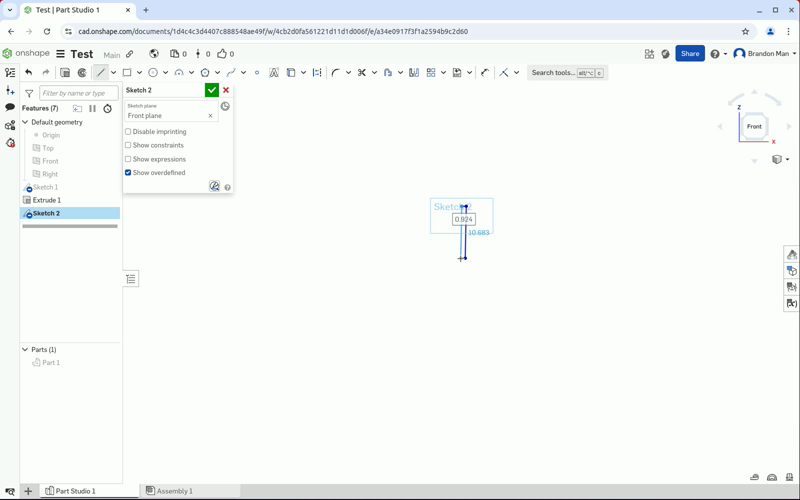
key_up(shift)
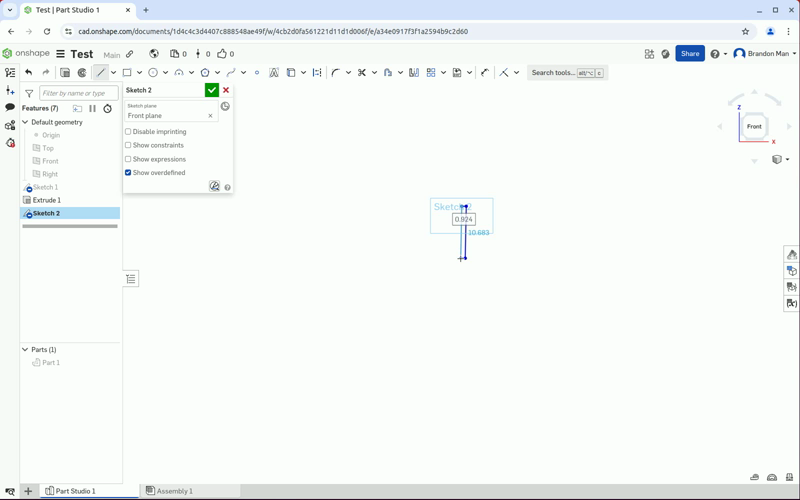
click(460, 258)
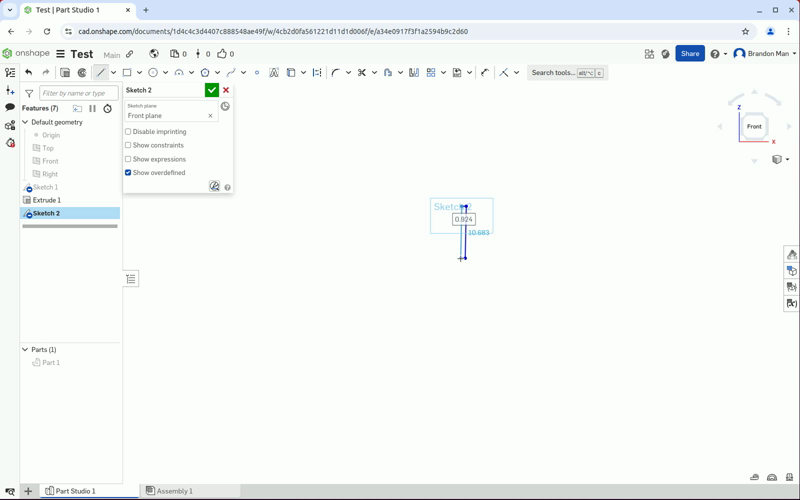
key(esc)
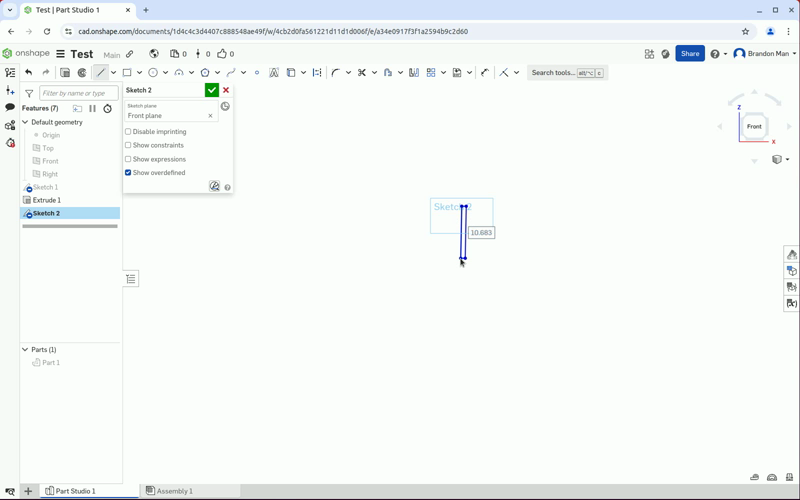
mouse_move(465, 228)
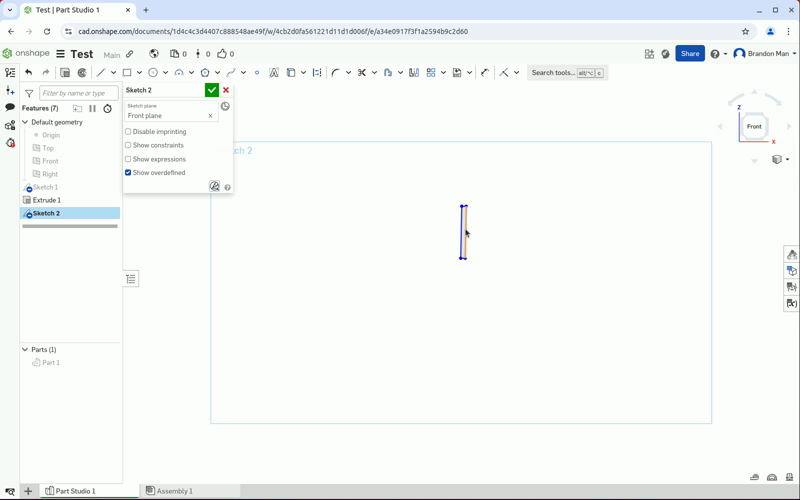
scroll(6)
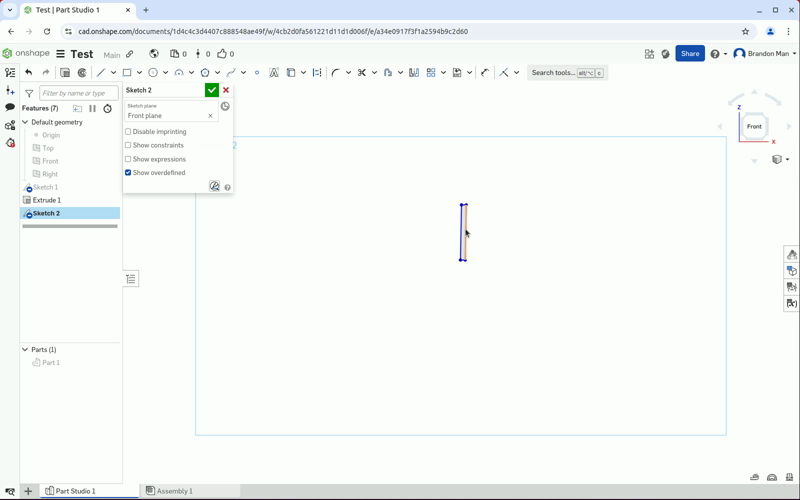
scroll(6)
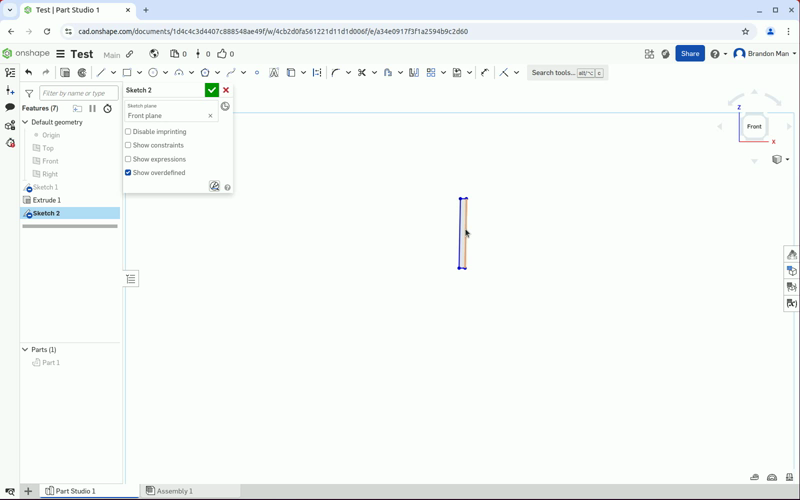
scroll(6)
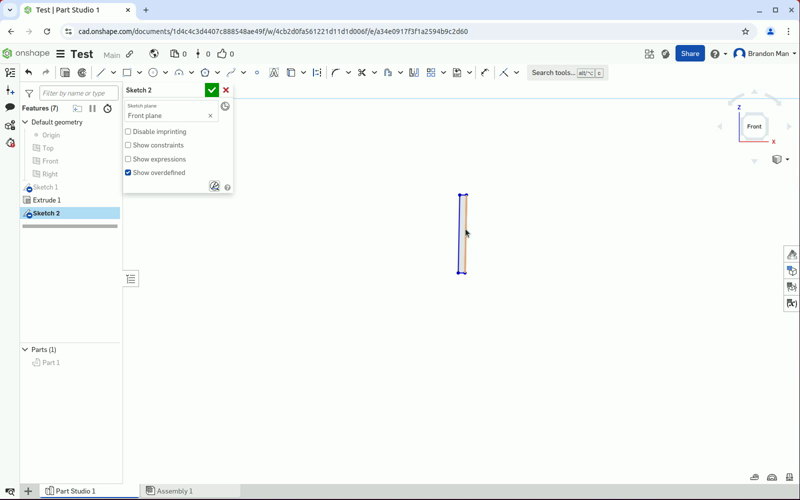
scroll(6)
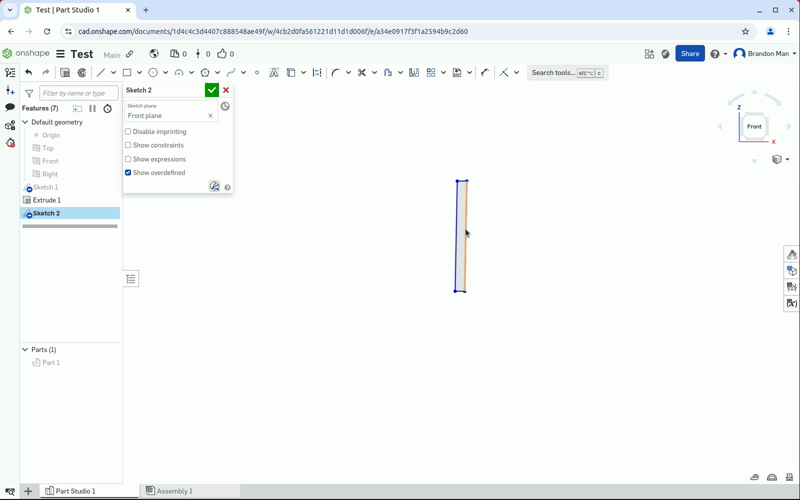
scroll(6)
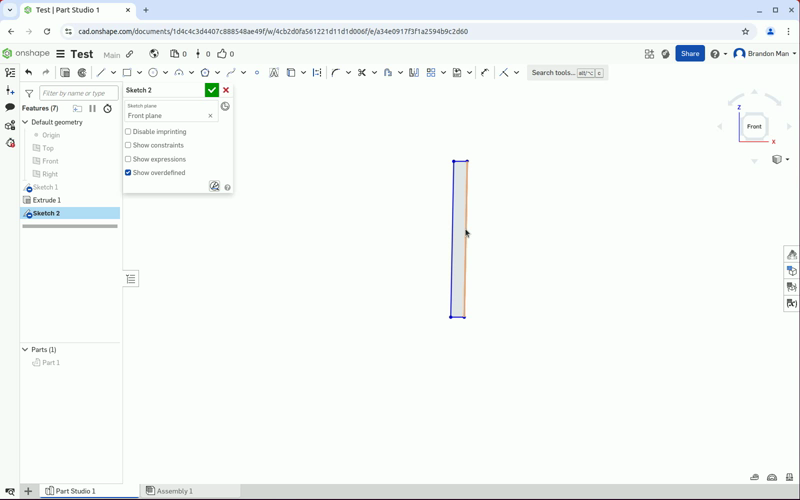
scroll(6)
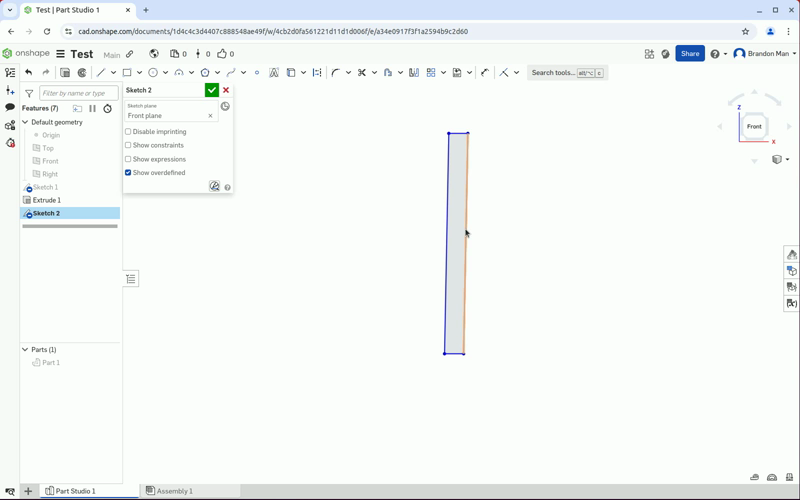
scroll(6)
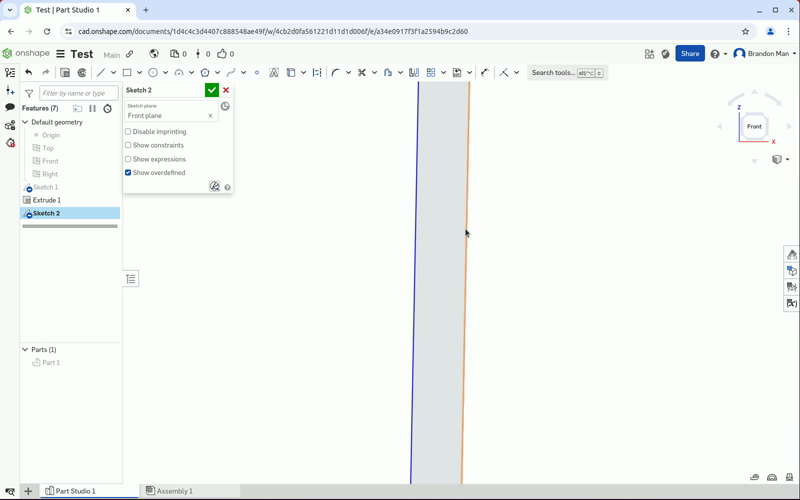
click(465, 228)
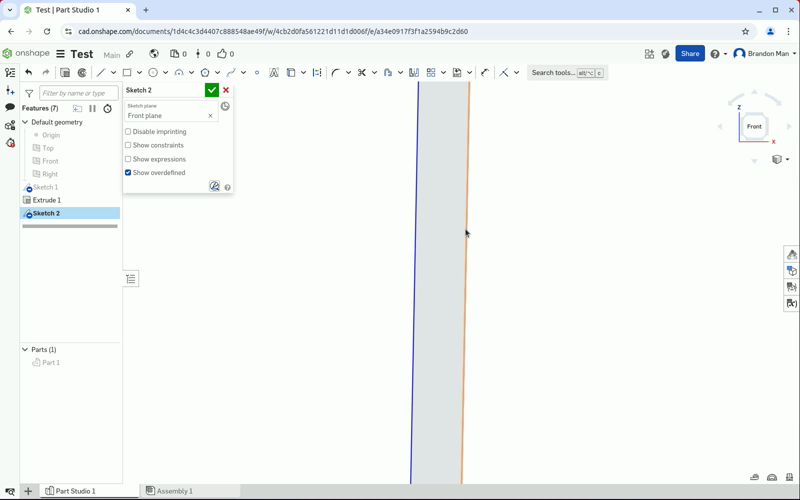
scroll(-6)
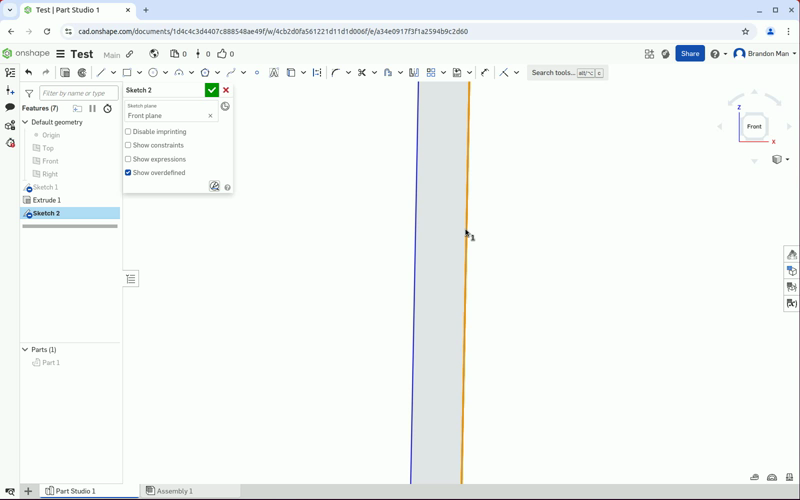
scroll(-6)
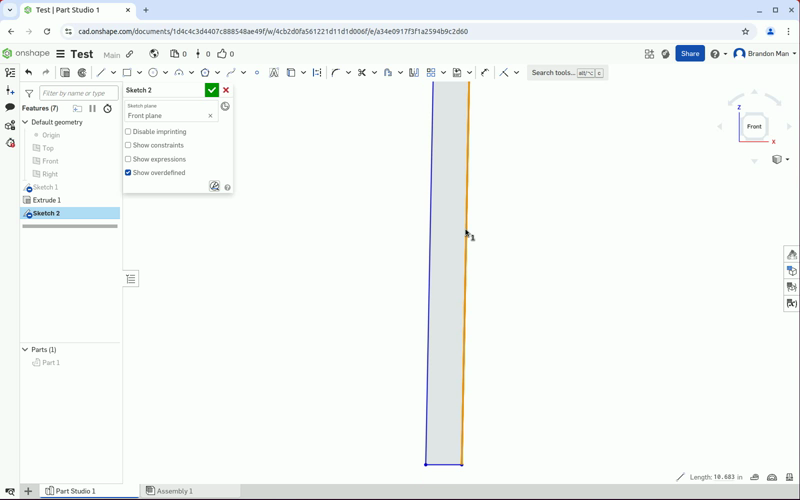
scroll(-6)
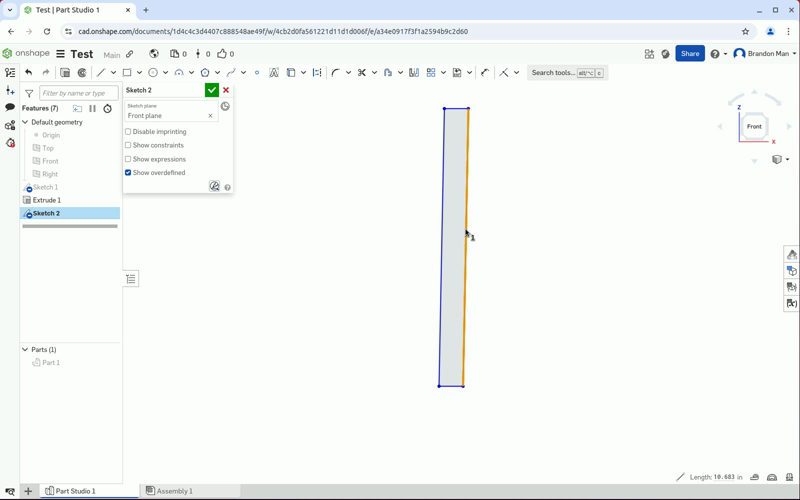
scroll(-6)
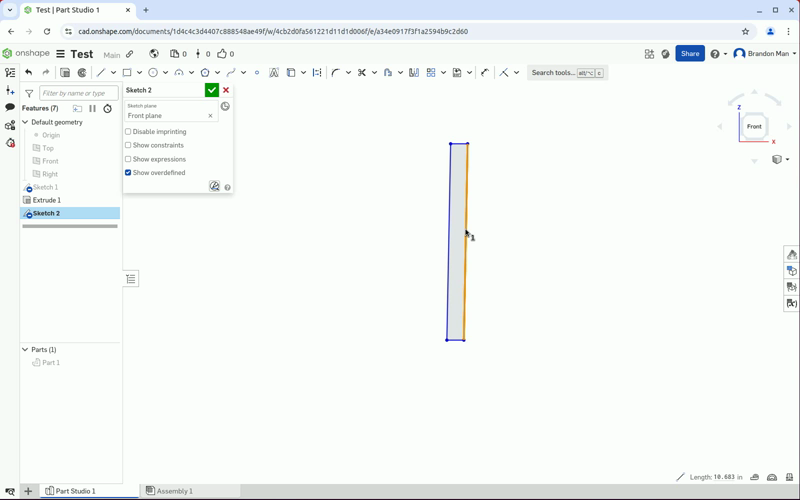
scroll(-6)
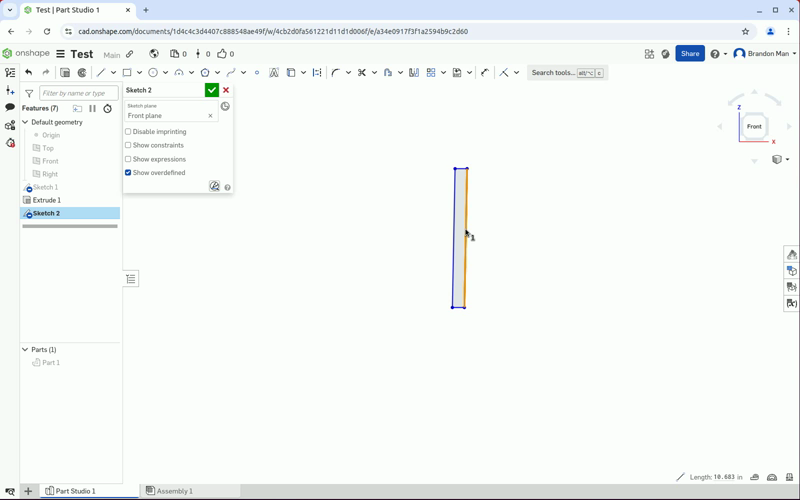
scroll(-6)
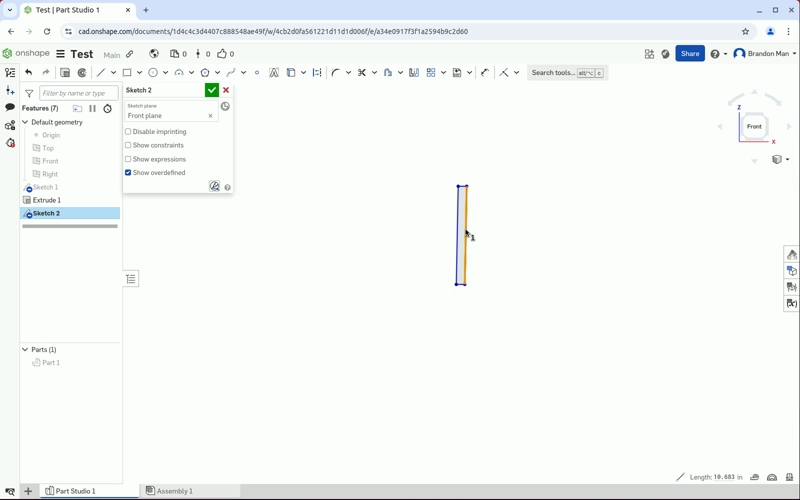
scroll(-6)
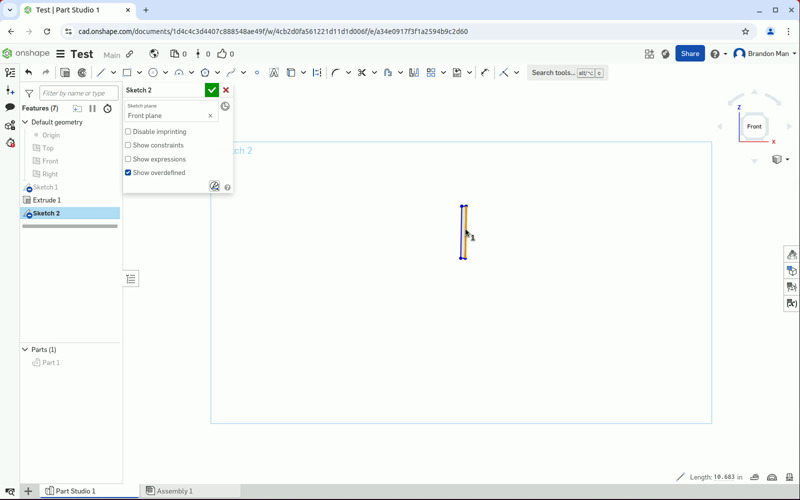
mouse_move(73, 352)
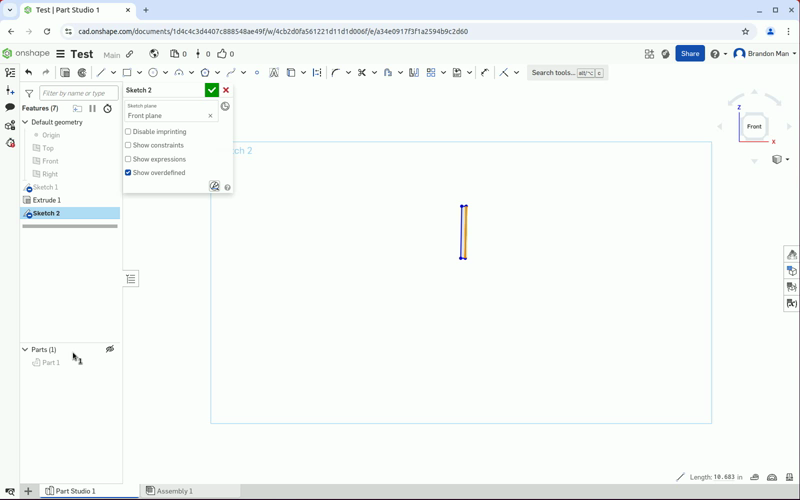
key(shift+y)
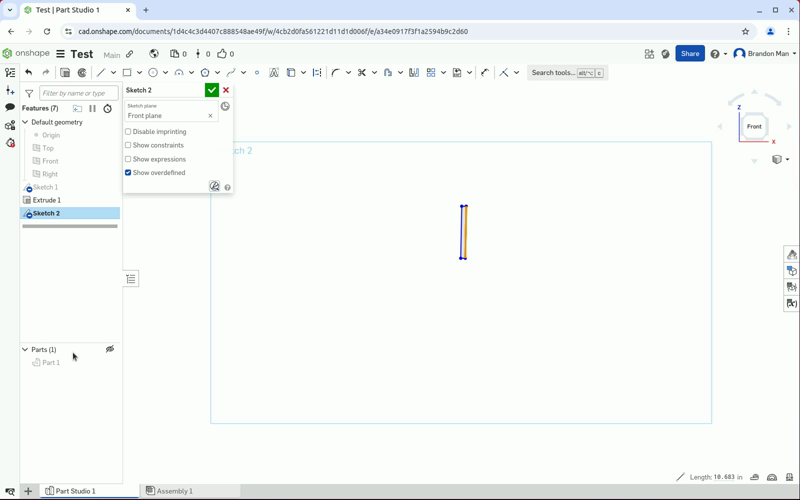
key(shift+e)
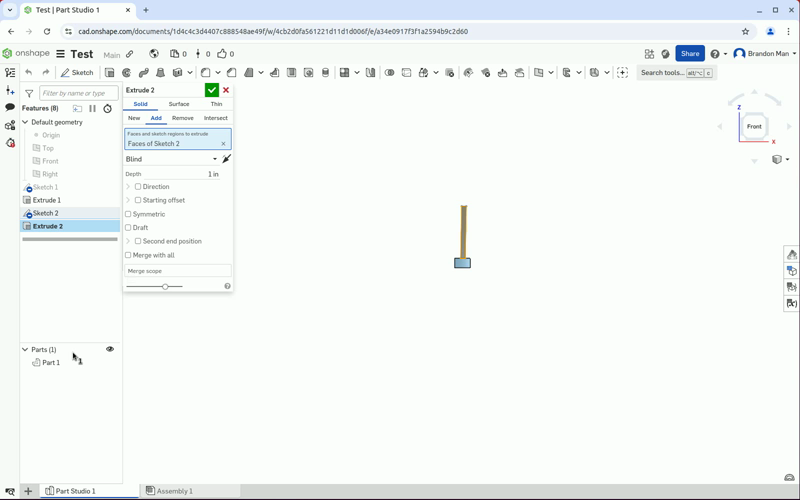
mouse_move(143, 106)
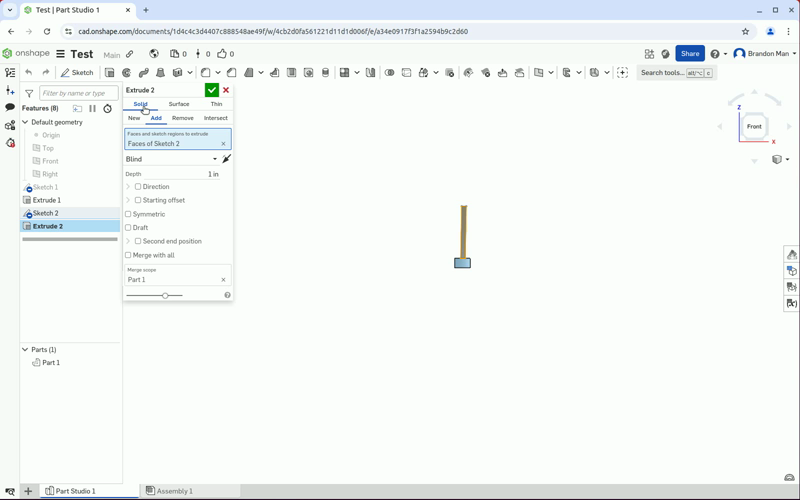
click(143, 106)
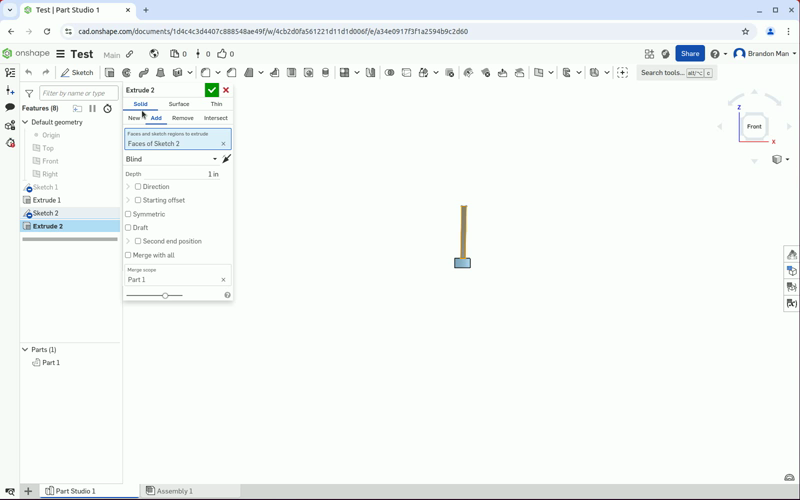
mouse_move(137, 120)
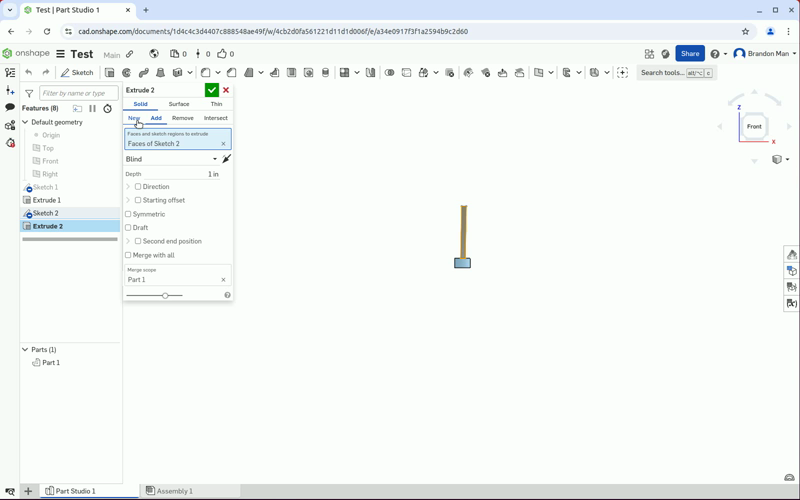
click(137, 120)
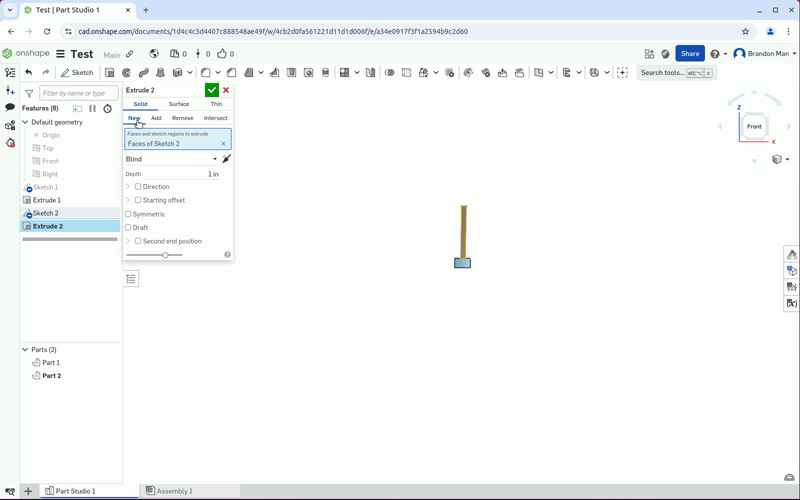
key(tab, 4)
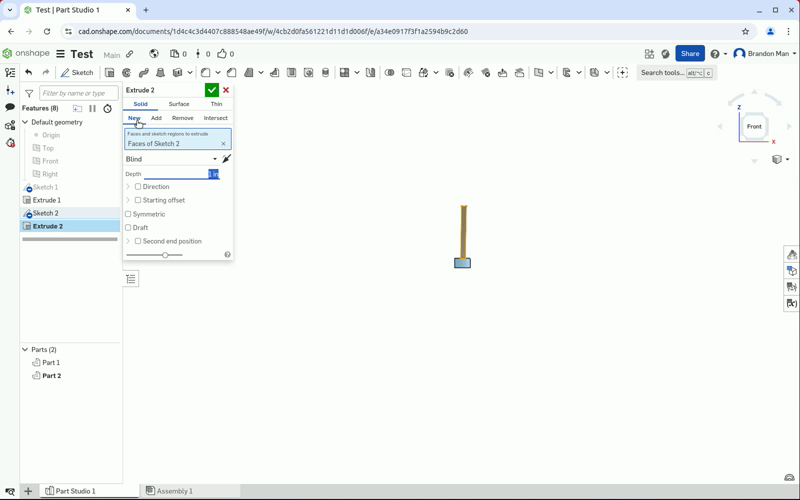
text(1.444)
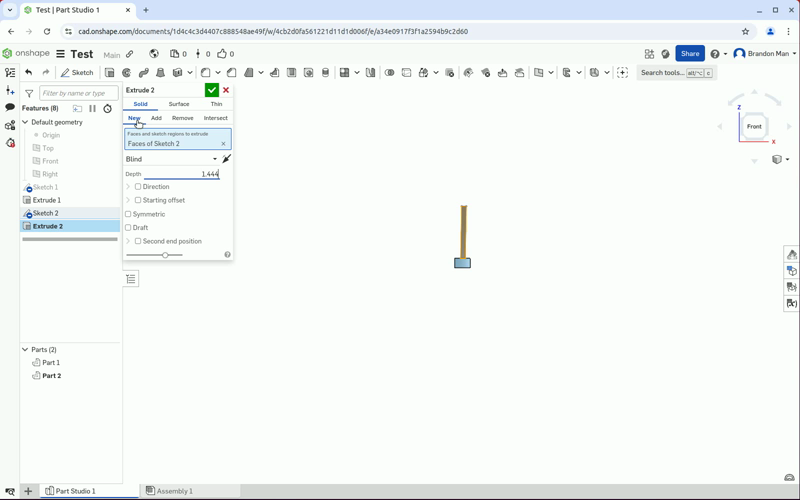
key(enter)
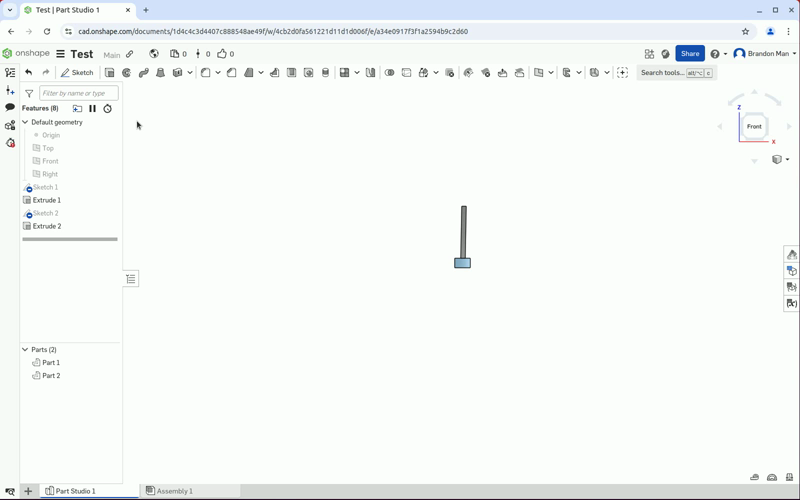
key(shift+h)
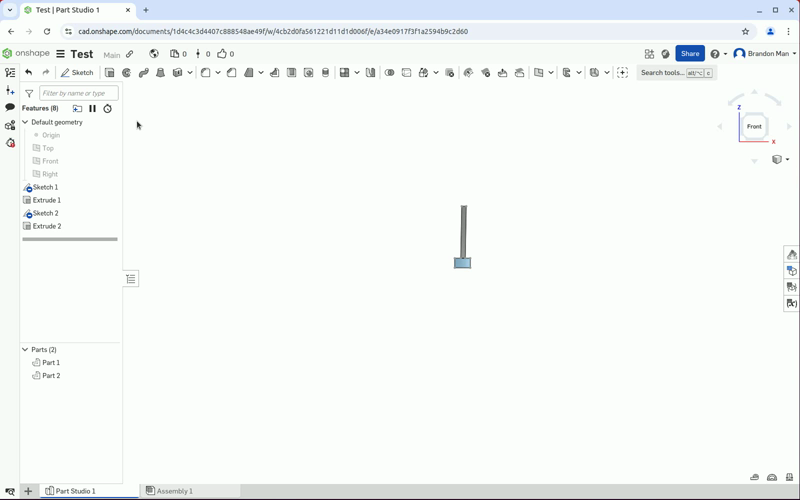
key(shift+h)
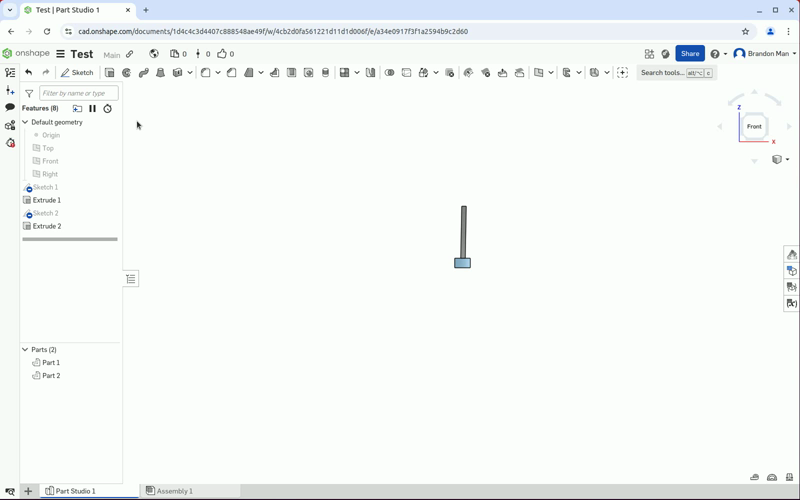
mouse_move(73, 189)
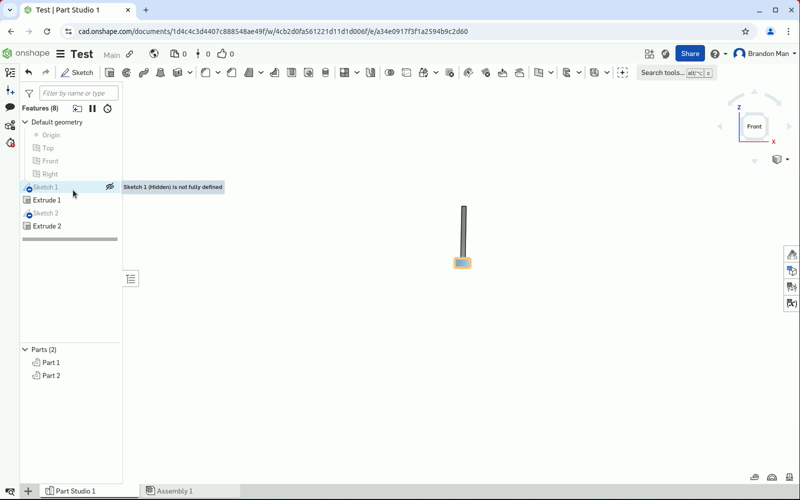
click(73, 189)
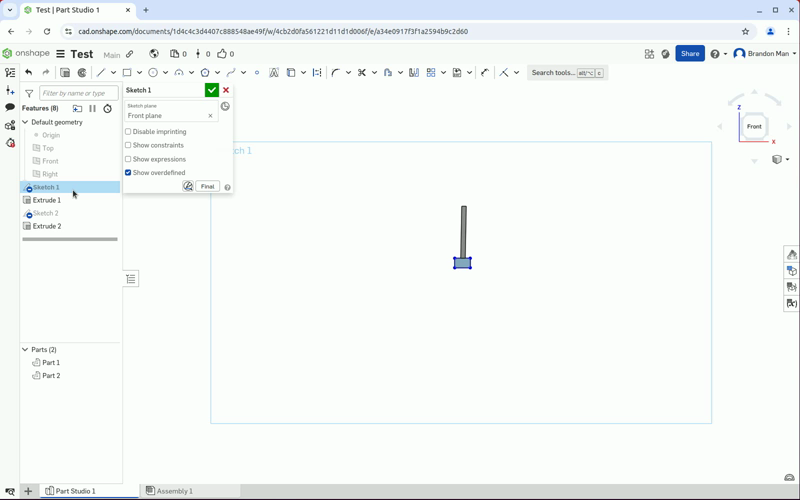
mouse_move(229, 92)
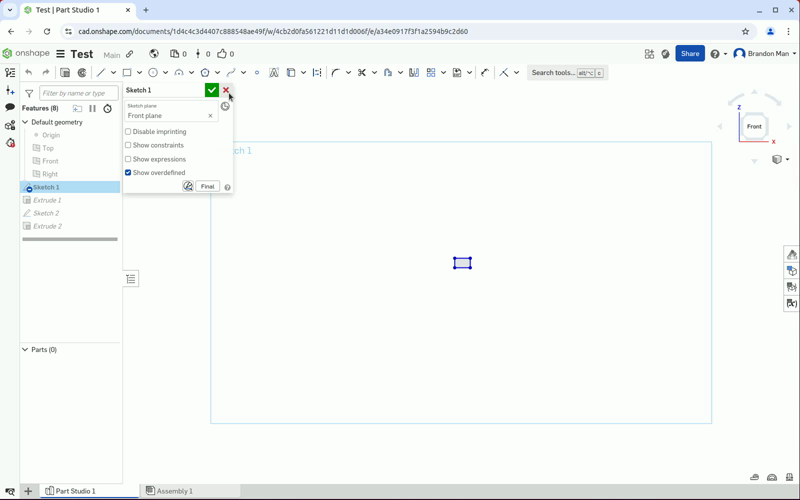
click(229, 92)
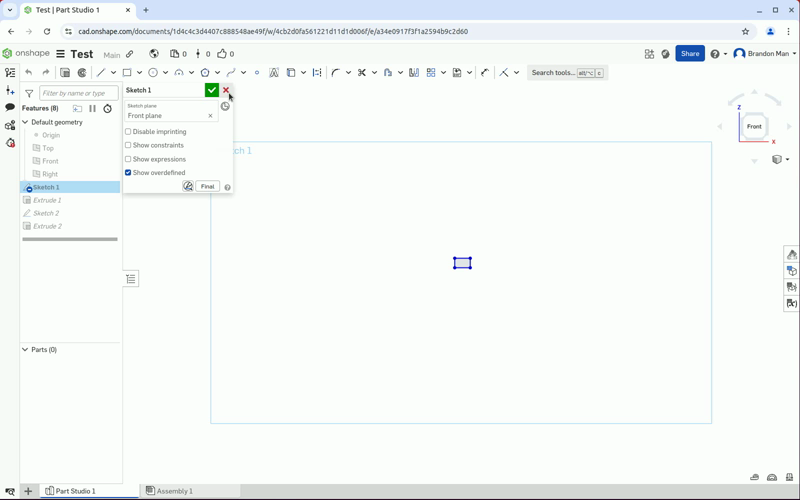
key(shift+s)
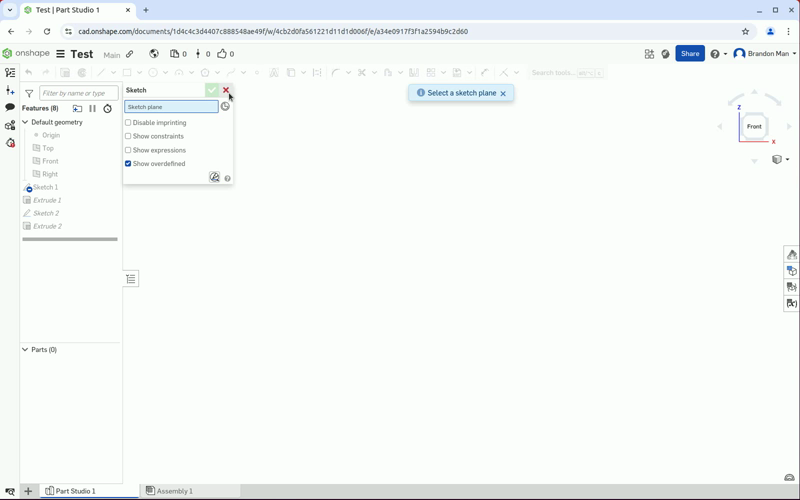
mouse_move(73, 163)
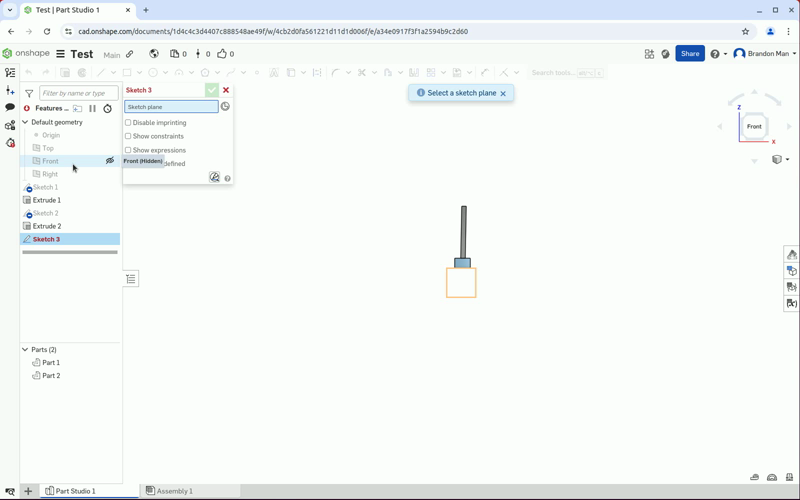
click(73, 163)
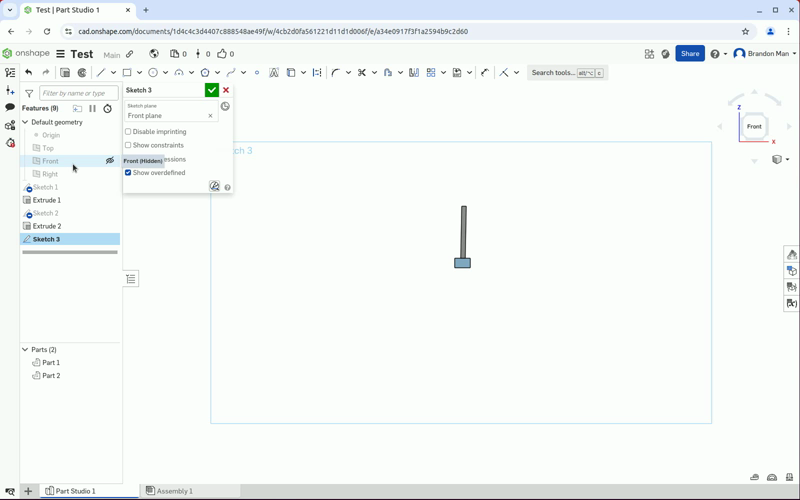
mouse_move(73, 352)
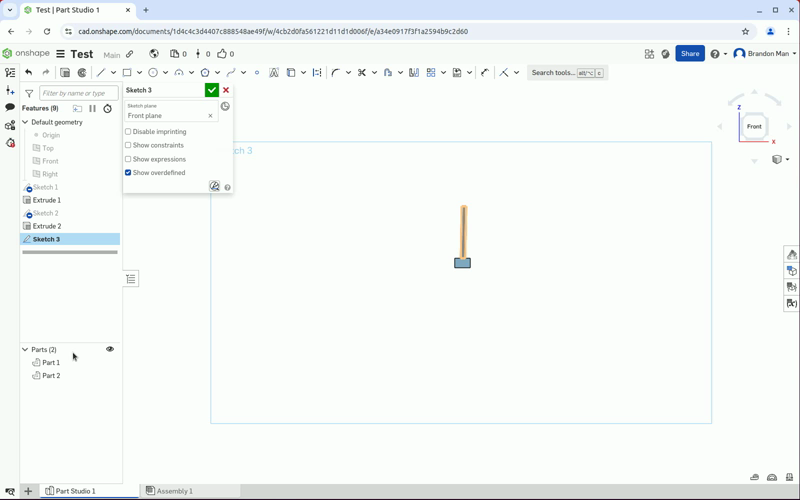
key(y)
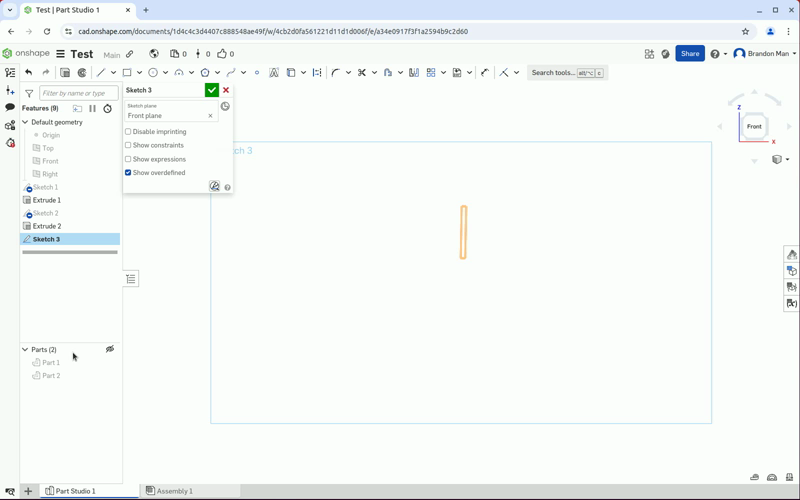
key(l)
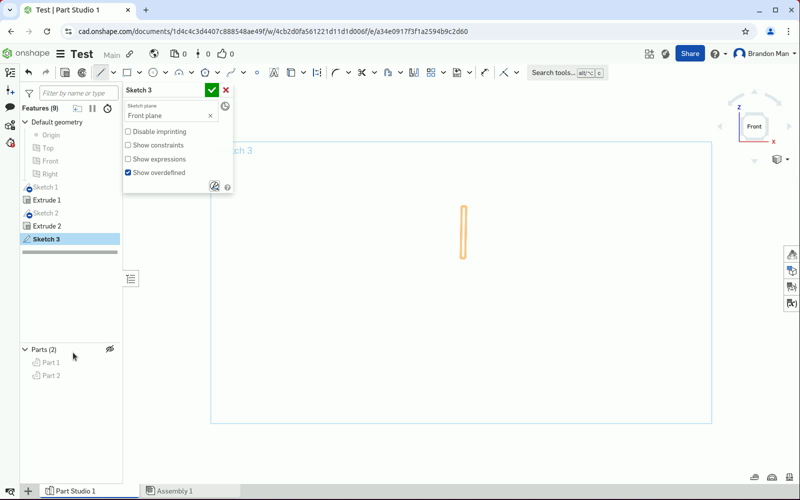
key_down(shift)
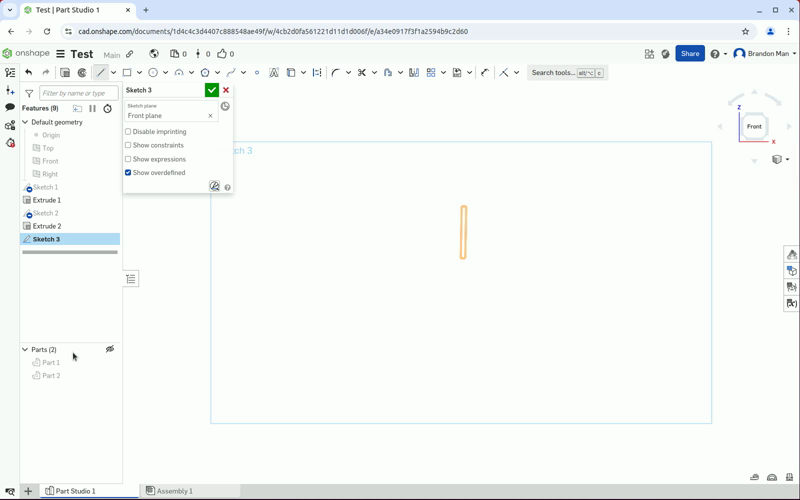
mouse_move(454, 259)
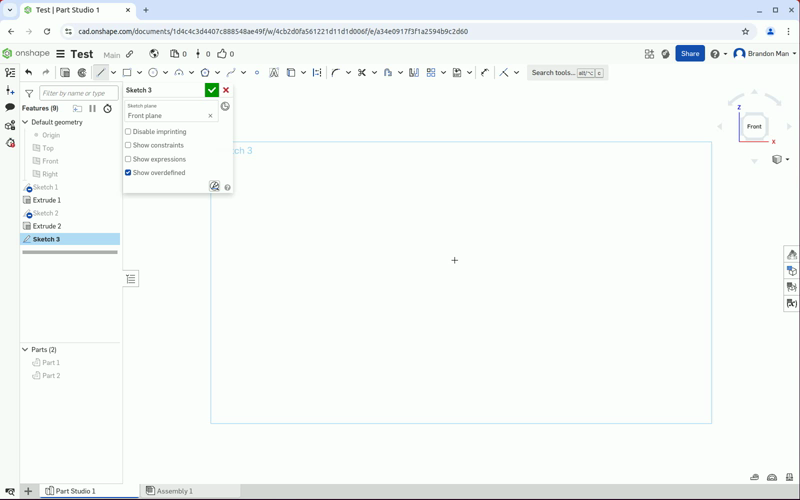
click(454, 259)
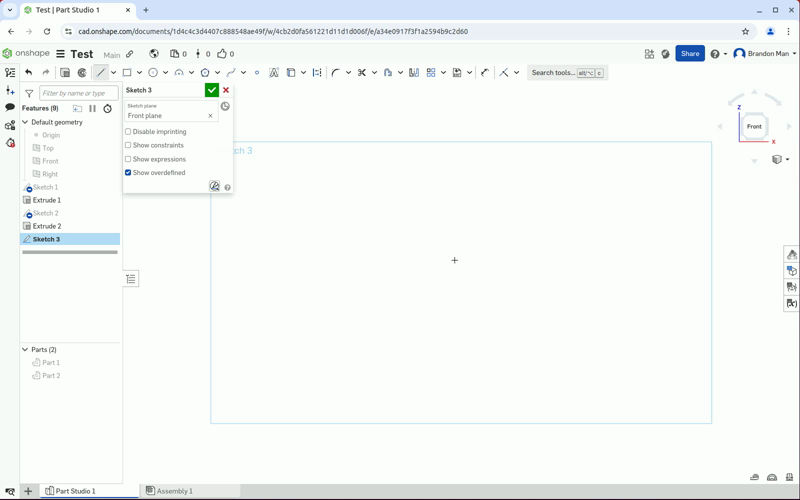
key_up(shift)
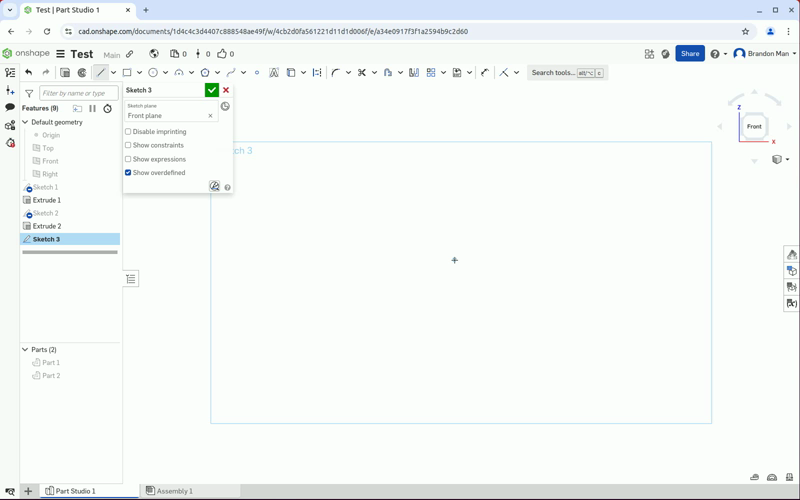
key_down(shift)
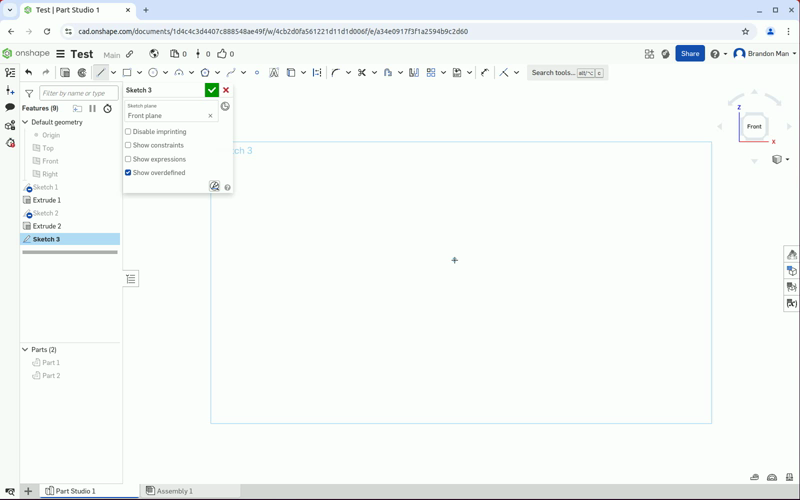
mouse_move(484, 259)
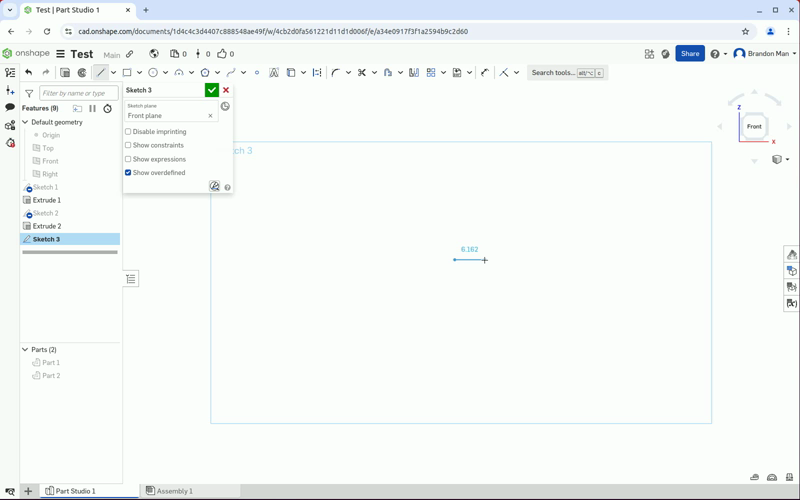
mouse_move(470, 259)
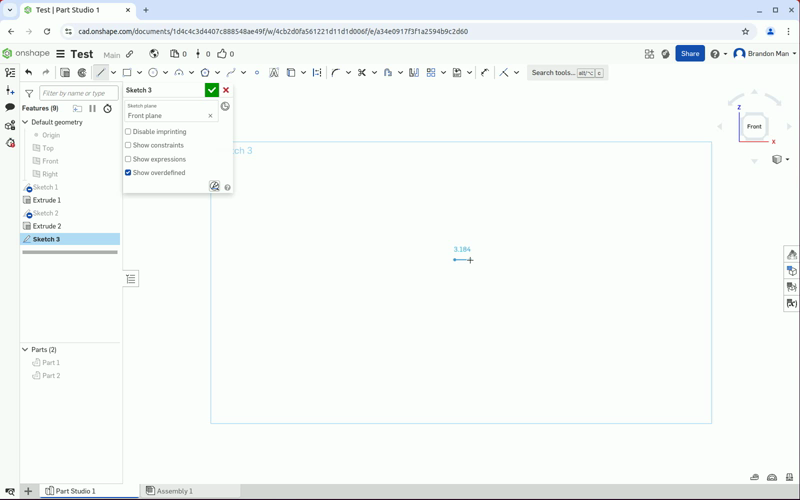
click(470, 259)
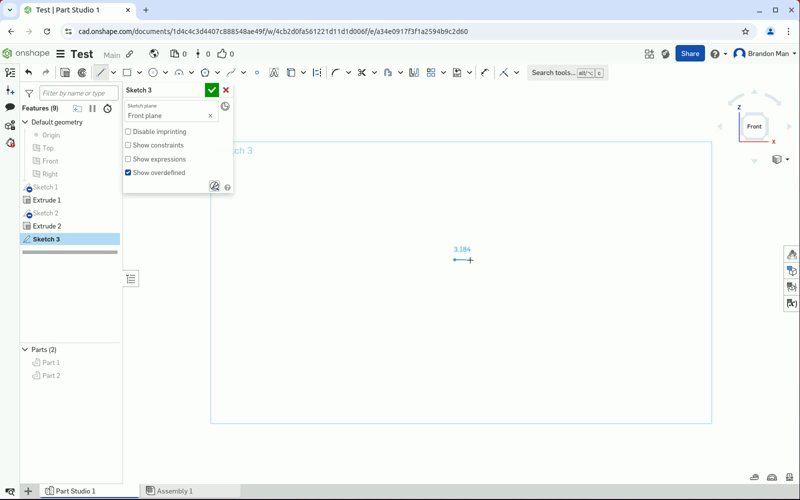
key_up(shift)
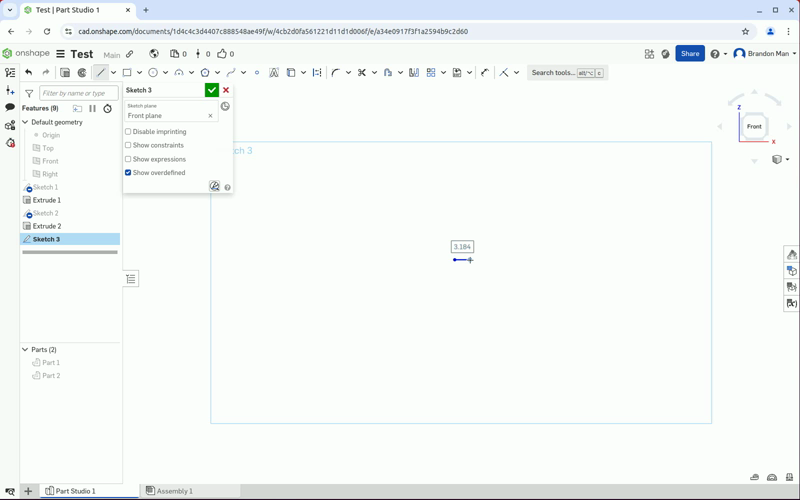
key_down(shift)
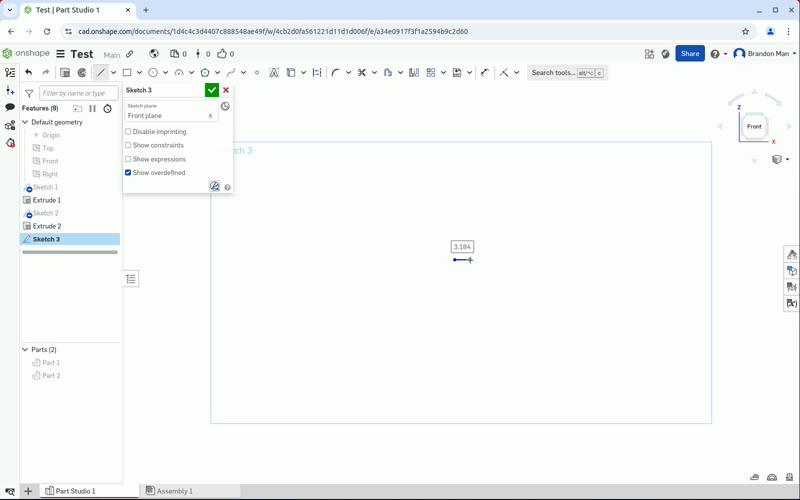
mouse_move(500, 259)
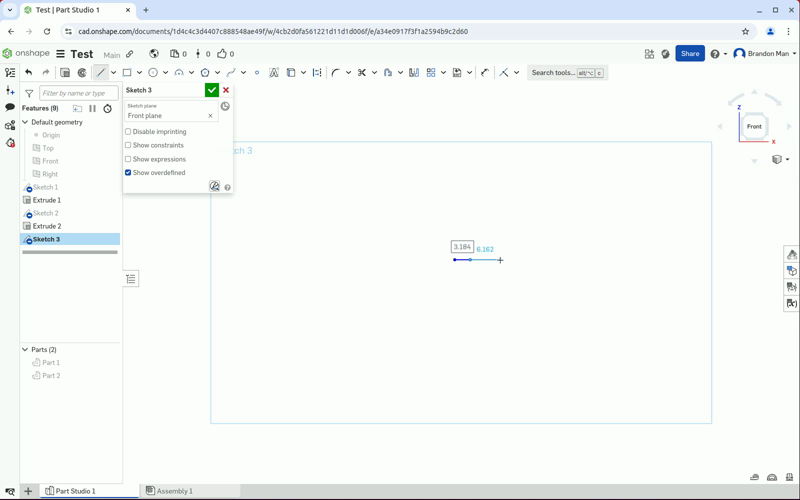
mouse_move(470, 258)
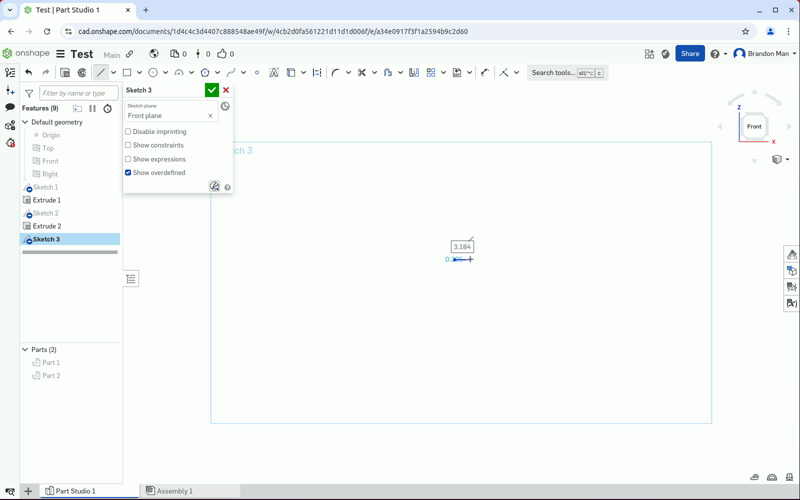
scroll(6)
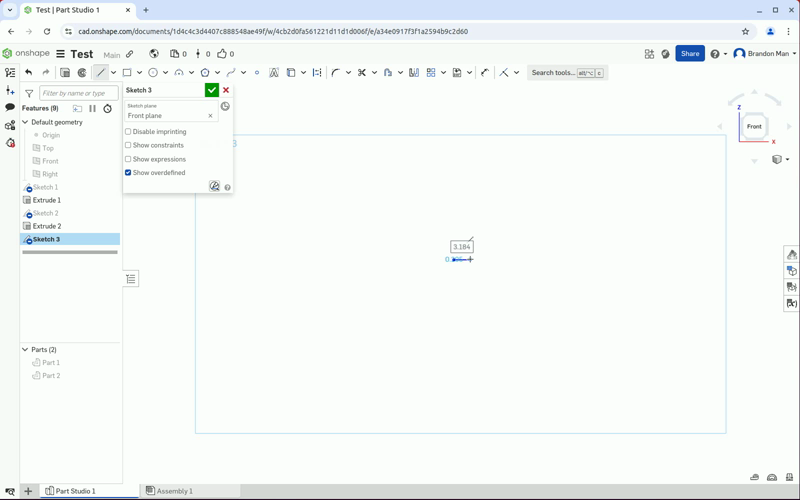
scroll(6)
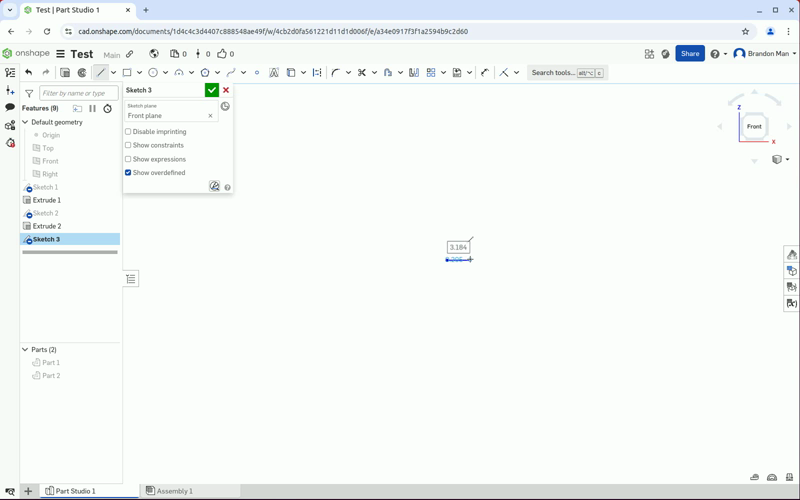
scroll(6)
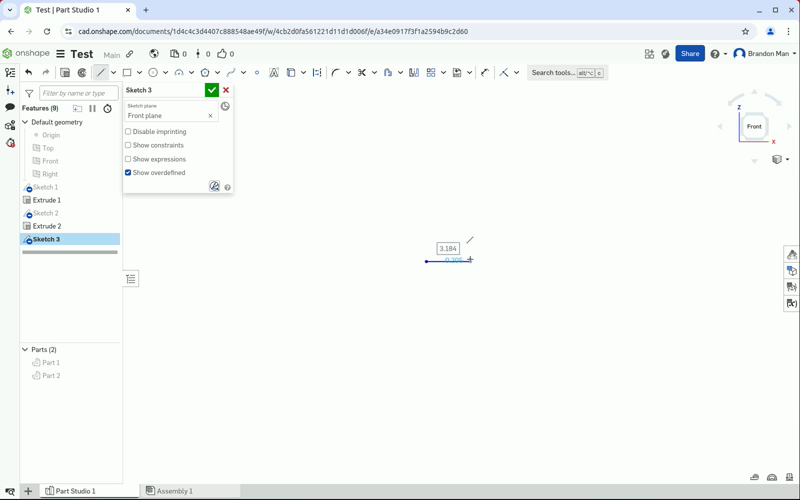
scroll(6)
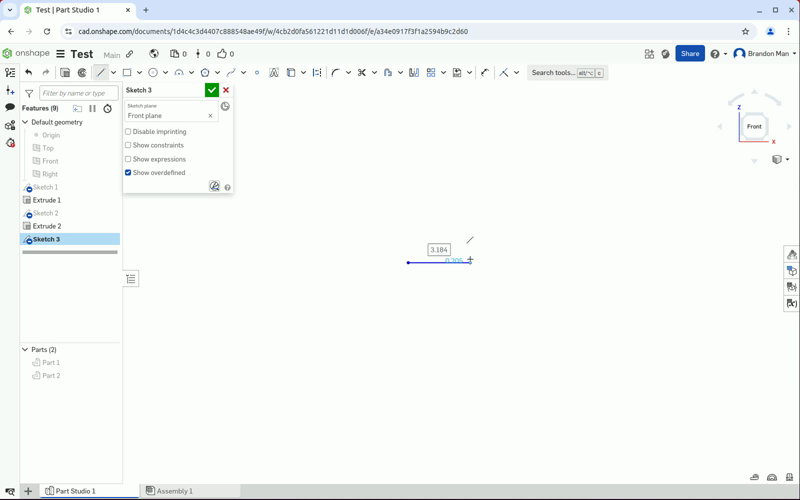
scroll(6)
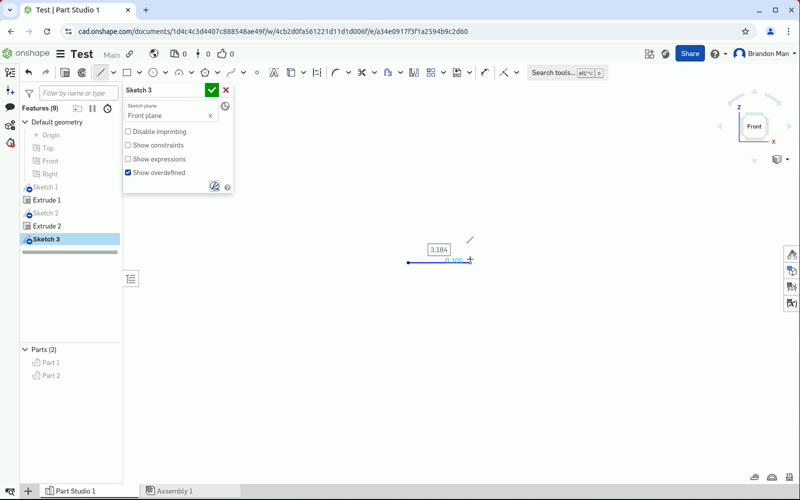
scroll(6)
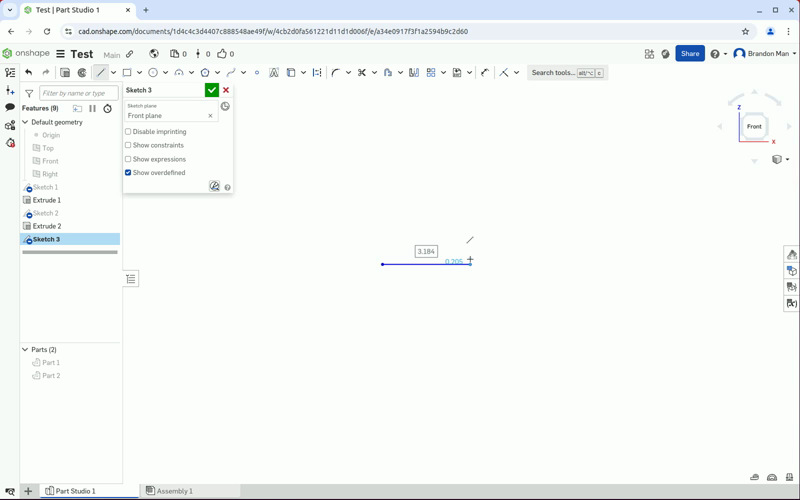
scroll(6)
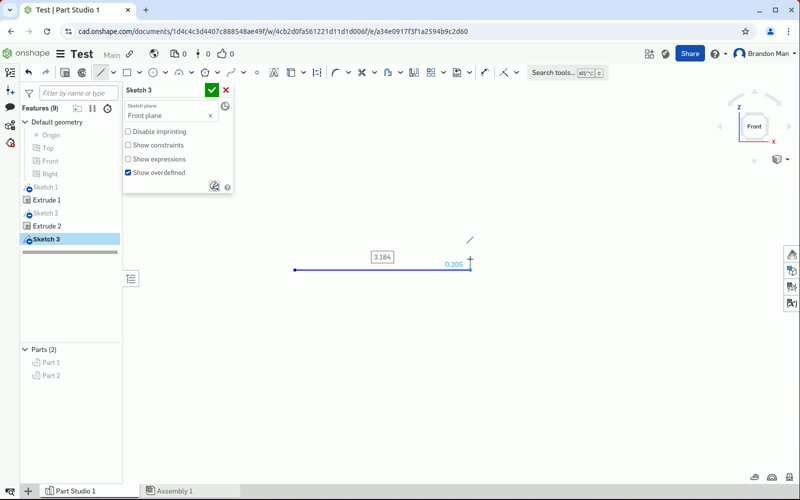
click(470, 258)
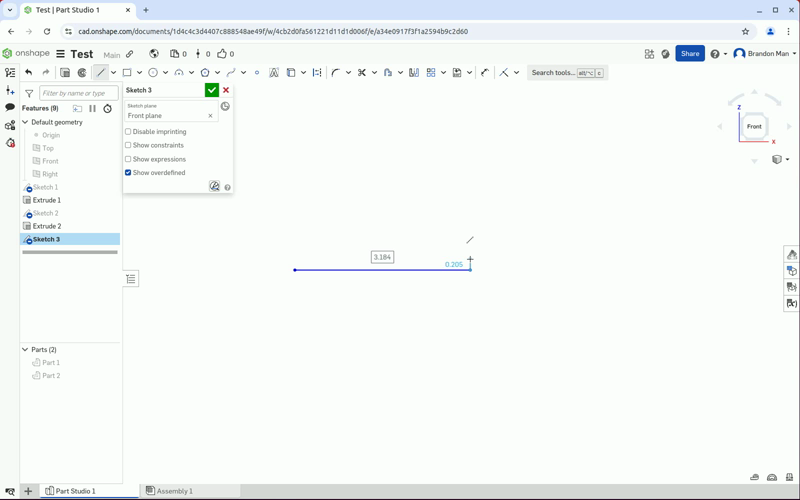
scroll(-6)
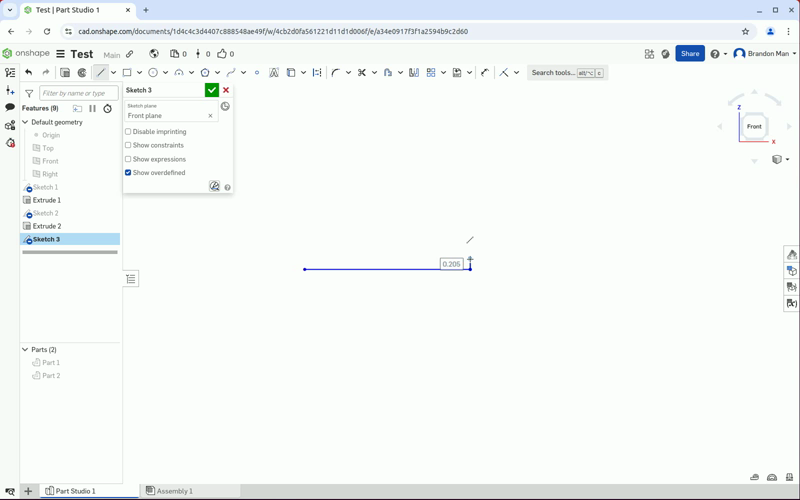
scroll(-6)
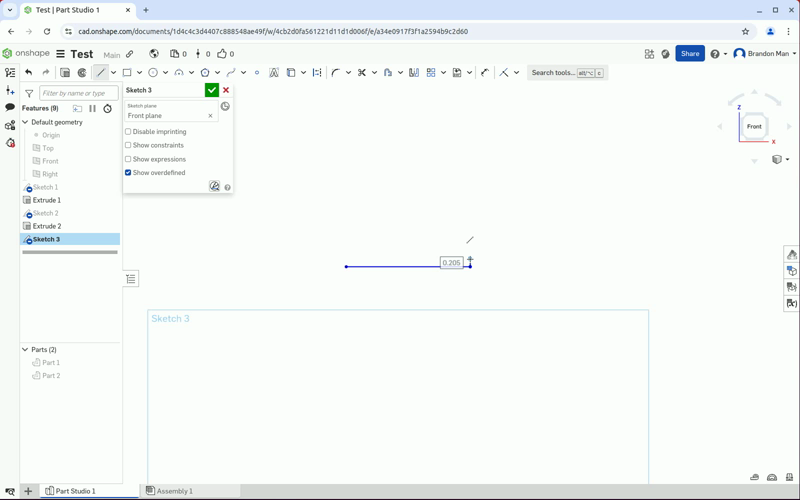
scroll(-6)
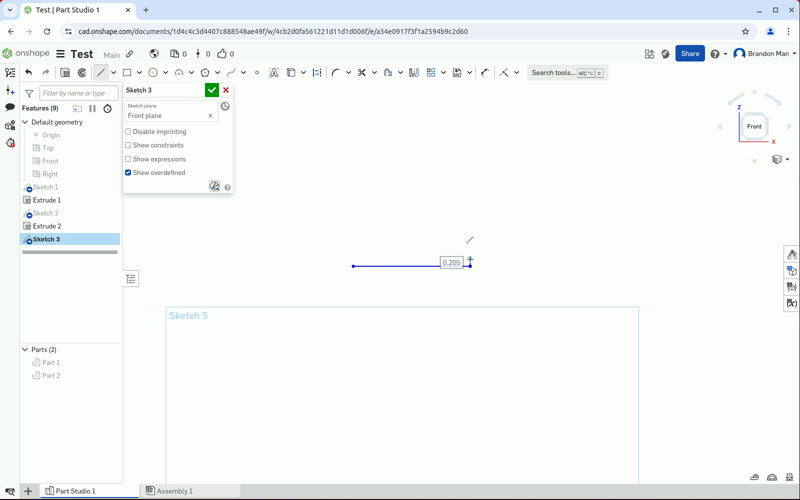
scroll(-6)
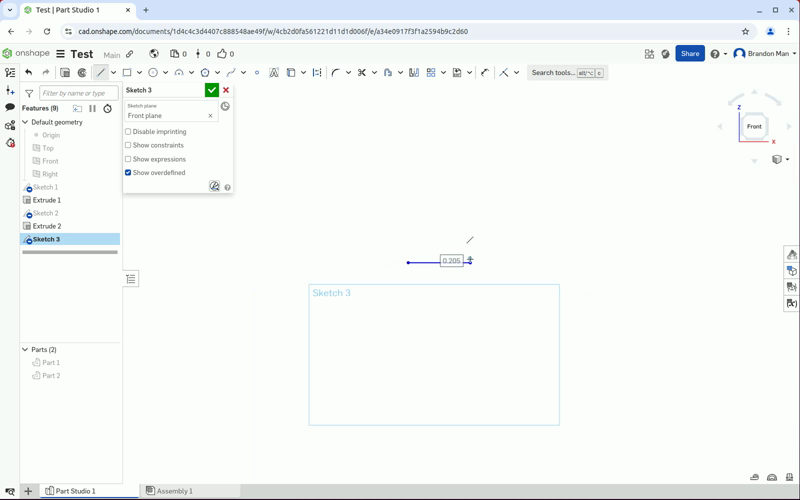
scroll(-6)
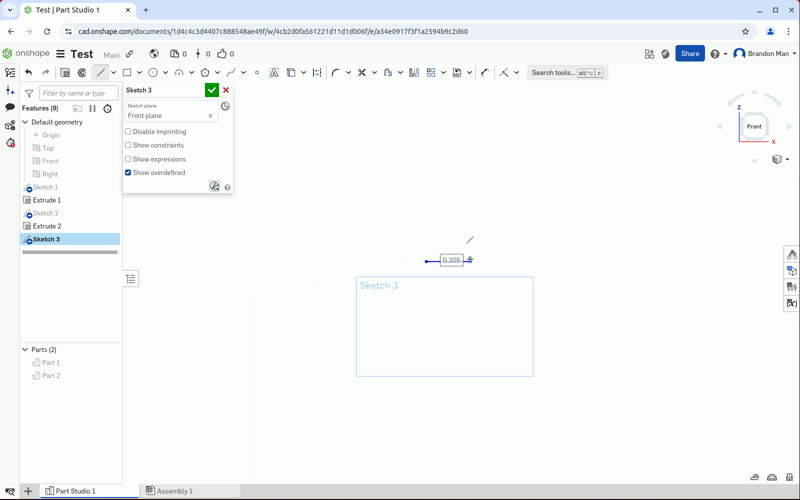
scroll(-6)
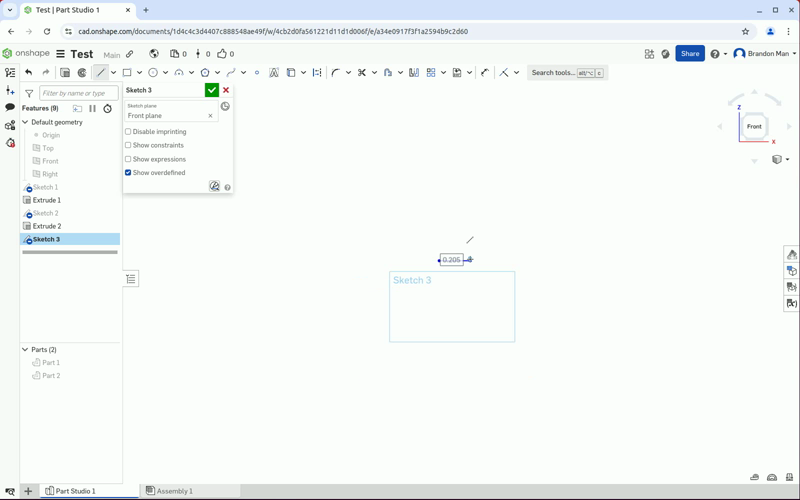
scroll(-6)
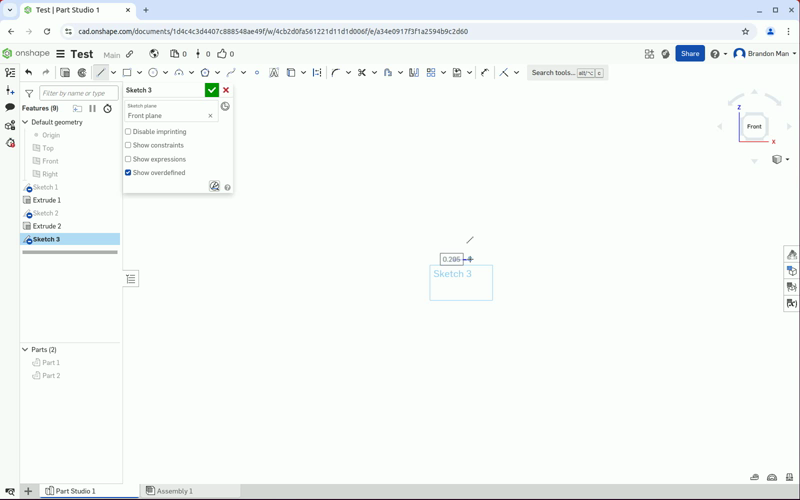
key_up(shift)
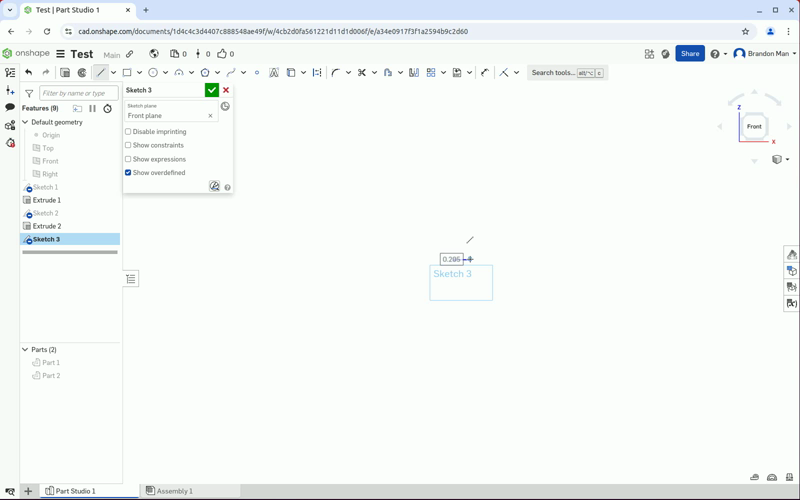
key_down(shift)
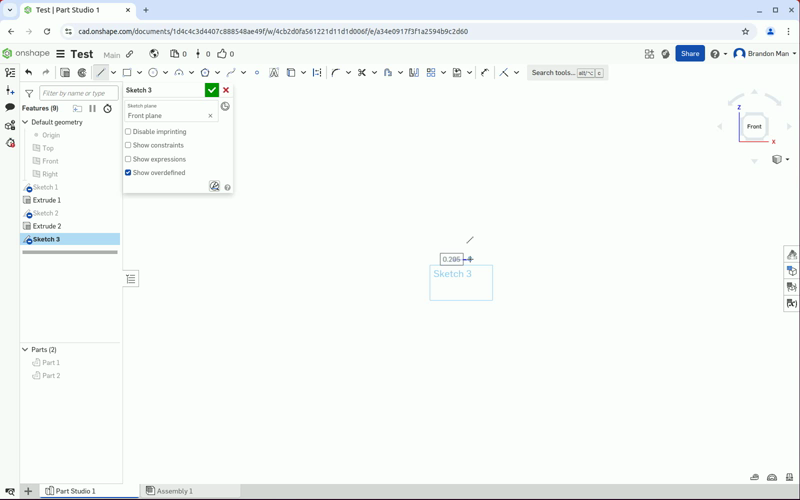
mouse_move(500, 258)
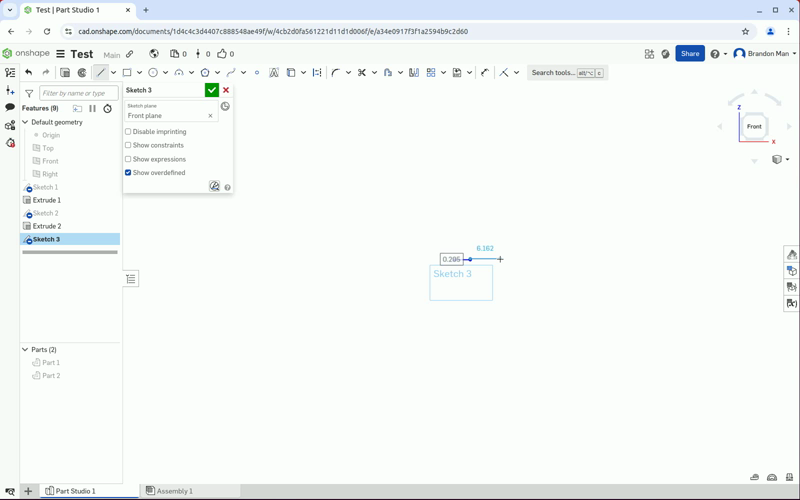
mouse_move(465, 258)
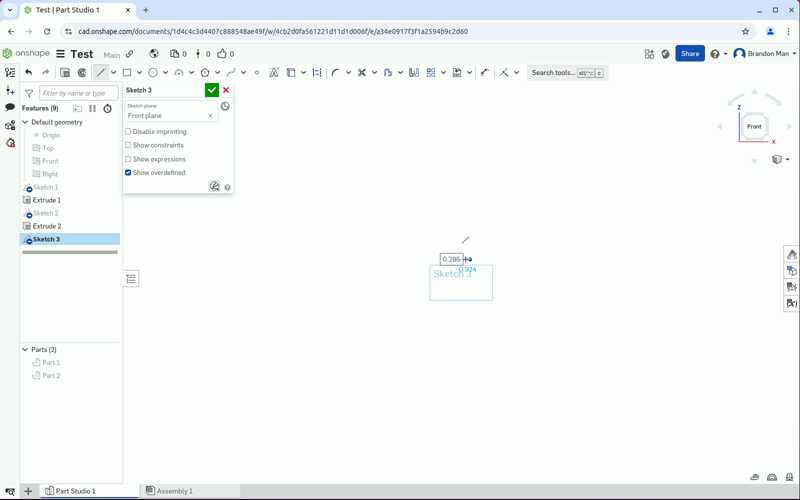
scroll(6)
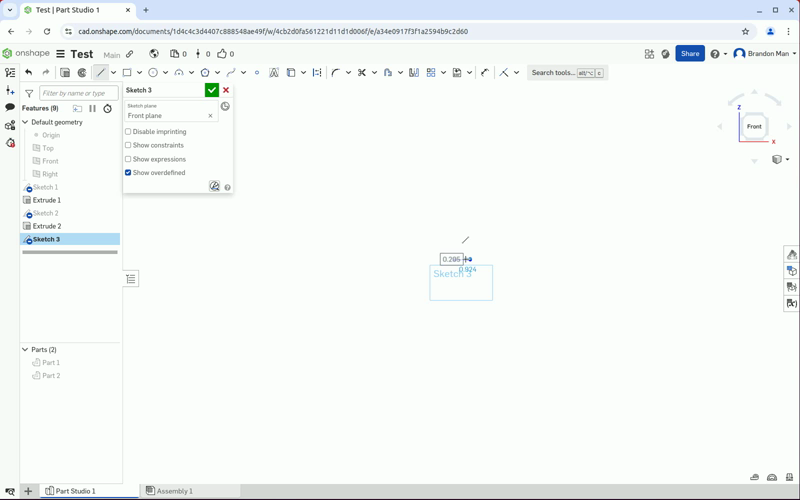
scroll(6)
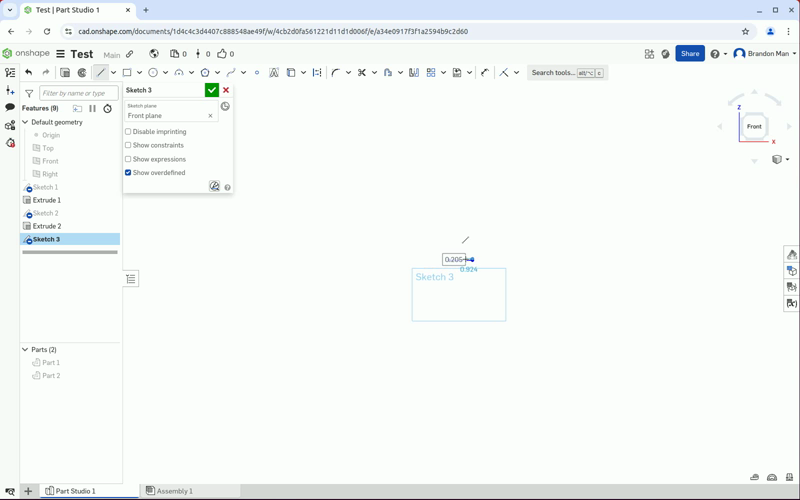
scroll(6)
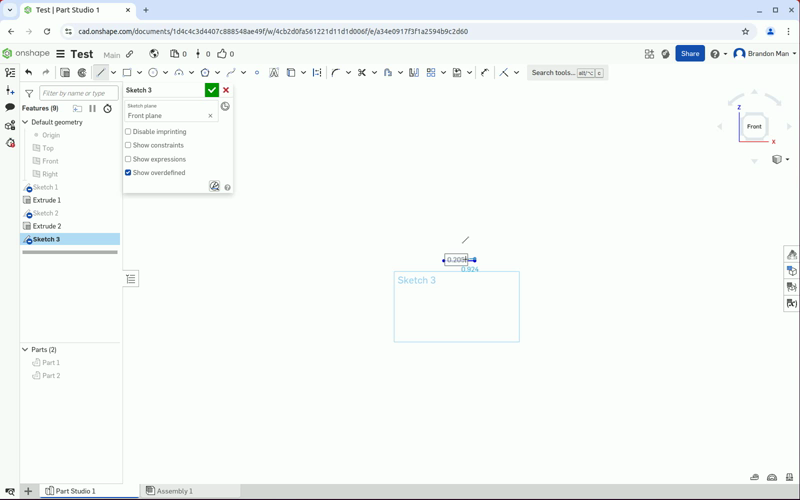
scroll(6)
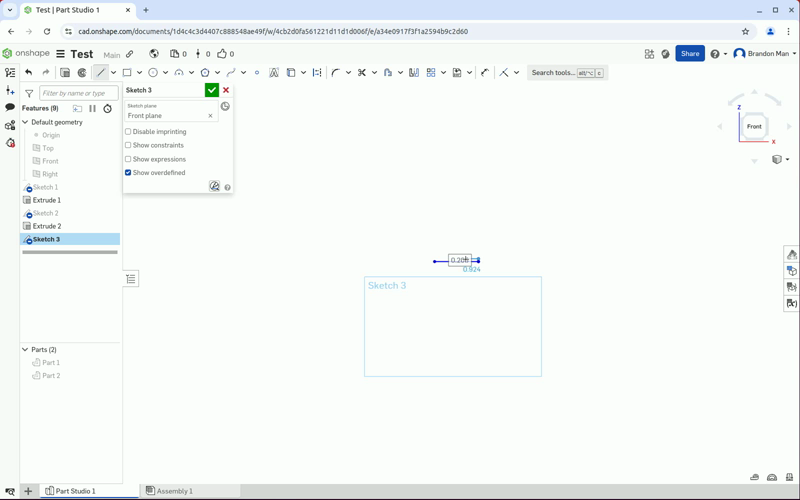
scroll(6)
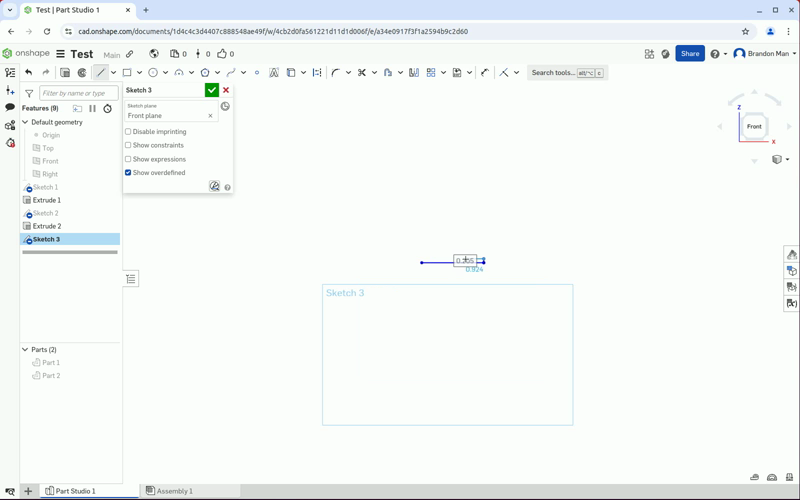
scroll(6)
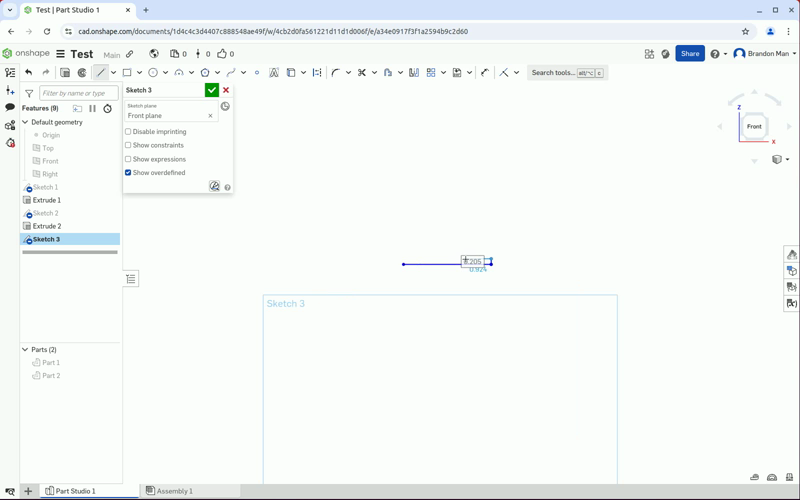
scroll(6)
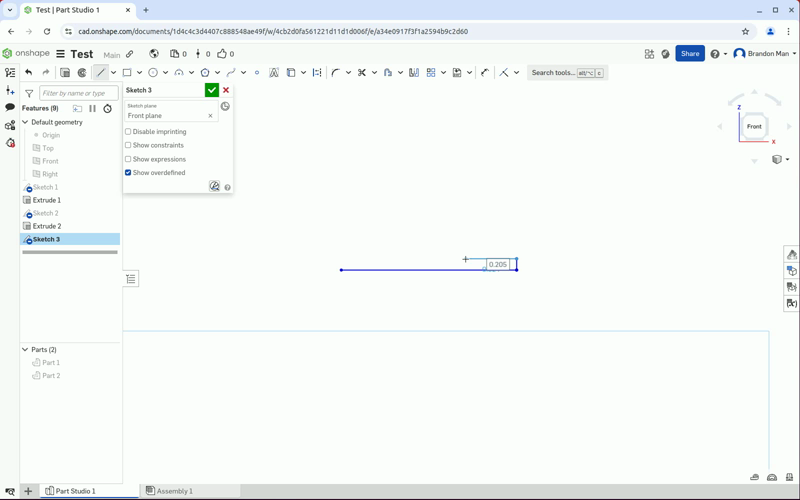
click(465, 258)
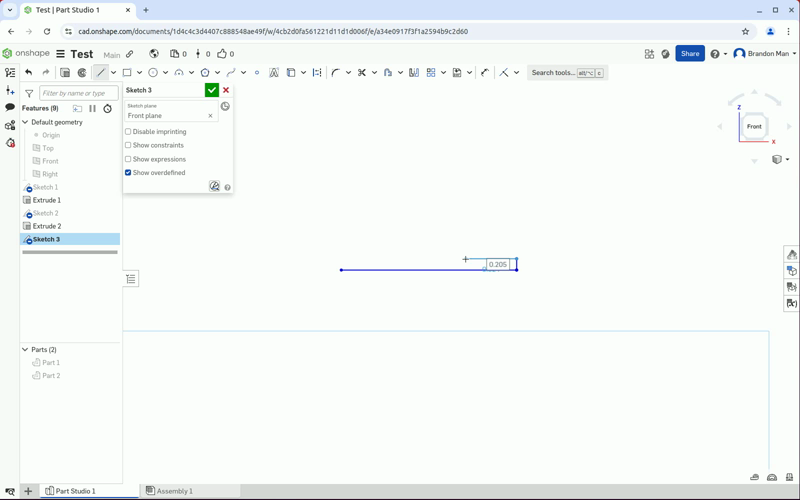
scroll(-6)
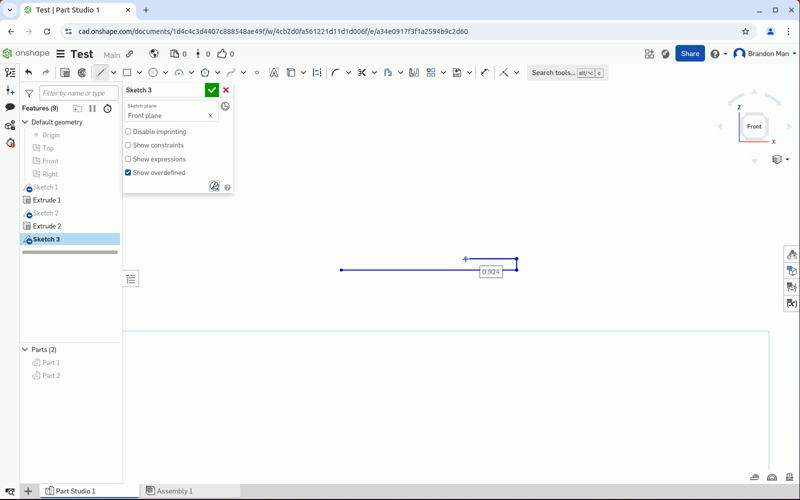
scroll(-6)
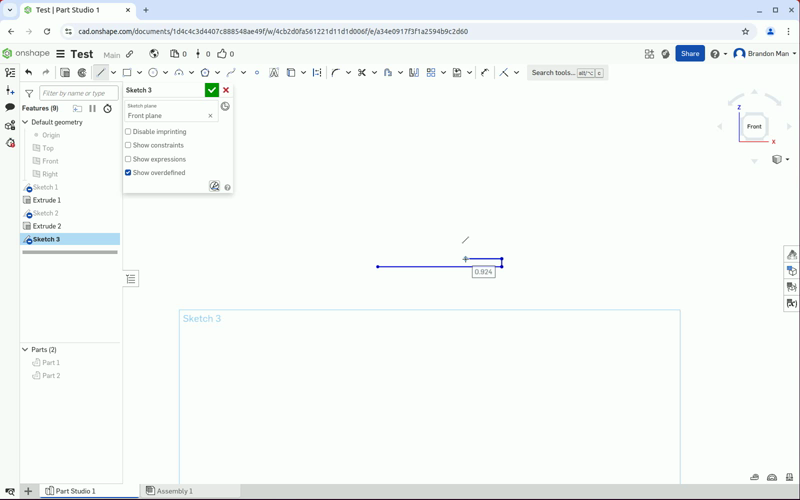
scroll(-6)
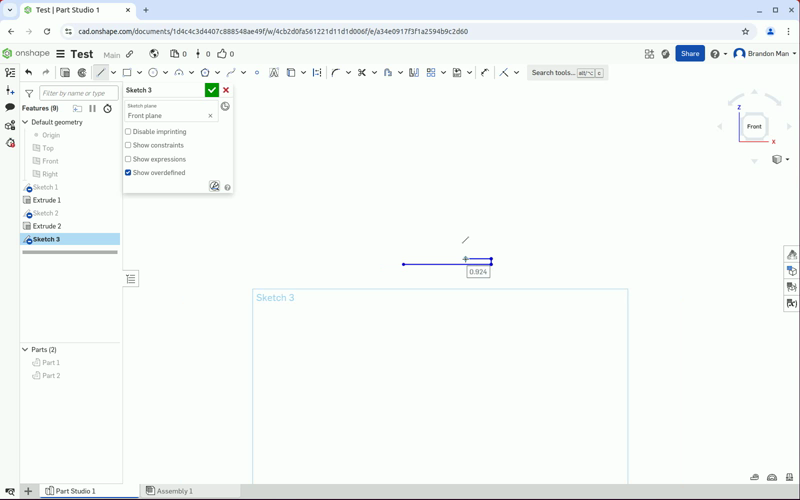
scroll(-6)
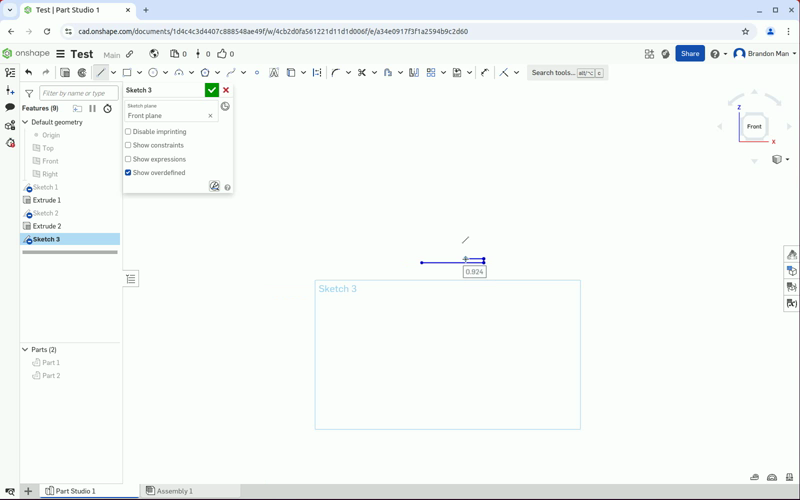
scroll(-6)
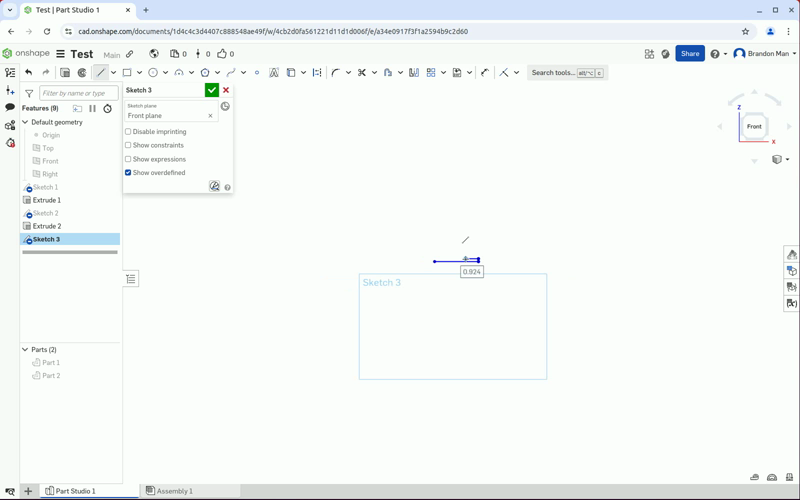
scroll(-6)
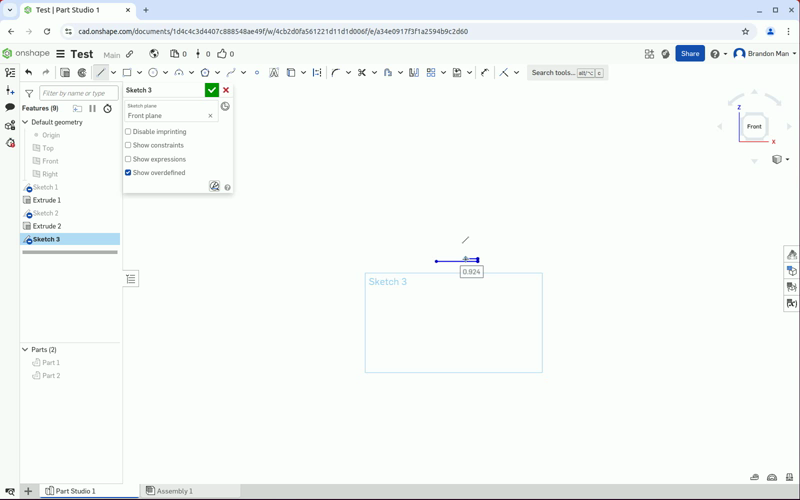
scroll(-6)
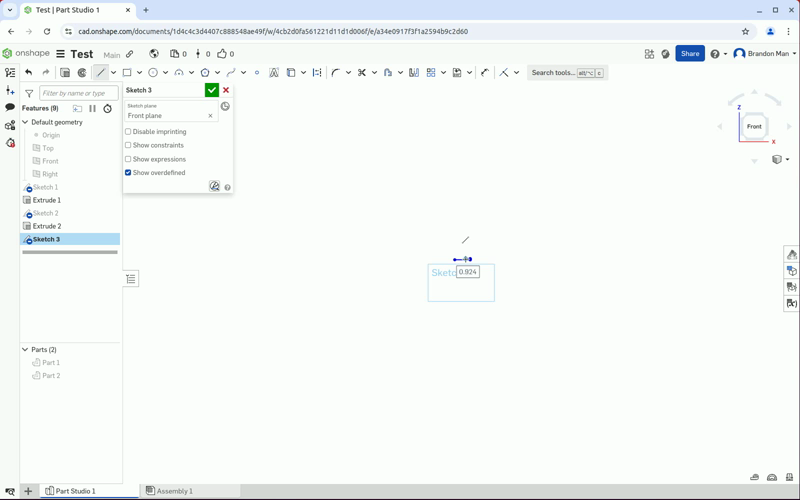
key_up(shift)
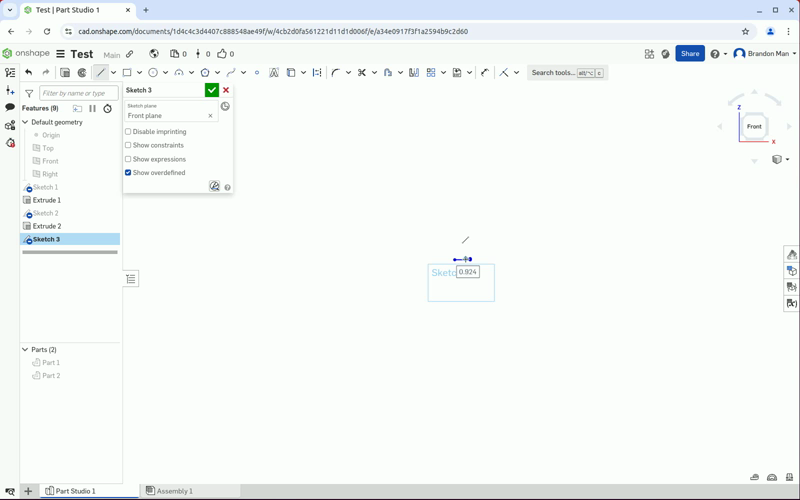
key_down(shift)
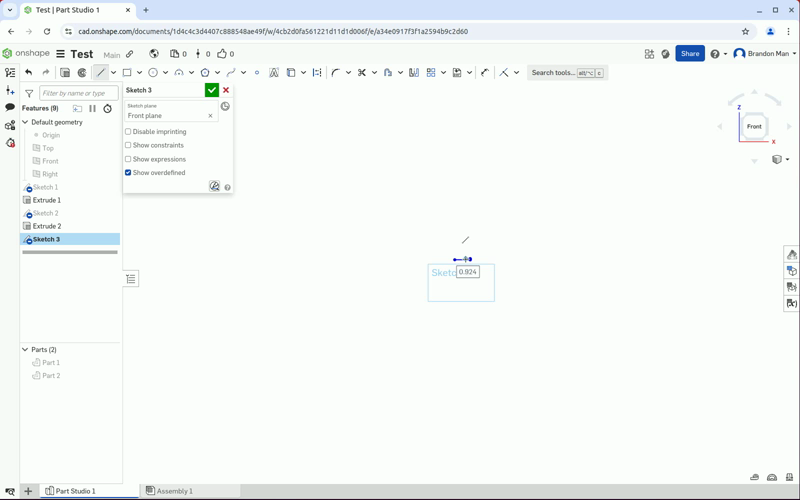
mouse_move(495, 258)
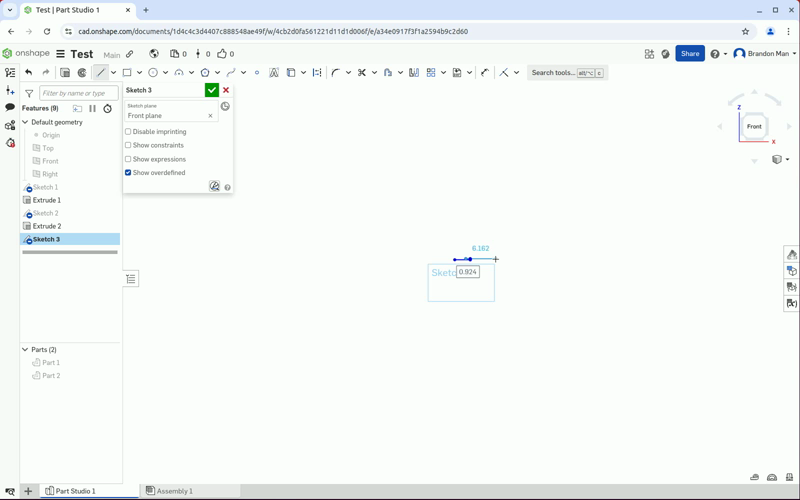
mouse_move(461, 258)
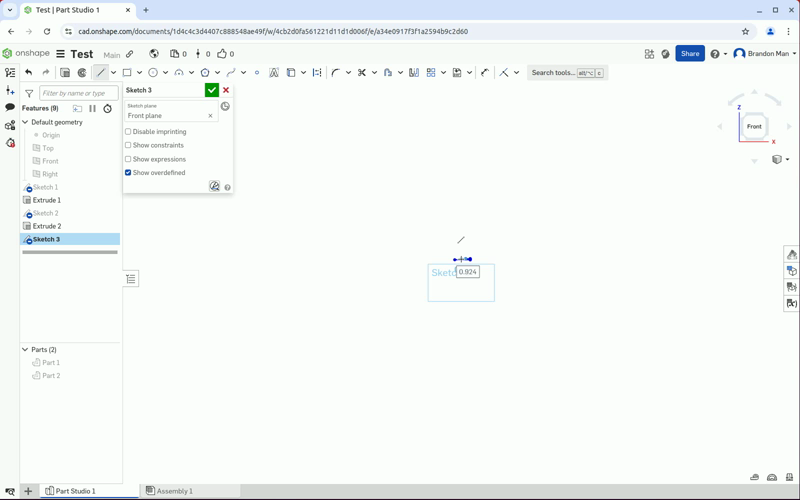
scroll(6)
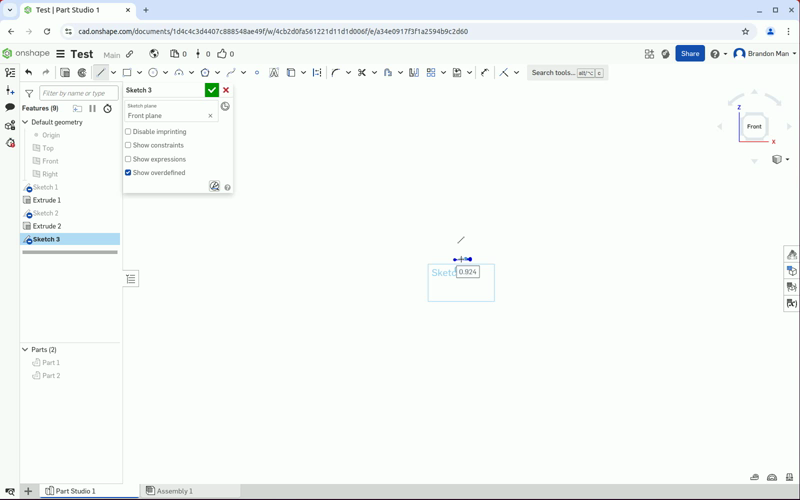
scroll(6)
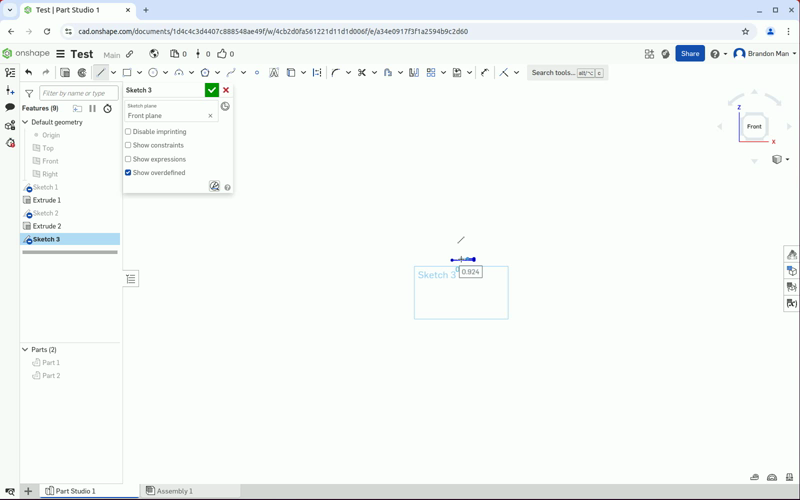
scroll(6)
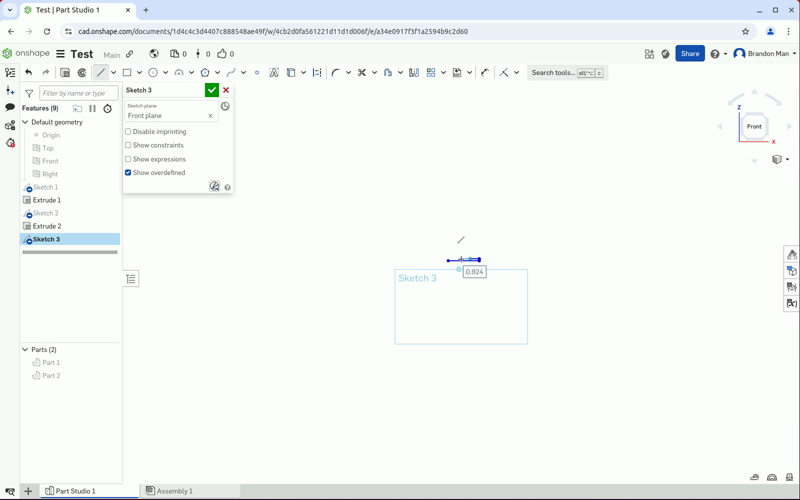
scroll(6)
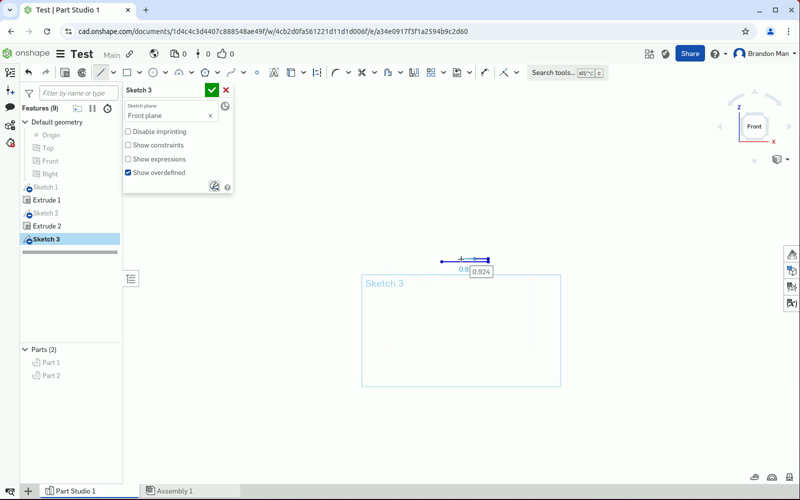
scroll(6)
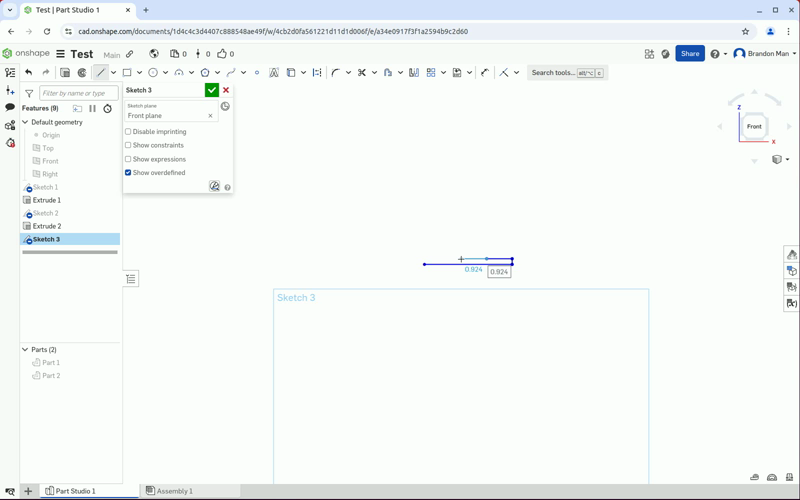
scroll(6)
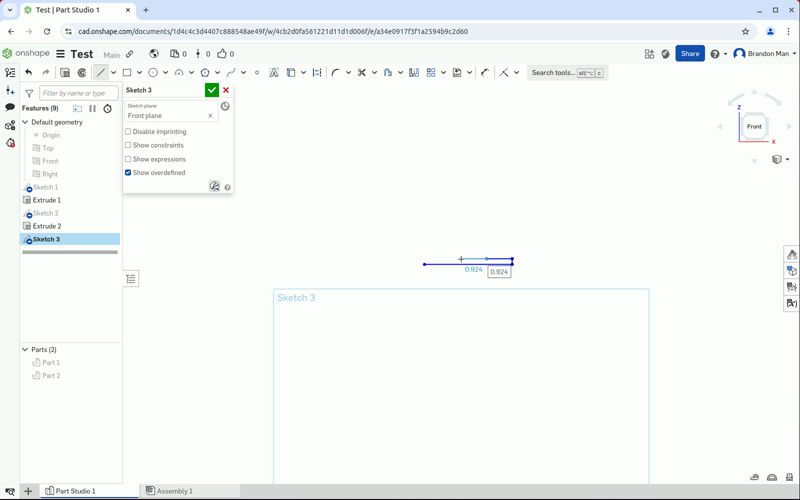
scroll(6)
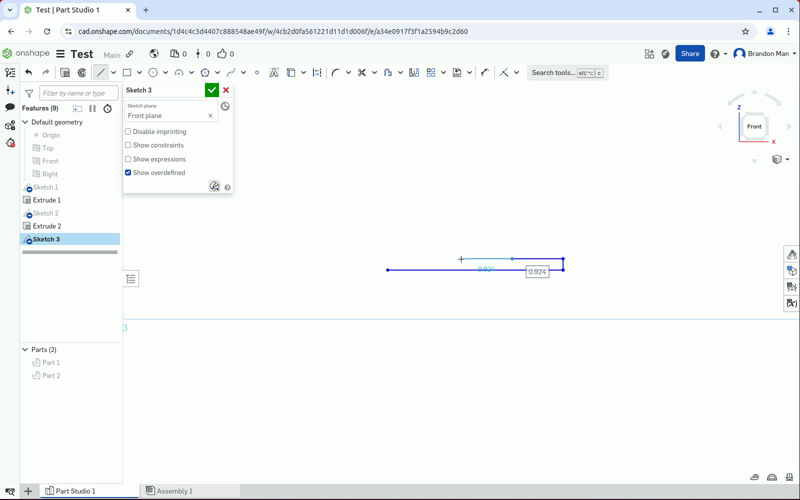
click(461, 258)
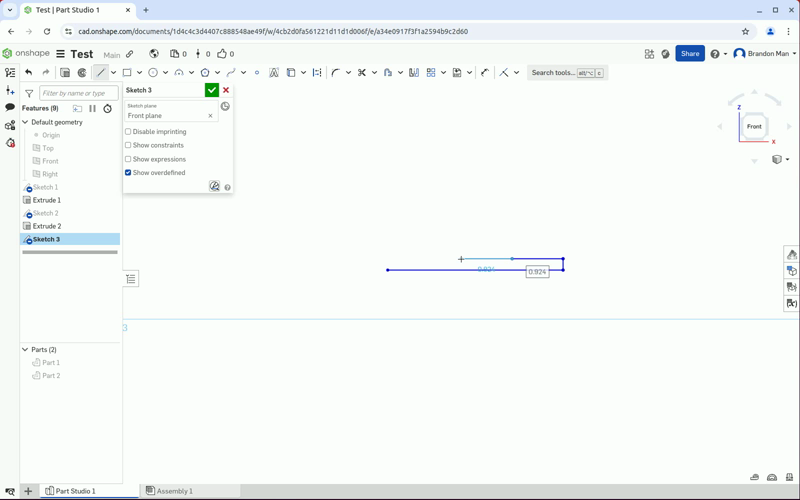
scroll(-6)
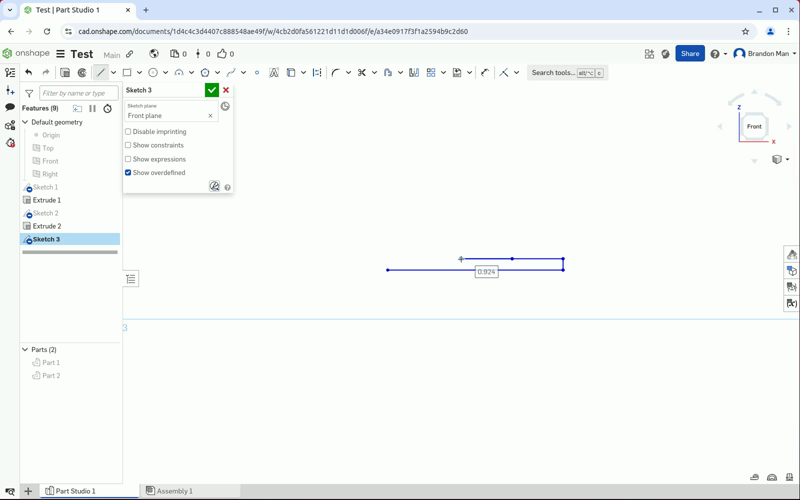
scroll(-6)
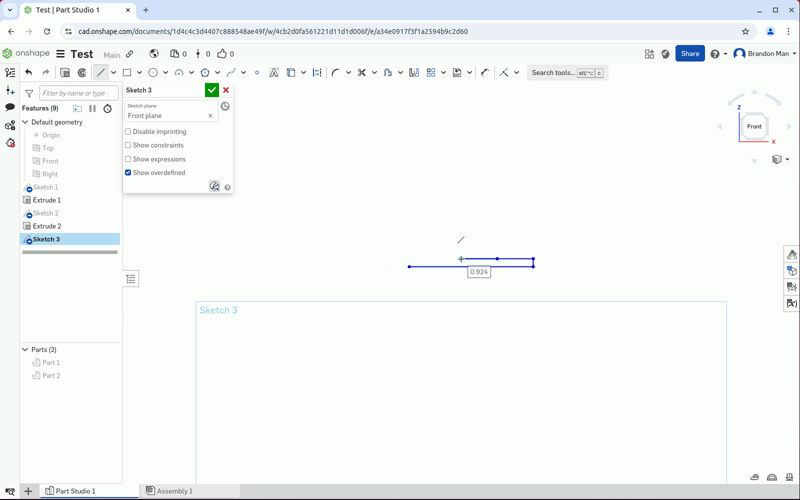
scroll(-6)
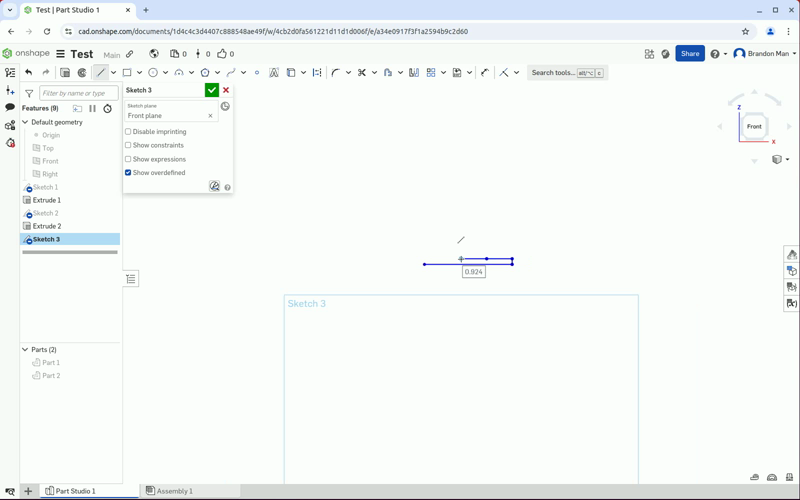
scroll(-6)
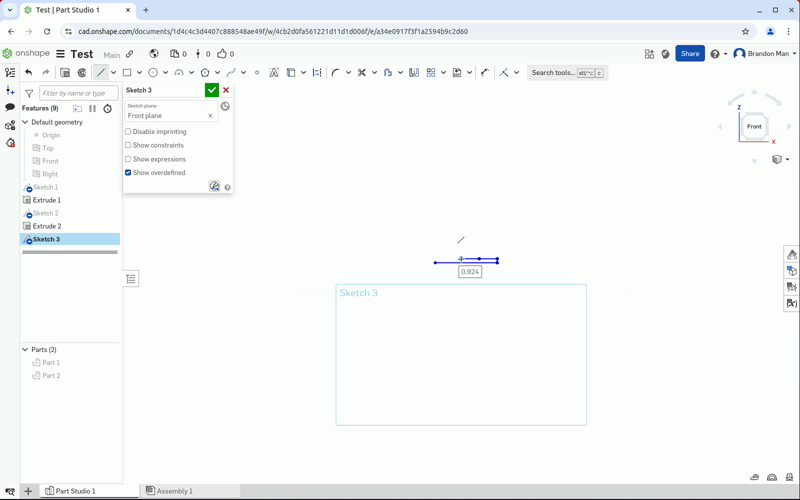
scroll(-6)
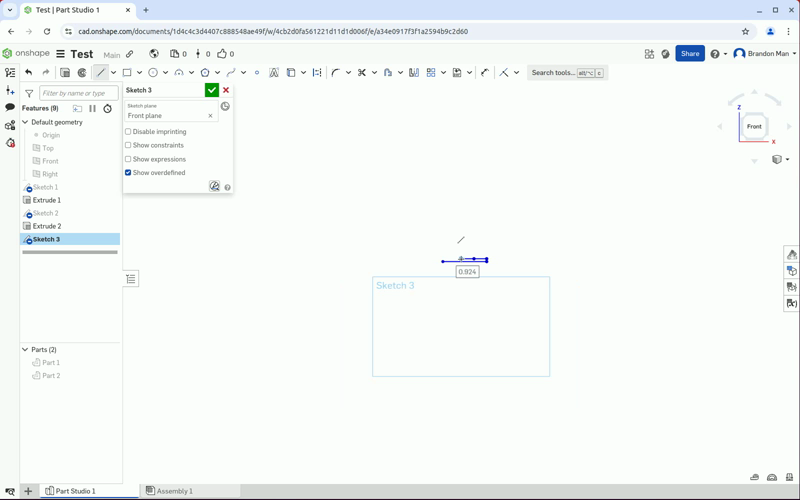
scroll(-6)
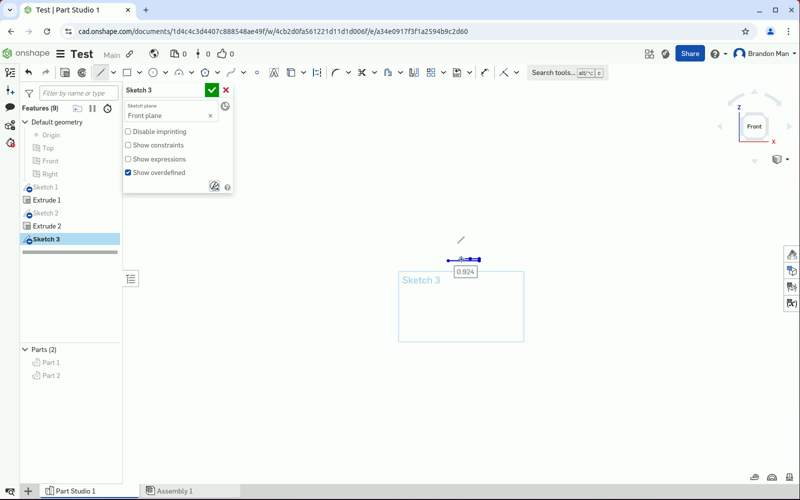
scroll(-6)
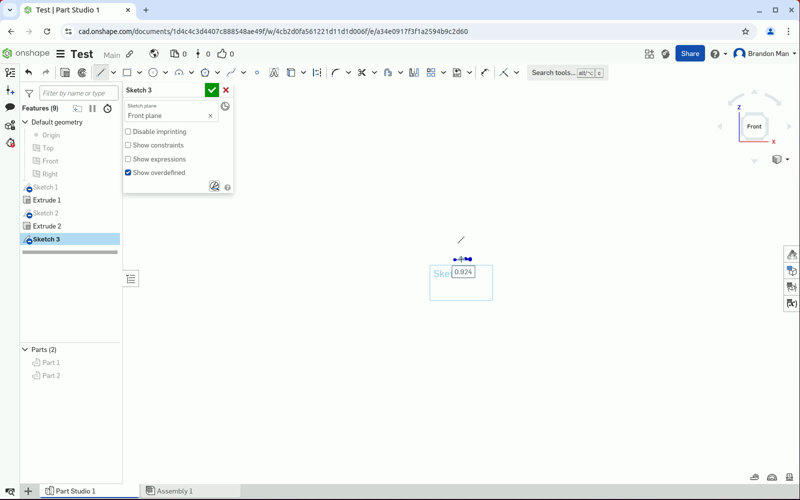
key_up(shift)
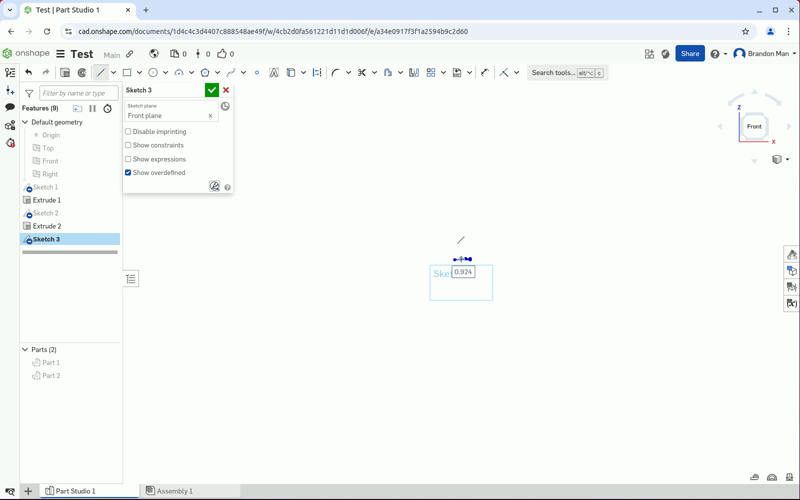
key_down(shift)
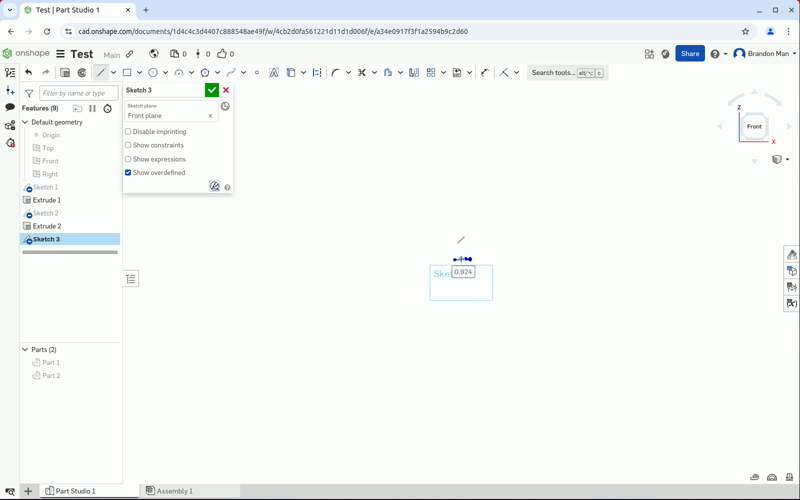
mouse_move(491, 258)
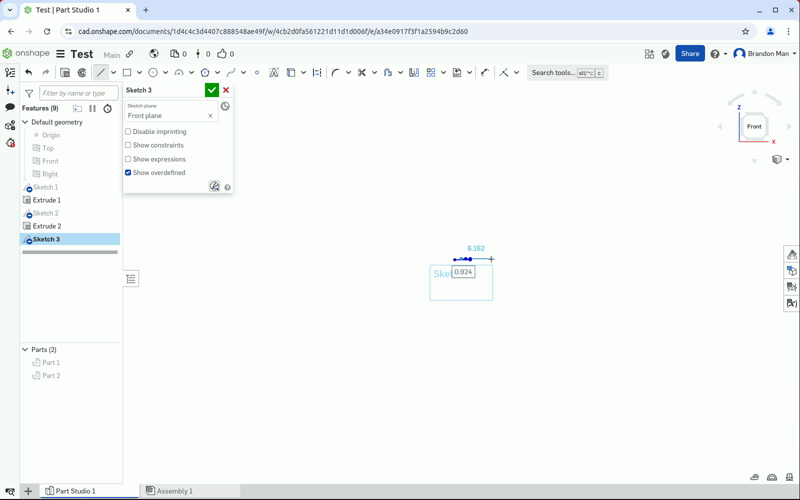
mouse_move(454, 258)
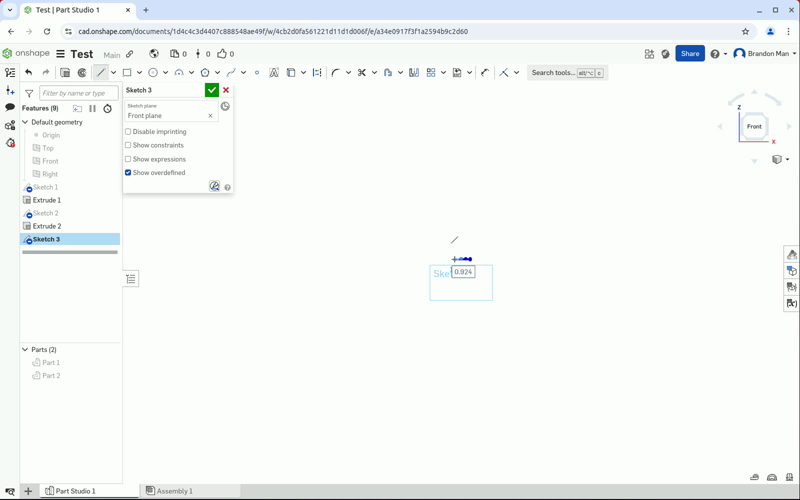
scroll(6)
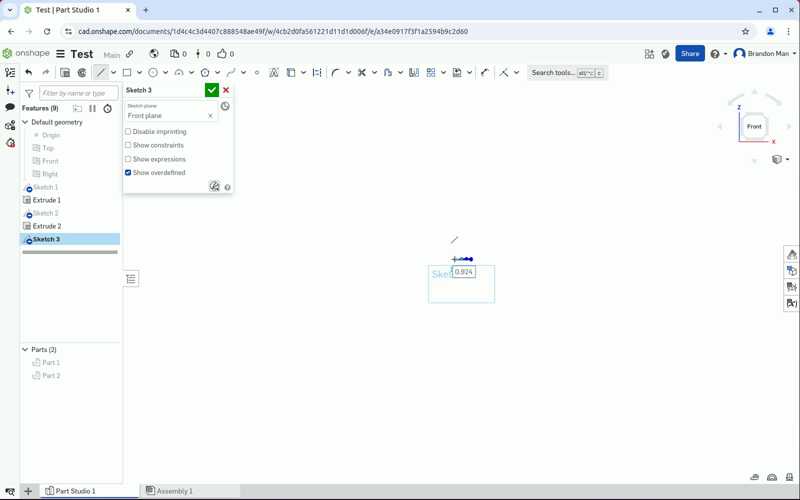
scroll(6)
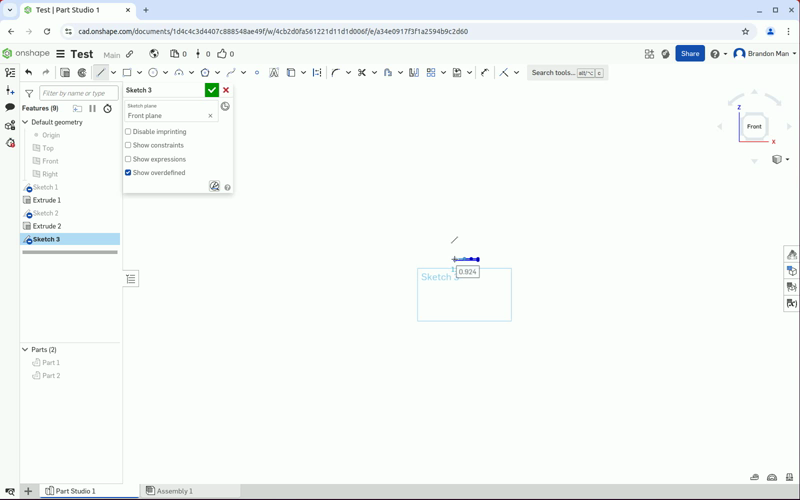
scroll(6)
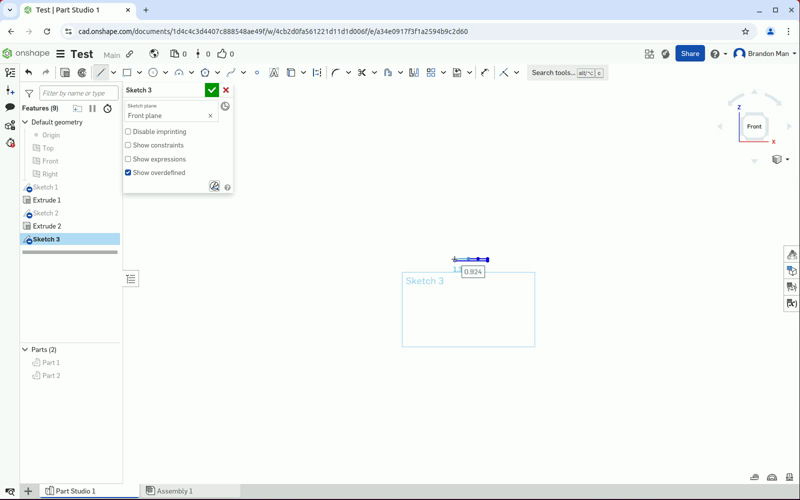
scroll(6)
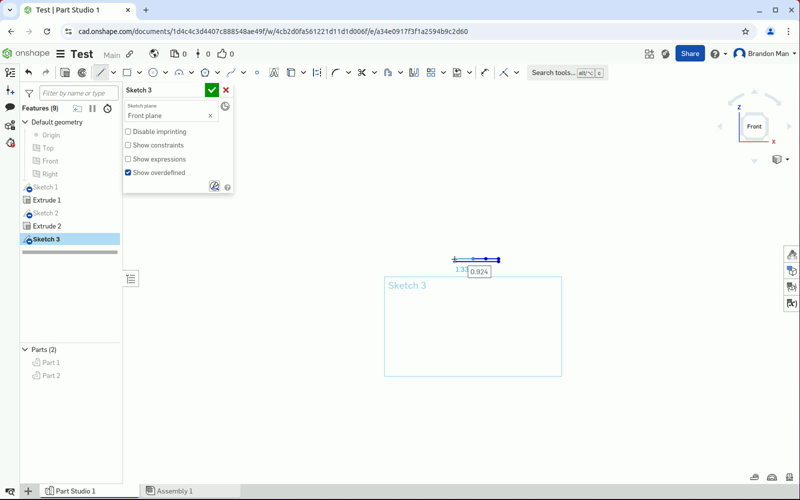
scroll(6)
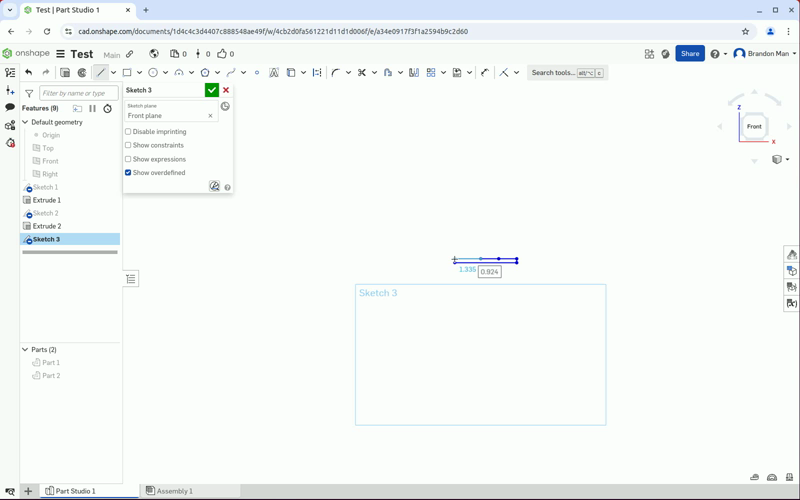
scroll(6)
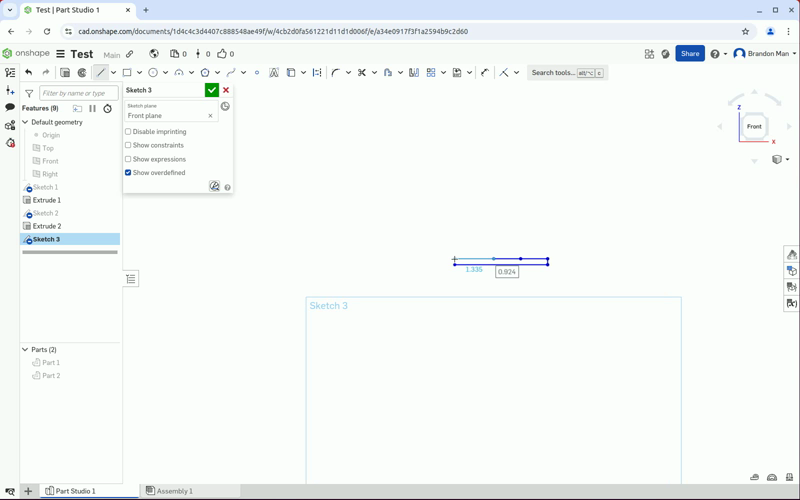
scroll(6)
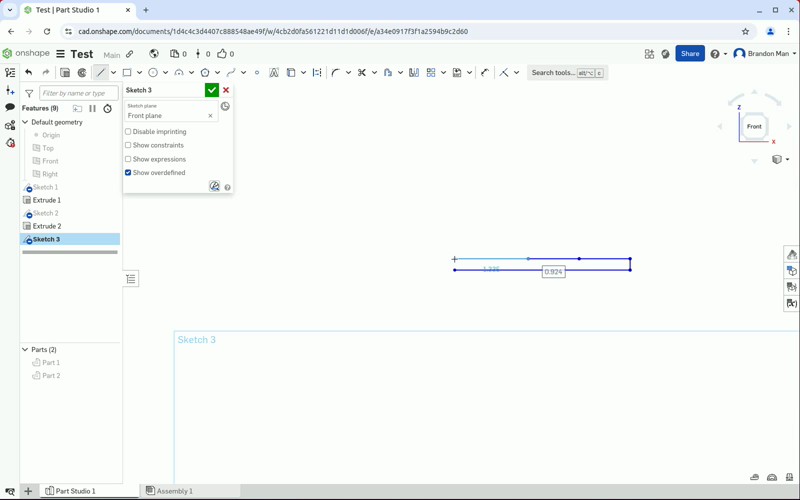
click(454, 258)
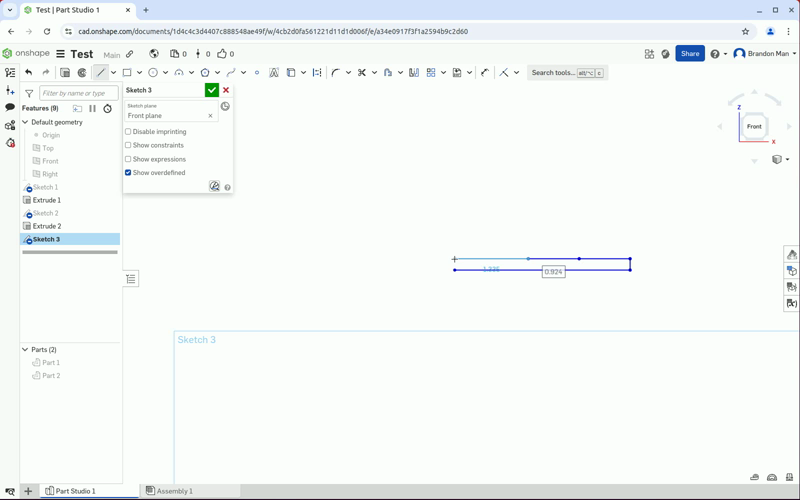
scroll(-6)
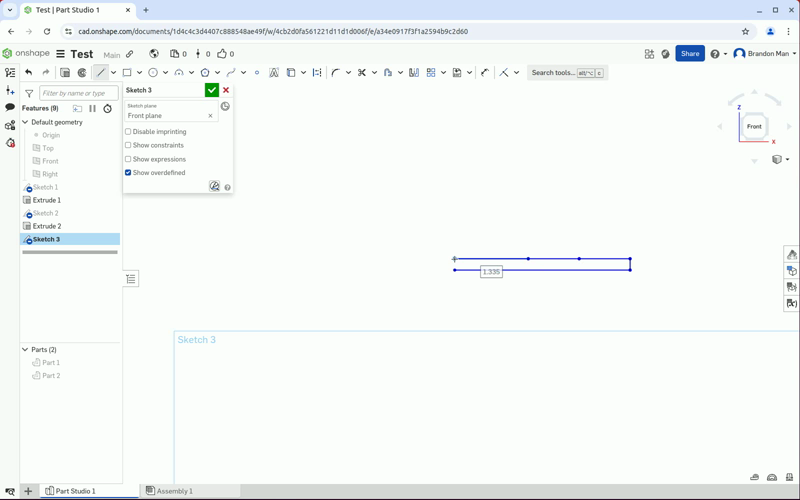
scroll(-6)
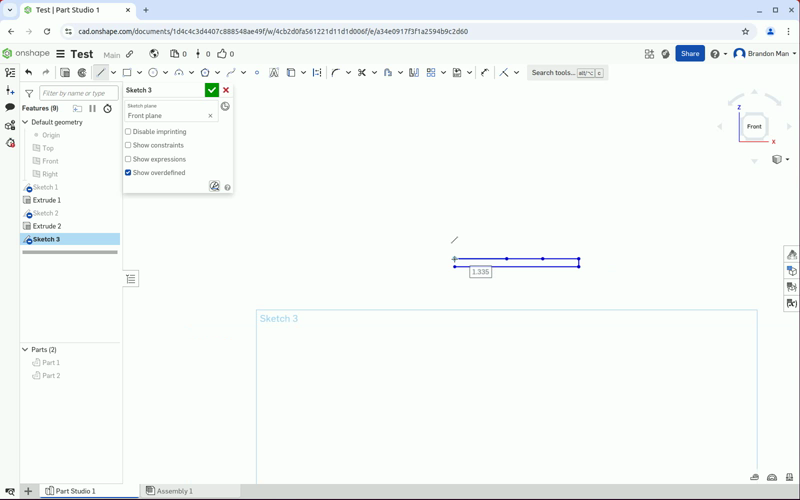
scroll(-6)
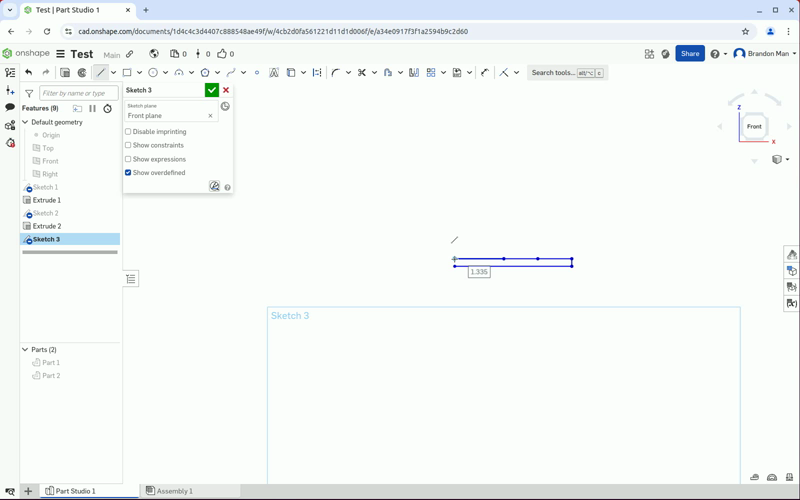
scroll(-6)
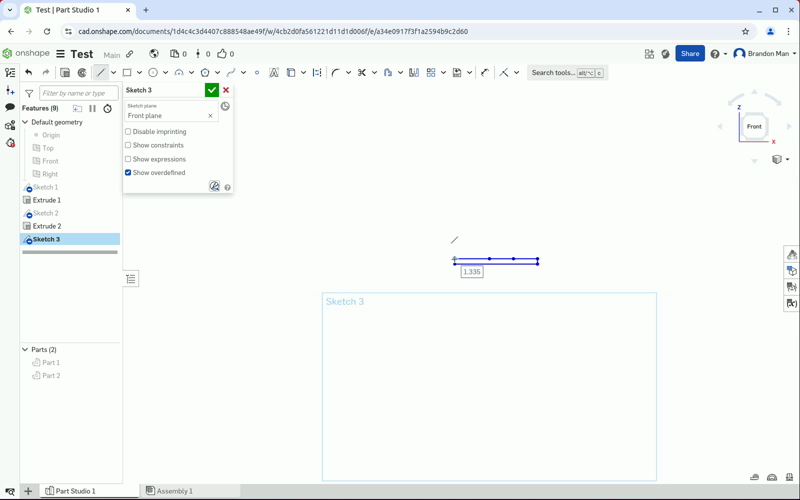
scroll(-6)
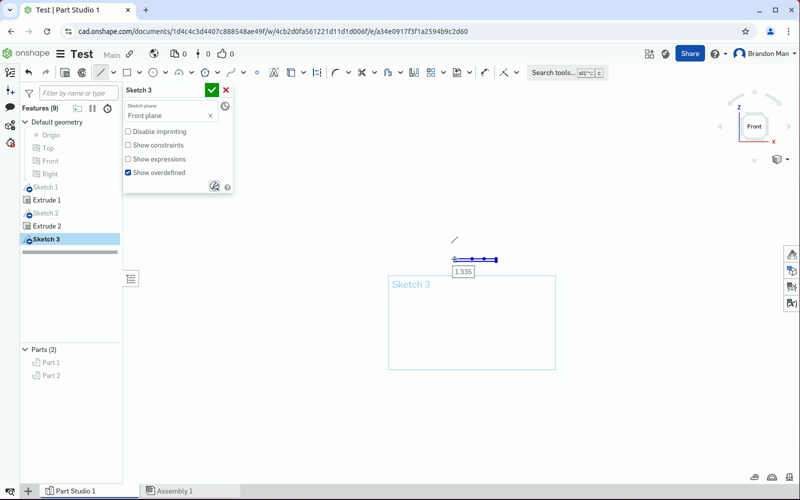
scroll(-6)
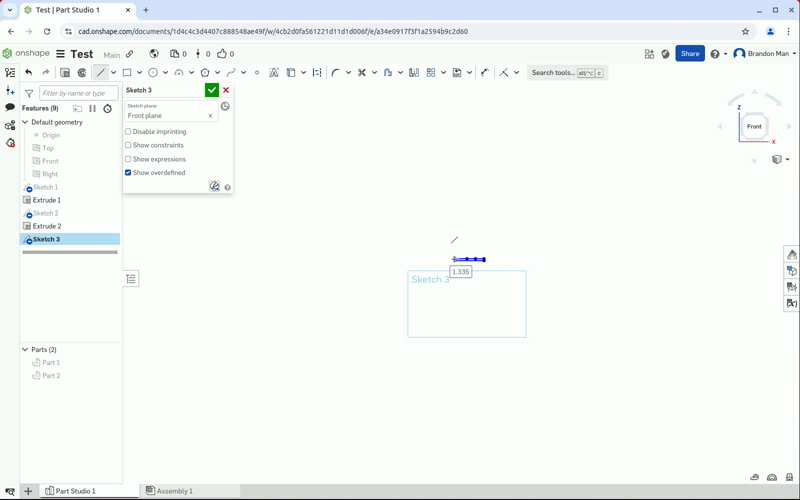
scroll(-6)
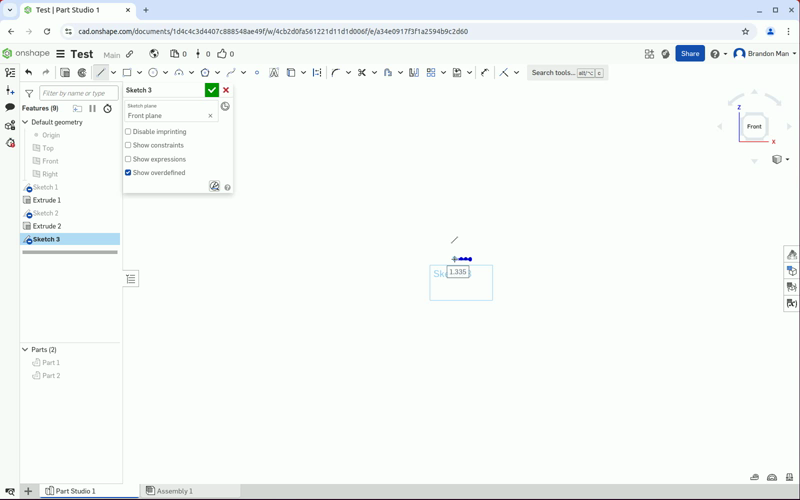
key_up(shift)
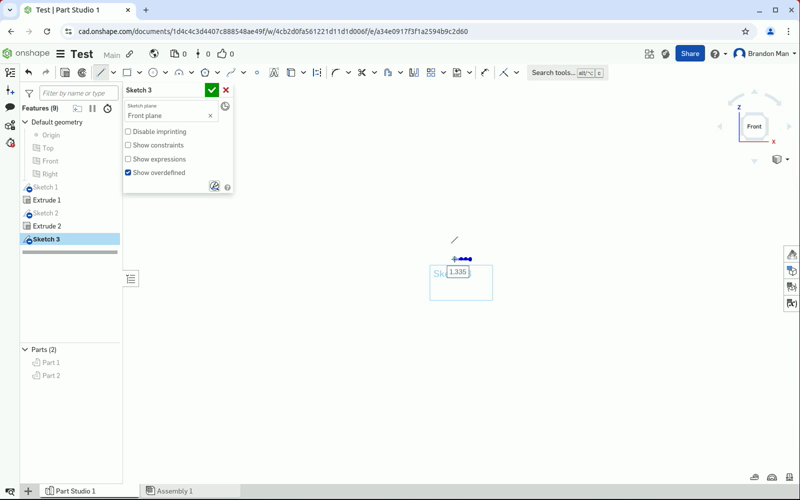
mouse_move(484, 258)
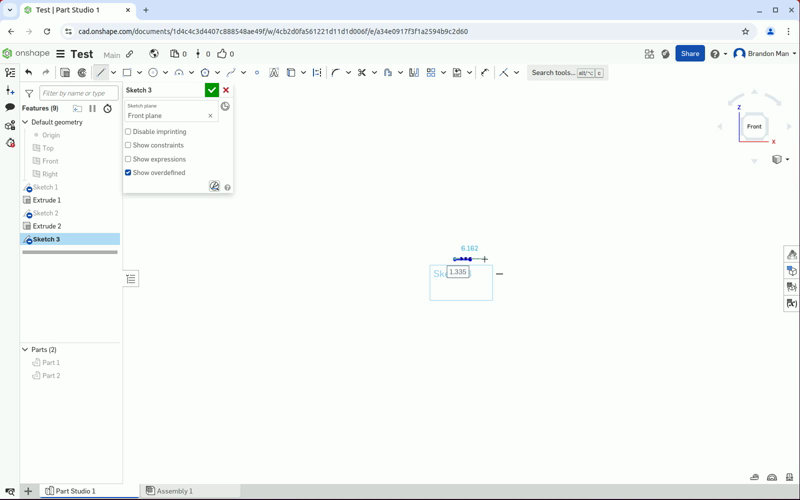
key_down(shift)
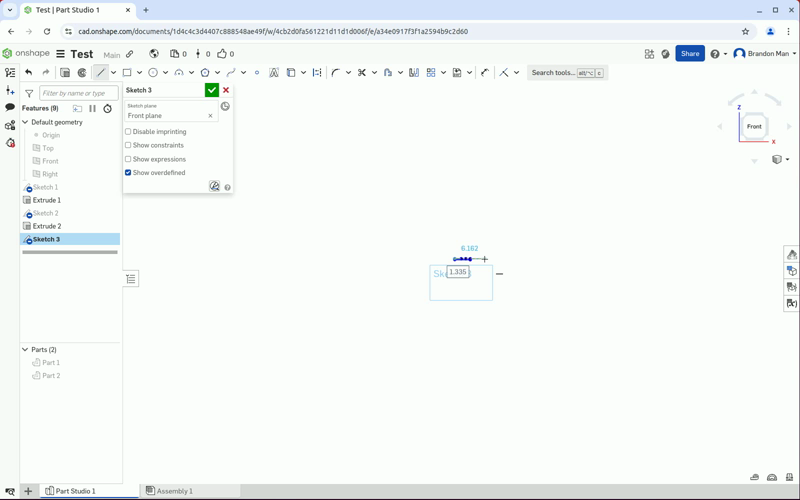
mouse_move(454, 259)
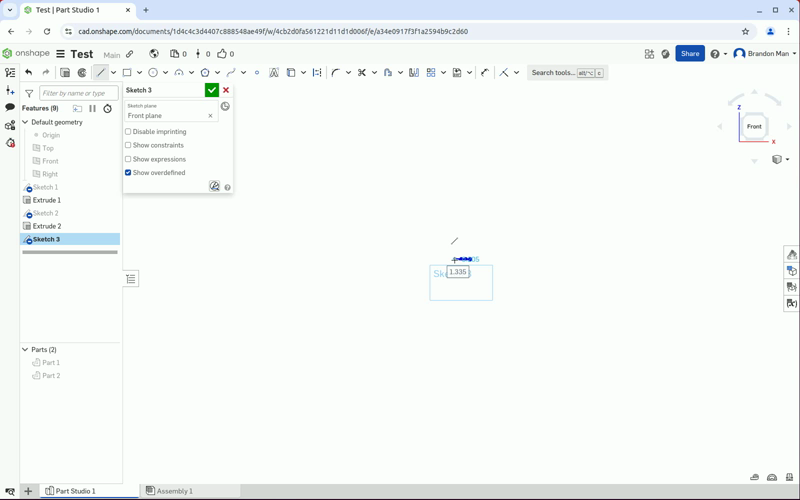
scroll(6)
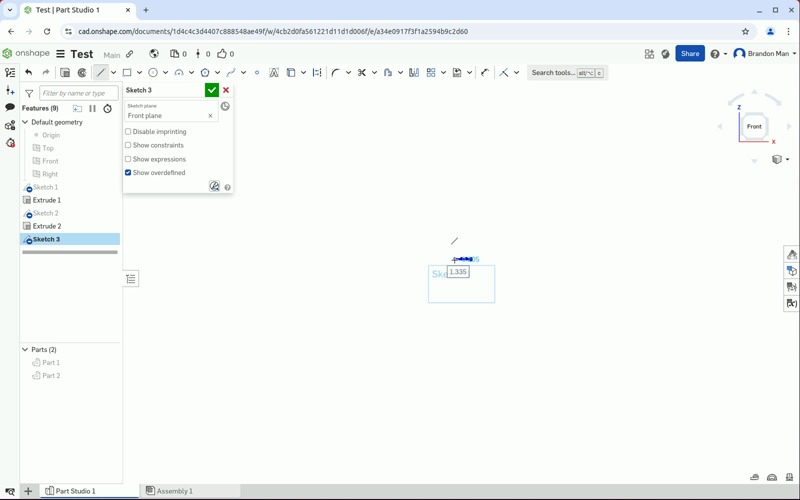
scroll(6)
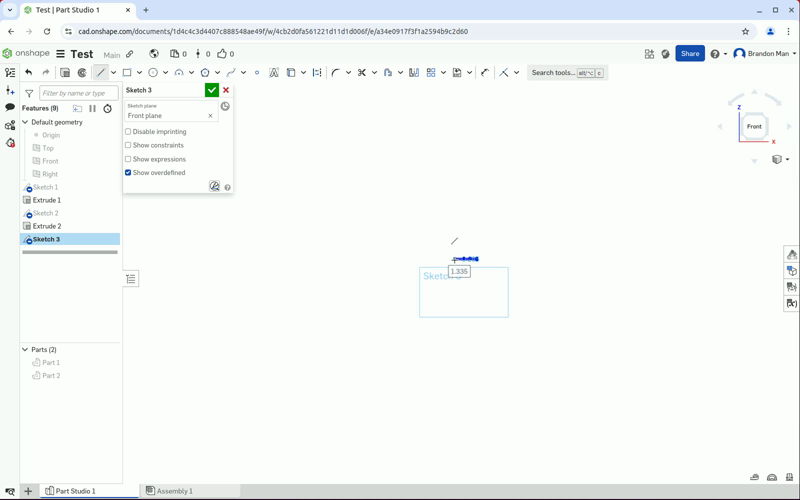
scroll(6)
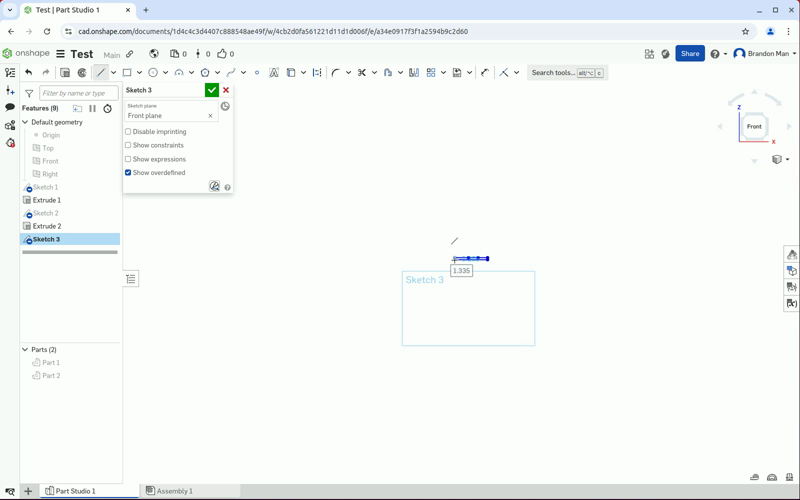
scroll(6)
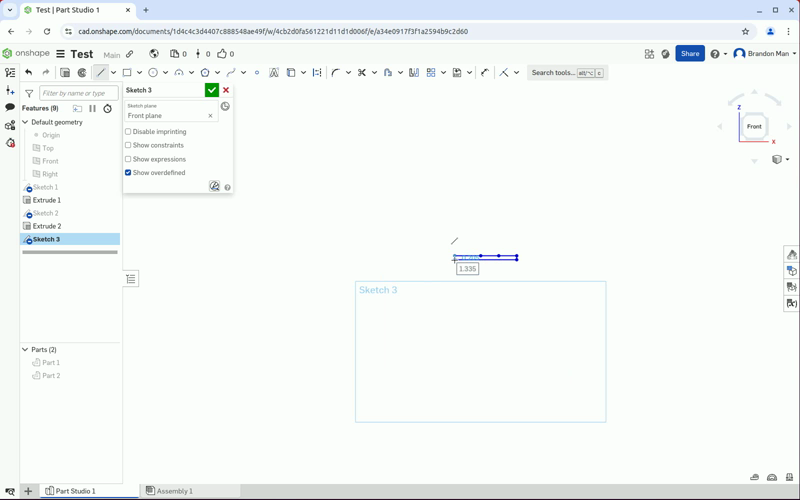
scroll(6)
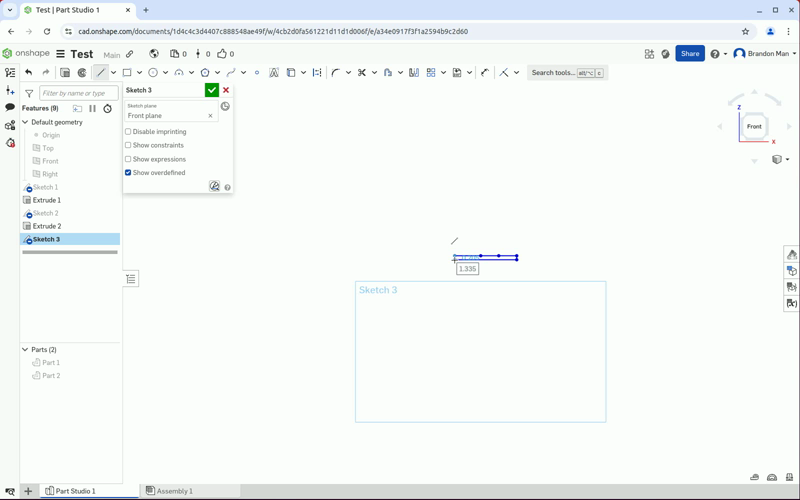
scroll(6)
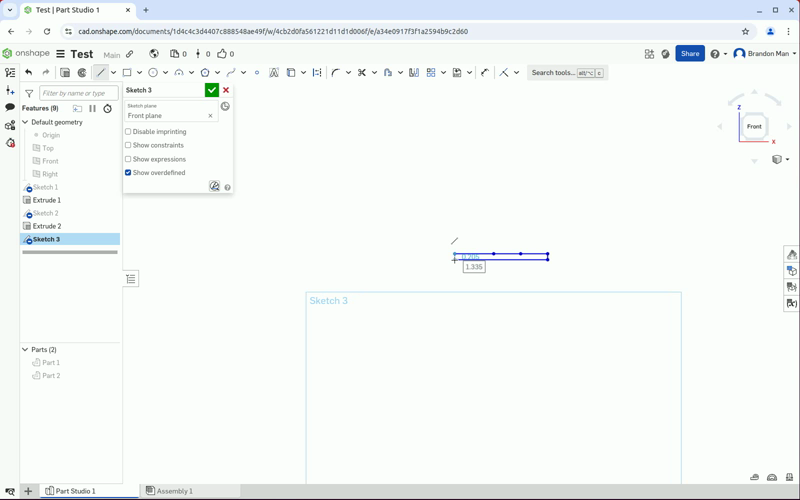
scroll(6)
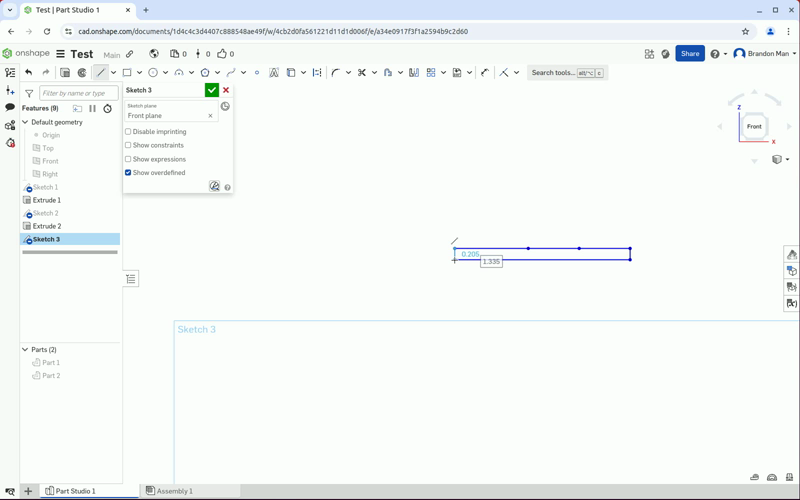
key_up(shift)
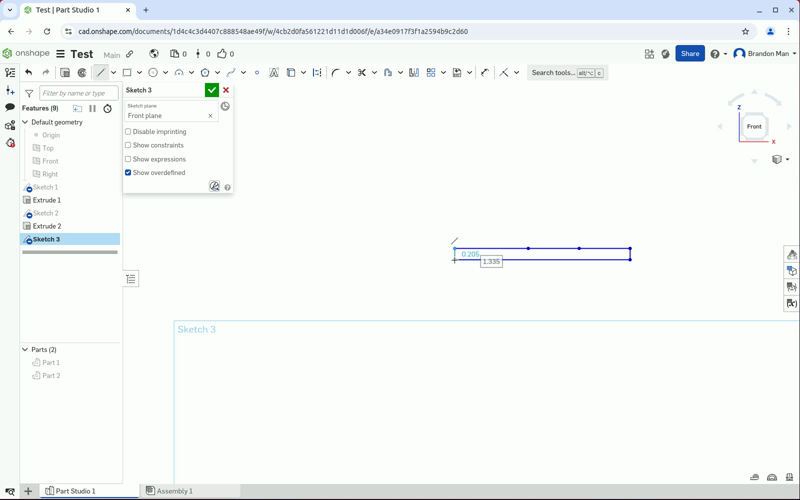
click(454, 259)
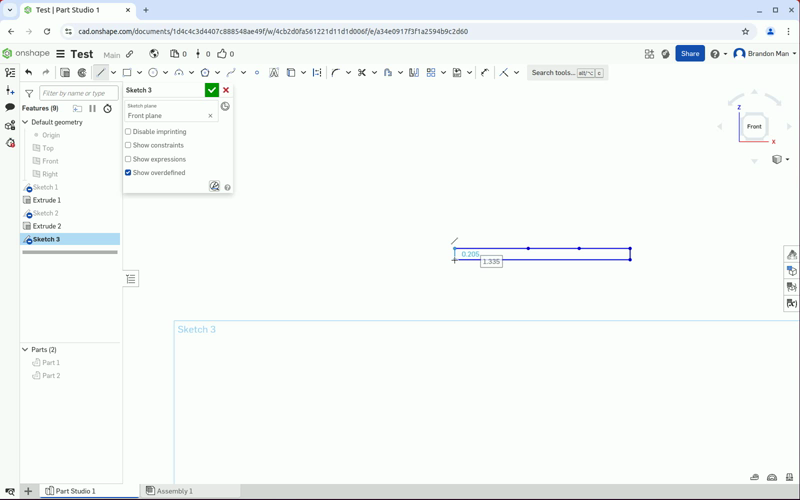
scroll(-6)
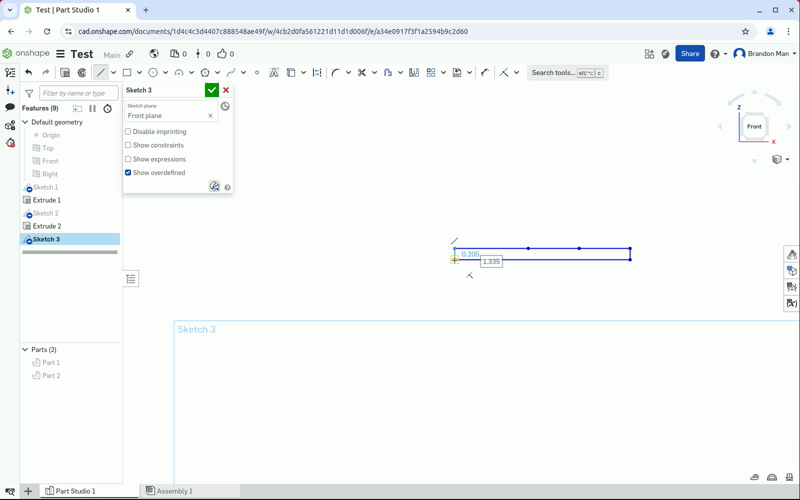
scroll(-6)
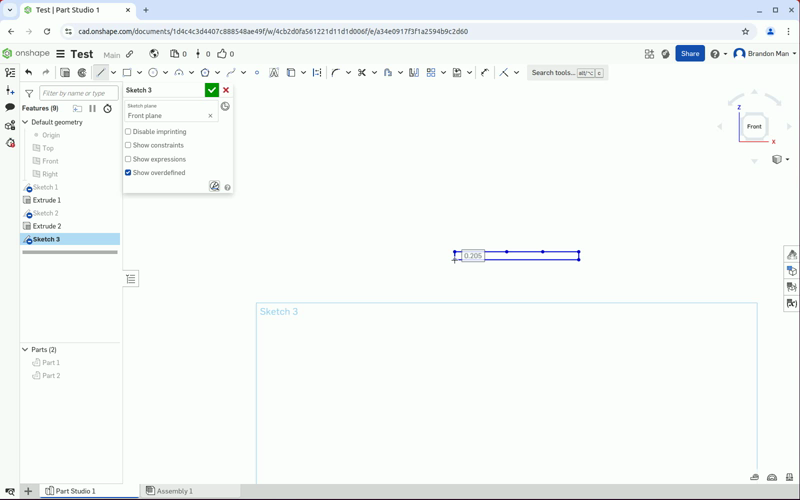
scroll(-6)
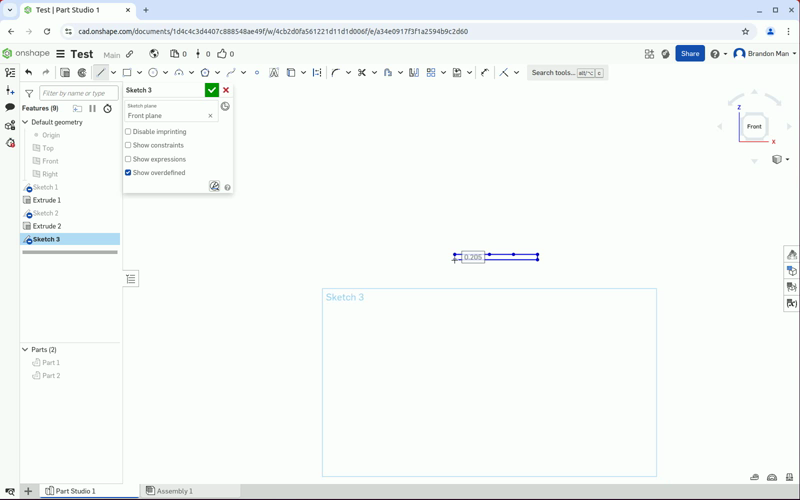
scroll(-6)
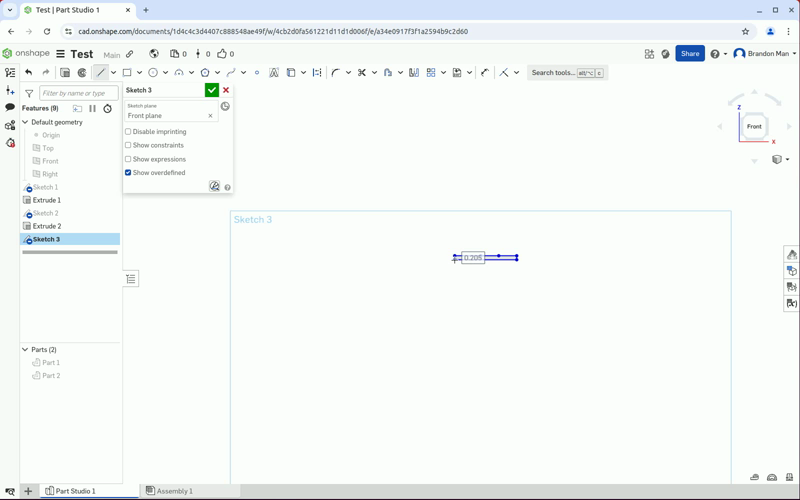
scroll(-6)
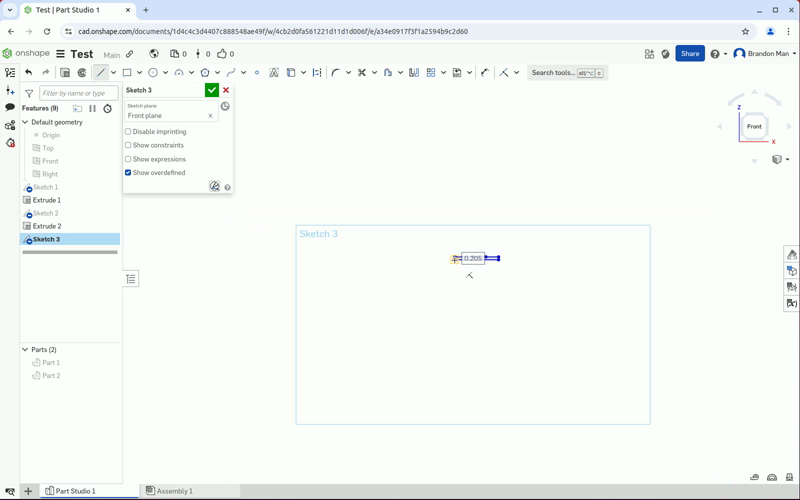
scroll(-6)
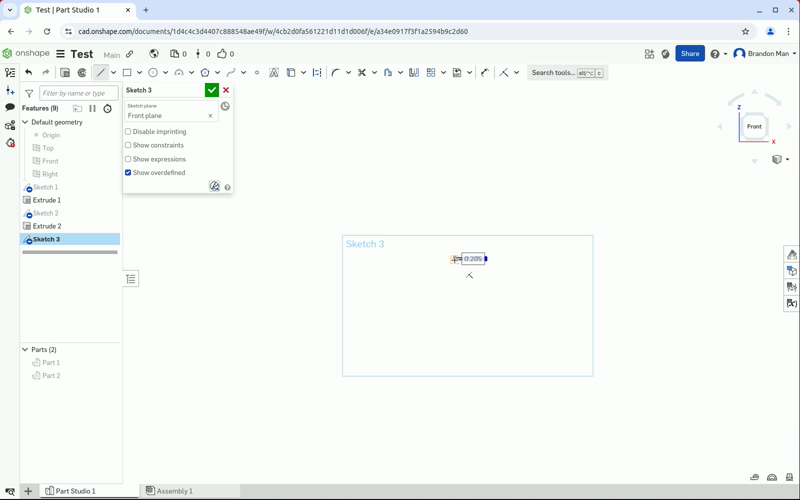
scroll(-6)
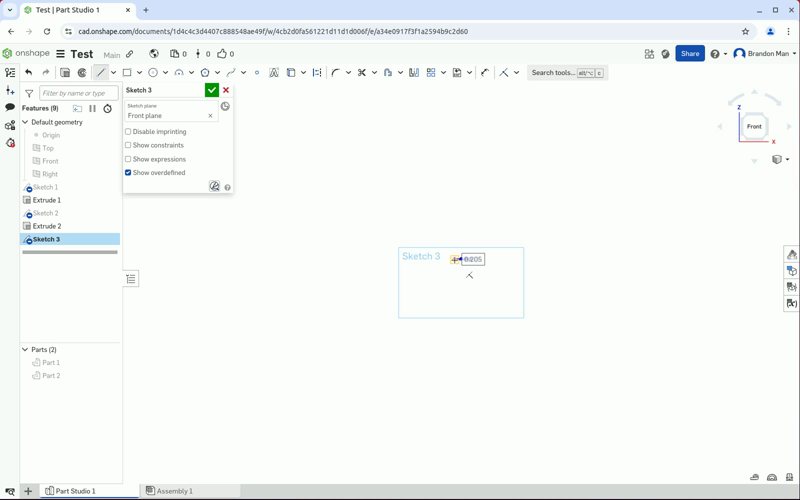
key(esc)
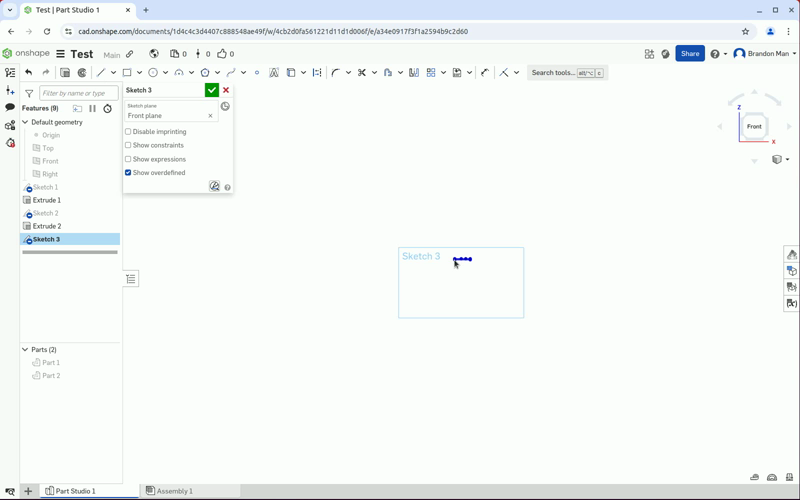
mouse_move(457, 259)
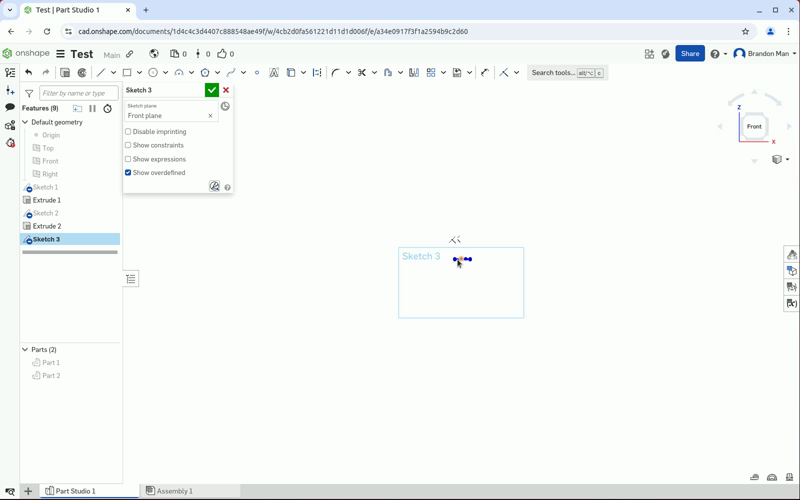
scroll(6)
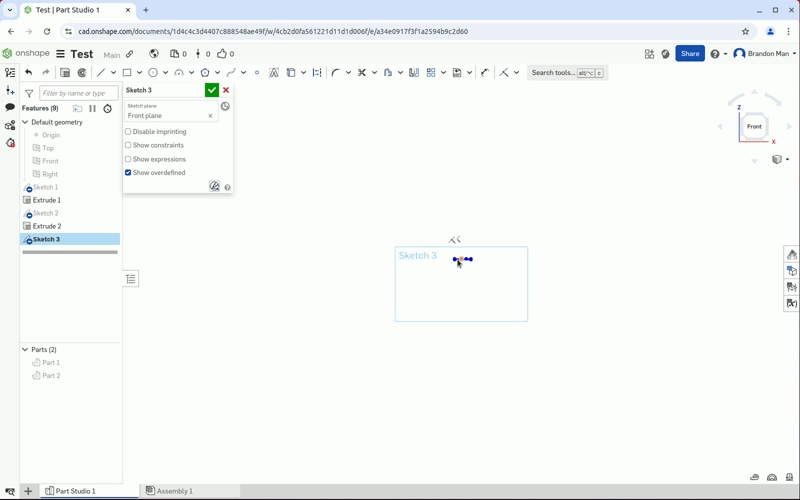
scroll(6)
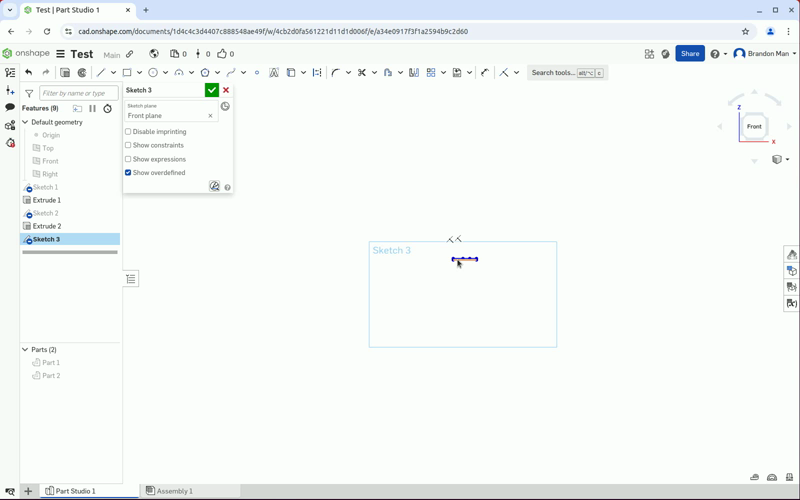
scroll(6)
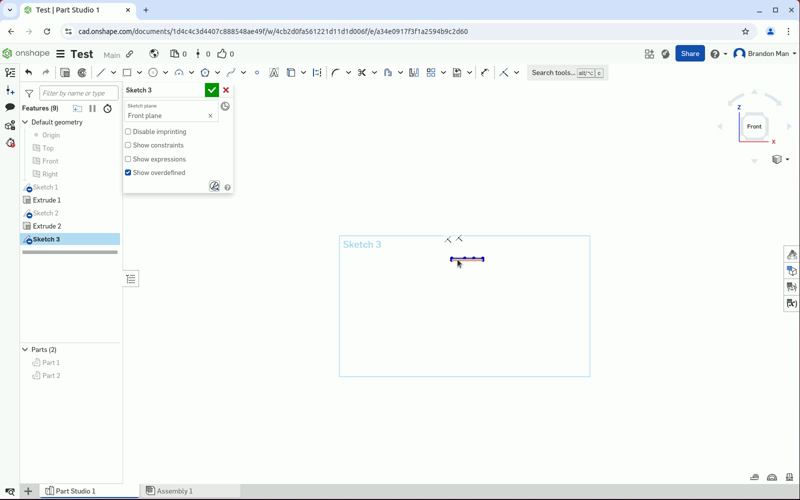
scroll(6)
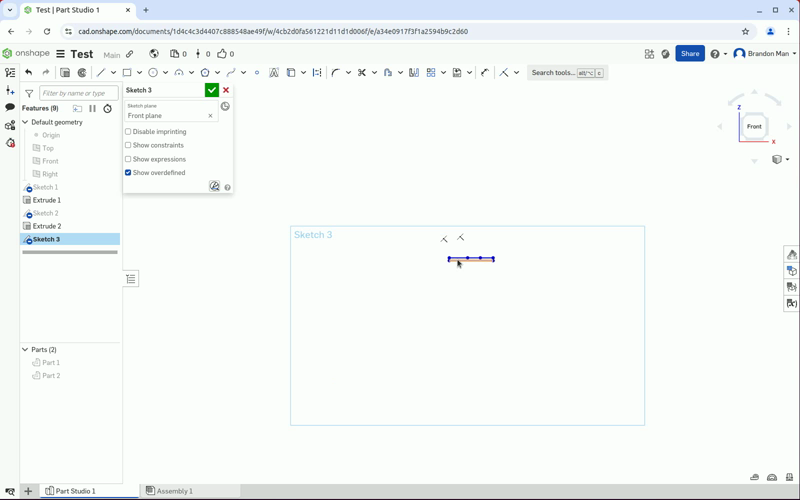
scroll(6)
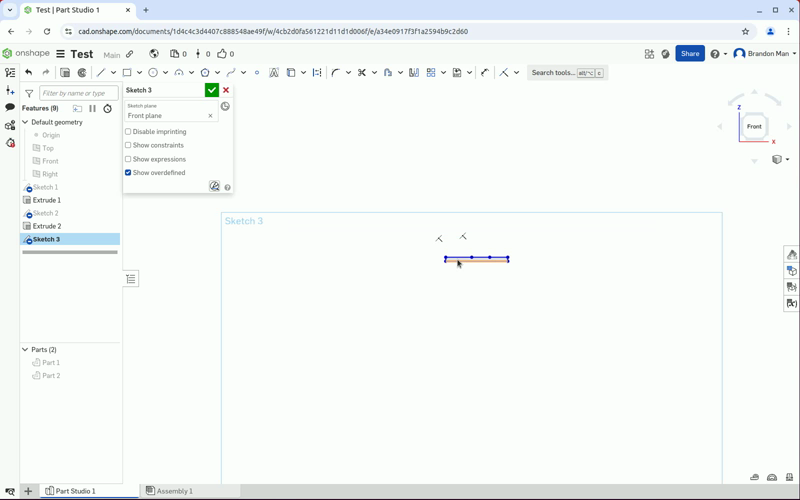
scroll(6)
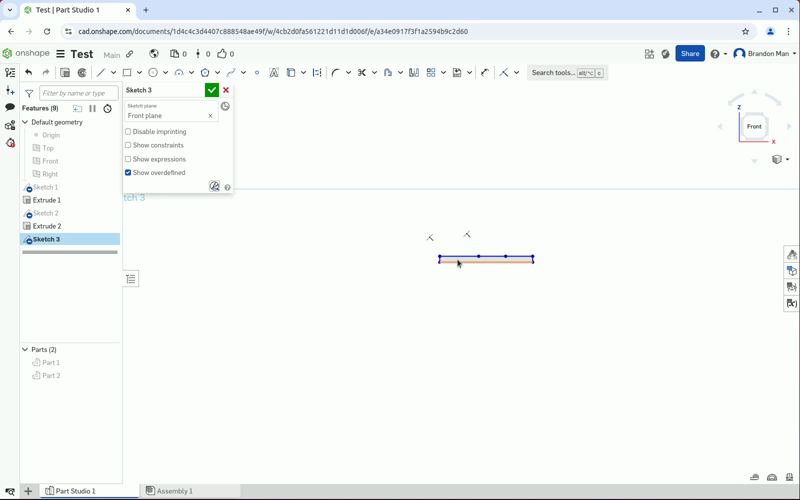
scroll(6)
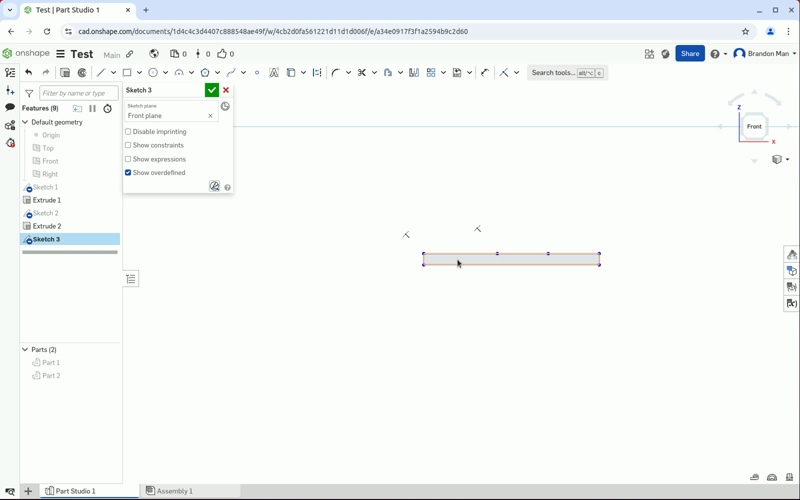
click(457, 259)
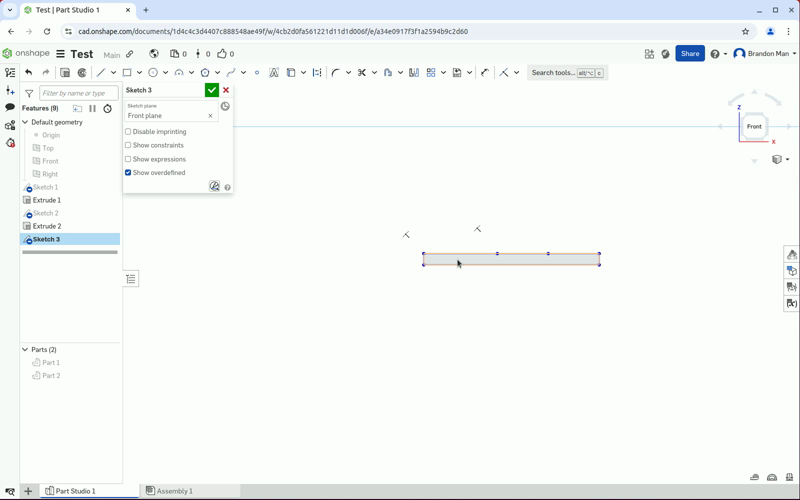
scroll(-6)
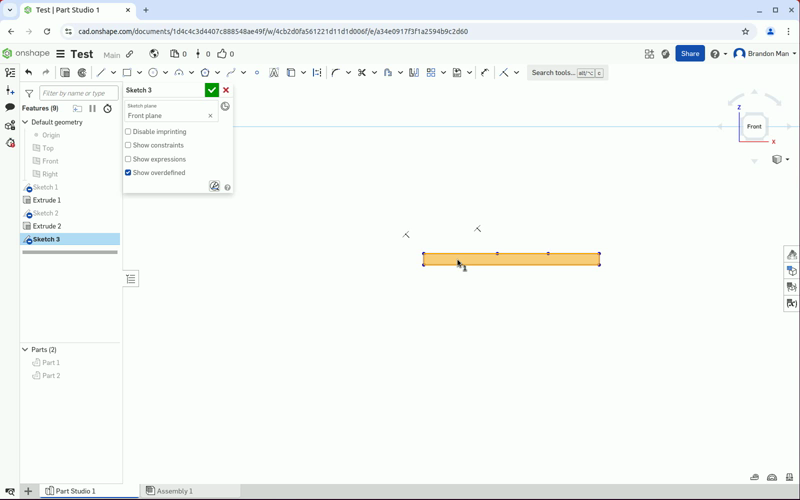
scroll(-6)
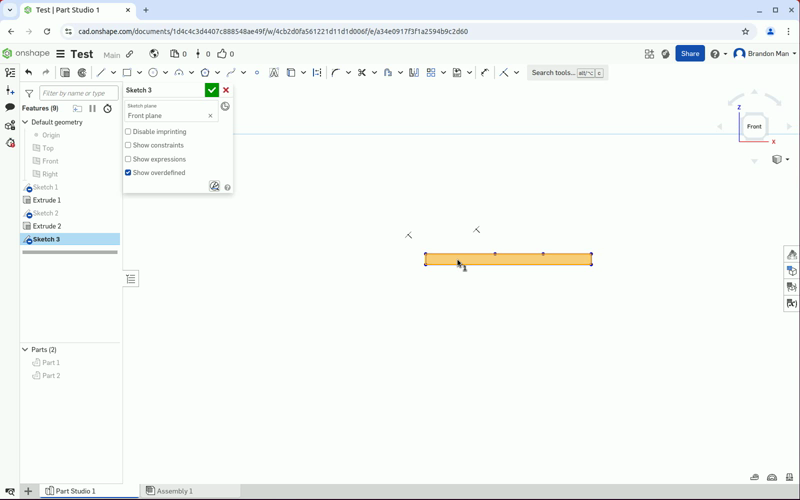
scroll(-6)
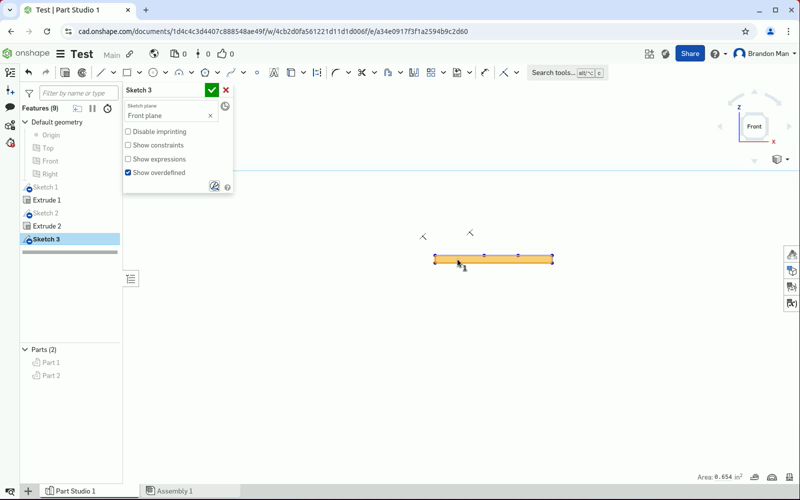
scroll(-6)
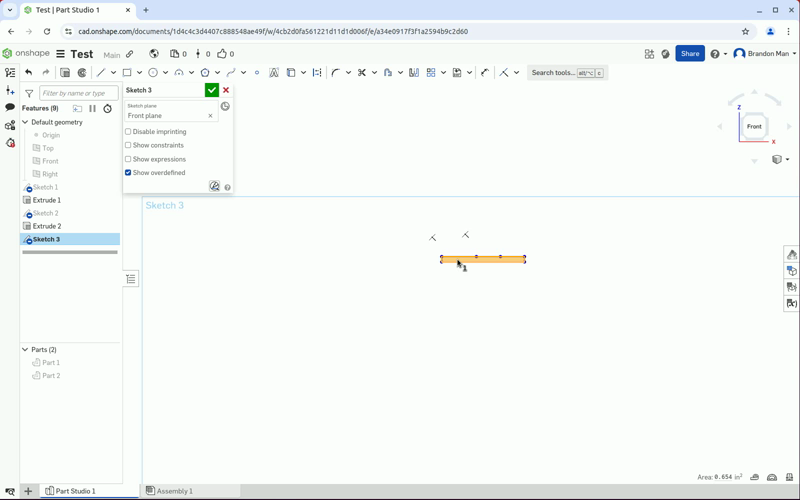
scroll(-6)
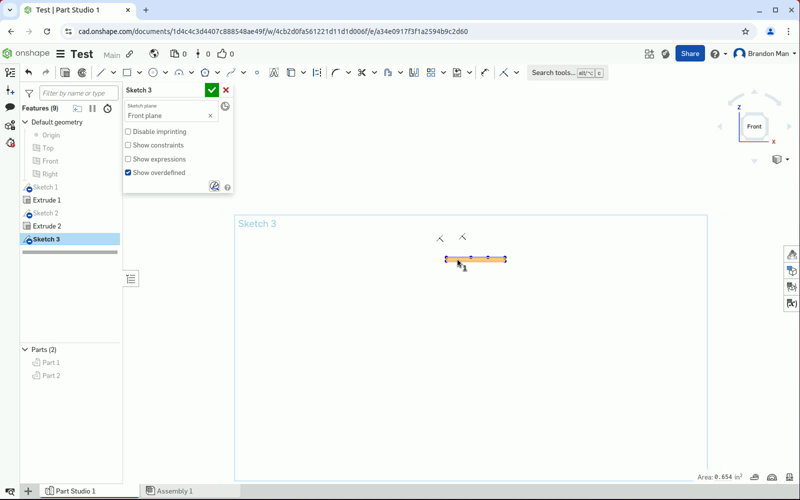
scroll(-6)
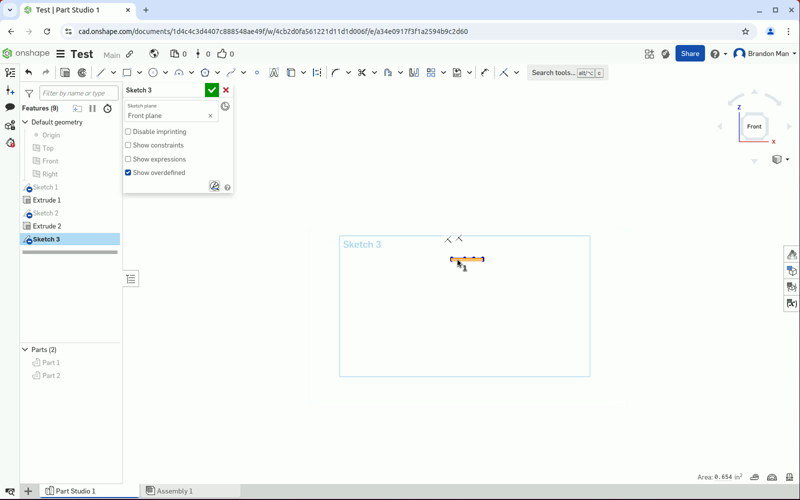
scroll(-6)
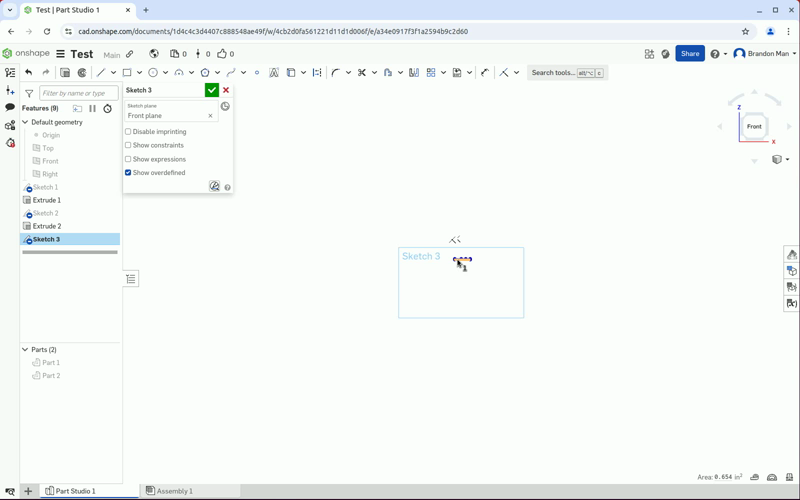
mouse_move(73, 352)
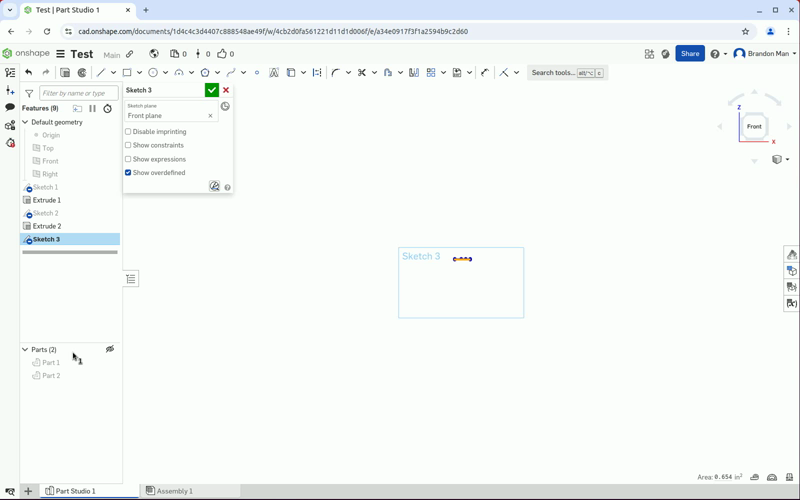
key(shift+y)
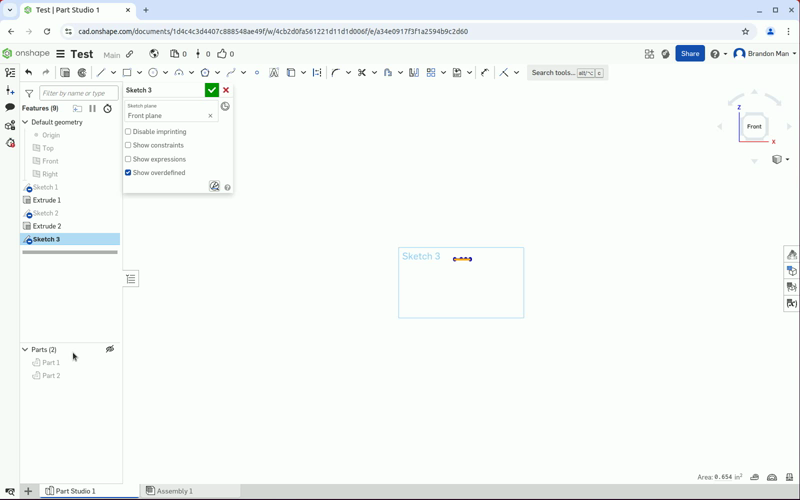
key(shift+e)
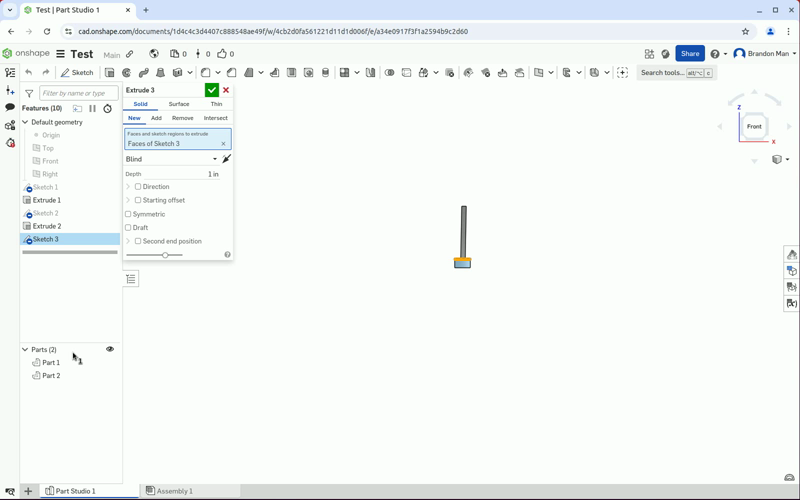
mouse_move(143, 106)
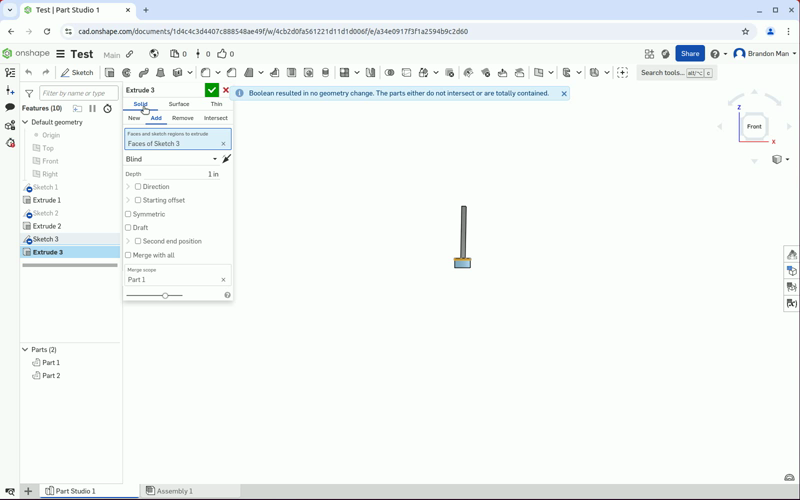
click(143, 106)
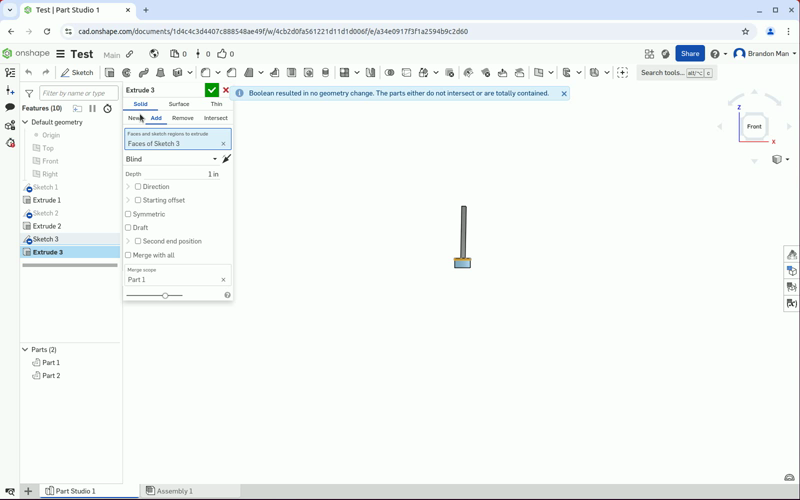
mouse_move(137, 120)
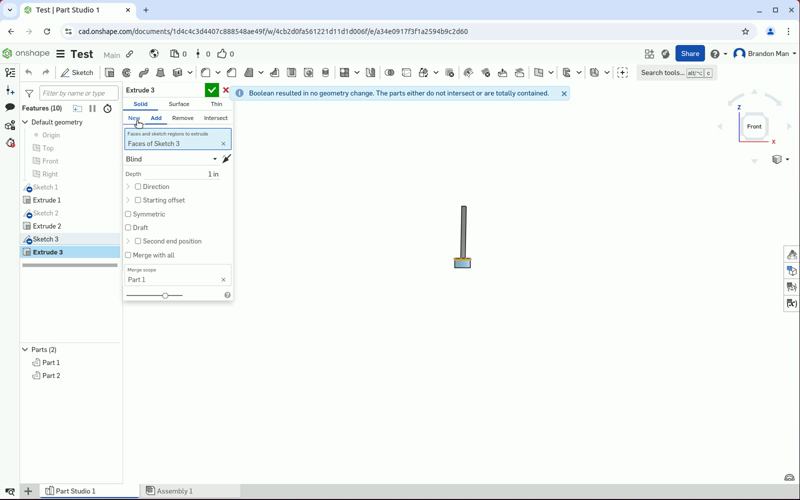
click(137, 120)
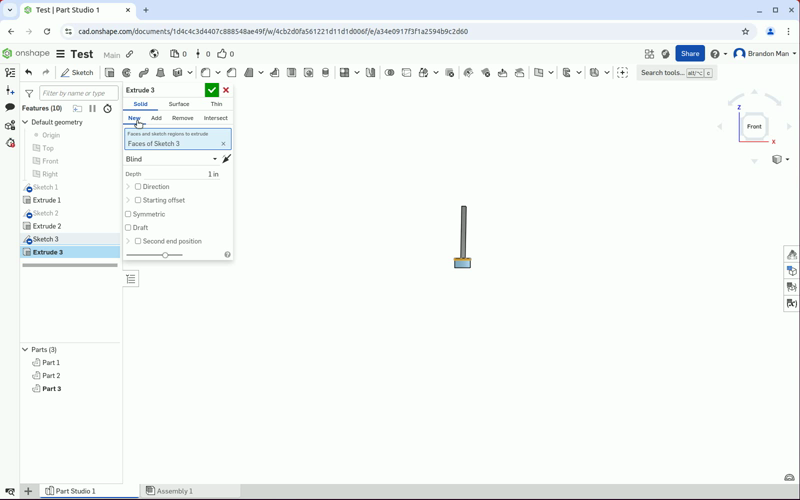
key(tab, 4)
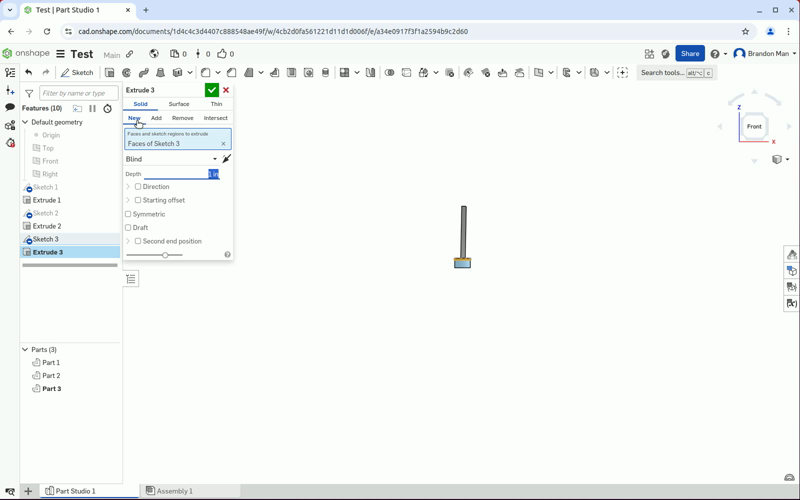
text(1.444)
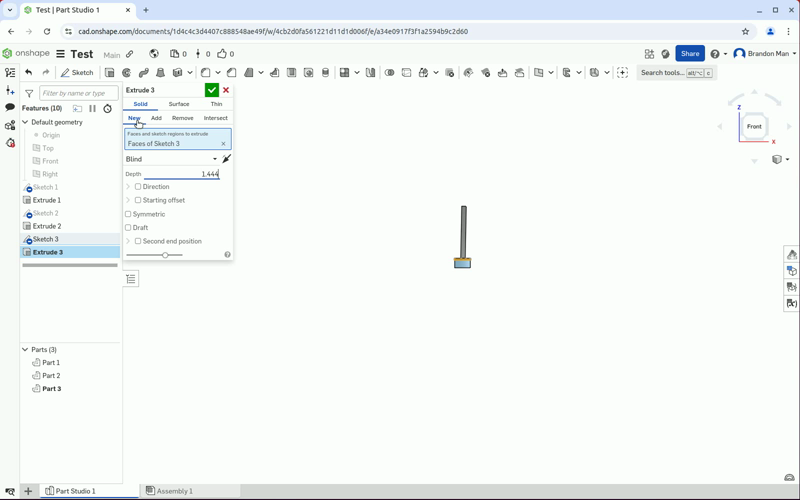
key(enter)
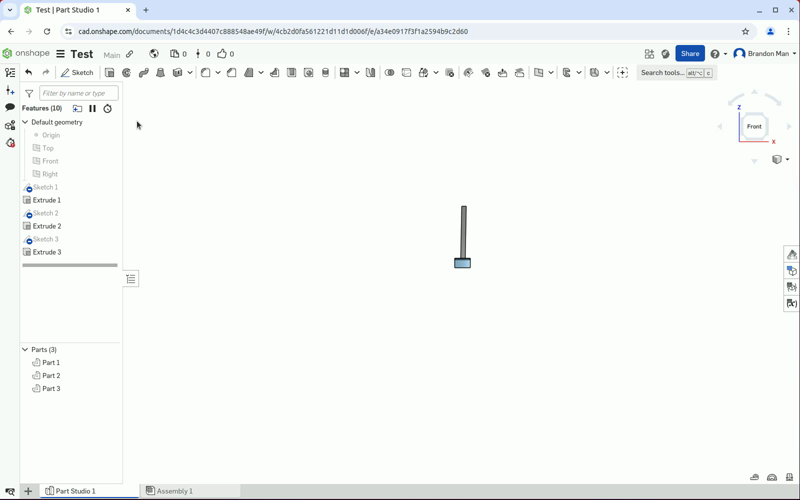
key(shift+h)
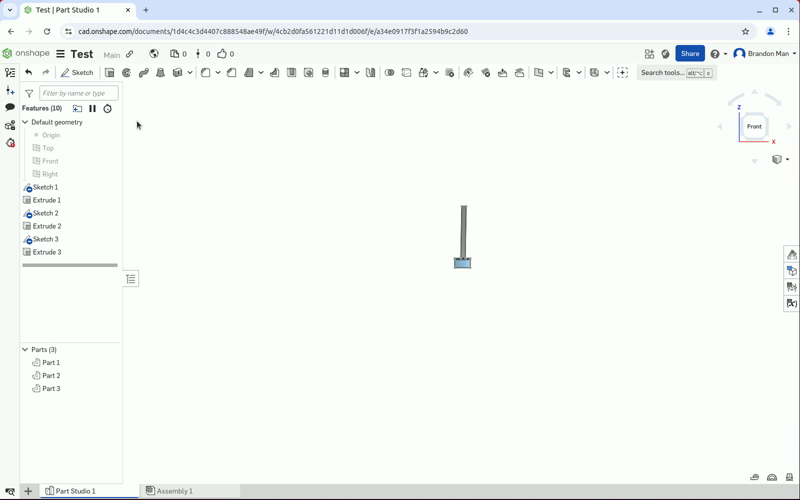
key(shift+h)
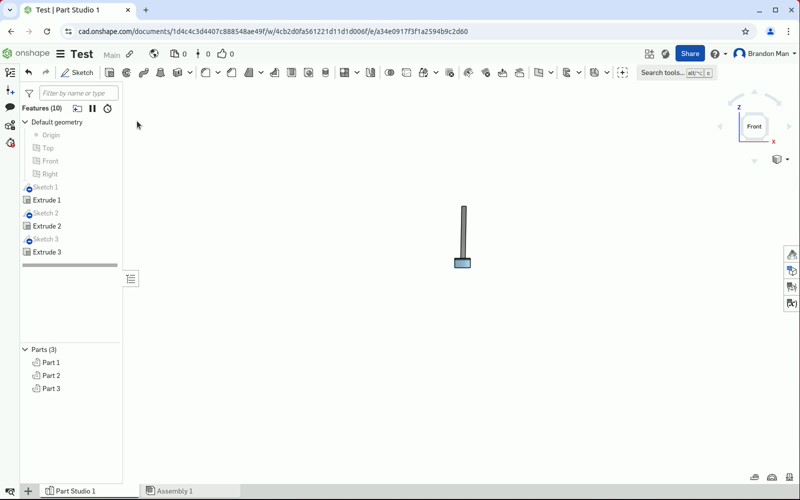
mouse_move(73, 189)
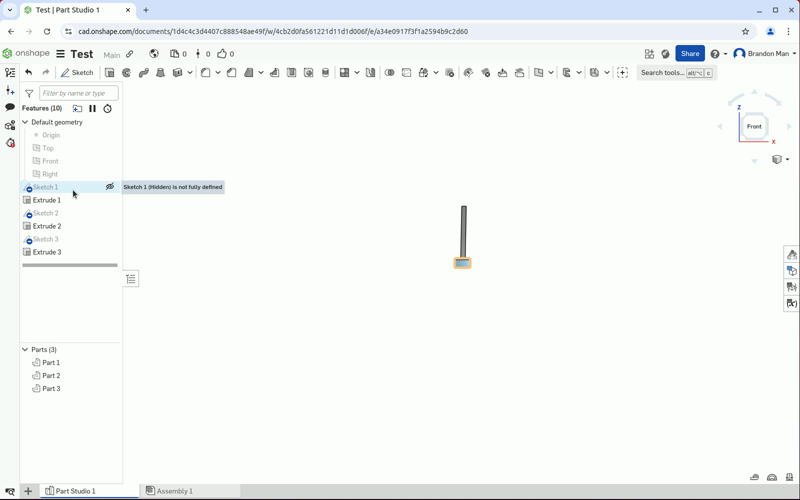
click(73, 189)
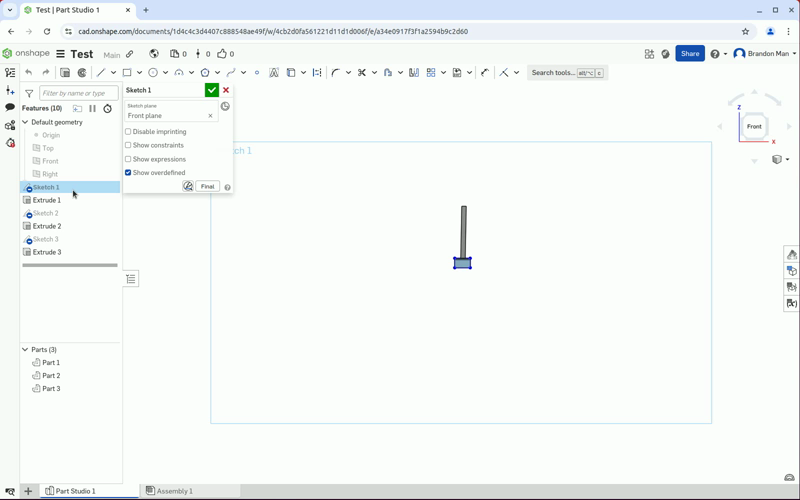
mouse_move(229, 92)
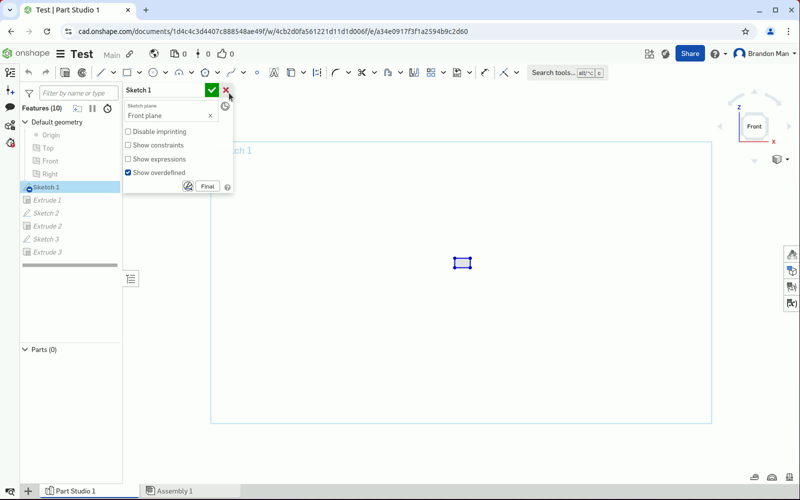
click(229, 92)
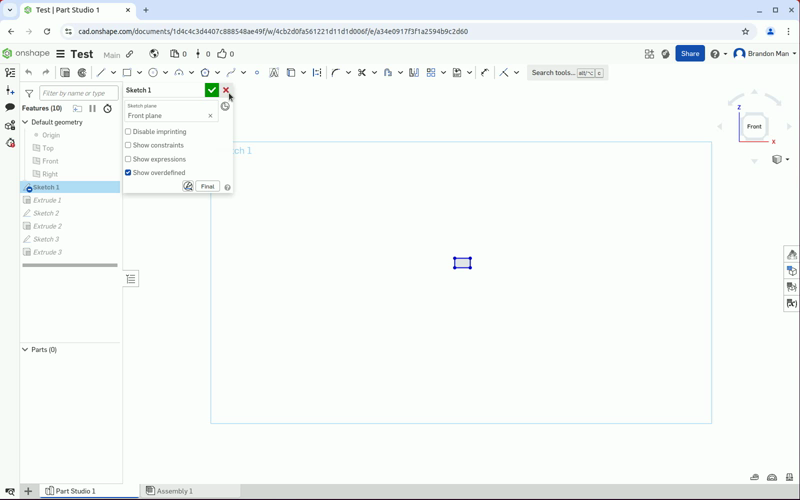
key(shift+s)
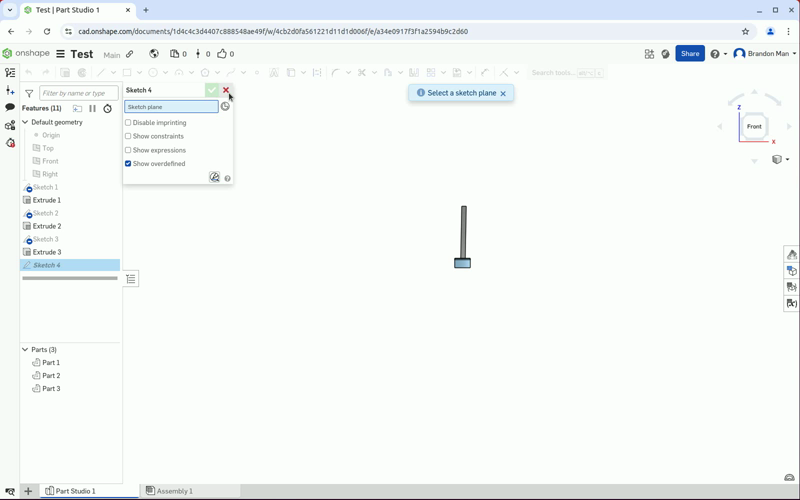
mouse_move(73, 163)
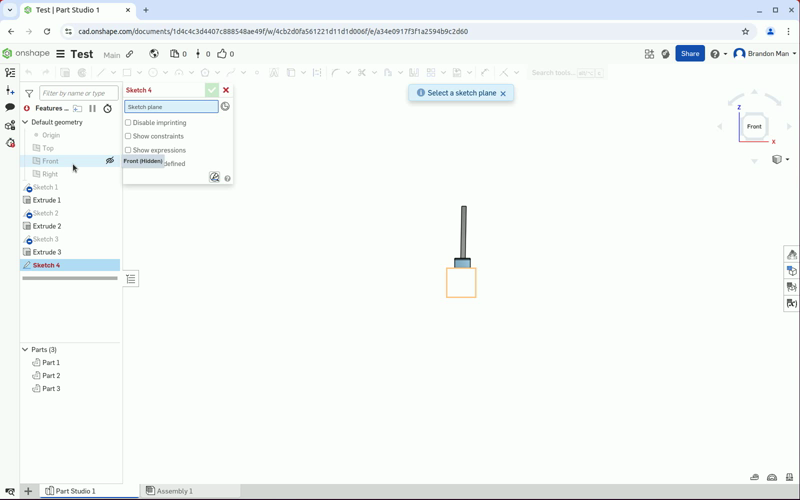
click(73, 163)
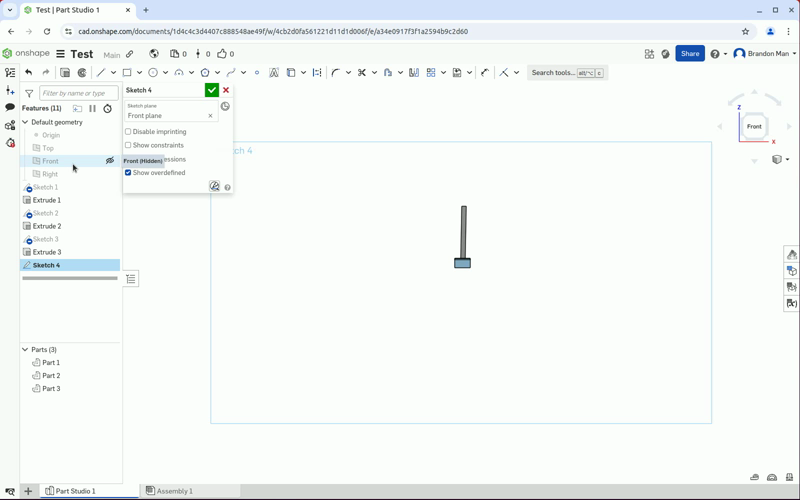
mouse_move(73, 352)
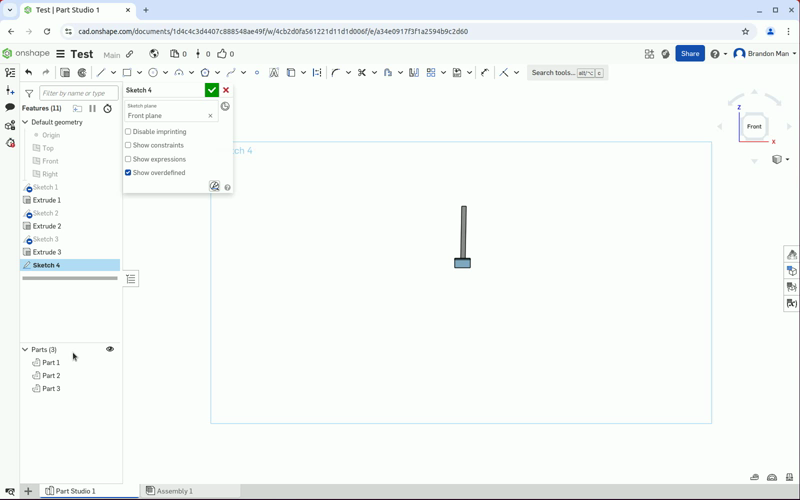
key(y)
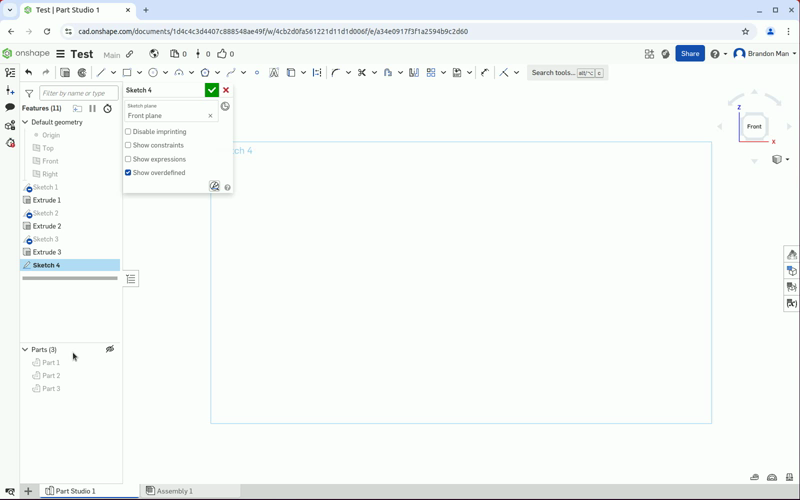
key(l)
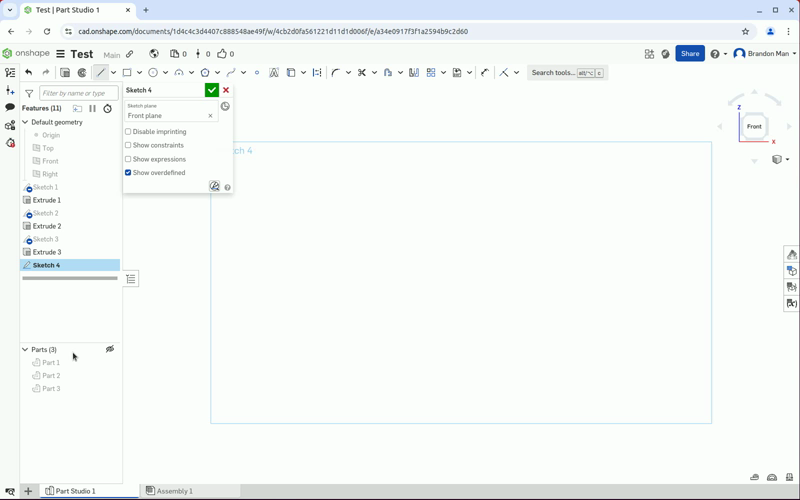
key_down(shift)
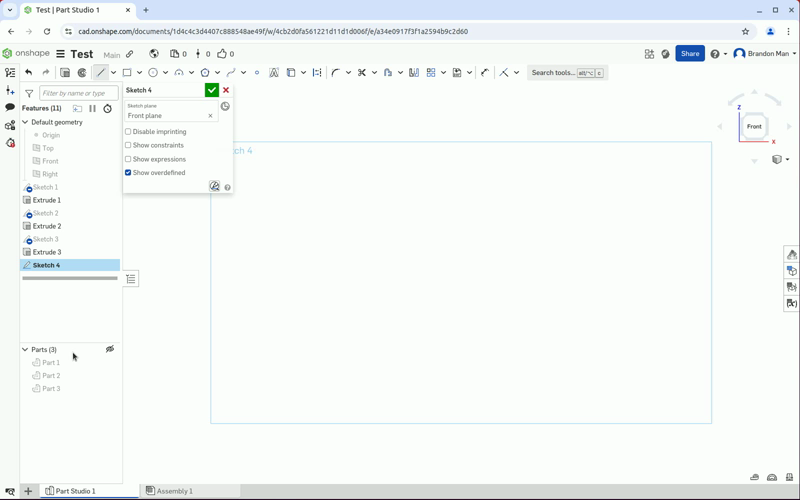
mouse_move(497, 395)
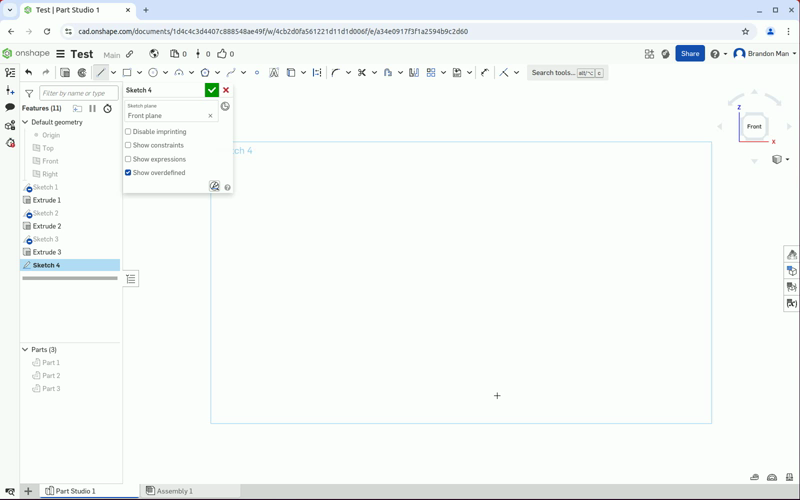
click(497, 395)
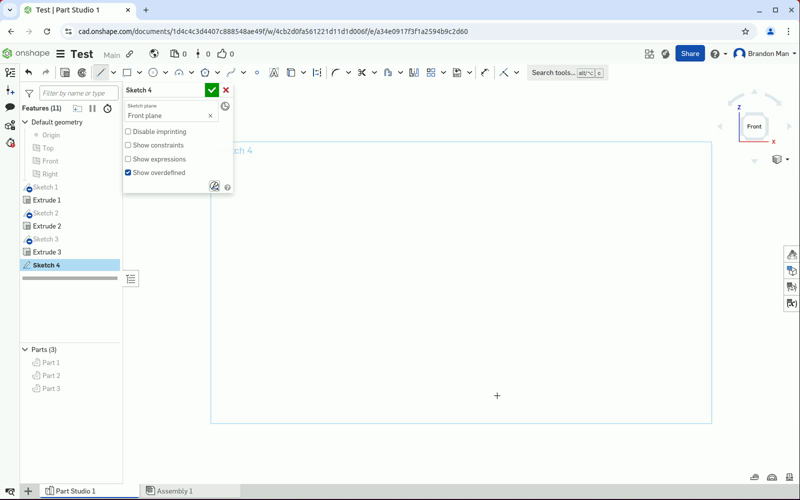
key_up(shift)
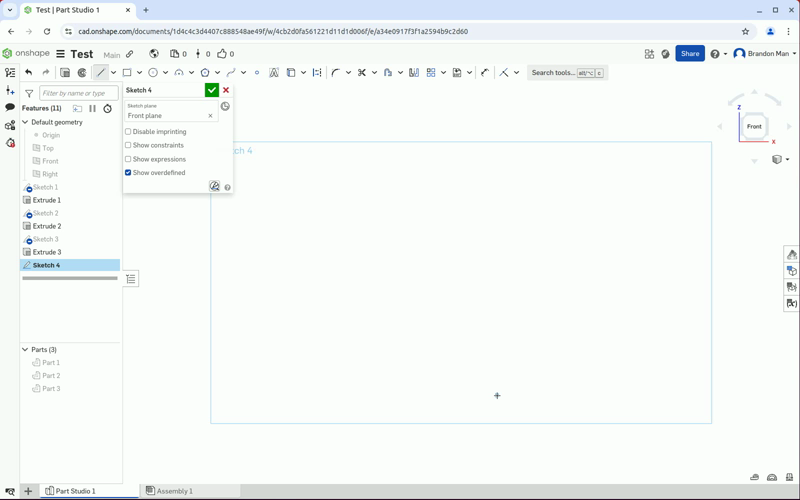
key_down(shift)
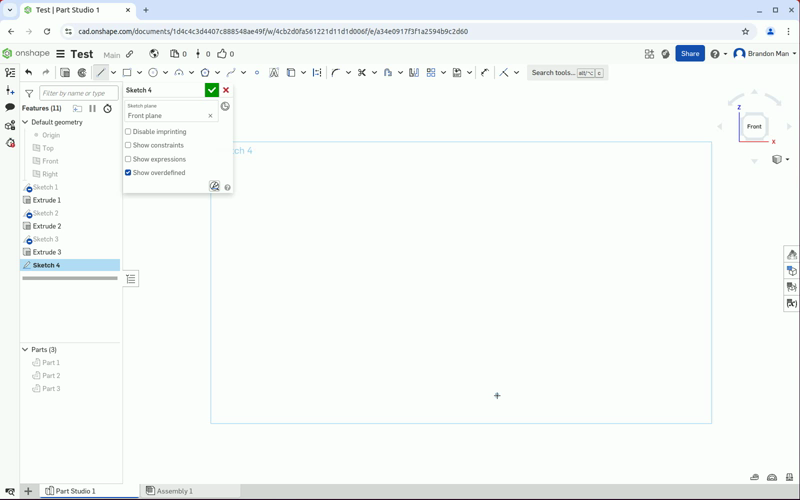
mouse_move(527, 395)
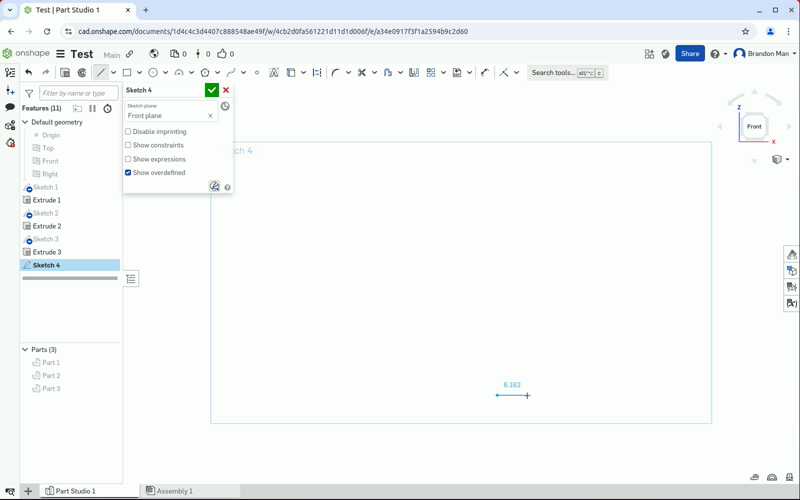
mouse_move(527, 395)
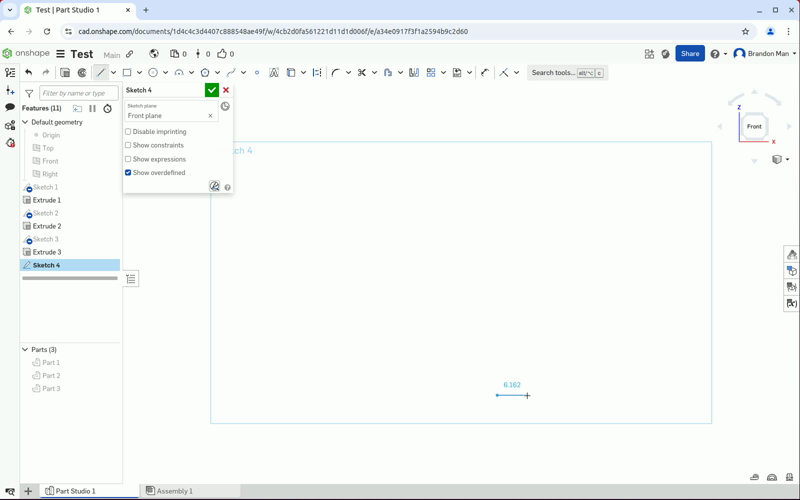
click(527, 395)
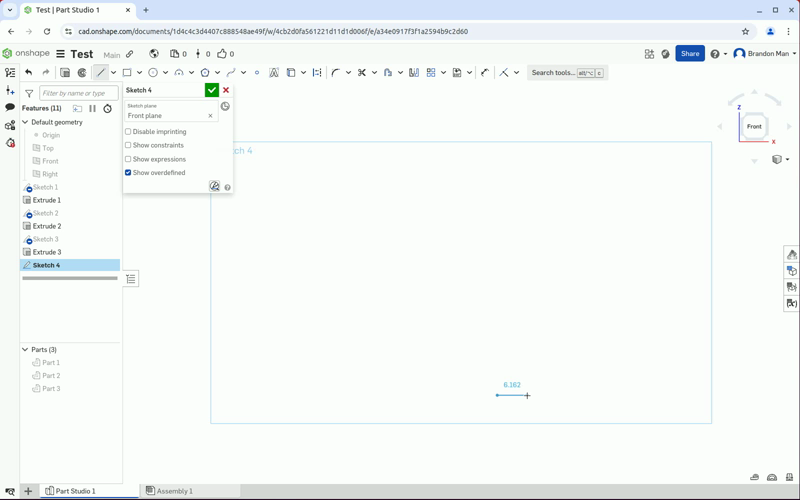
key_up(shift)
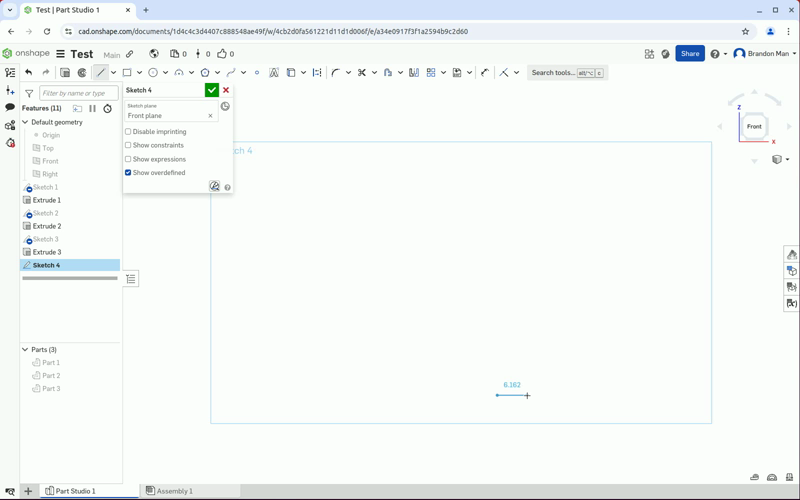
key_down(shift)
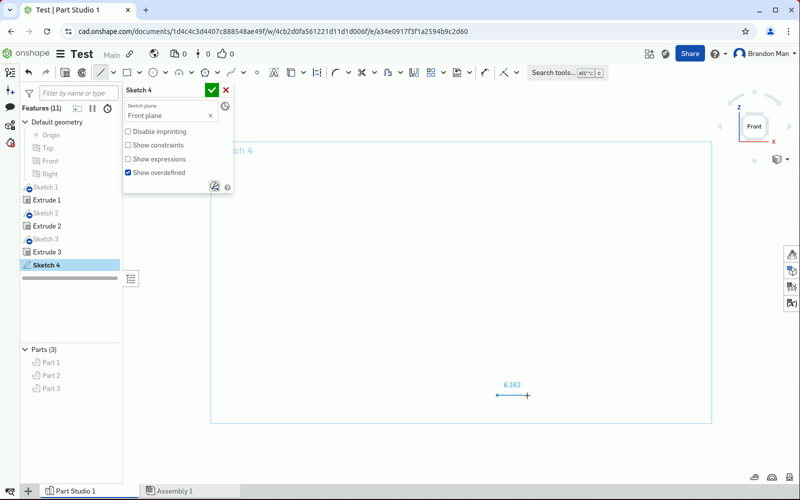
mouse_move(527, 292)
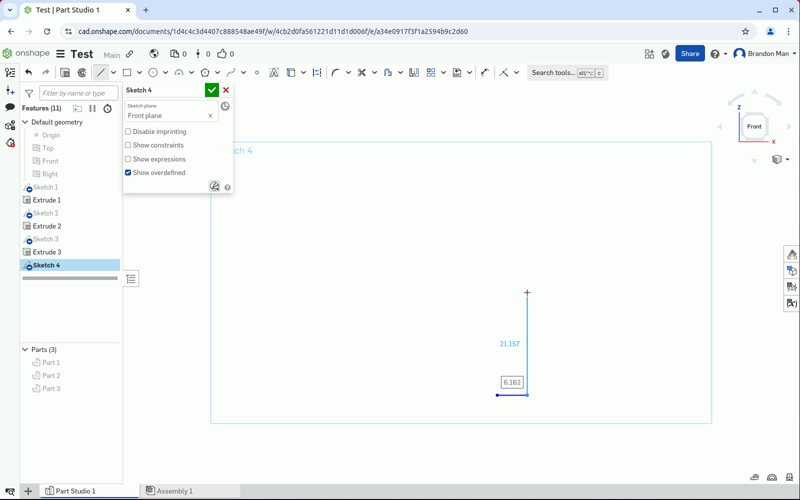
click(527, 292)
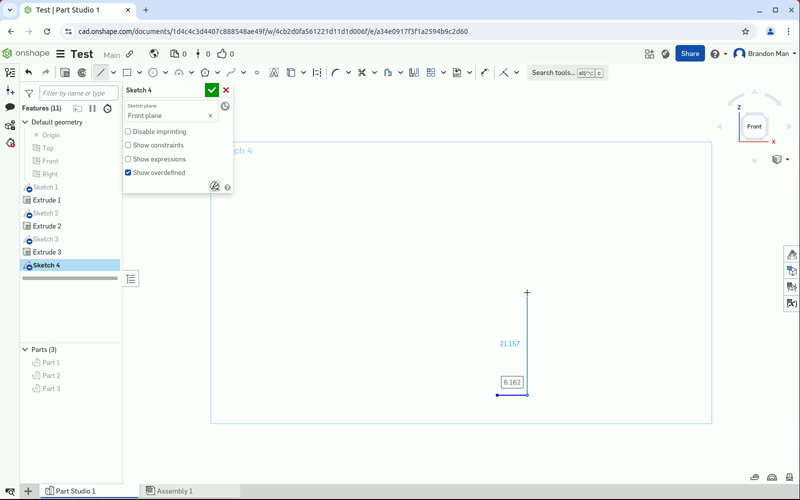
key_up(shift)
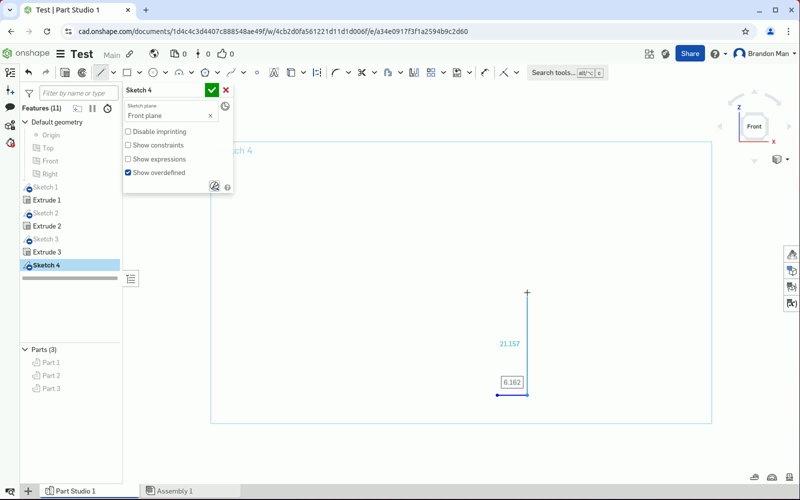
key_down(shift)
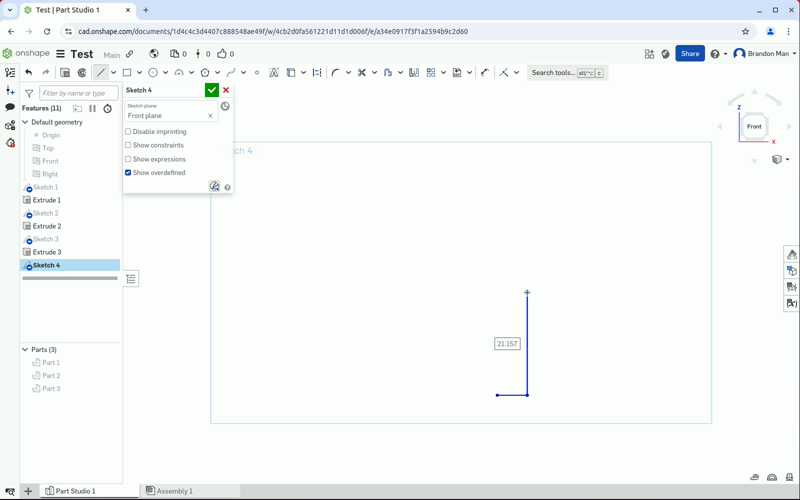
mouse_move(557, 292)
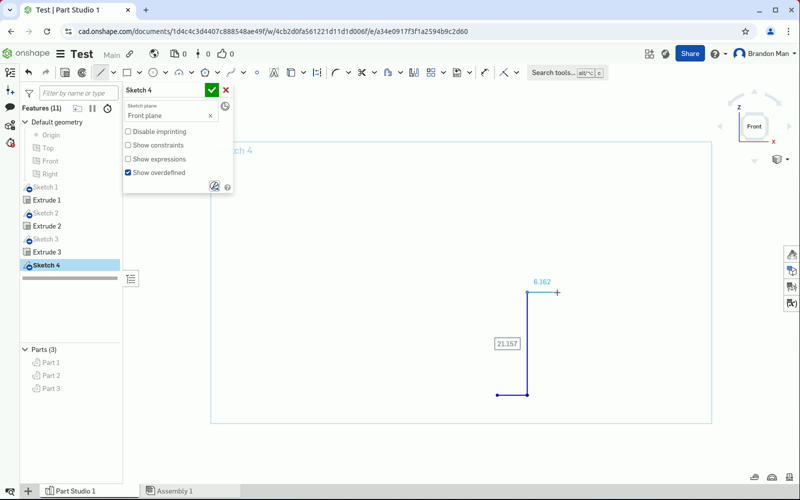
mouse_move(497, 292)
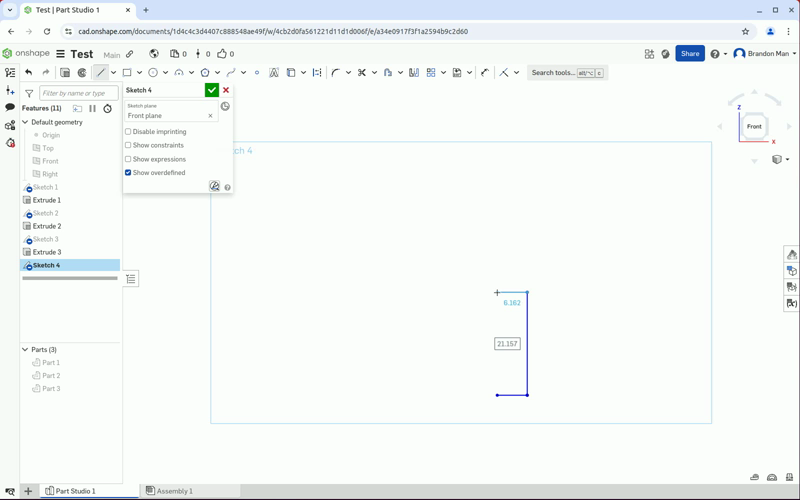
click(497, 292)
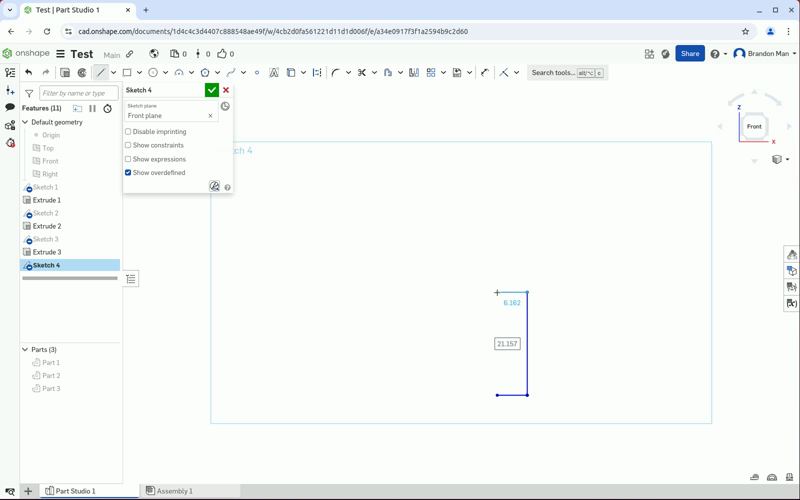
key_up(shift)
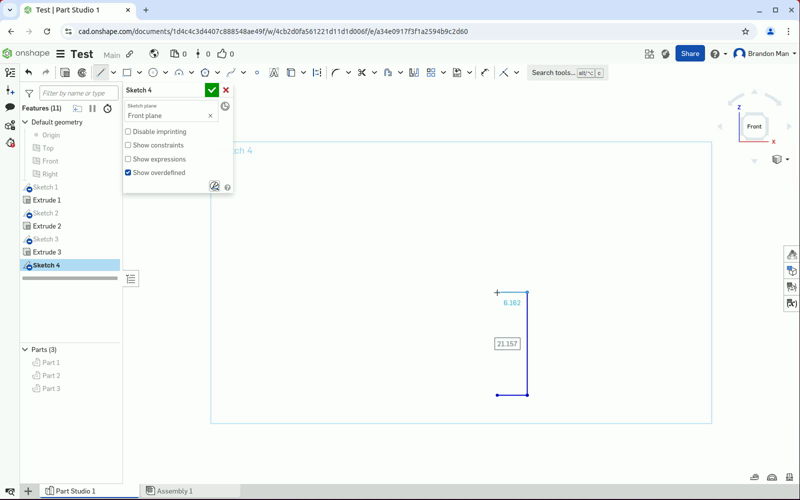
key_down(shift)
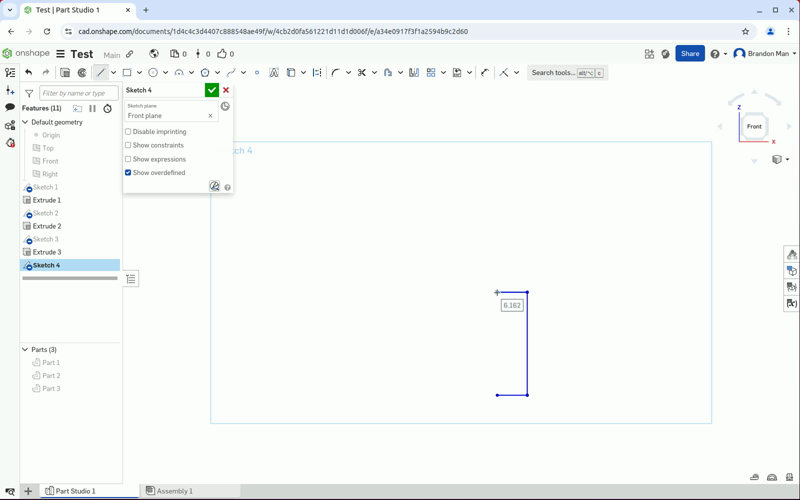
mouse_move(497, 395)
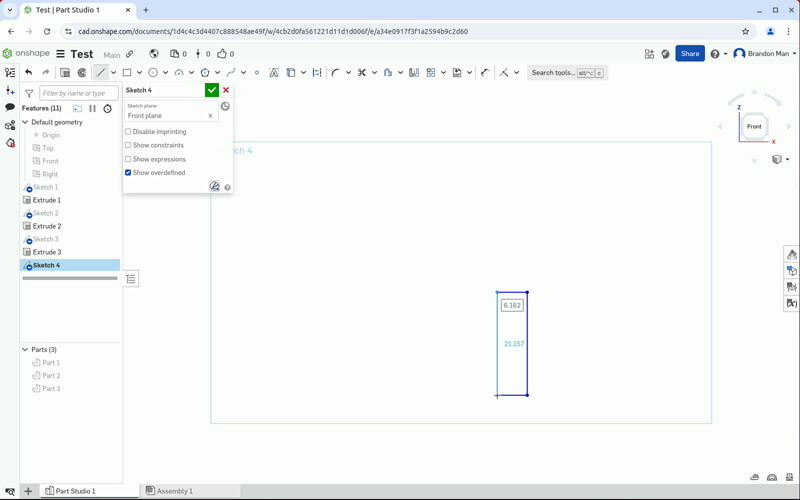
key_up(shift)
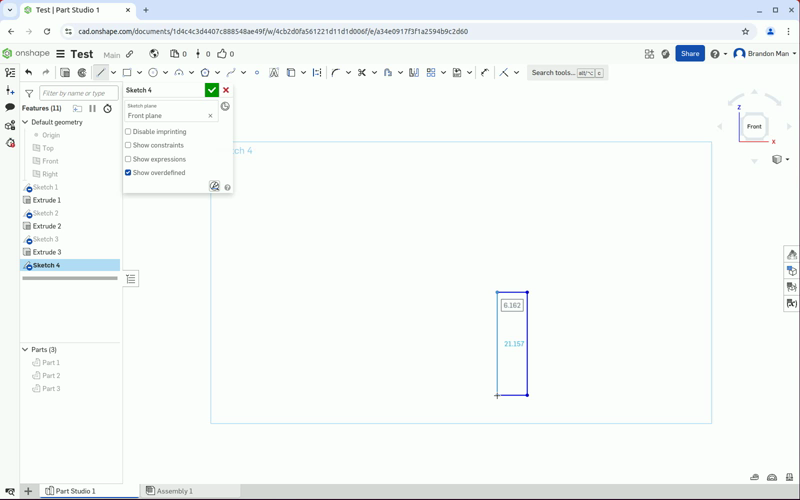
click(497, 395)
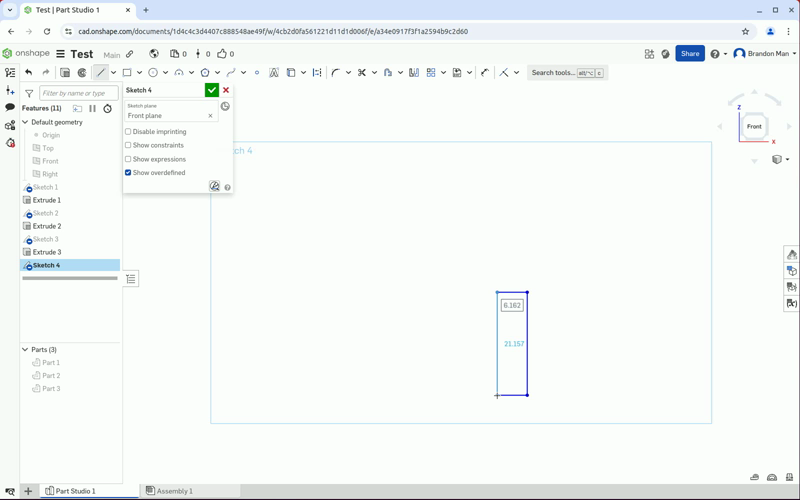
key(esc)
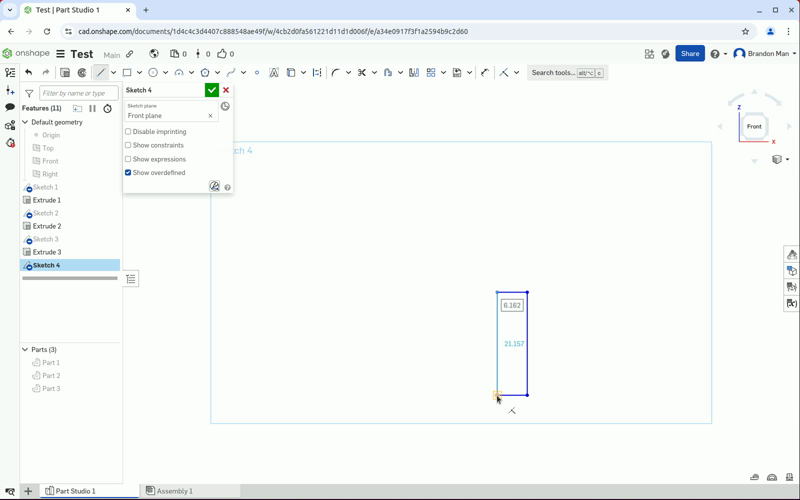
mouse_move(501, 297)
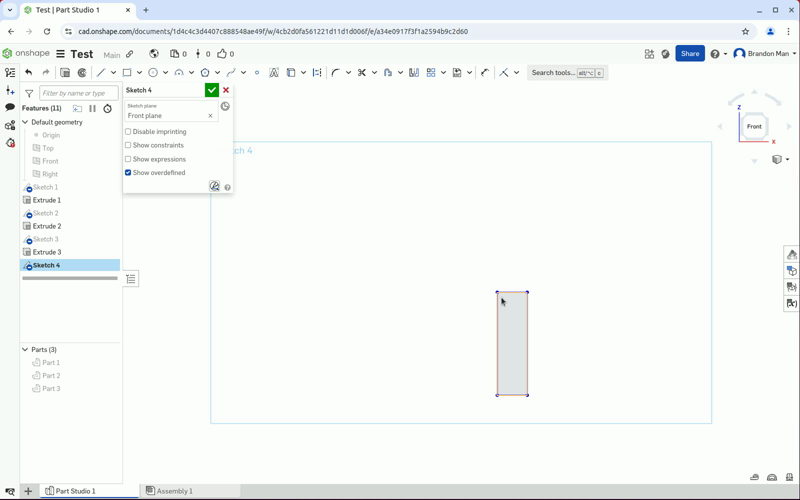
click(501, 297)
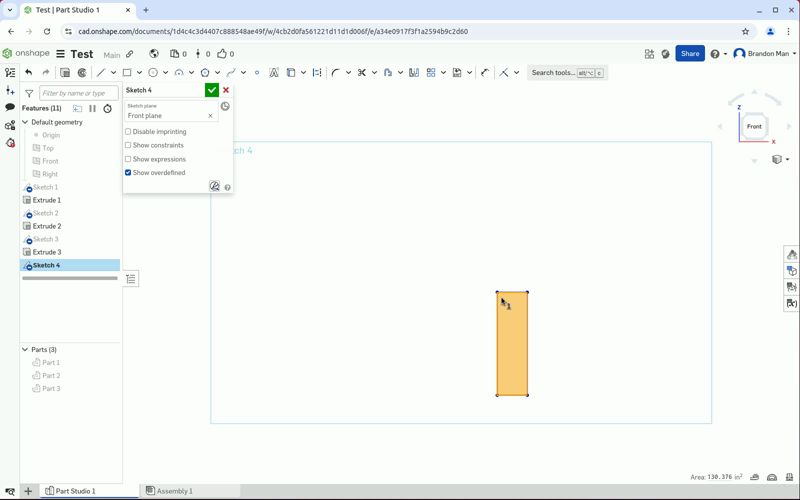
mouse_move(73, 352)
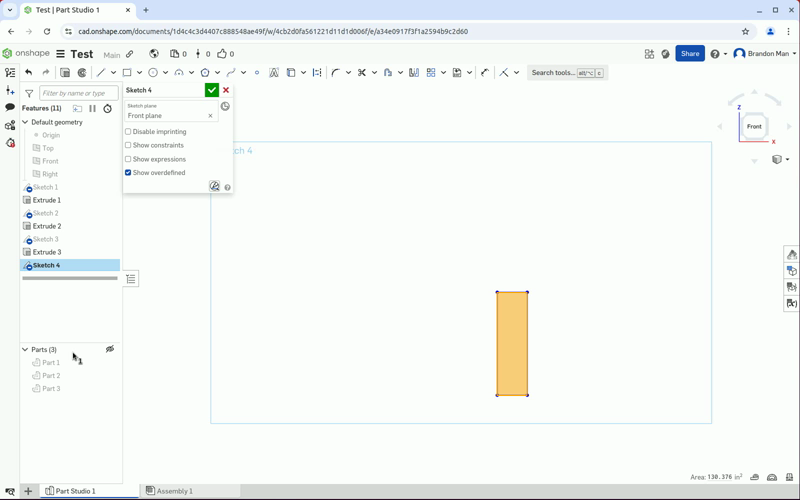
key(shift+y)
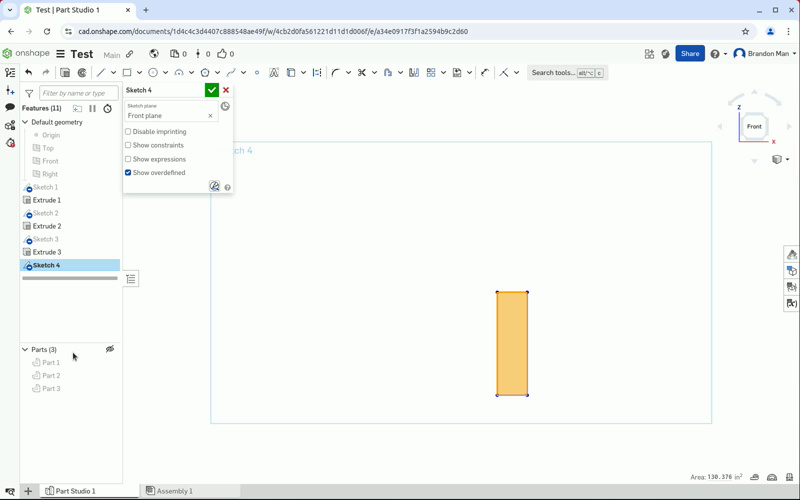
key(shift+e)
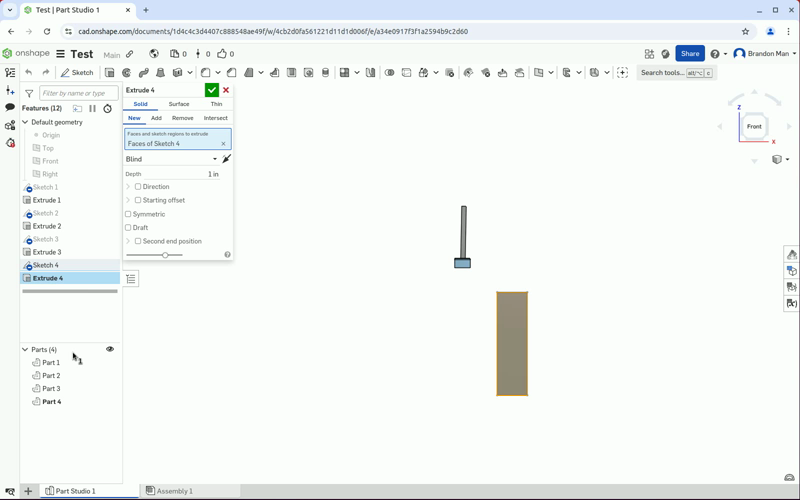
mouse_move(143, 106)
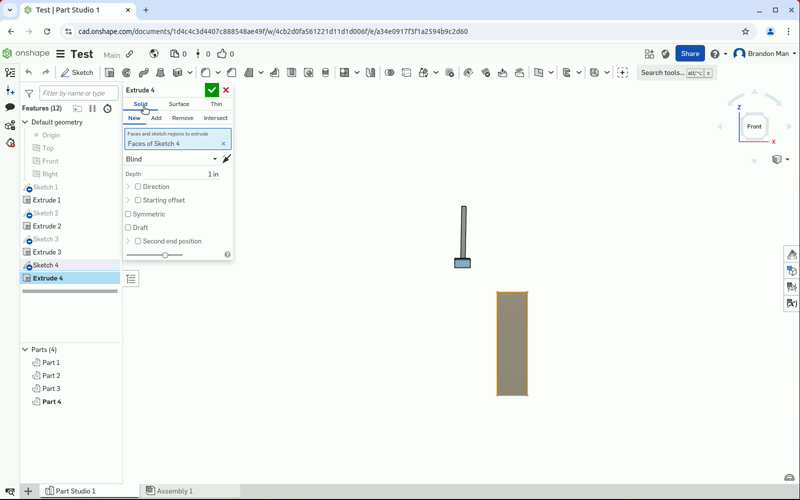
click(143, 106)
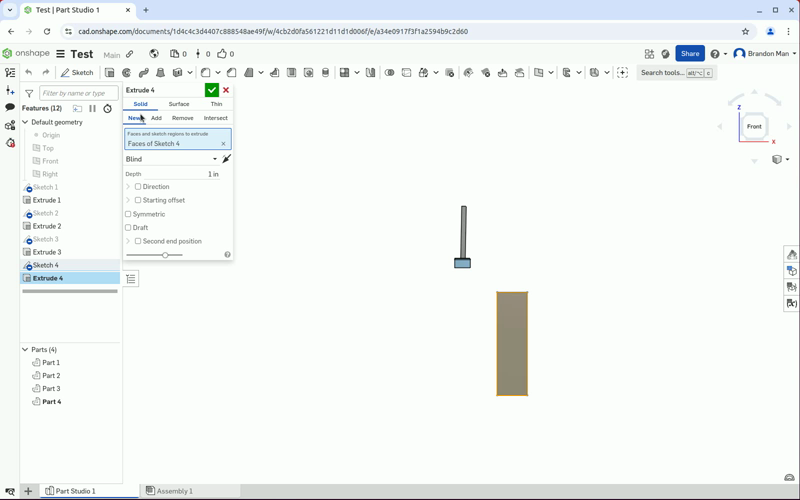
mouse_move(137, 120)
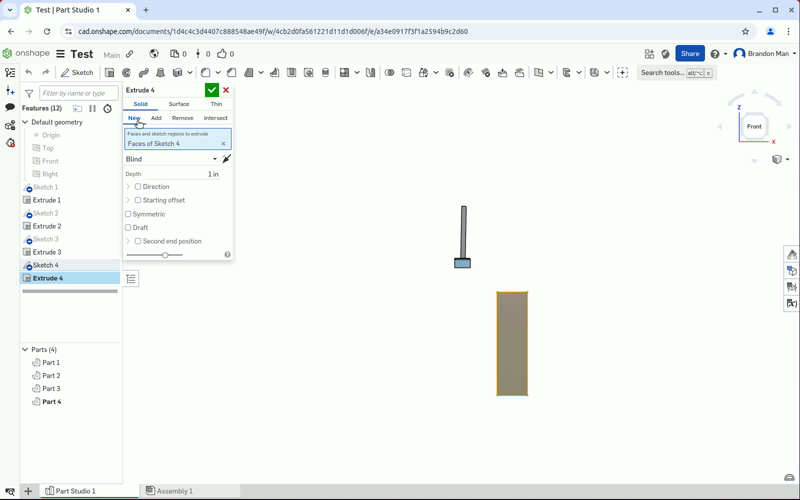
click(137, 120)
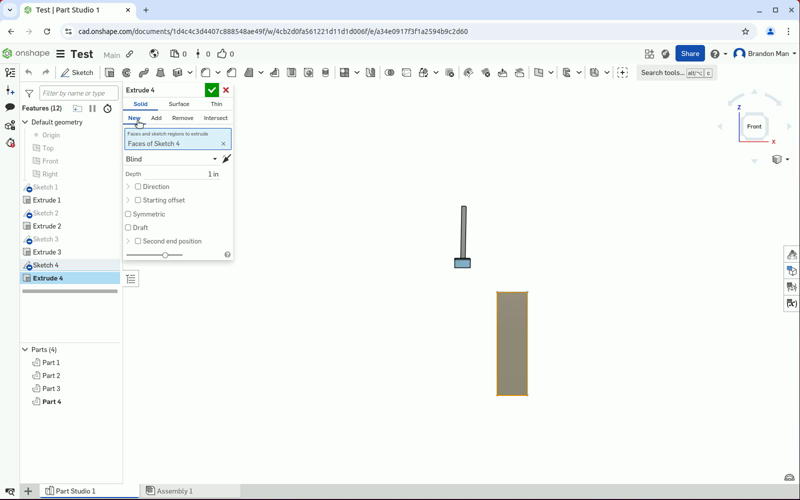
key(tab, 4)
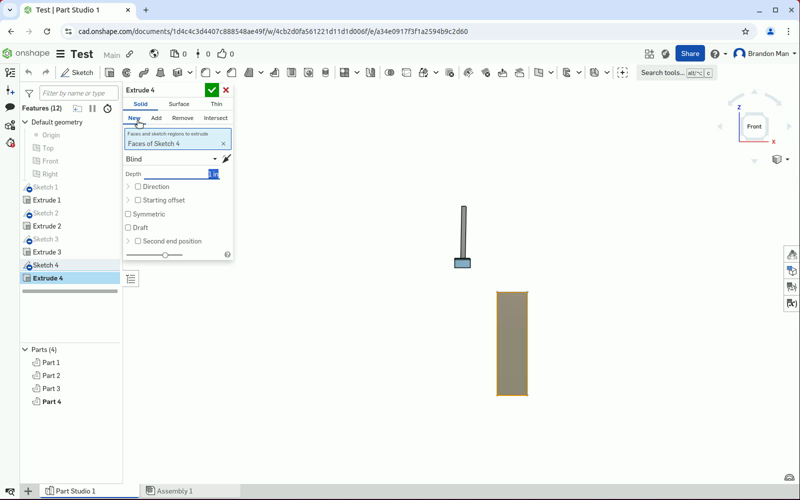
text(8.425)
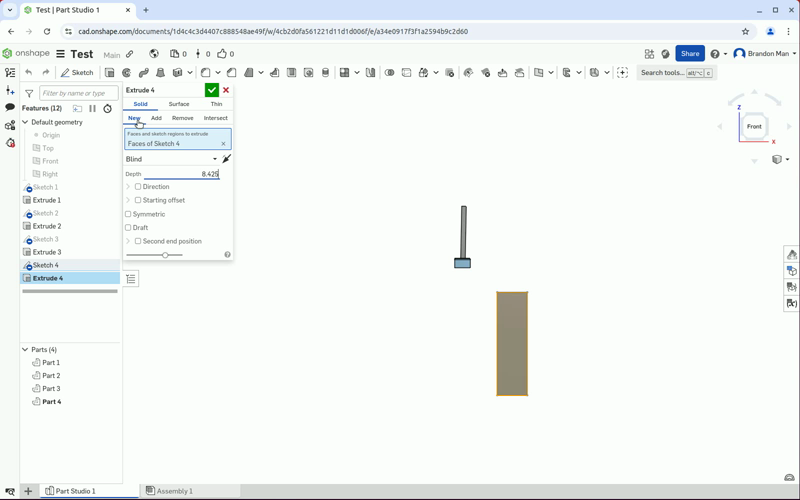
key(enter)
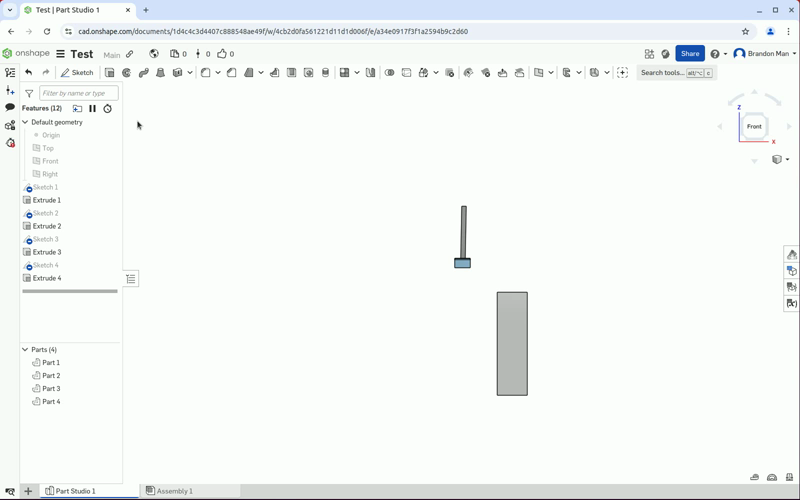
key(shift+h)
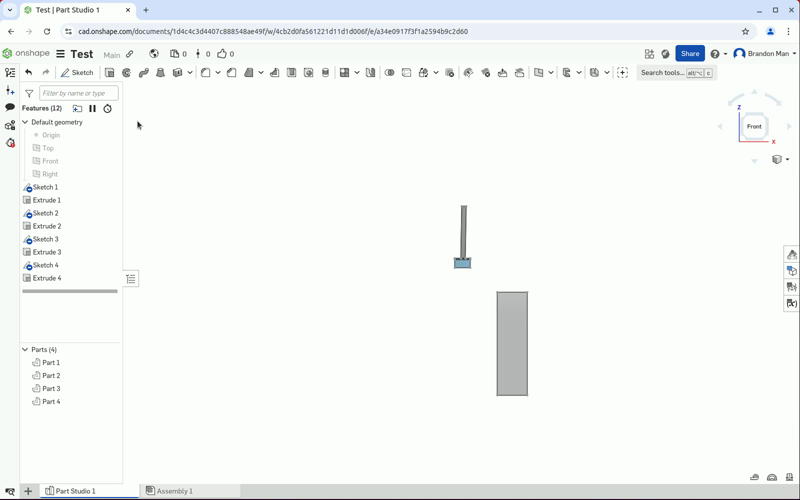
key(shift+h)
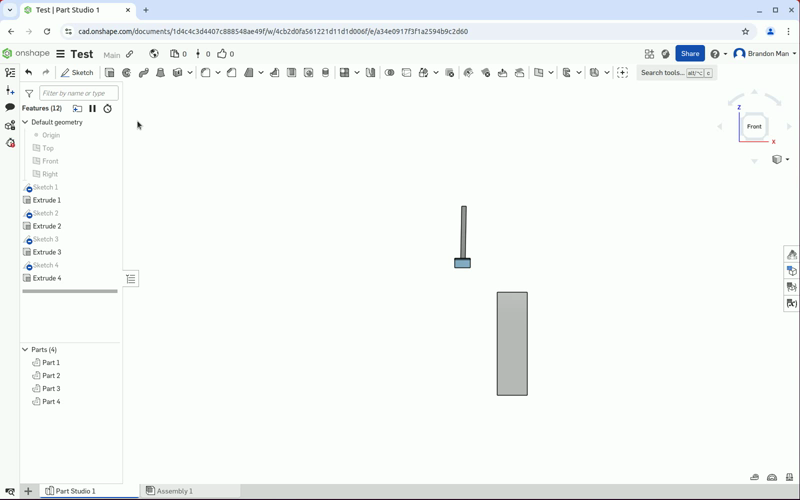
mouse_move(73, 189)
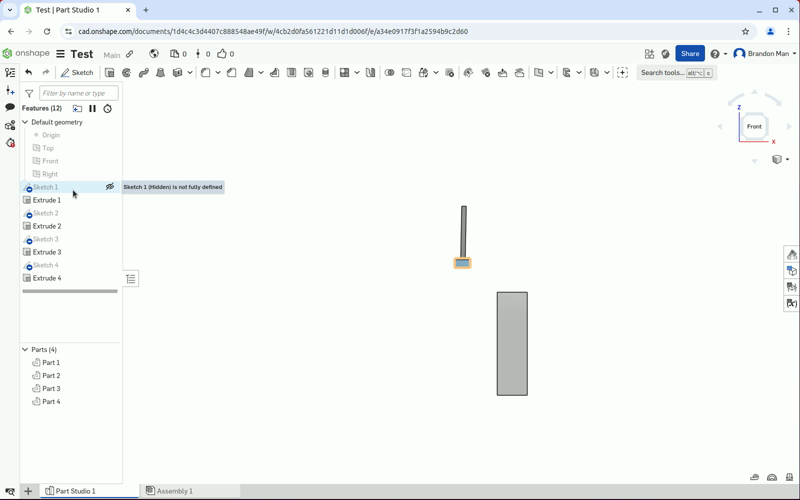
click(73, 189)
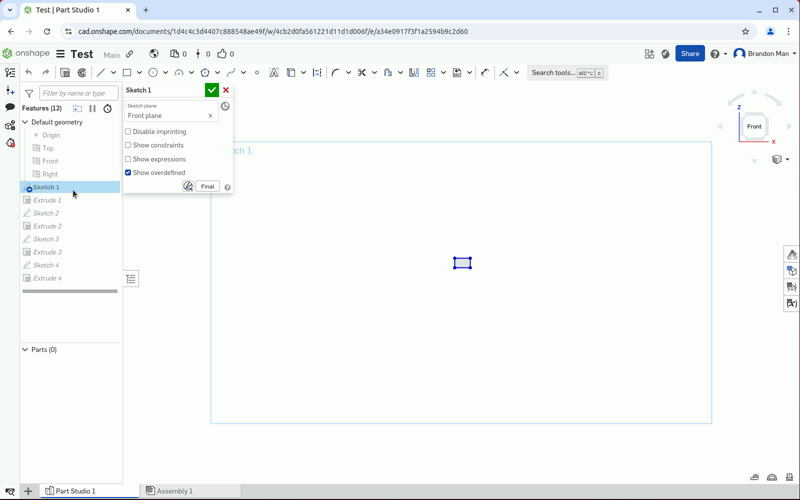
mouse_move(229, 92)
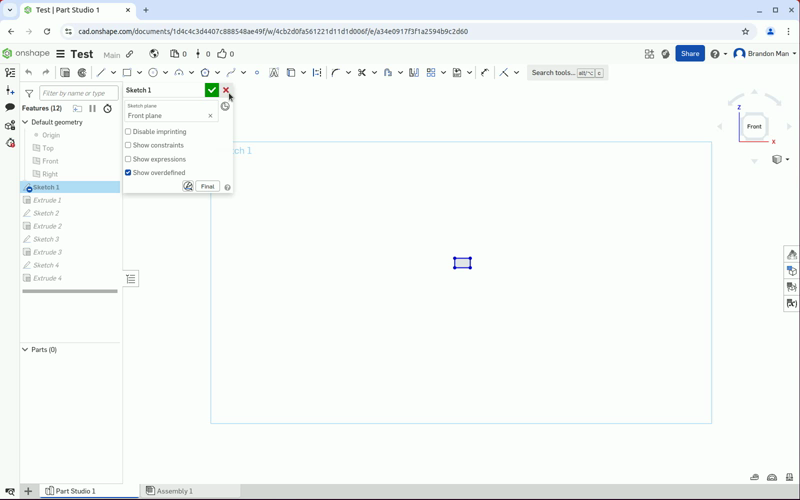
click(229, 92)
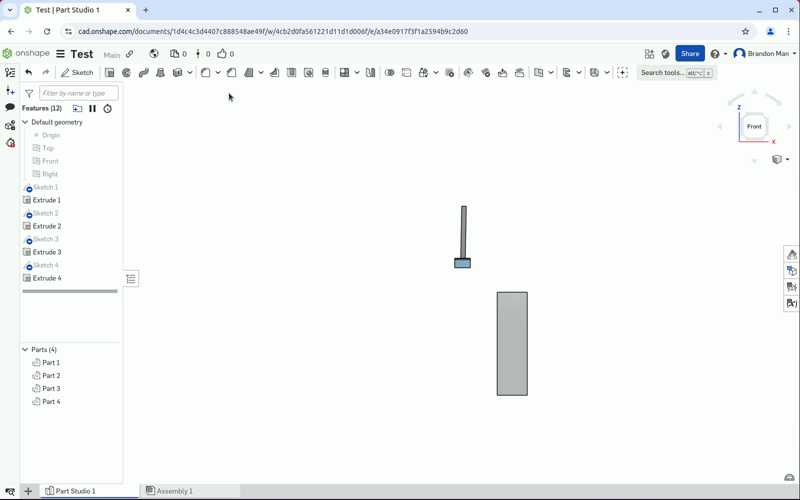
mouse_move(73, 352)
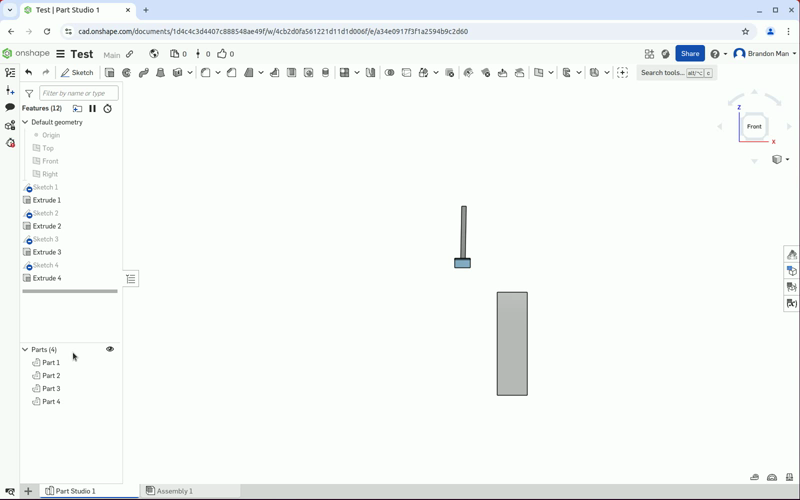
key(y)
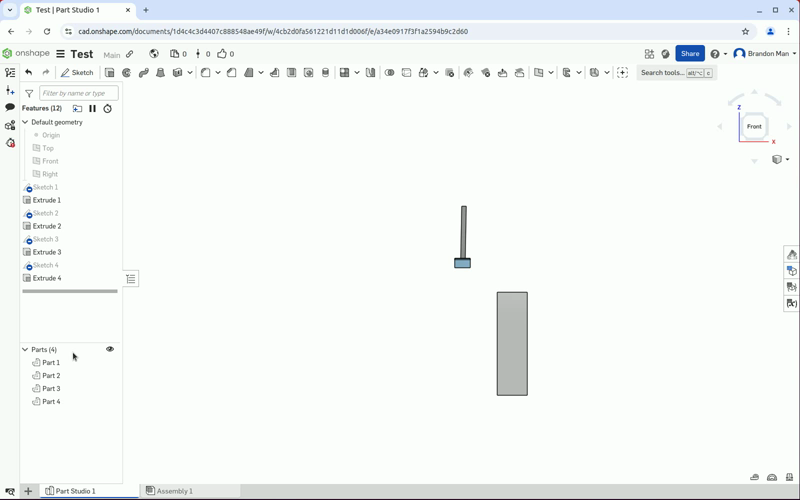
key(shift+p)
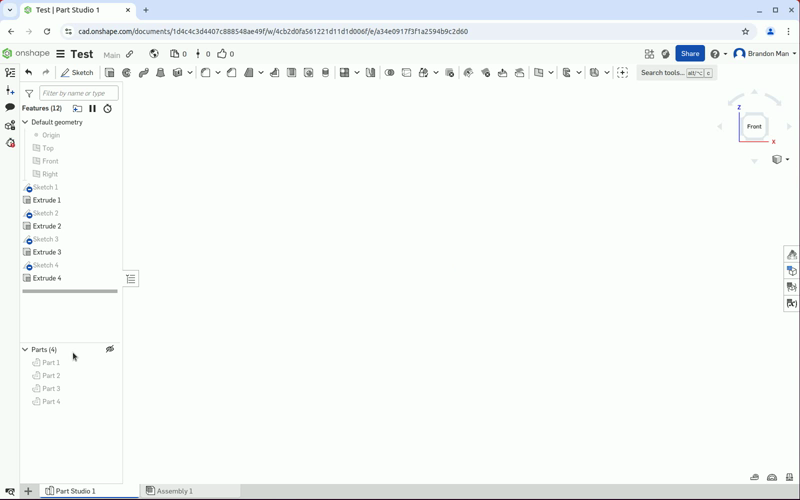
key(space)
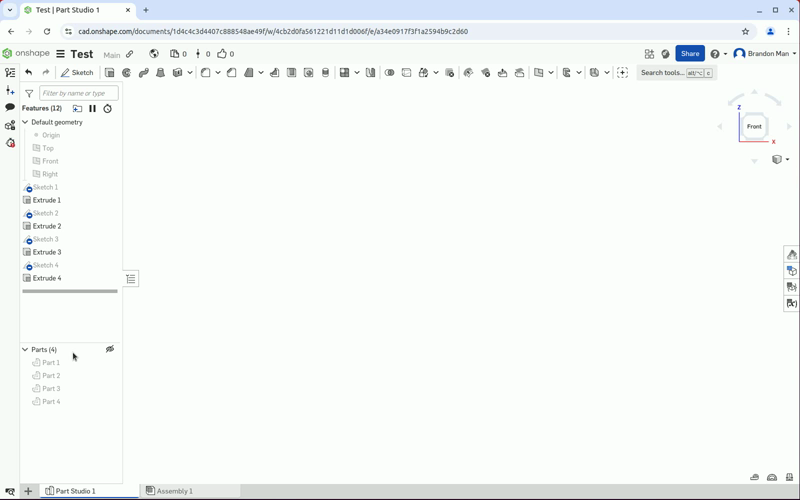
key_down(shift)
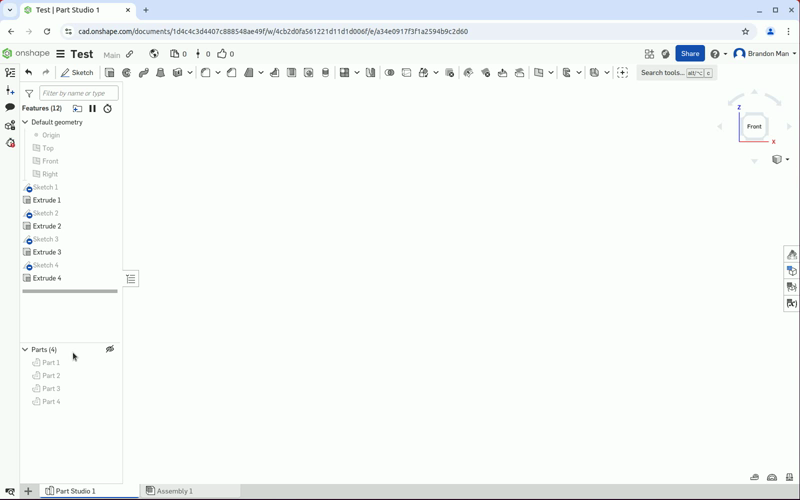
key(left)
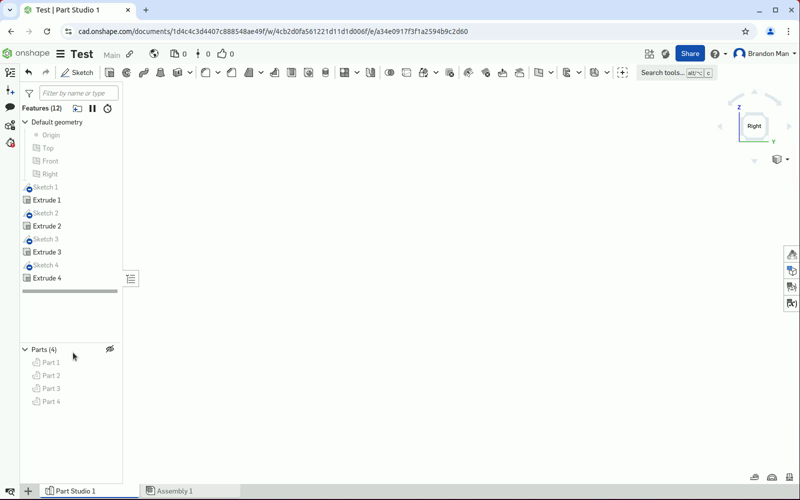
key_up(shift)
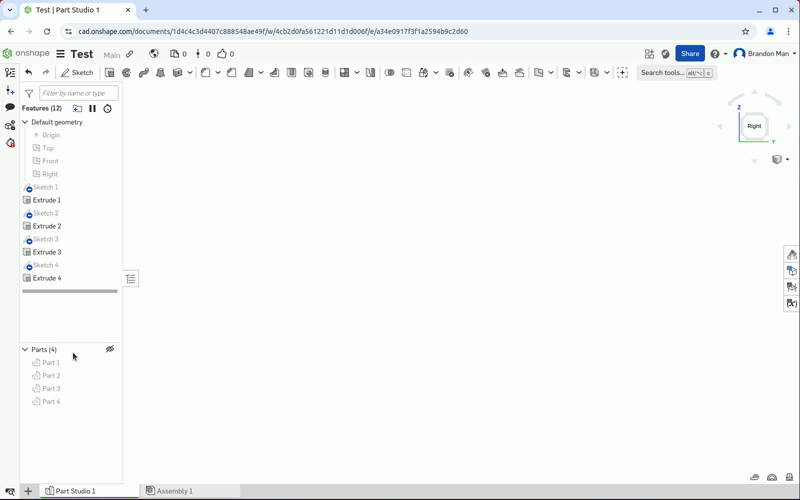
mouse_move(73, 352)
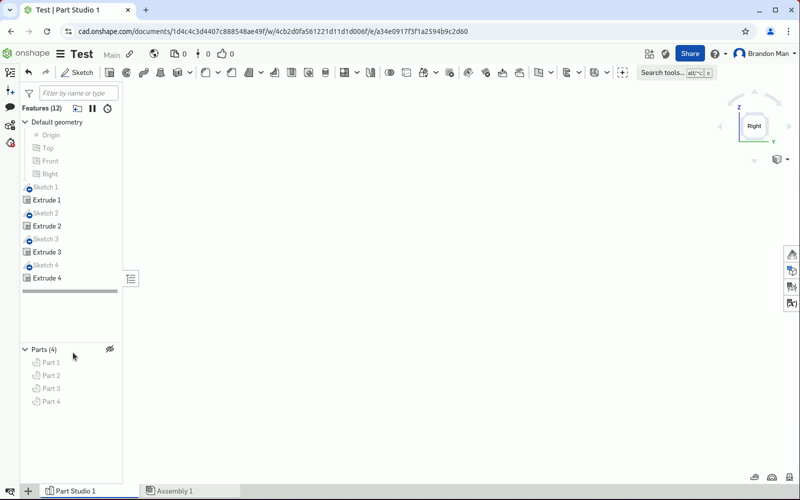
key(shift+y)
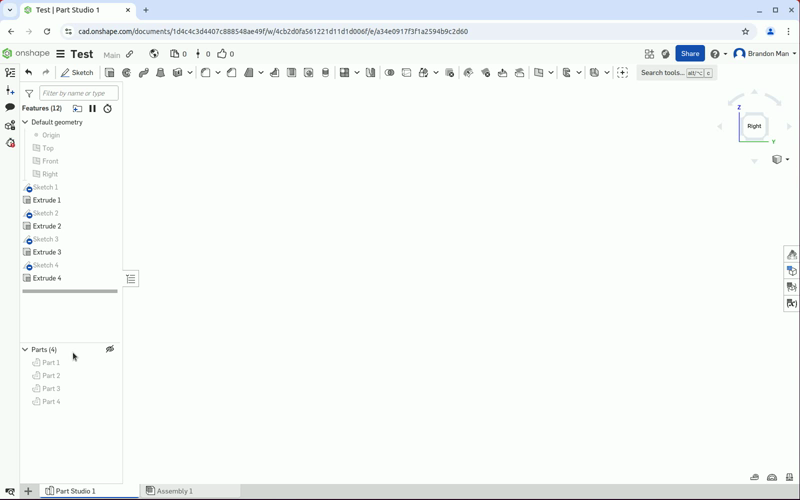
key(shift+s)
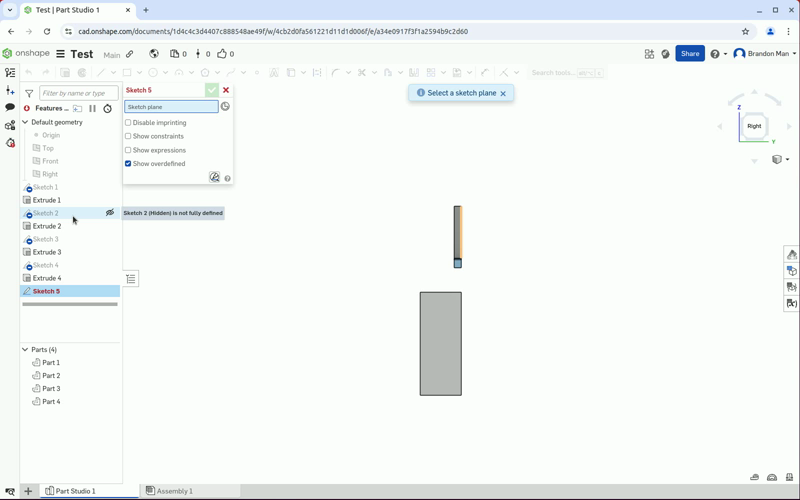
scroll(3)
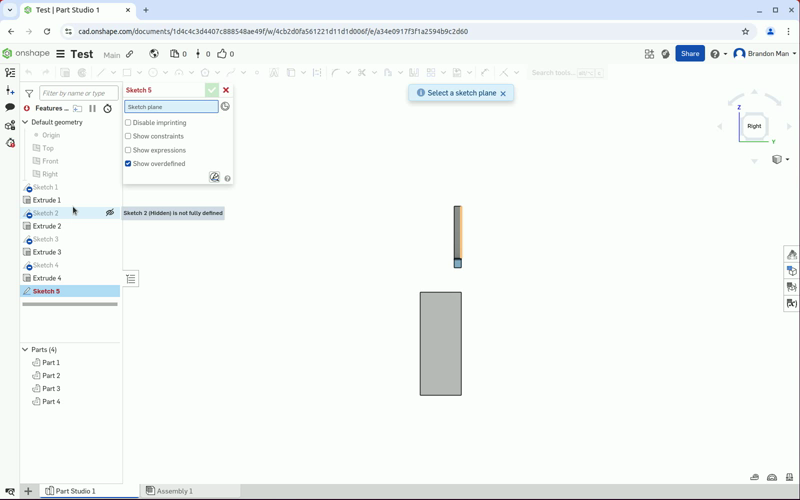
mouse_move(73, 176)
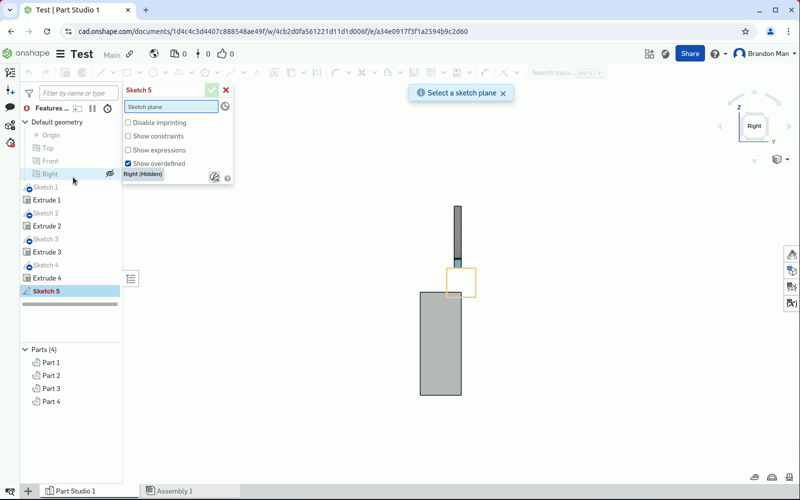
click(73, 176)
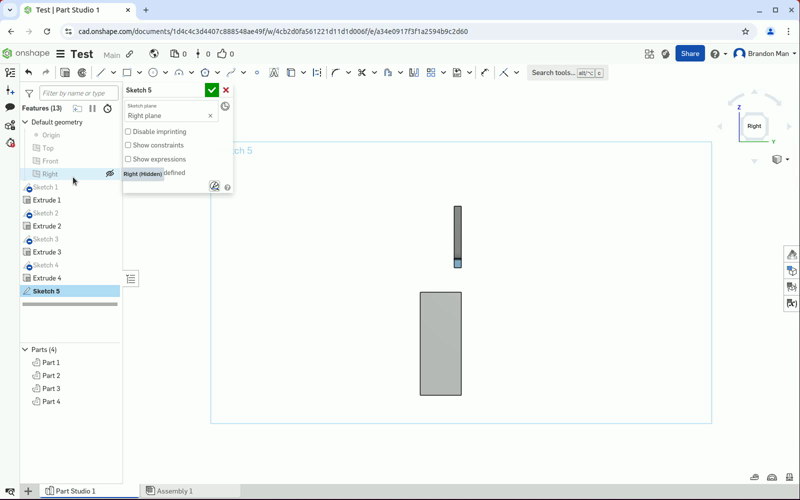
mouse_move(73, 352)
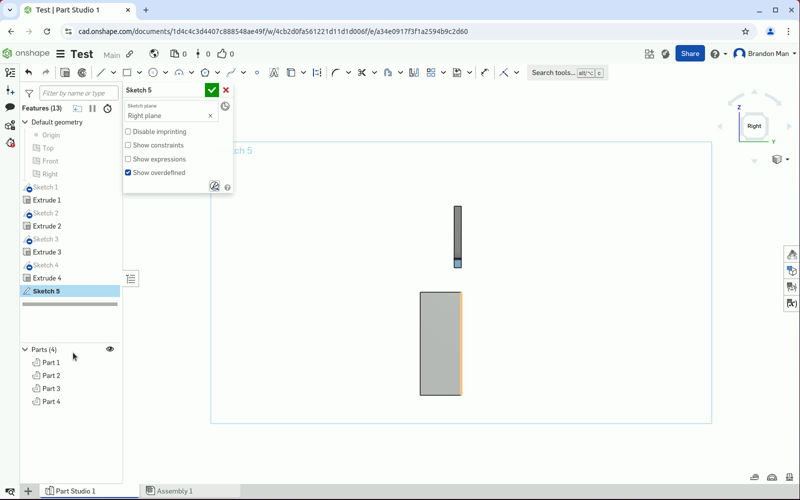
key(y)
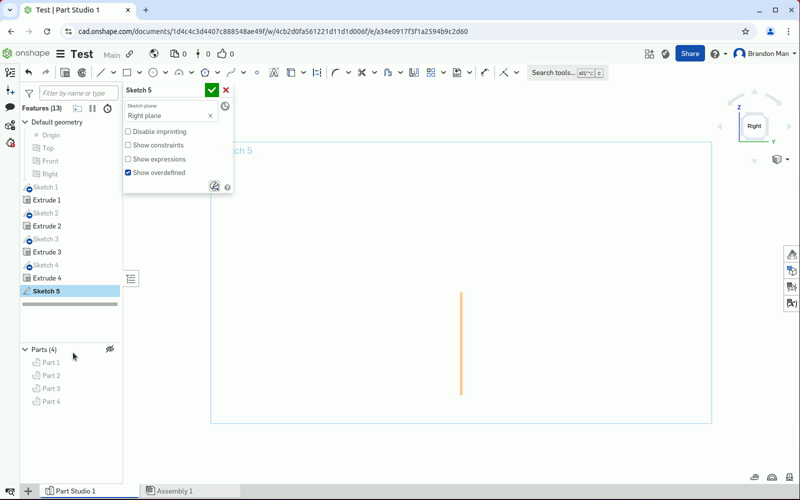
key(l)
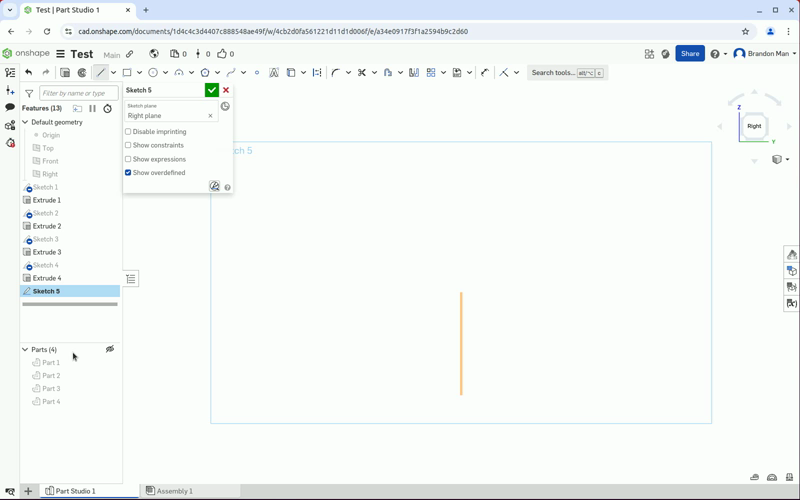
key_down(shift)
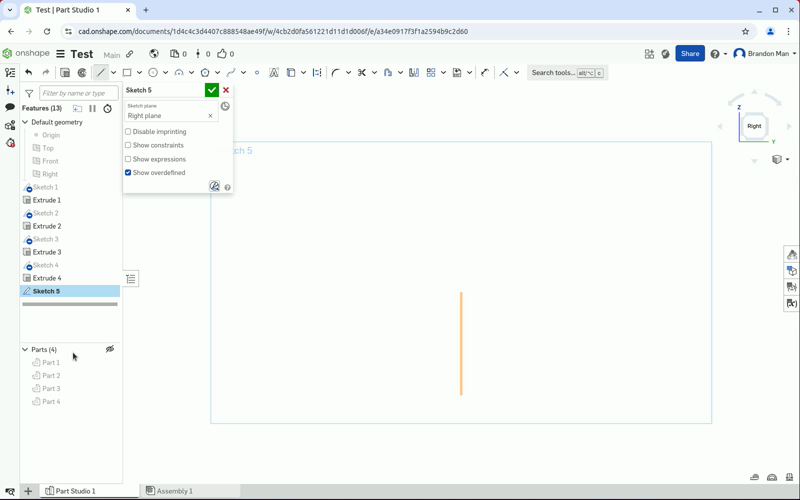
mouse_move(459, 382)
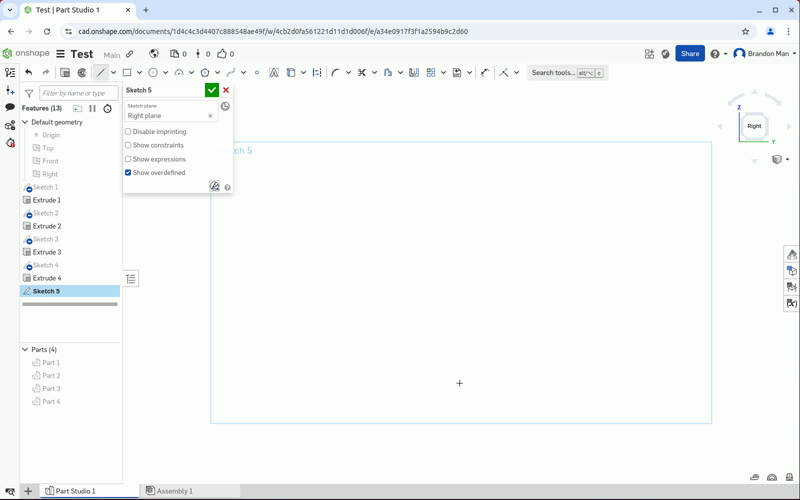
click(459, 382)
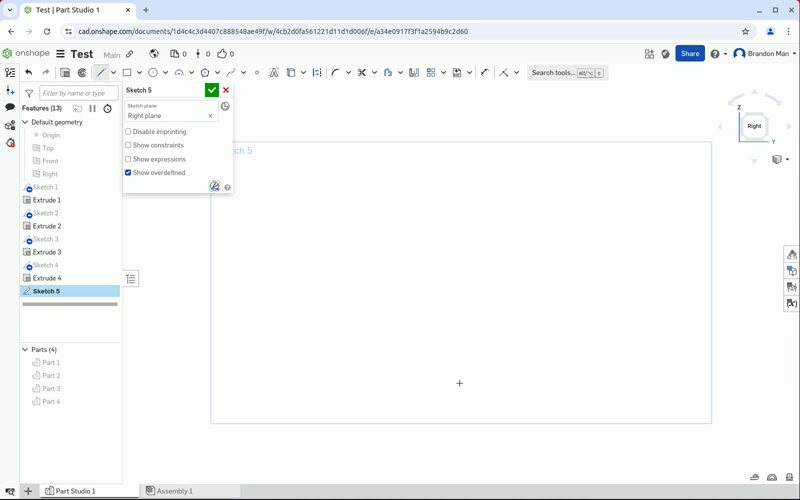
key_up(shift)
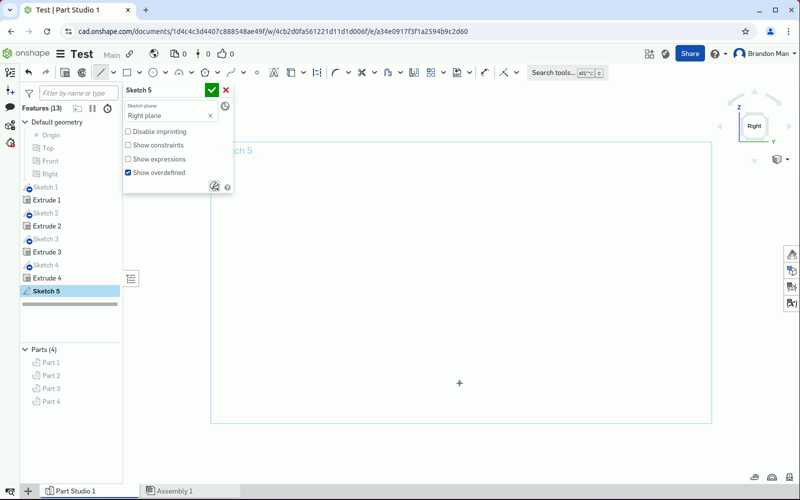
key_down(shift)
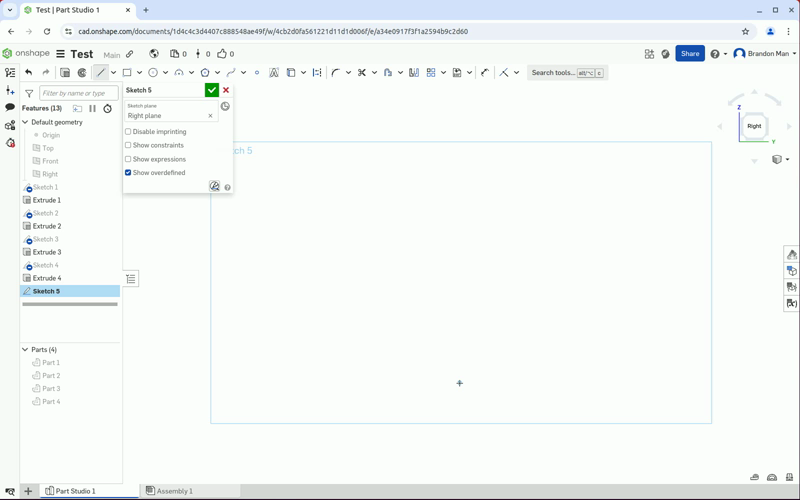
mouse_move(541, 387)
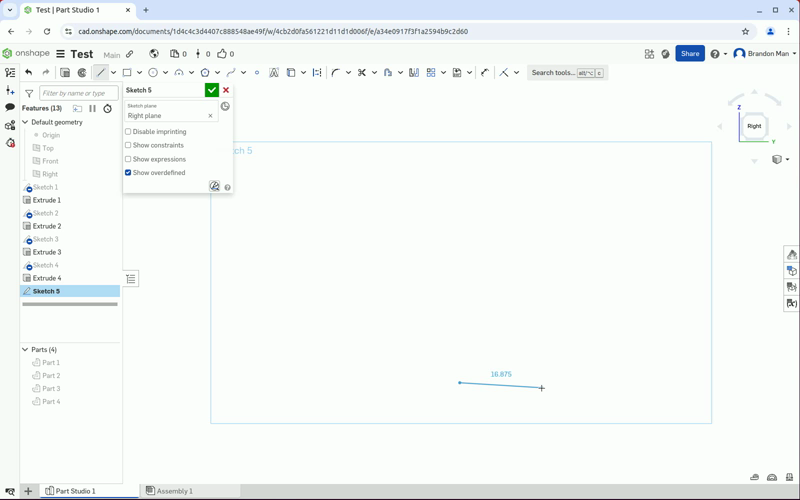
click(541, 387)
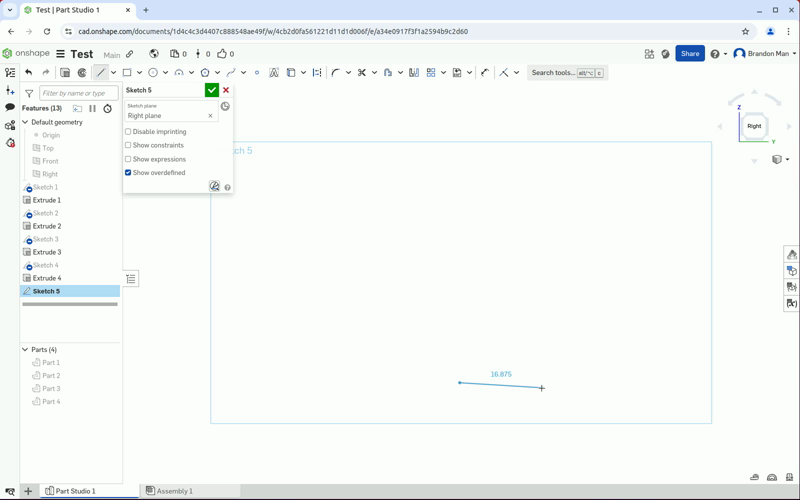
key_up(shift)
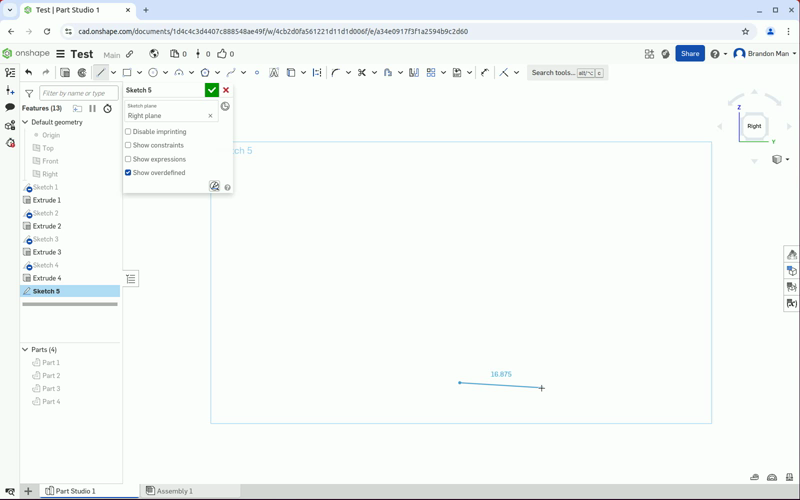
key(esc)
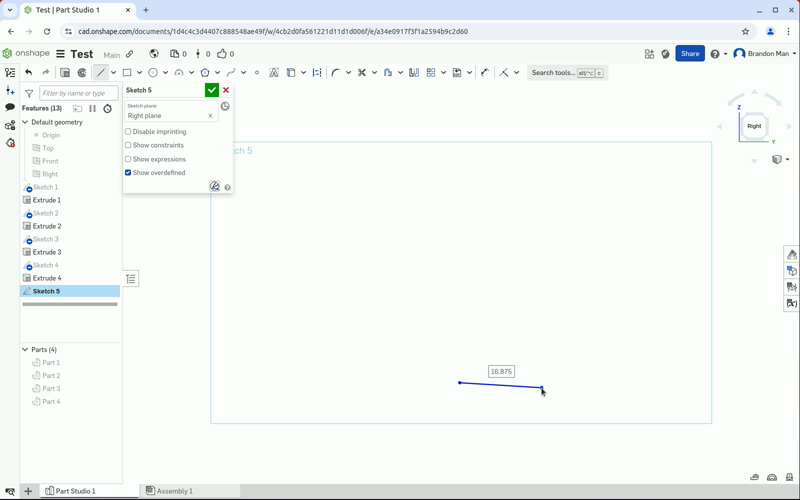
key(a)
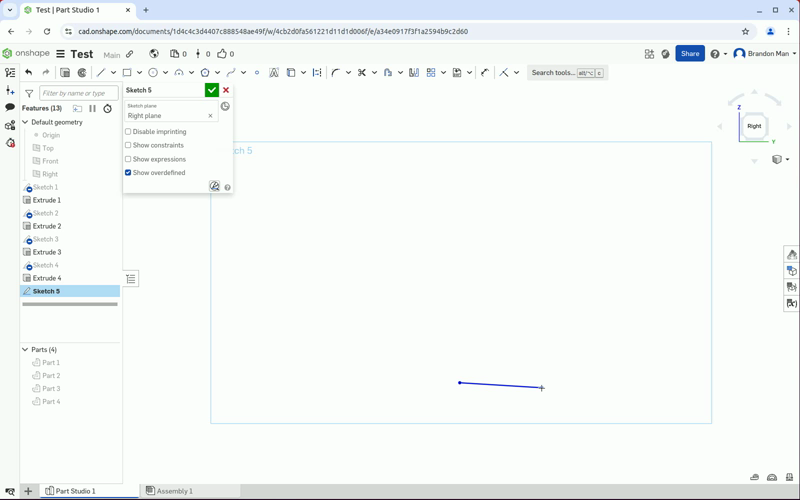
mouse_move(541, 387)
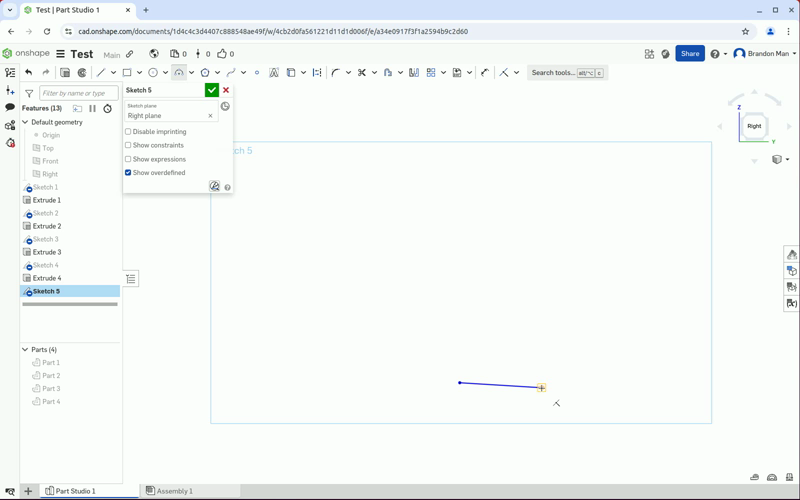
click(541, 387)
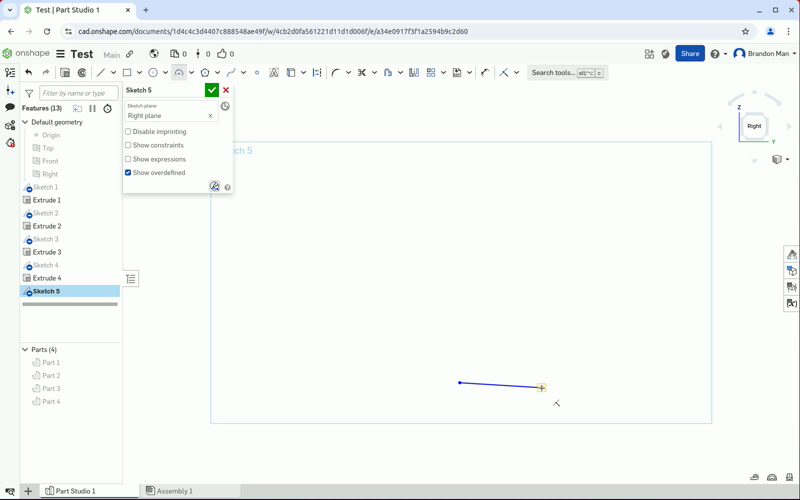
key_down(shift)
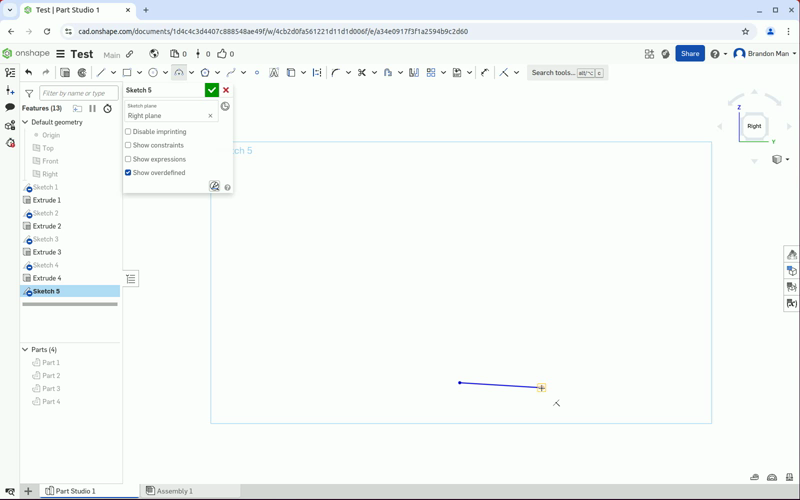
mouse_move(527, 386)
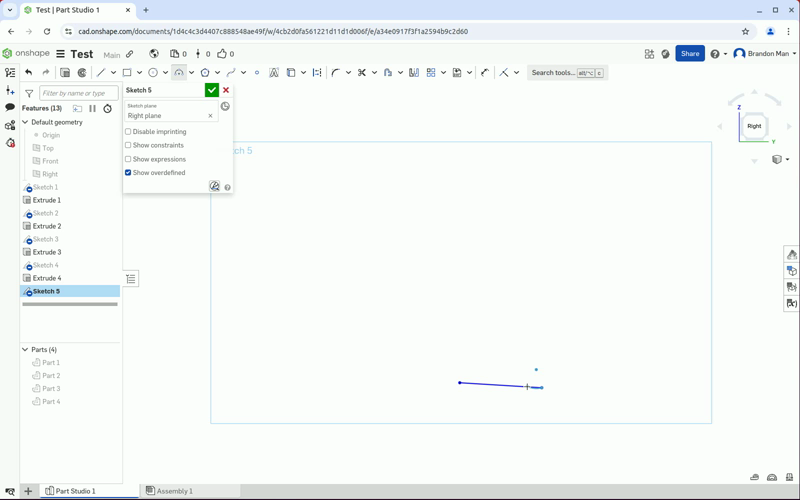
click(527, 386)
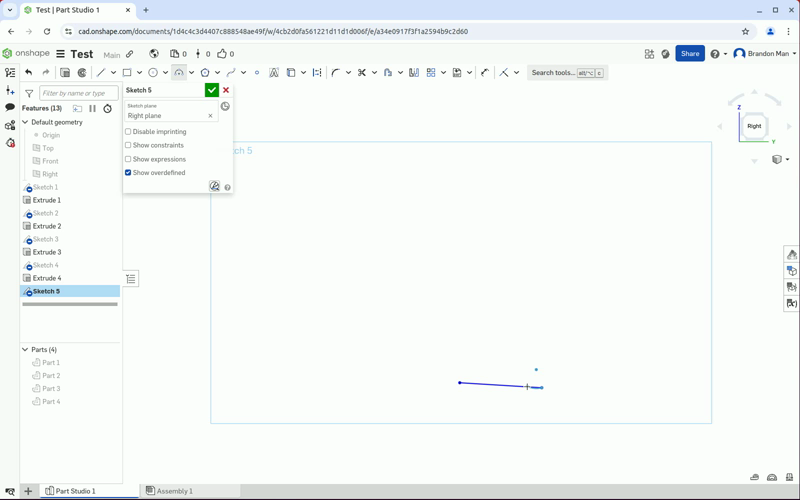
mouse_move(534, 384)
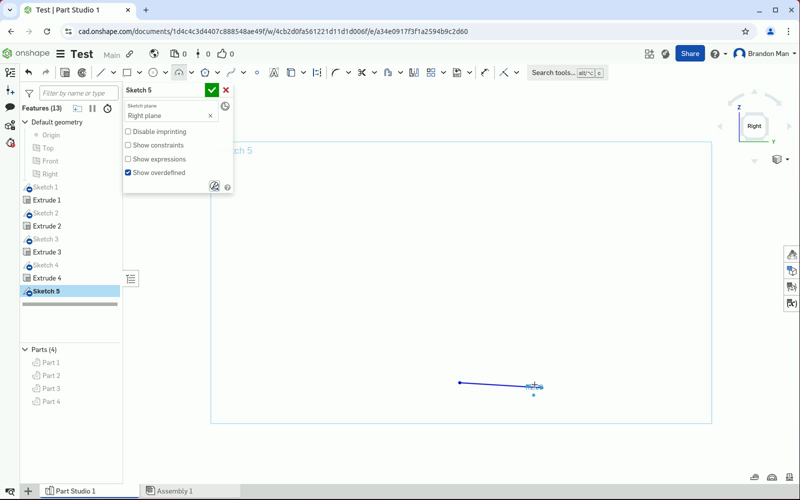
click(534, 384)
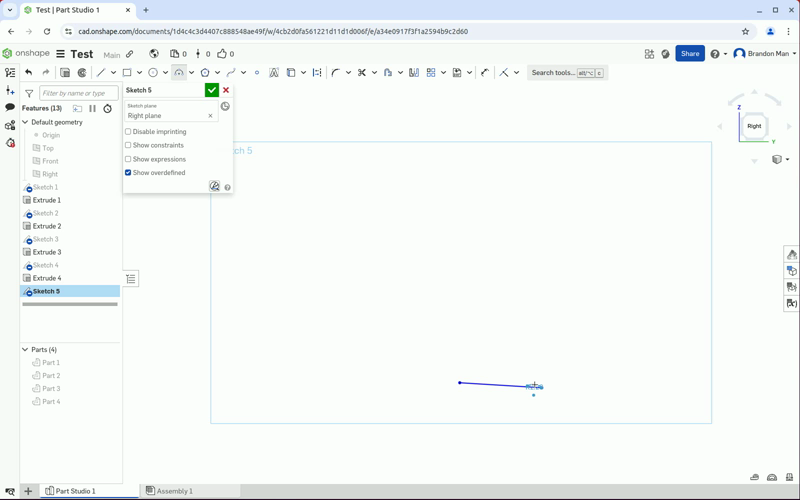
key_up(shift)
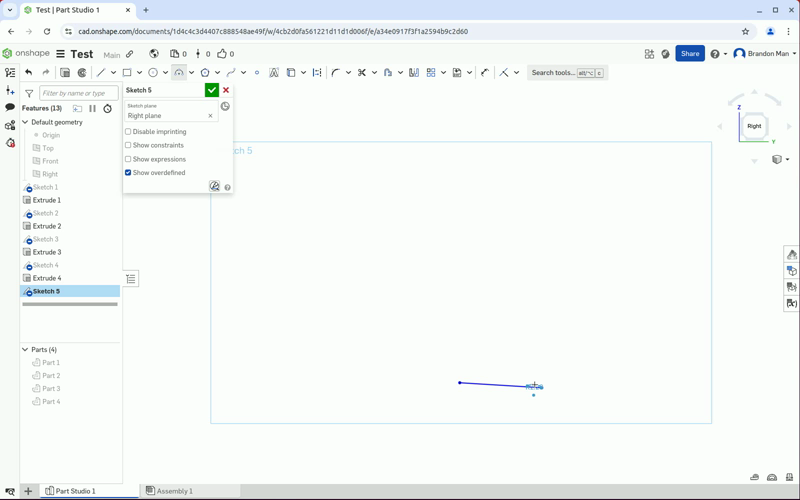
key(esc)
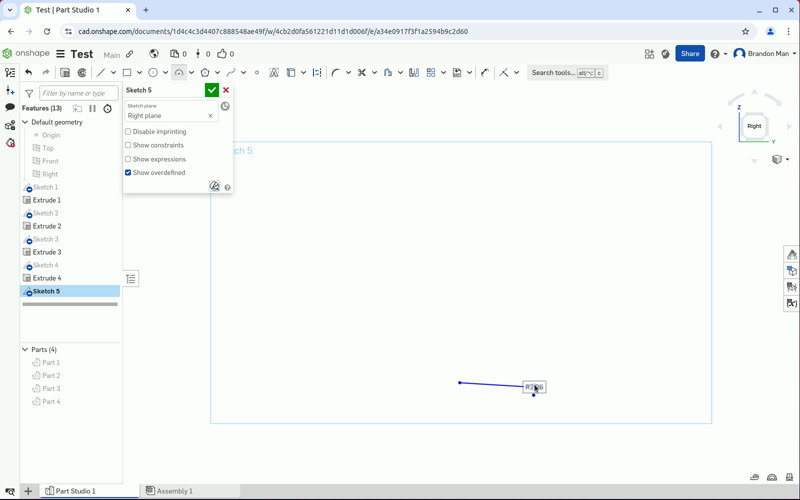
key(l)
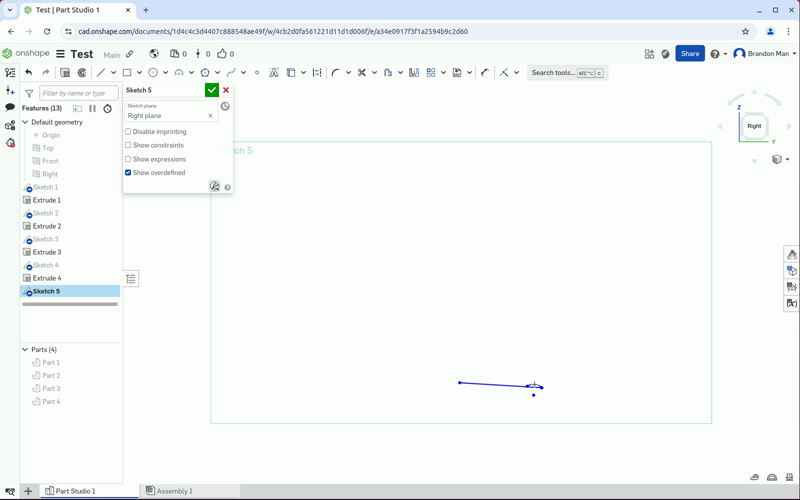
mouse_move(527, 386)
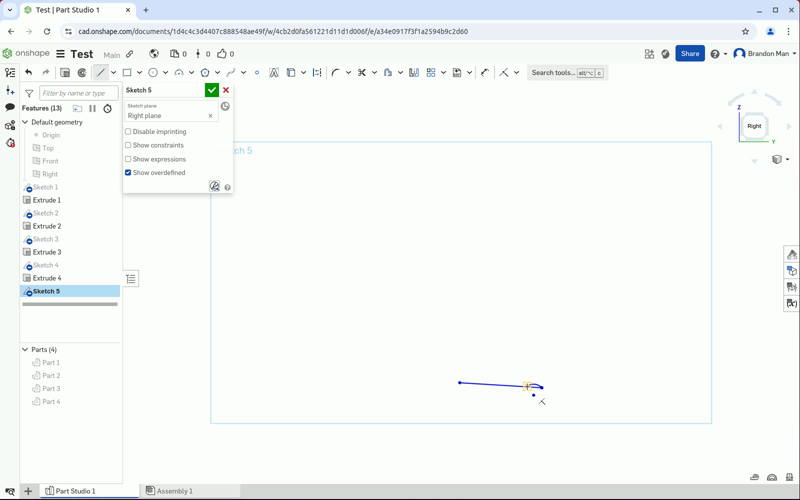
click(527, 386)
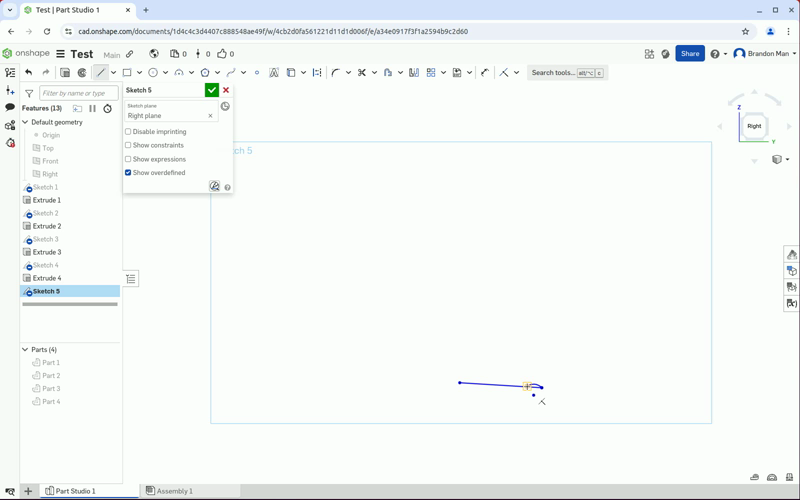
key_down(shift)
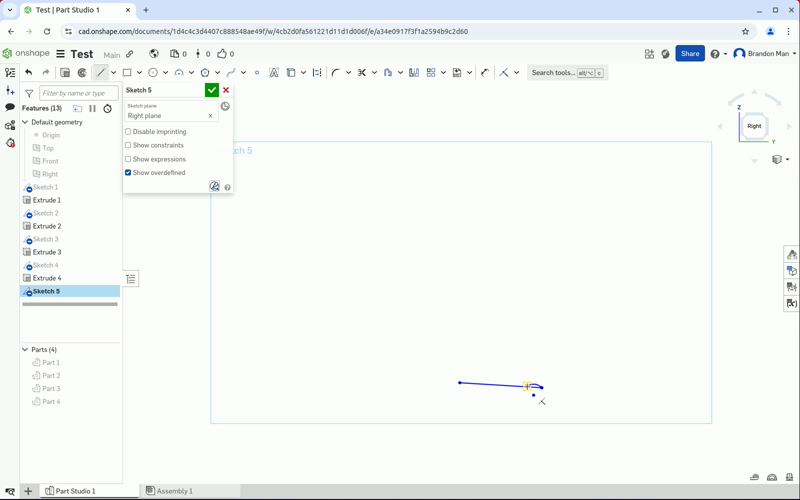
mouse_move(460, 377)
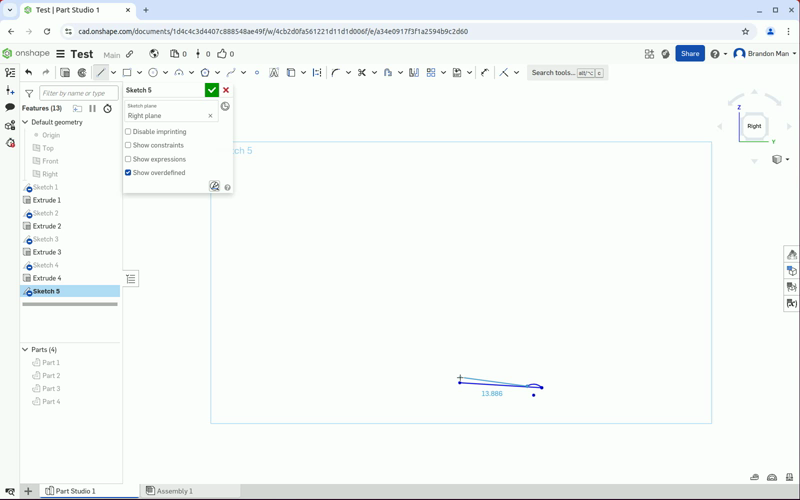
click(460, 377)
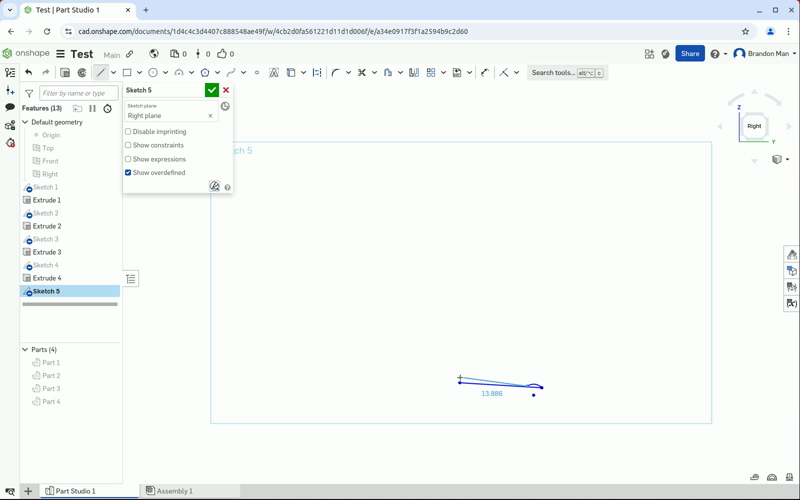
key_up(shift)
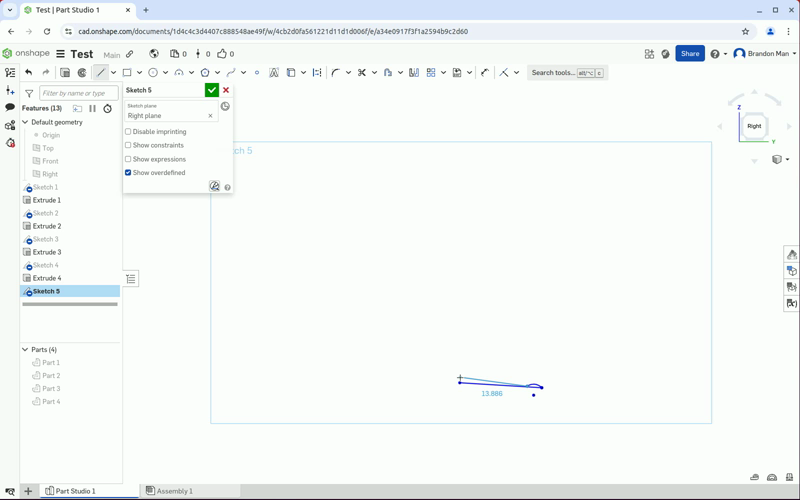
mouse_move(490, 377)
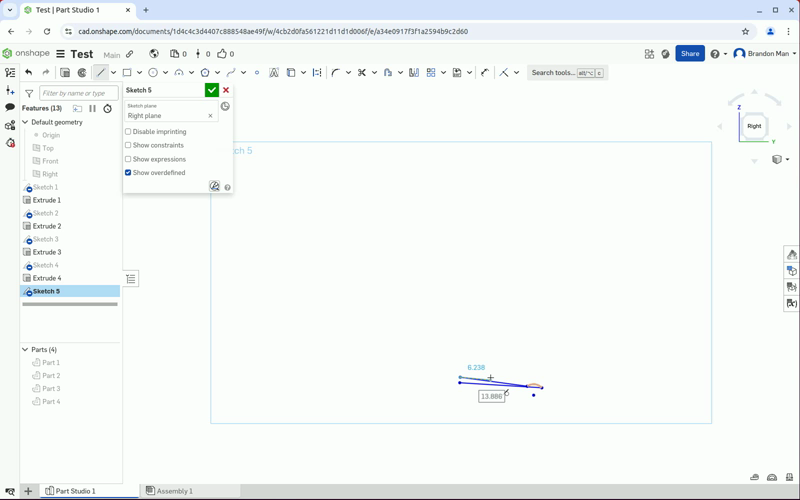
key_down(shift)
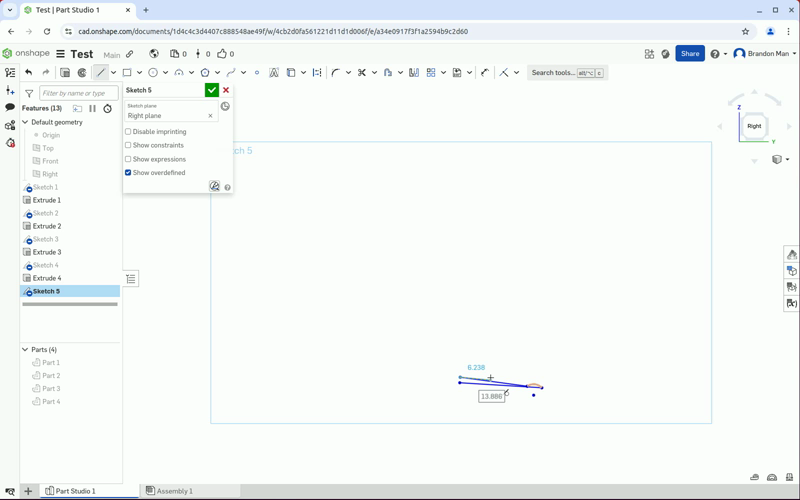
mouse_move(459, 382)
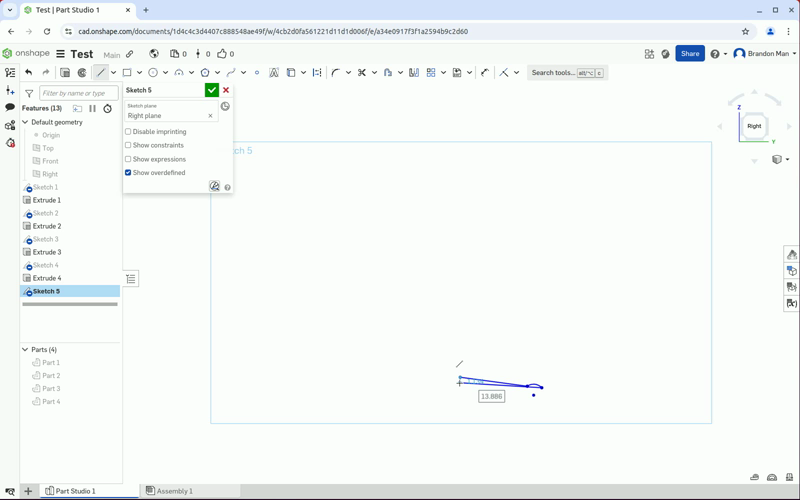
scroll(6)
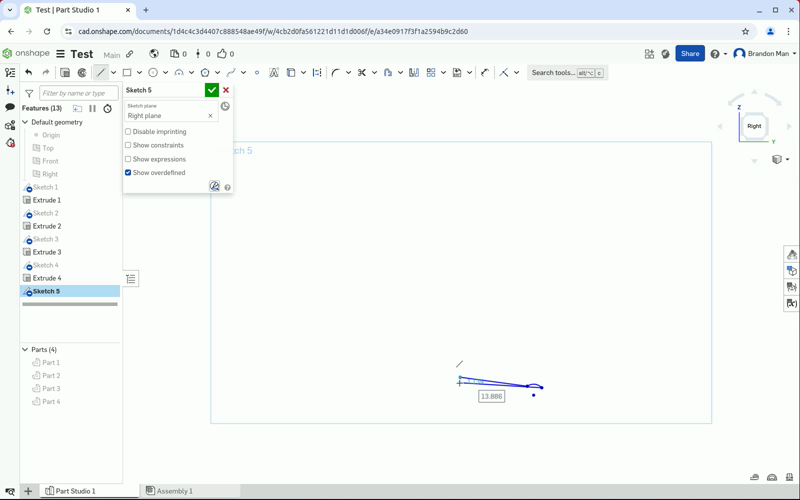
scroll(6)
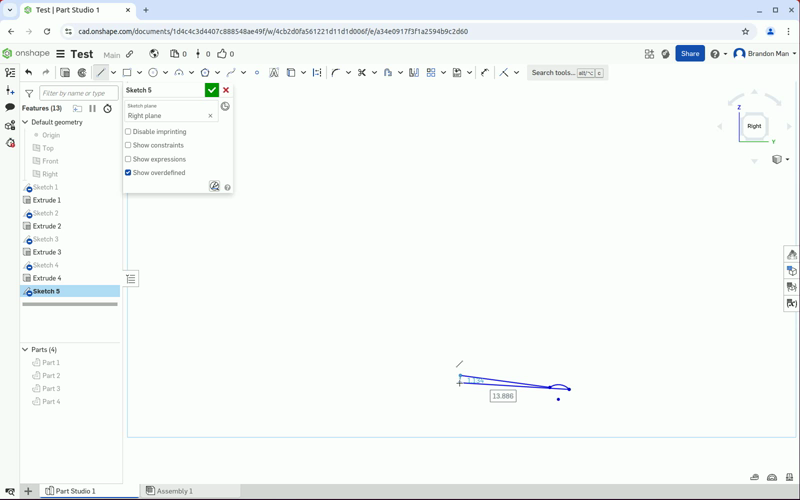
scroll(6)
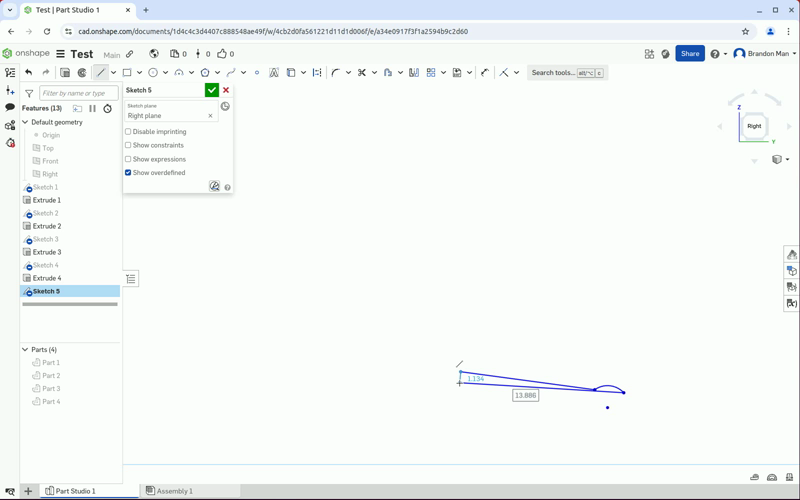
scroll(6)
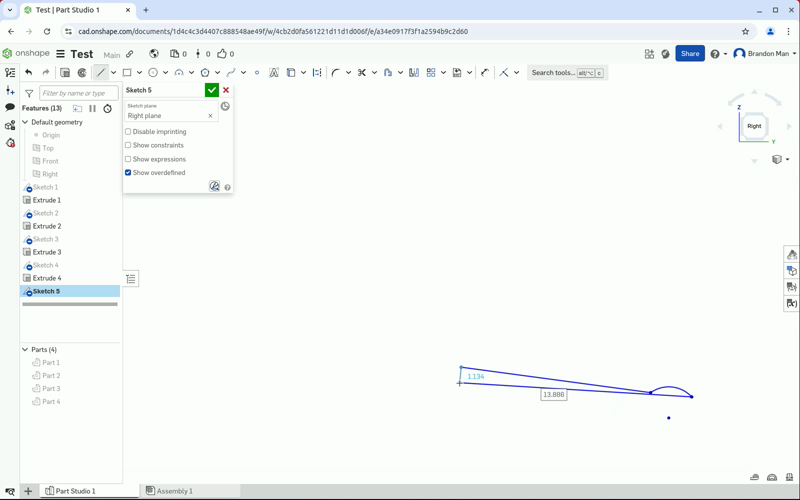
scroll(6)
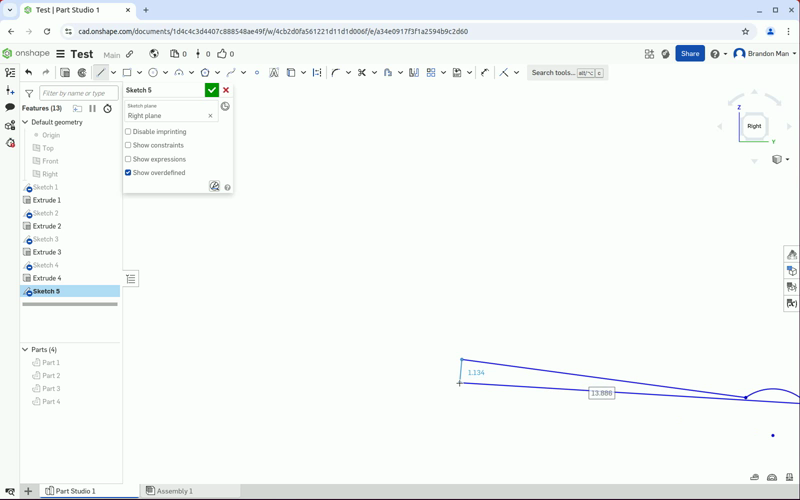
scroll(6)
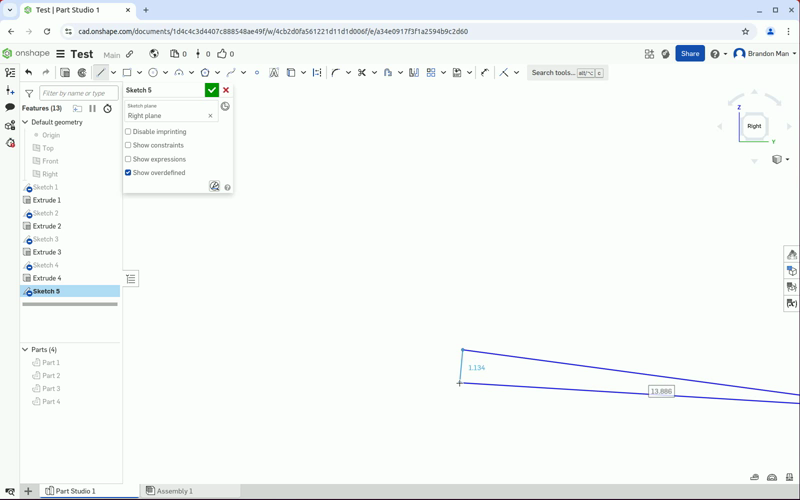
scroll(6)
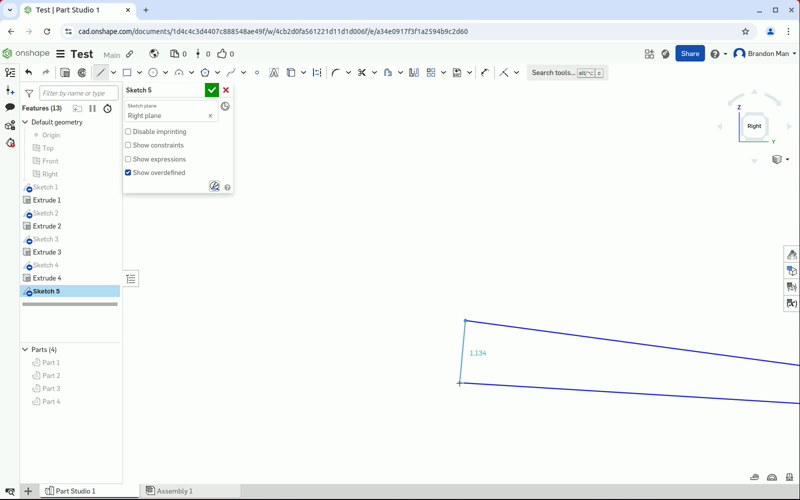
key_up(shift)
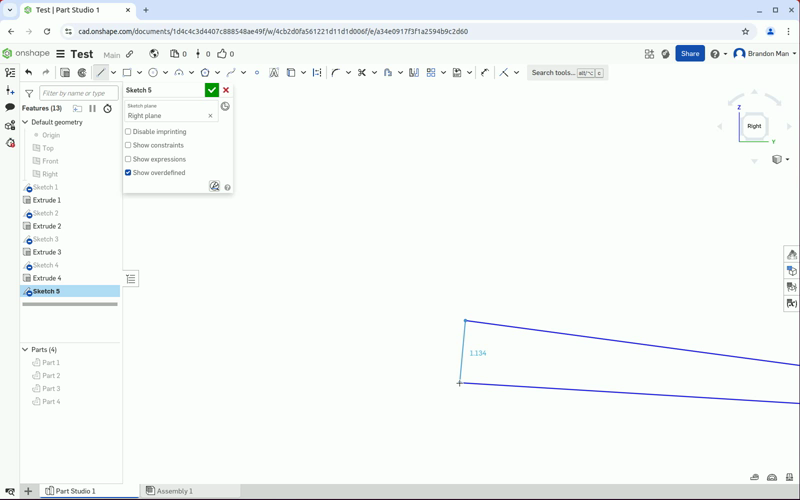
click(459, 382)
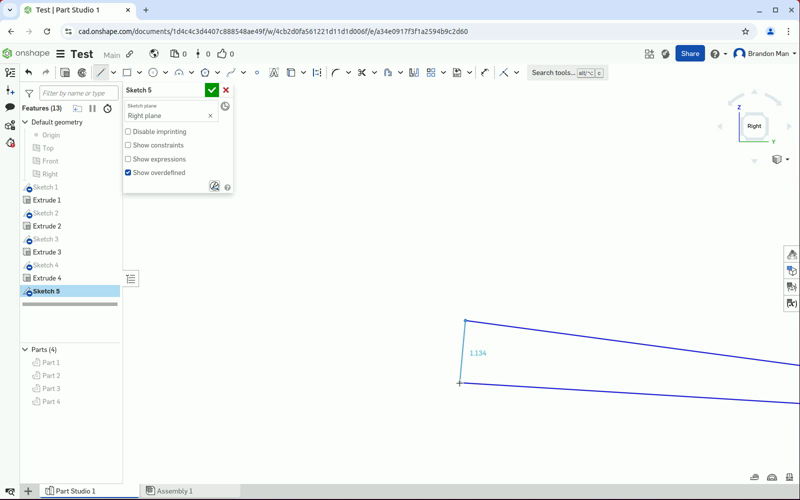
scroll(-6)
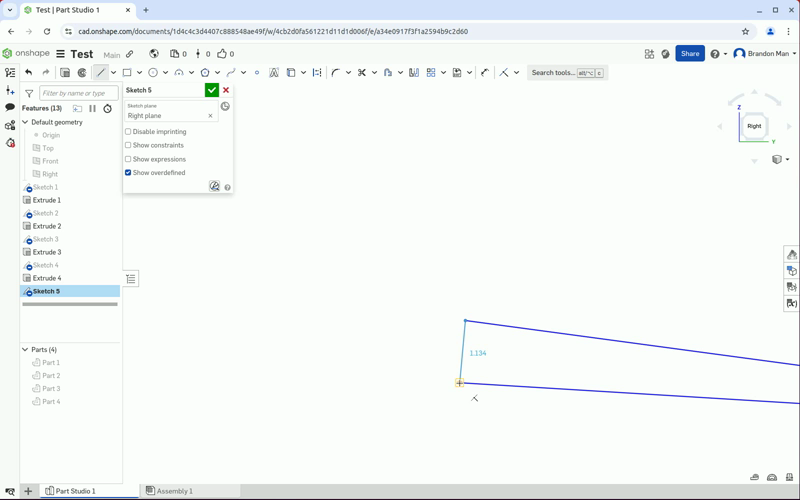
scroll(-6)
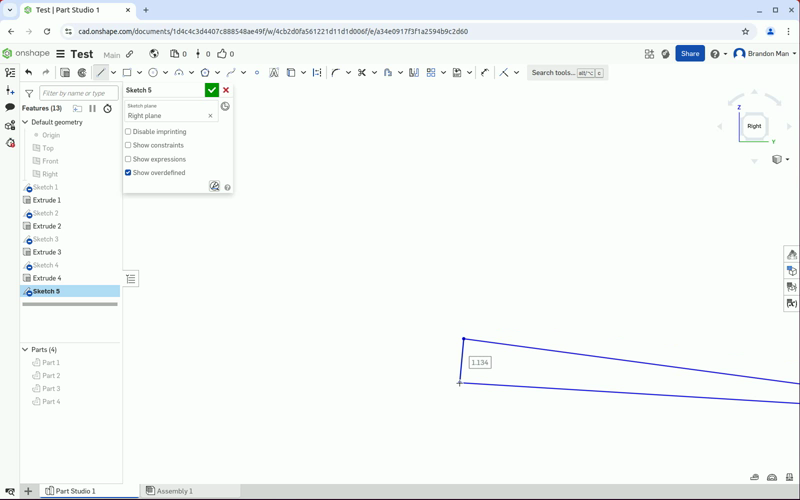
scroll(-6)
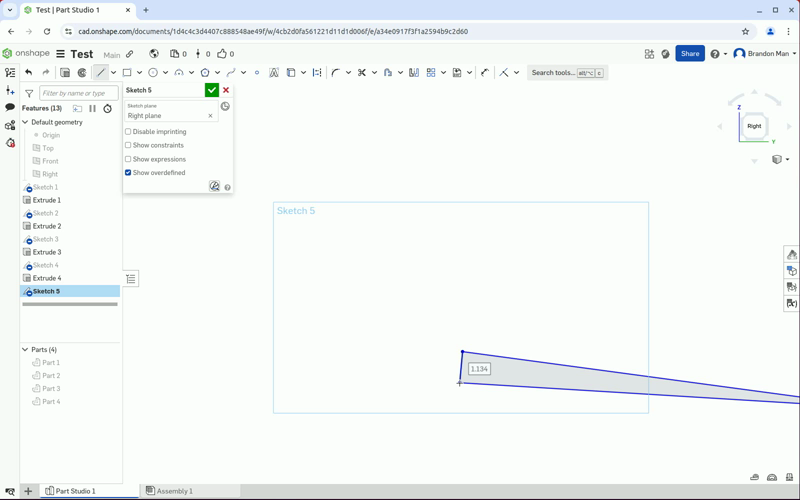
scroll(-6)
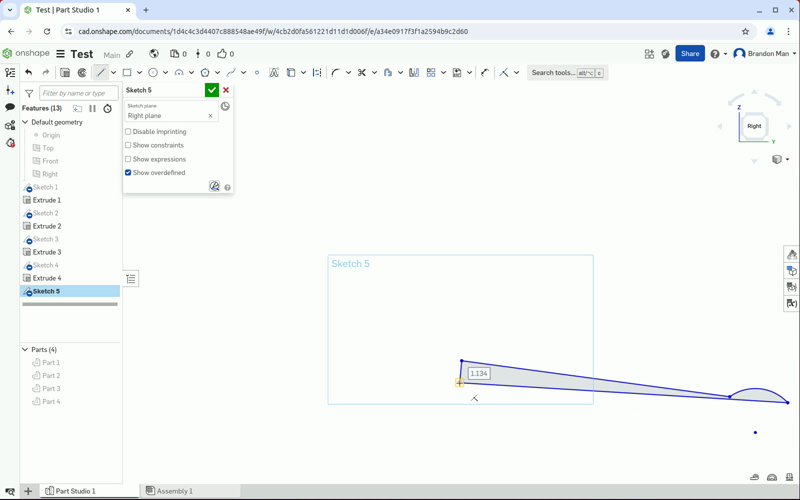
scroll(-6)
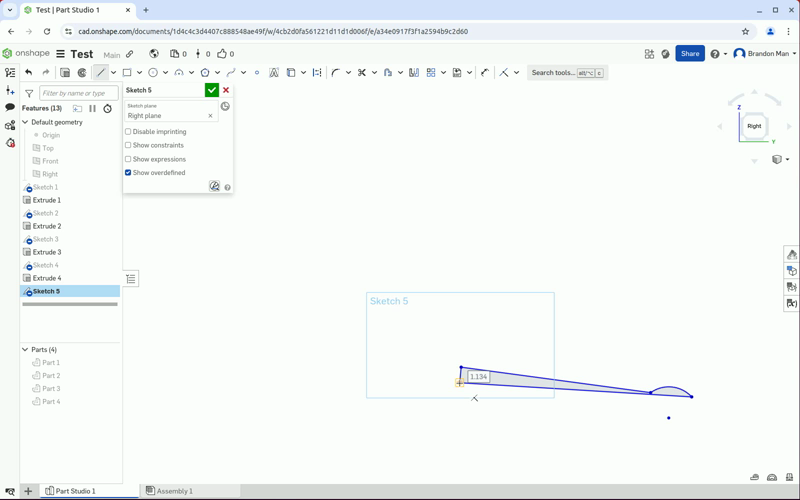
scroll(-6)
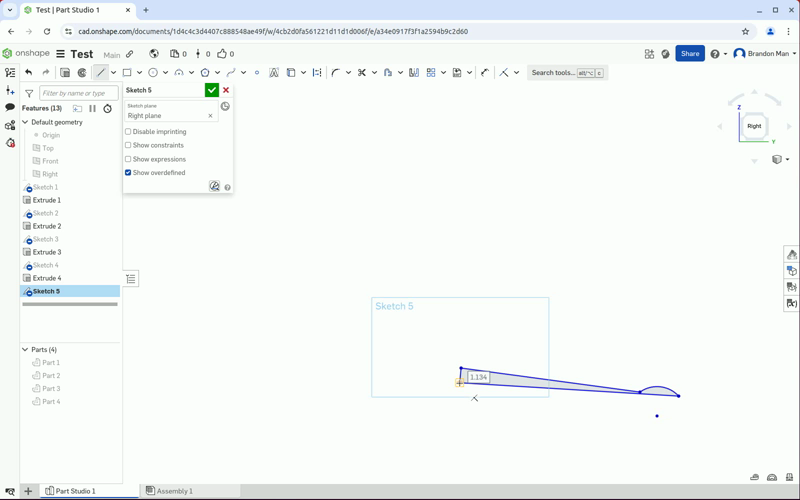
scroll(-6)
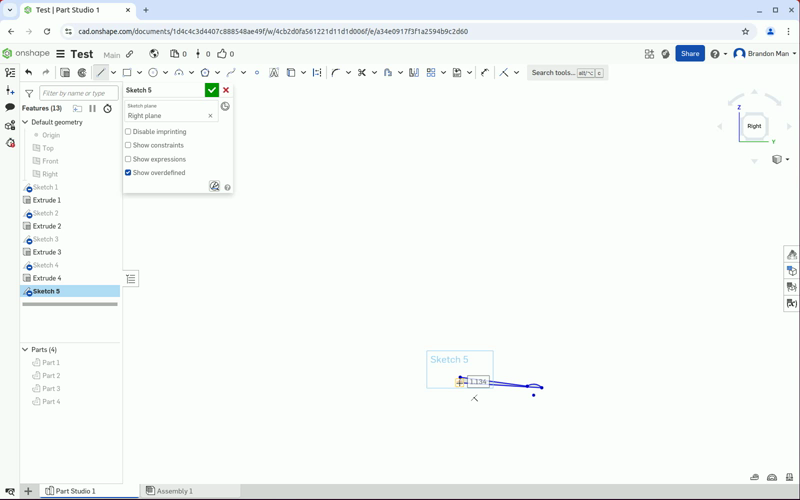
key(esc)
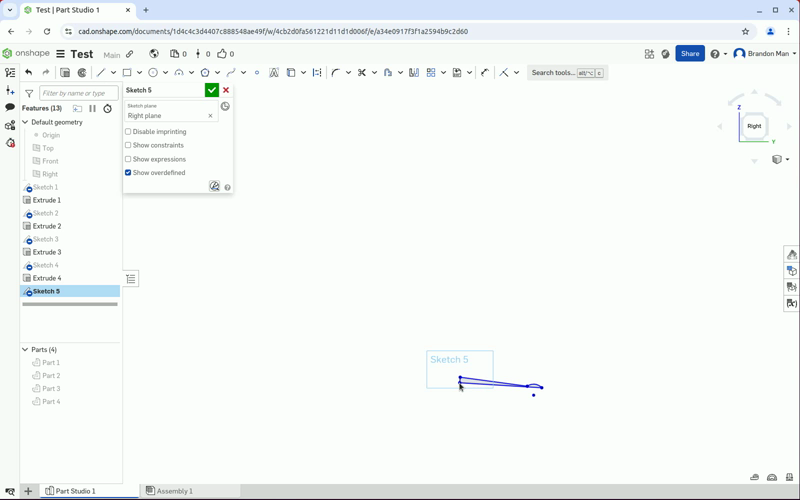
mouse_move(482, 380)
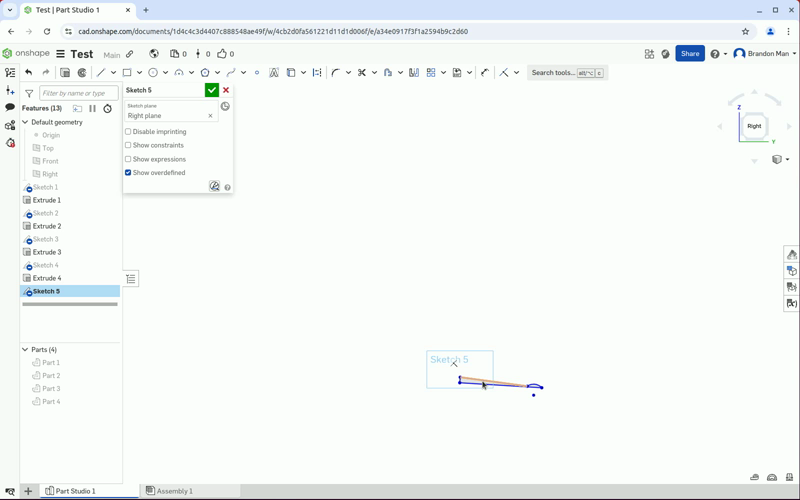
scroll(6)
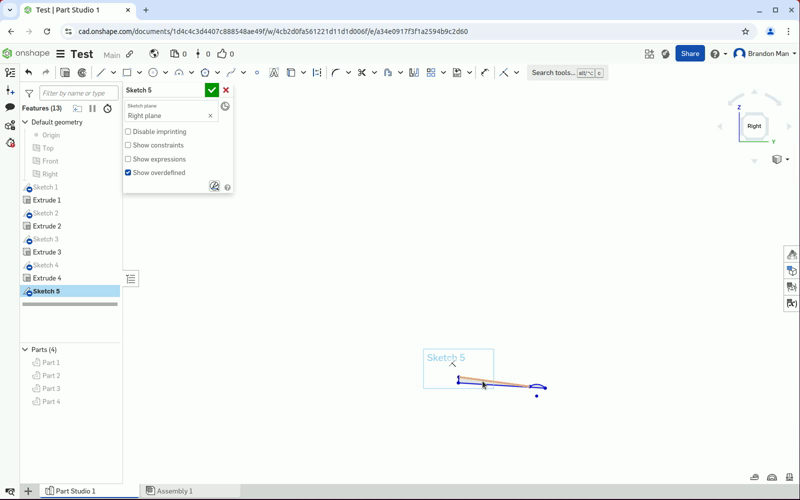
scroll(6)
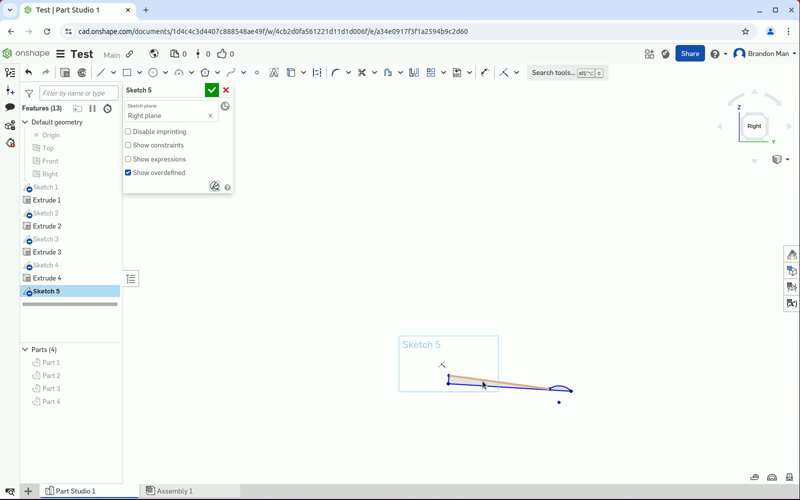
scroll(6)
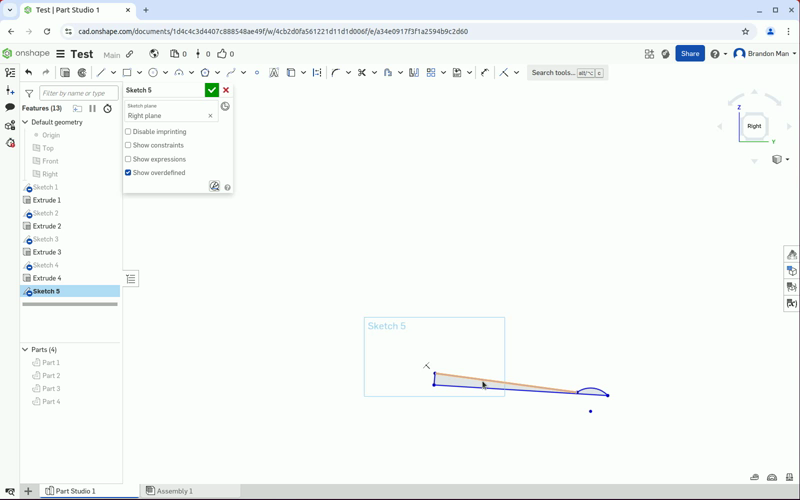
scroll(6)
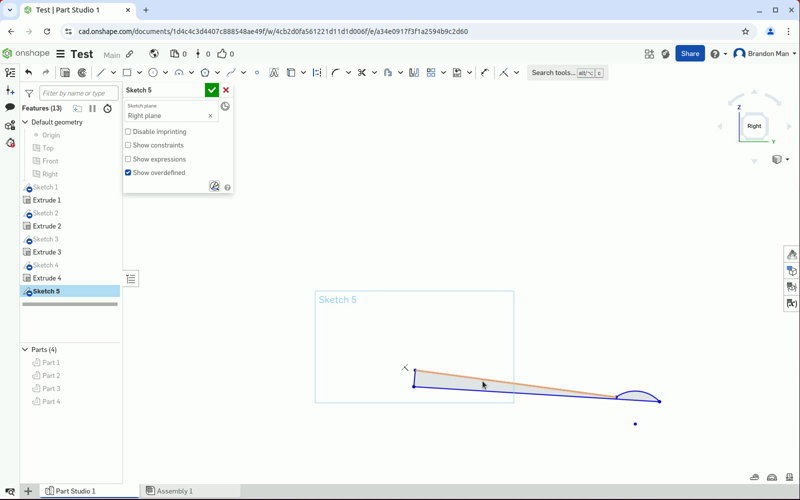
scroll(6)
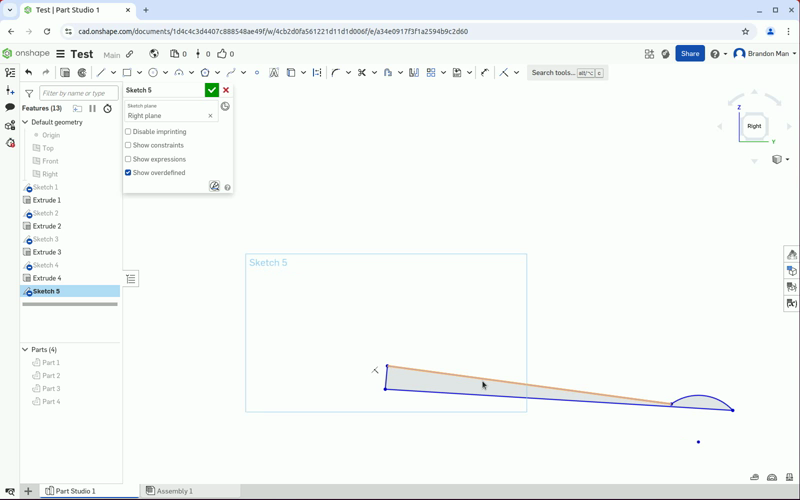
scroll(6)
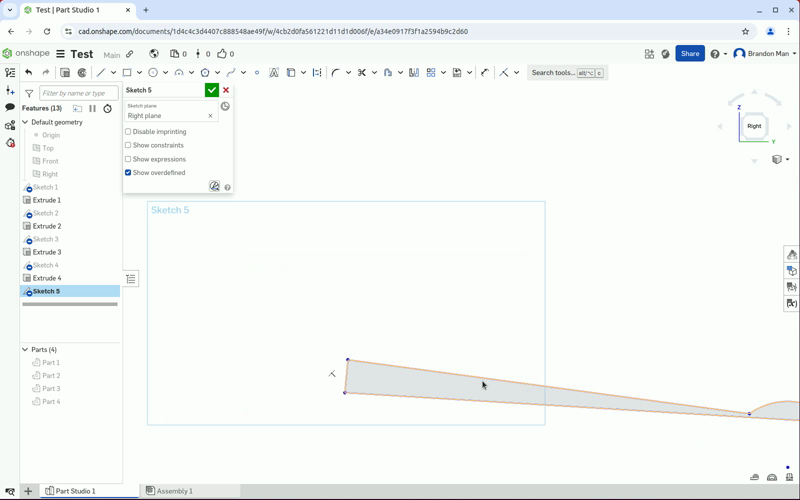
scroll(6)
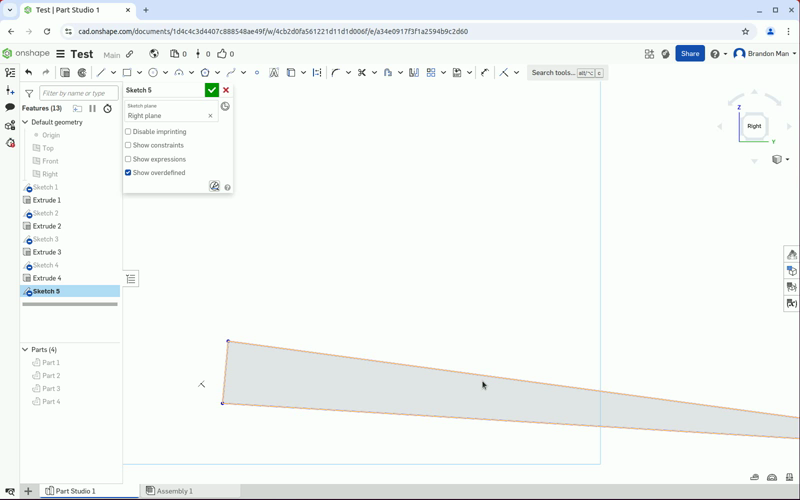
click(482, 380)
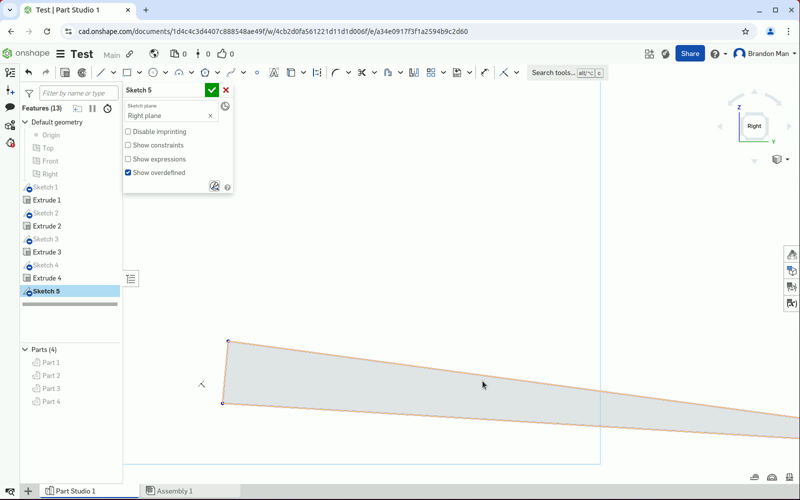
scroll(-6)
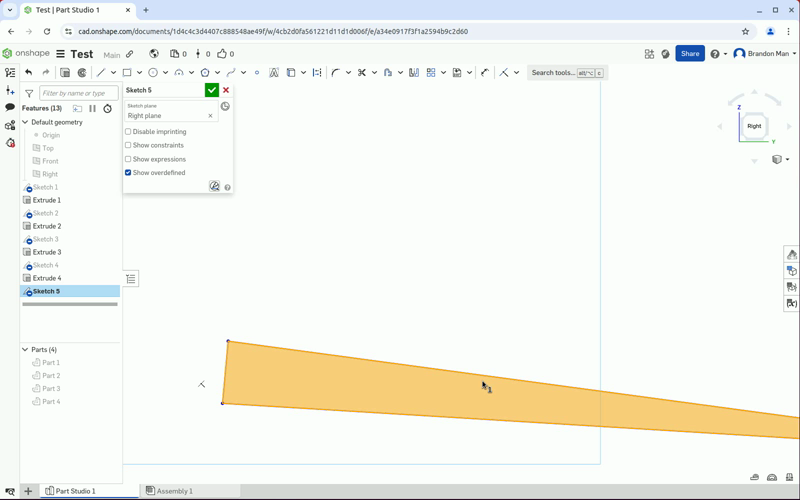
scroll(-6)
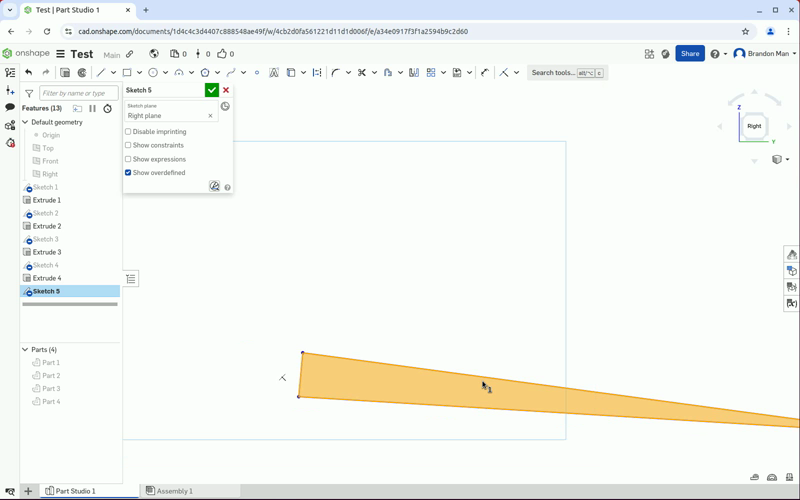
scroll(-6)
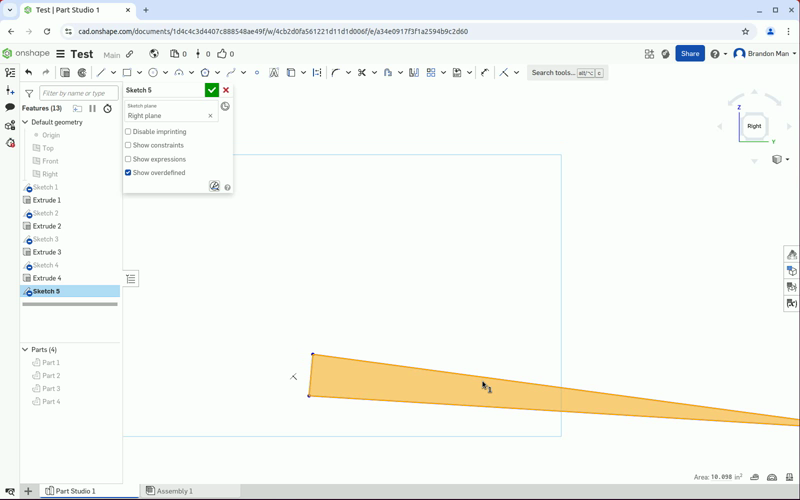
scroll(-6)
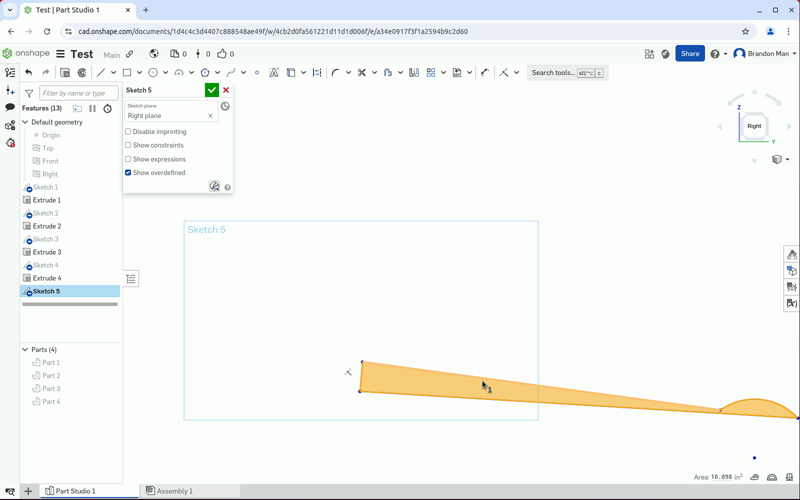
scroll(-6)
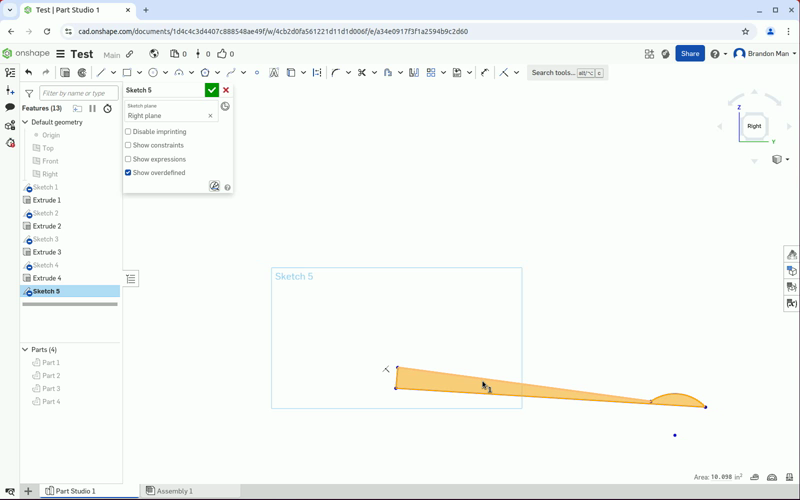
scroll(-6)
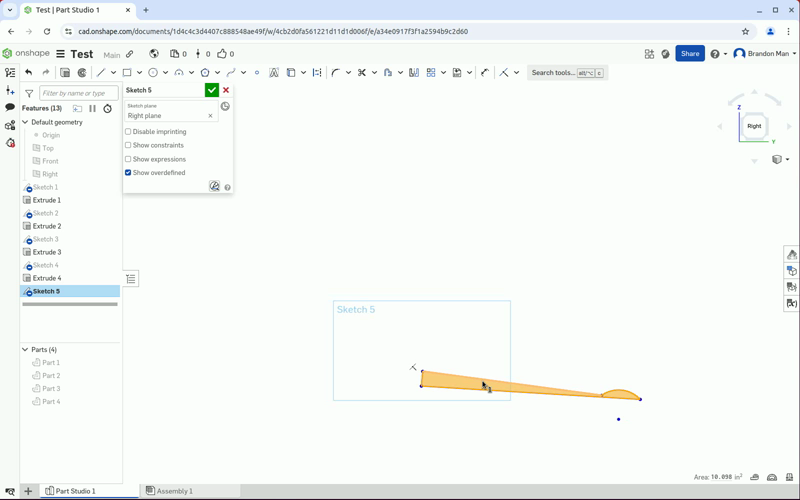
scroll(-6)
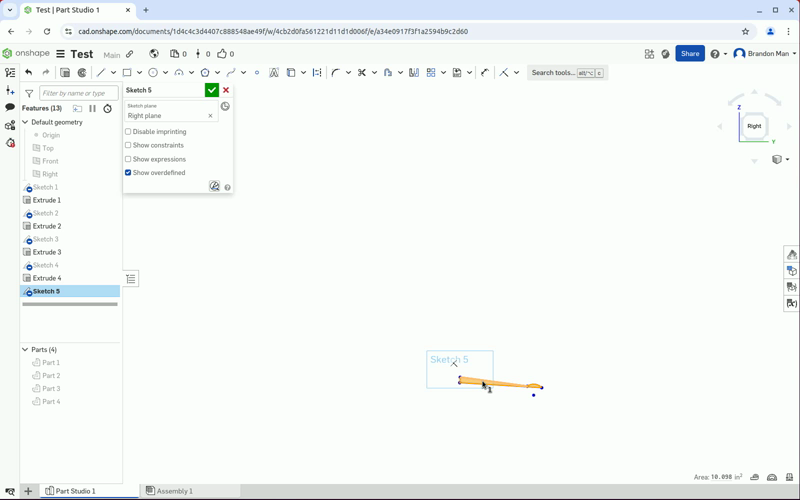
mouse_move(73, 352)
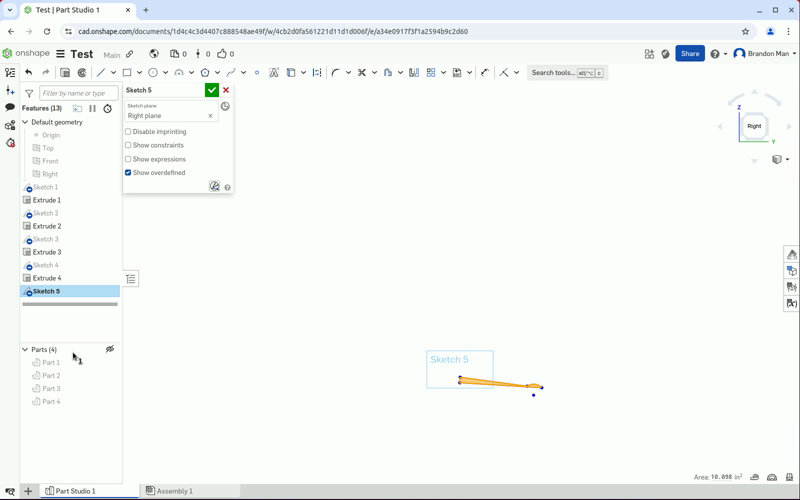
key(shift+y)
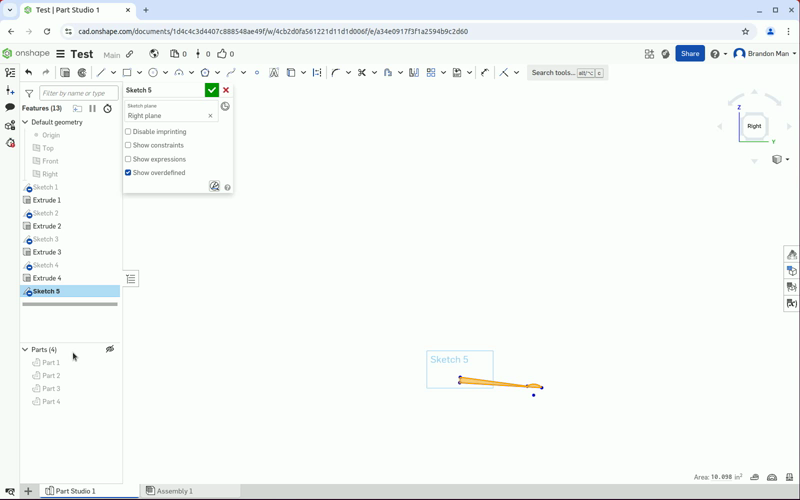
key(shift+e)
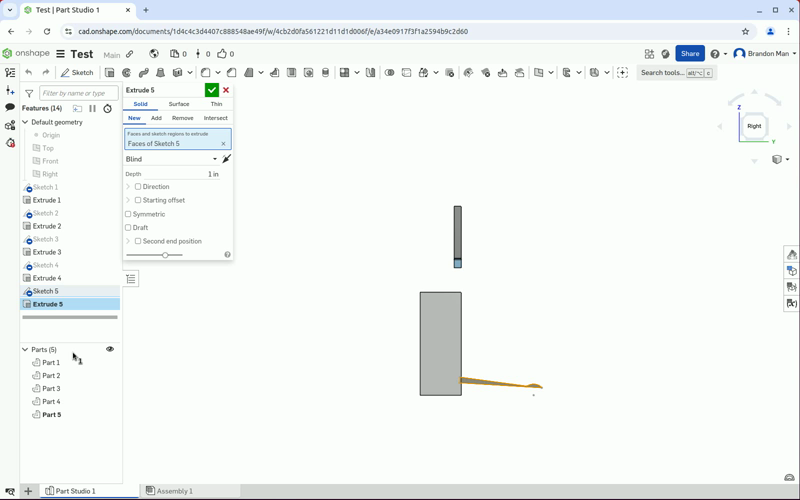
mouse_move(143, 106)
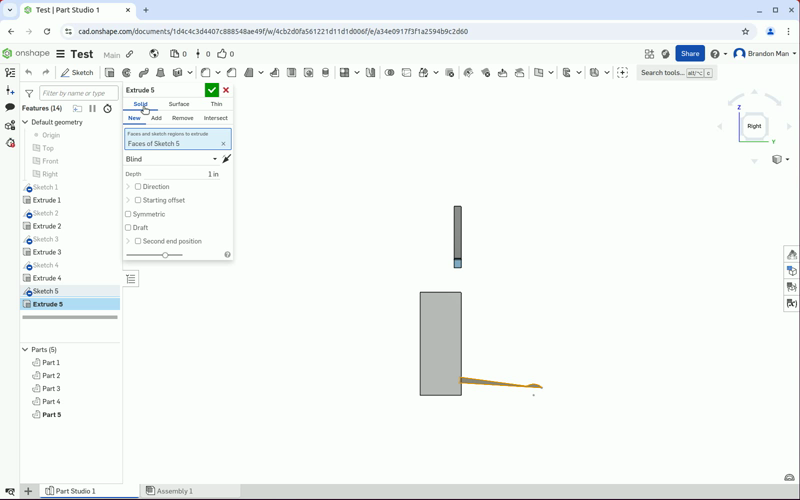
click(143, 106)
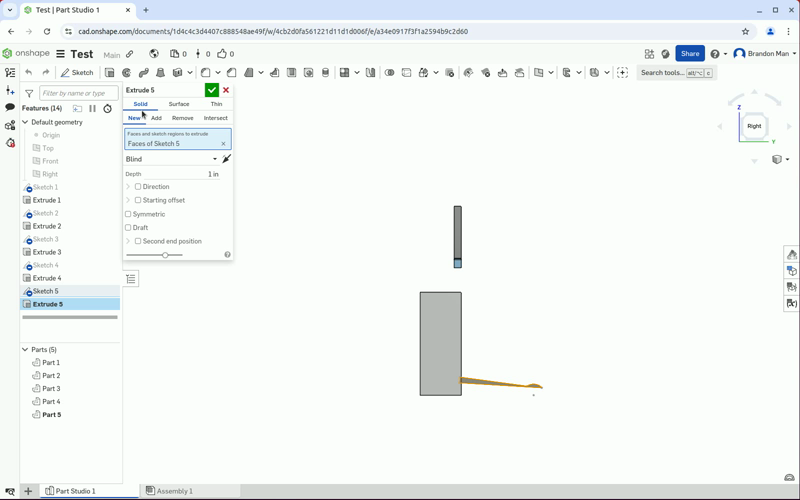
mouse_move(137, 120)
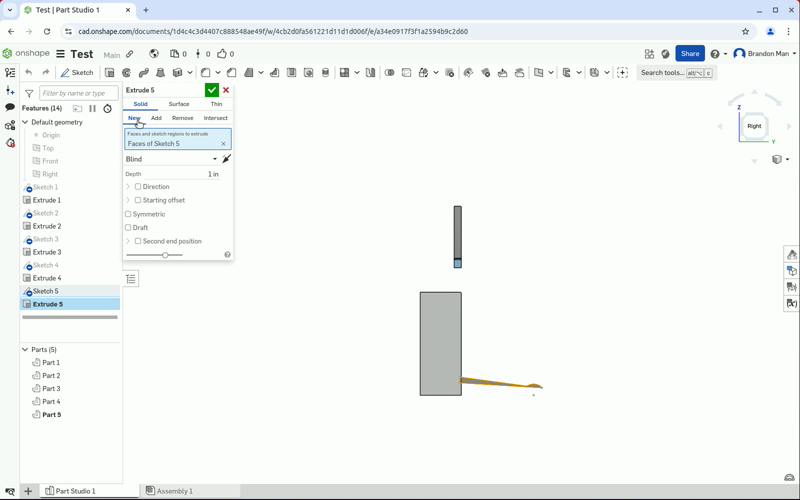
click(137, 120)
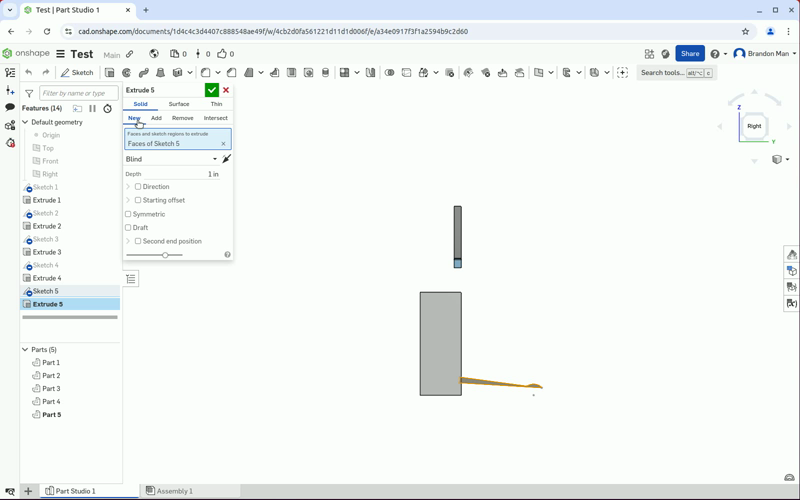
key(tab, 4)
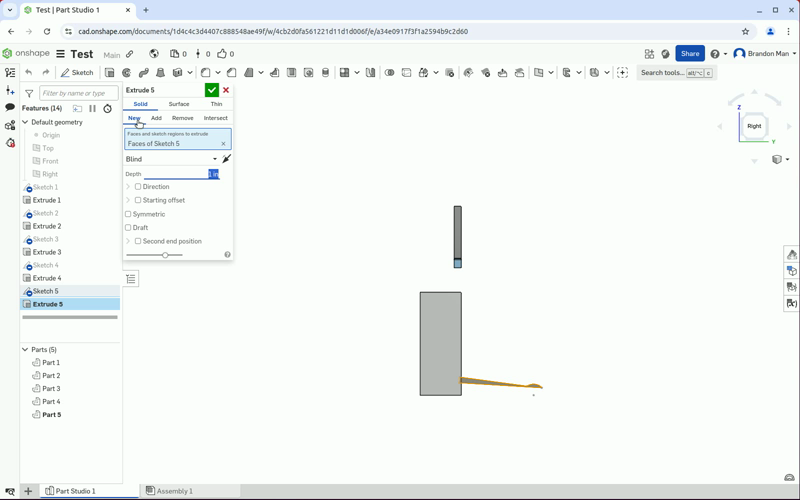
text(10.11)
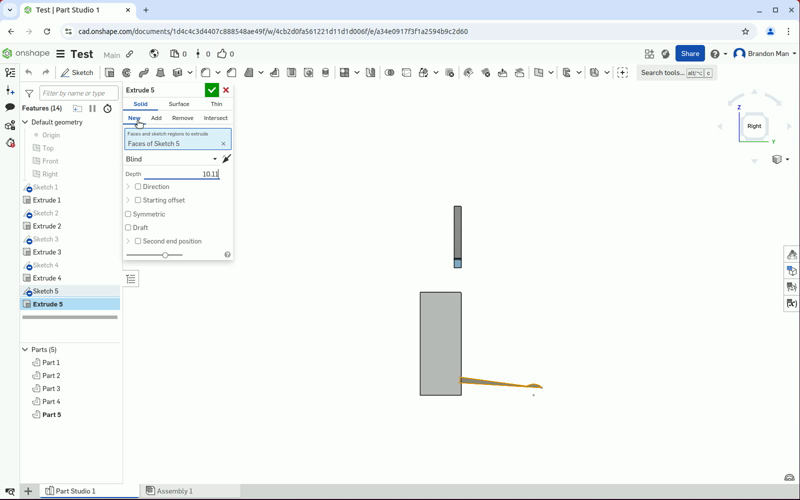
key(tab, 3)
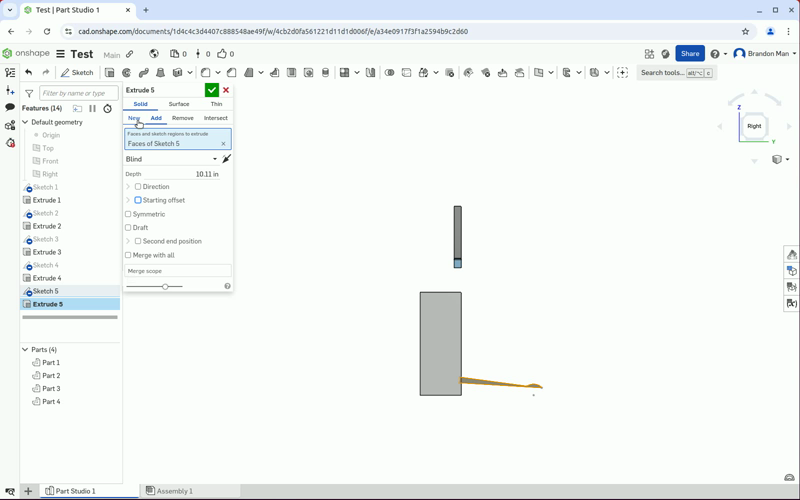
key(tab, 2)
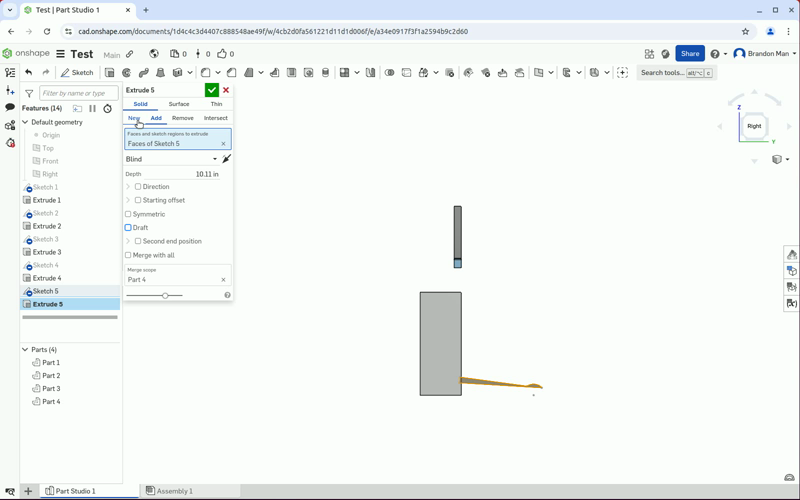
key(space)
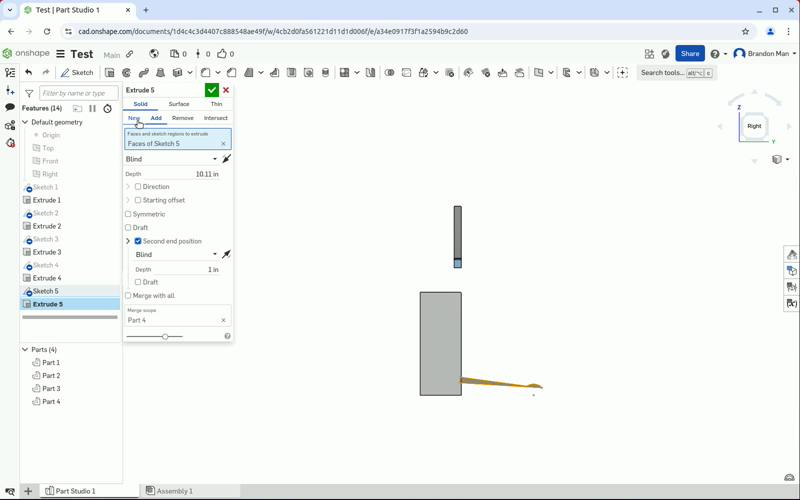
key(tab, 3)
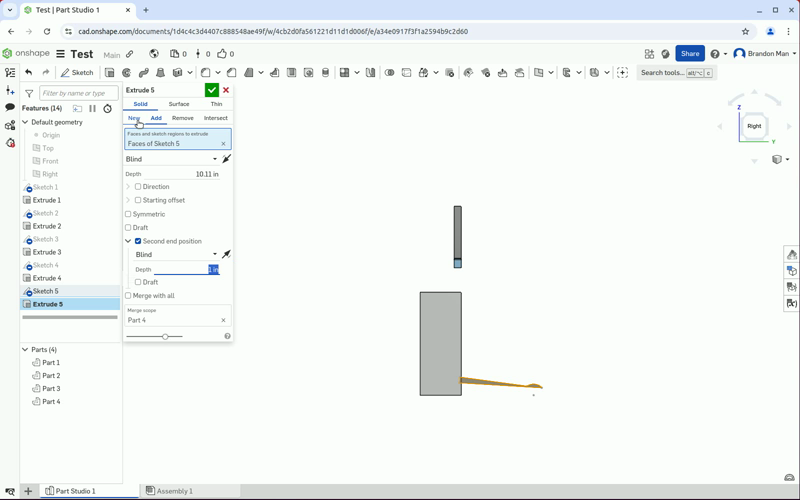
text(9.628)
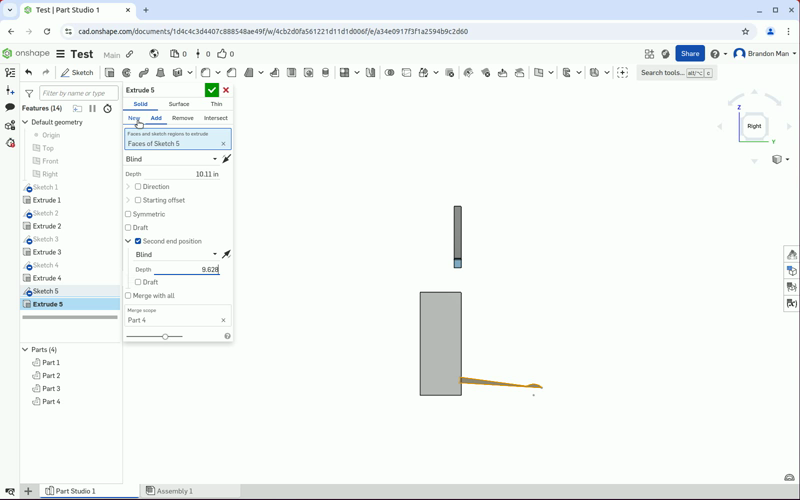
key(enter)
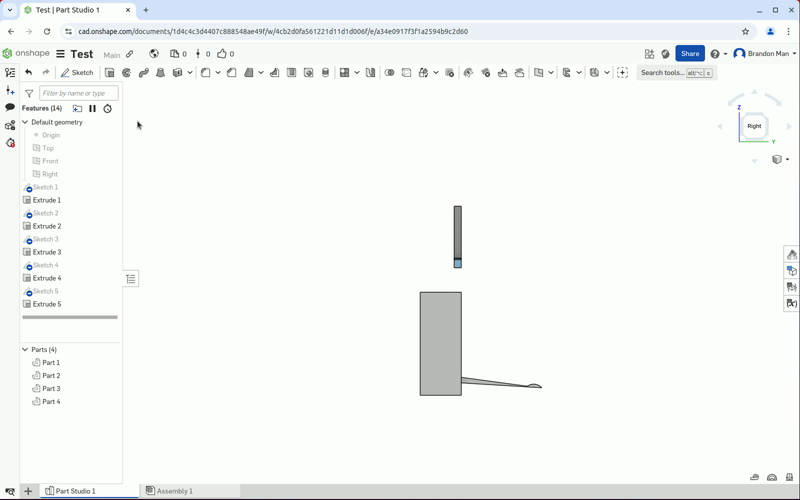
key(shift+h)
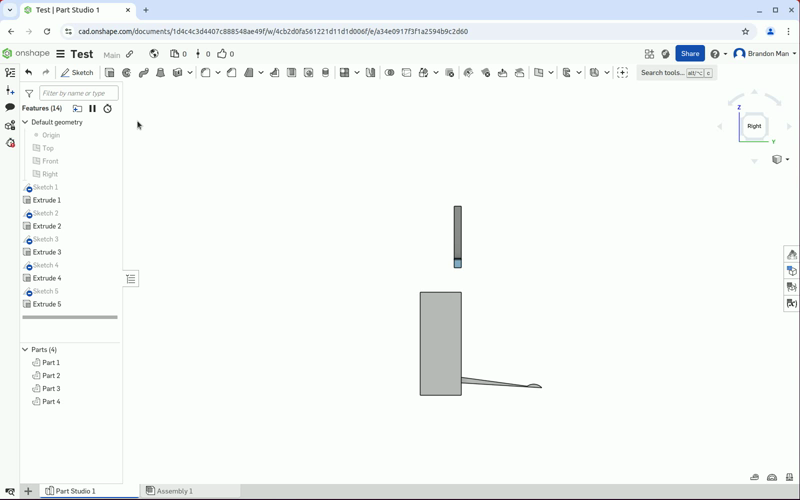
key(shift+h)
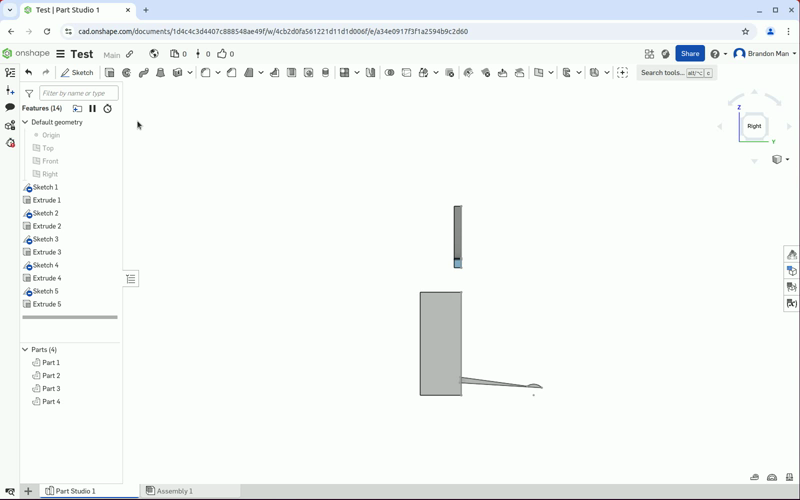
key(shift+7)
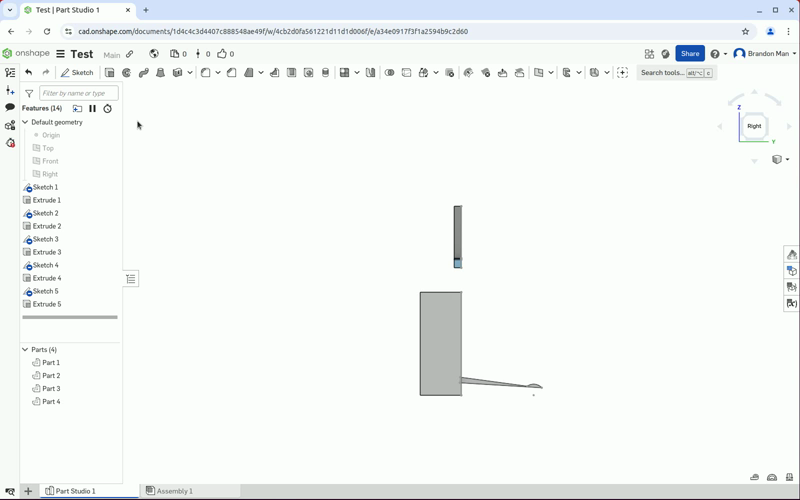
key(right, 2)
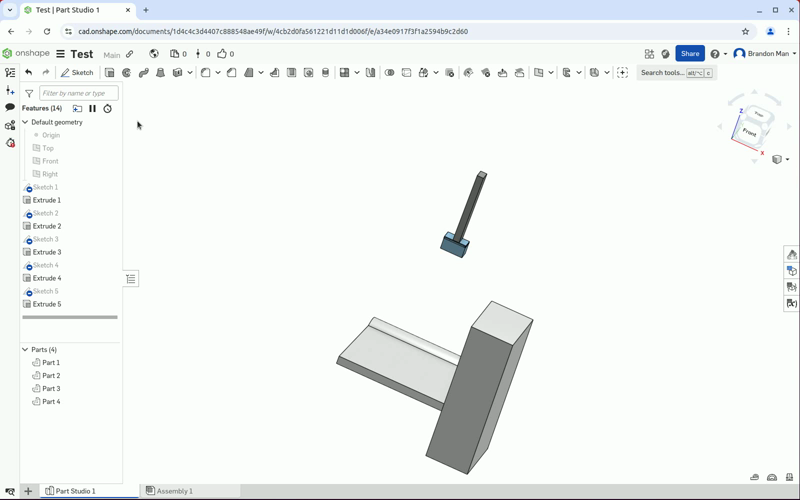
key(down, 2)
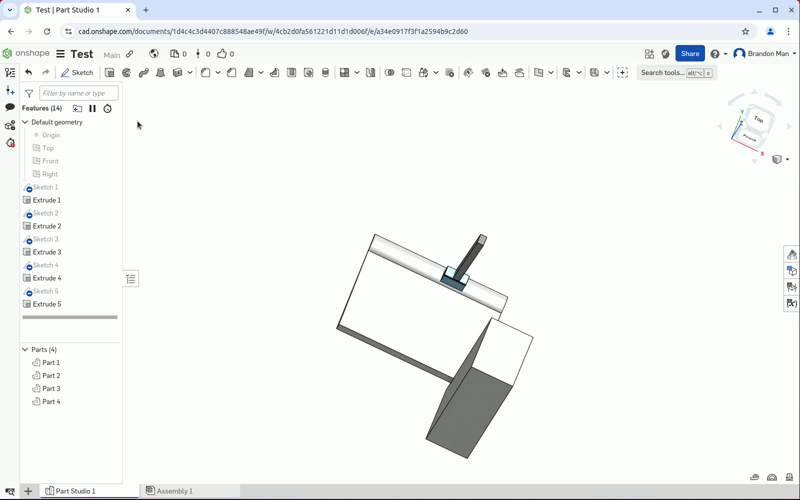
key(up, 2)
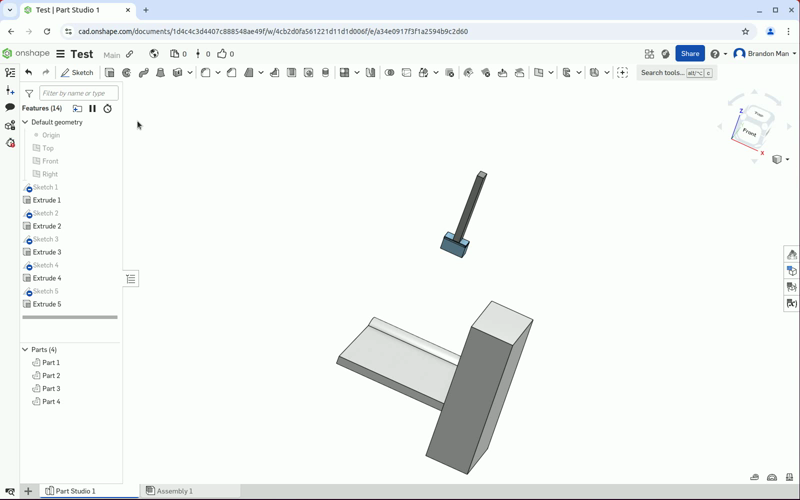
key(left, 2)
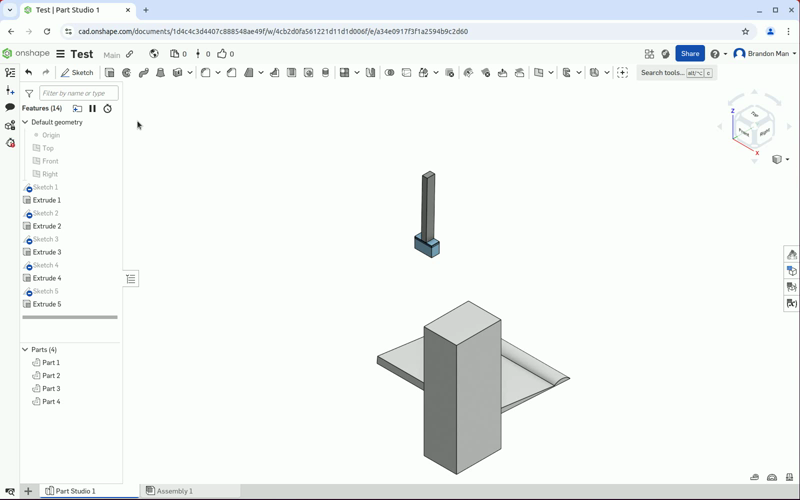
mouse_move(73, 189)
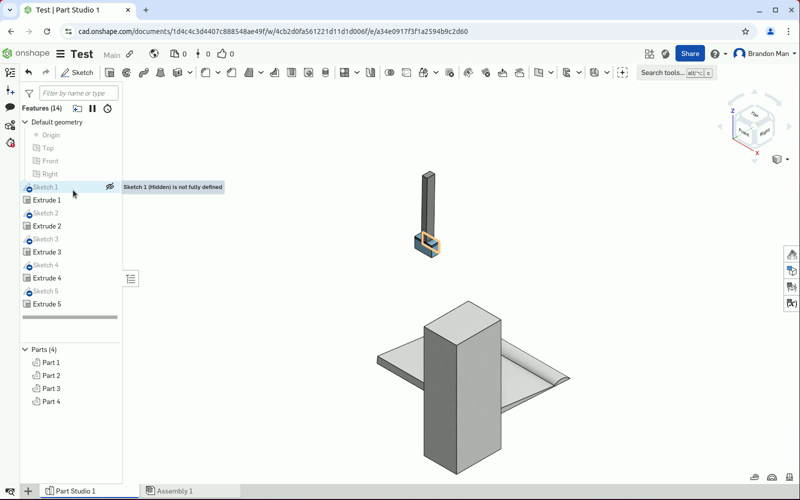
click(73, 189)